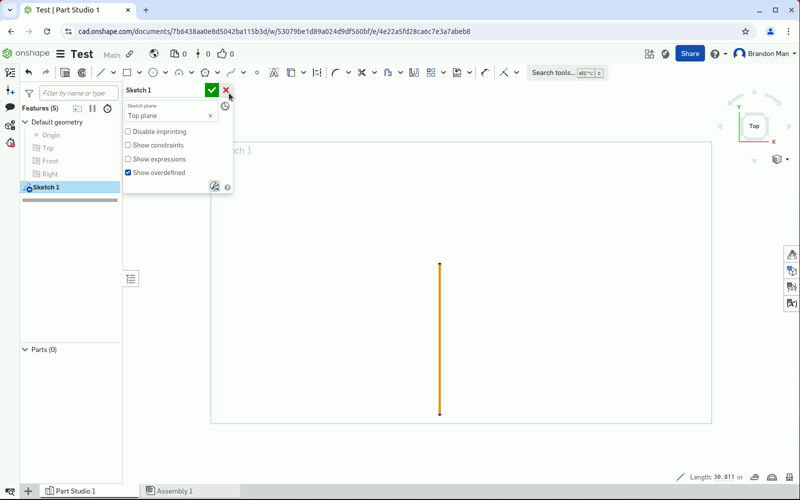
key(shift+h)
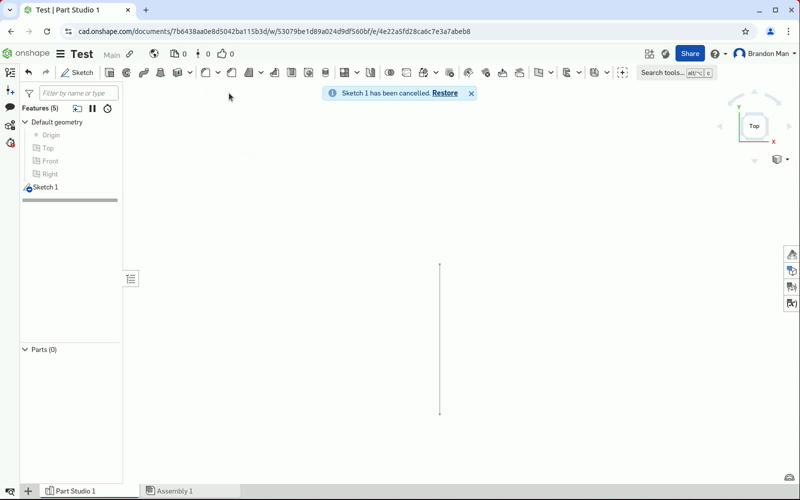
key(shift+s)
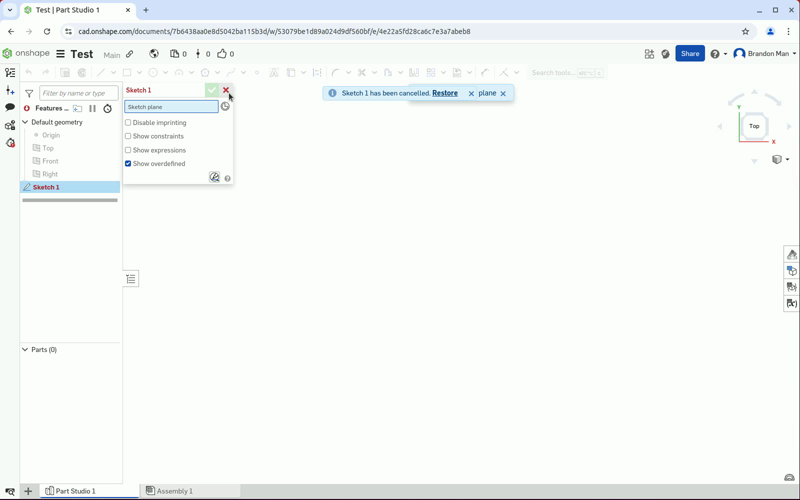
mouse_move(73, 150)
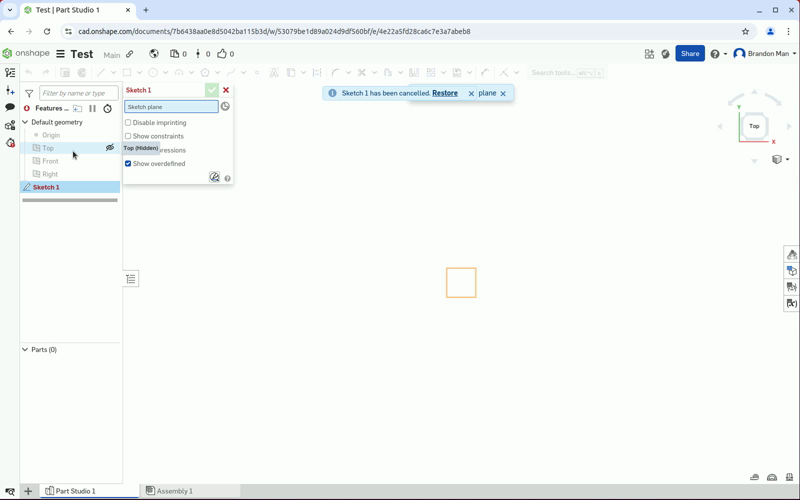
click(73, 150)
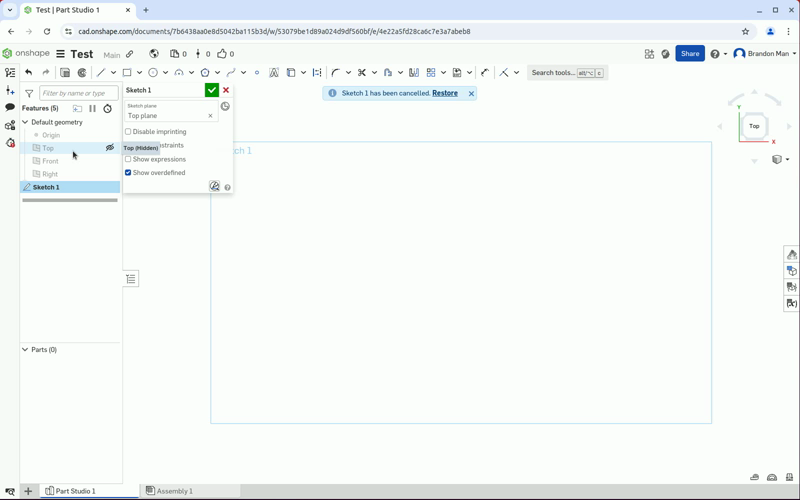
mouse_move(73, 352)
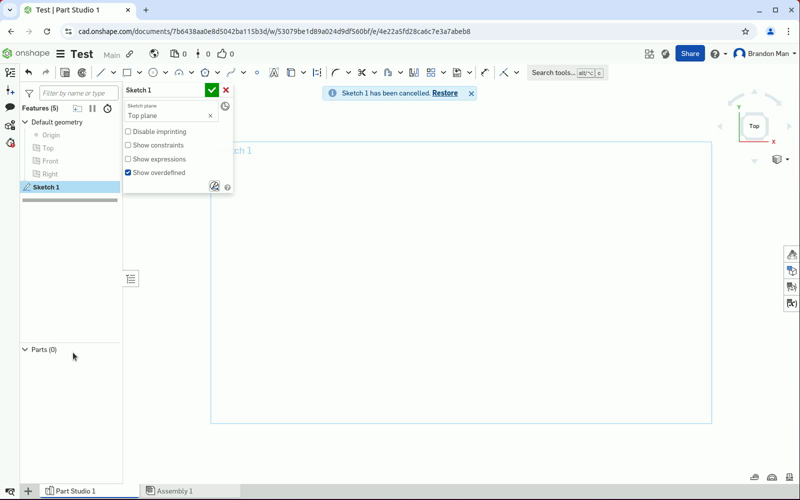
key(y)
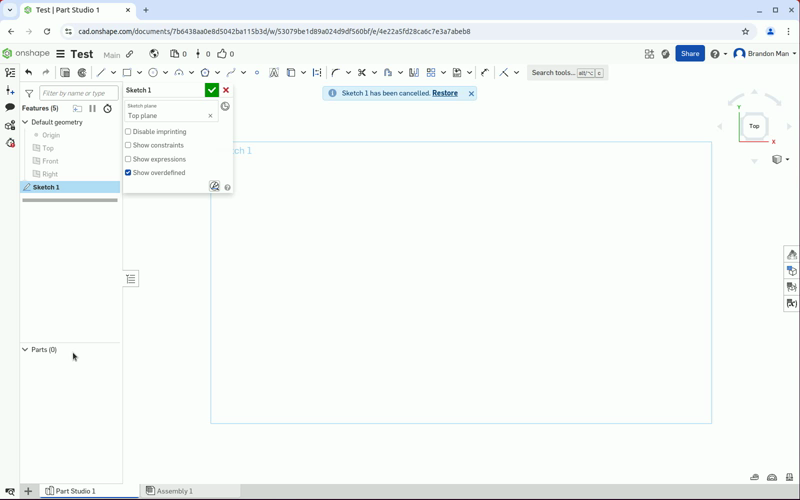
key(a)
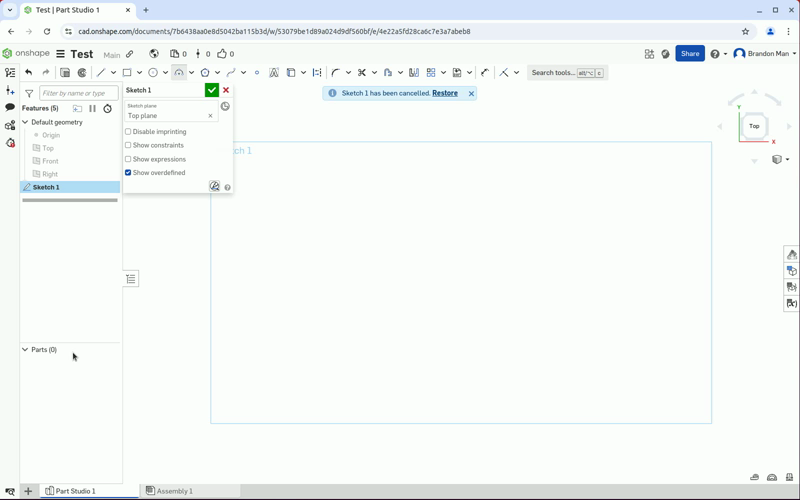
key_down(shift)
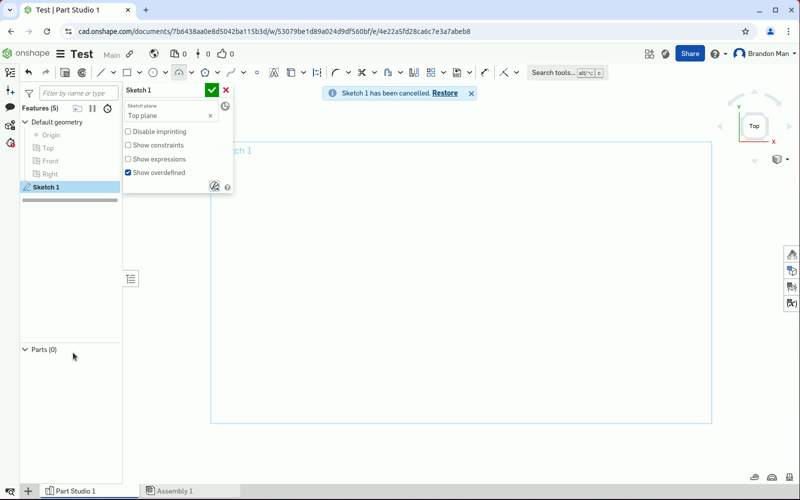
mouse_move(457, 285)
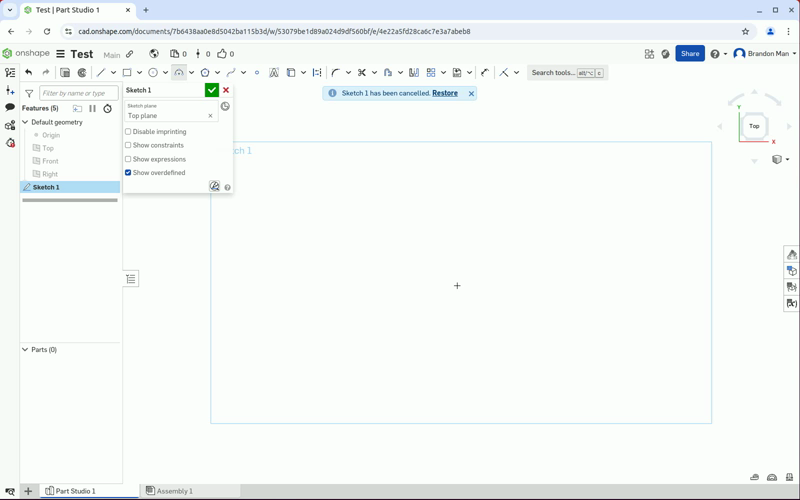
click(457, 285)
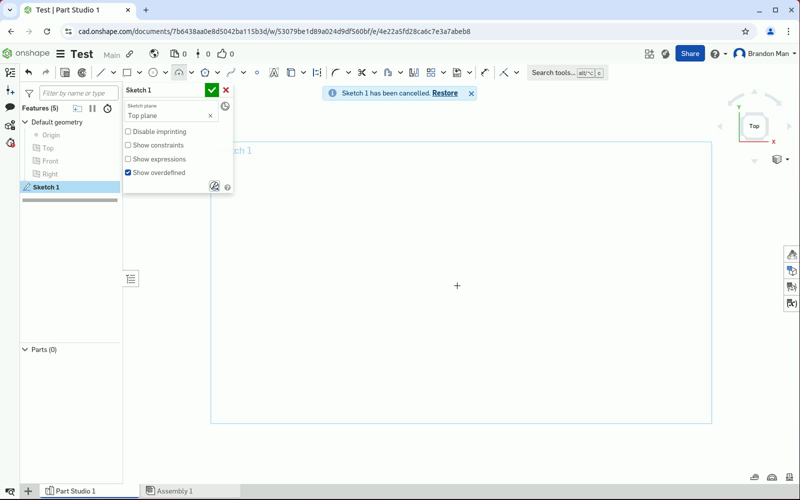
key_up(shift)
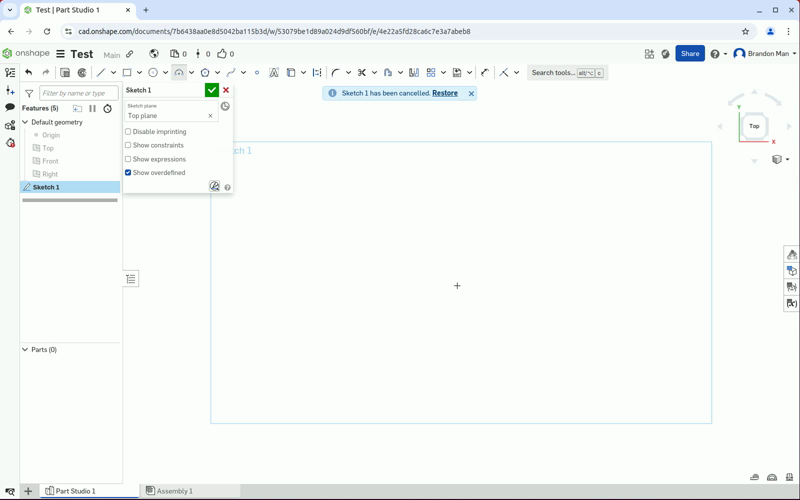
key_down(shift)
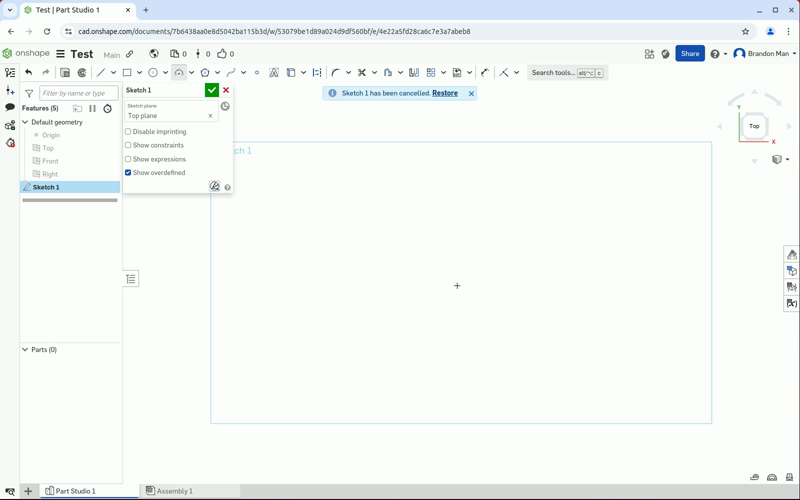
mouse_move(459, 287)
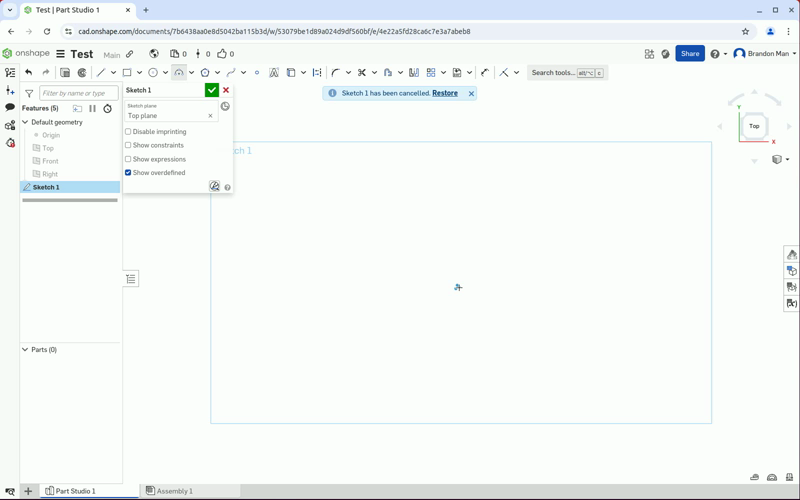
scroll(6)
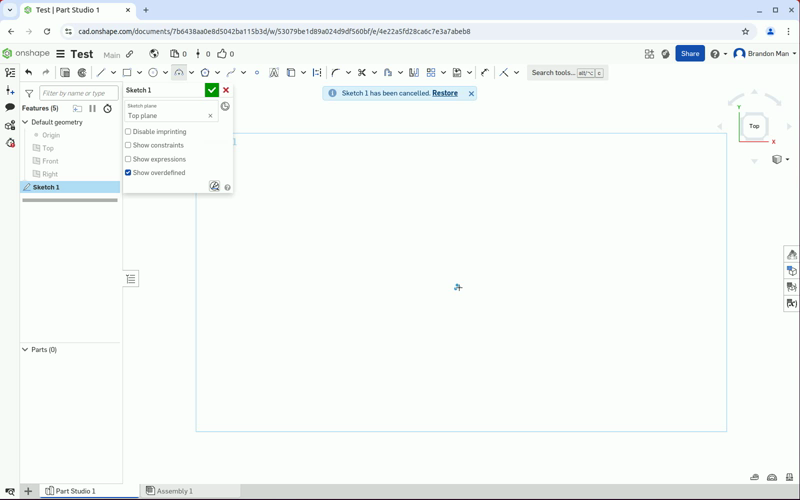
scroll(6)
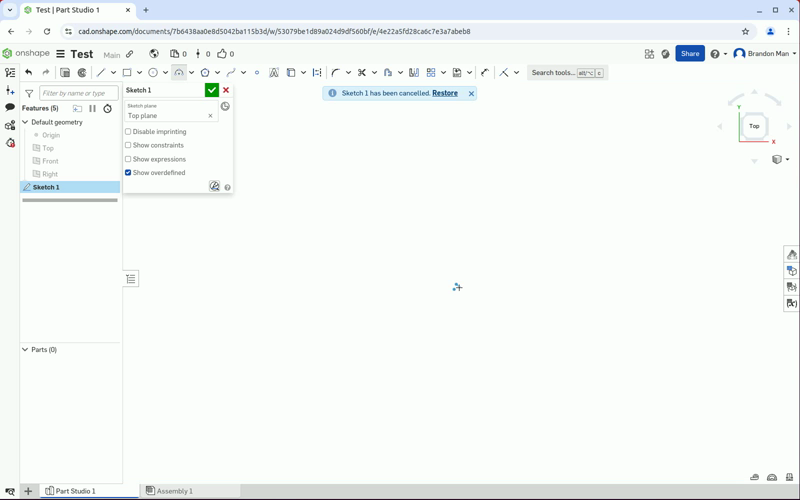
scroll(6)
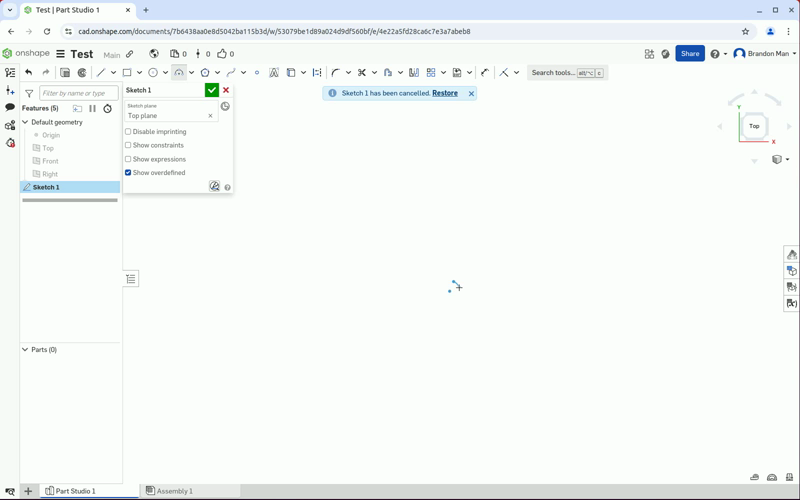
scroll(6)
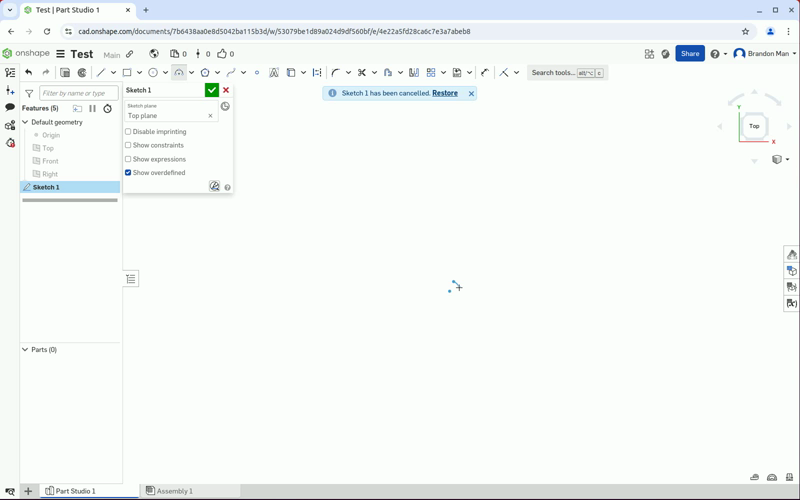
scroll(6)
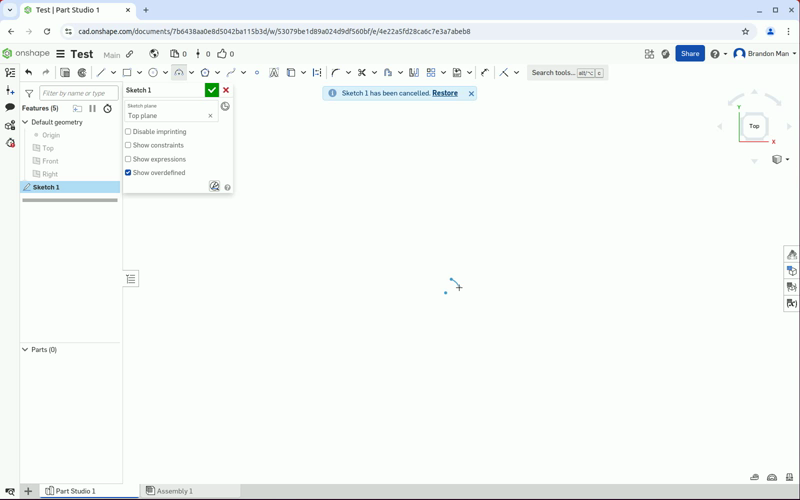
scroll(6)
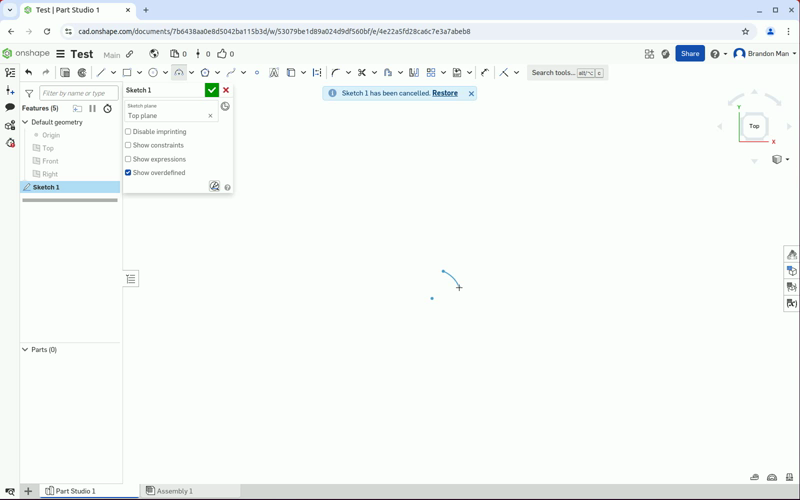
scroll(6)
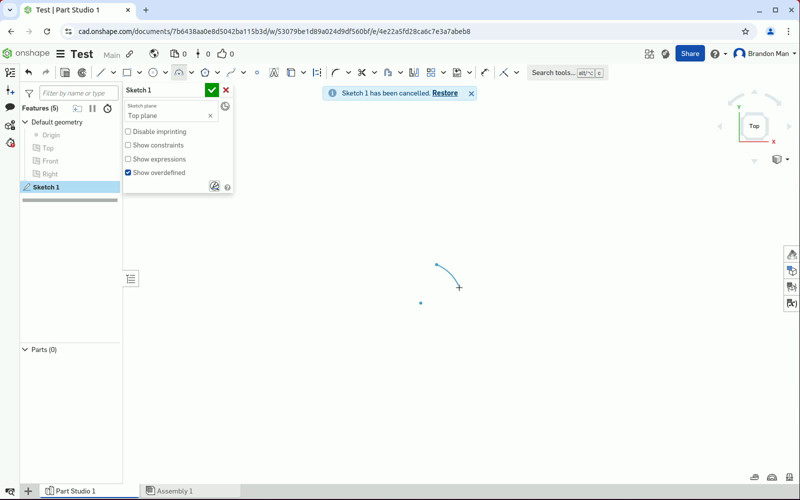
click(459, 287)
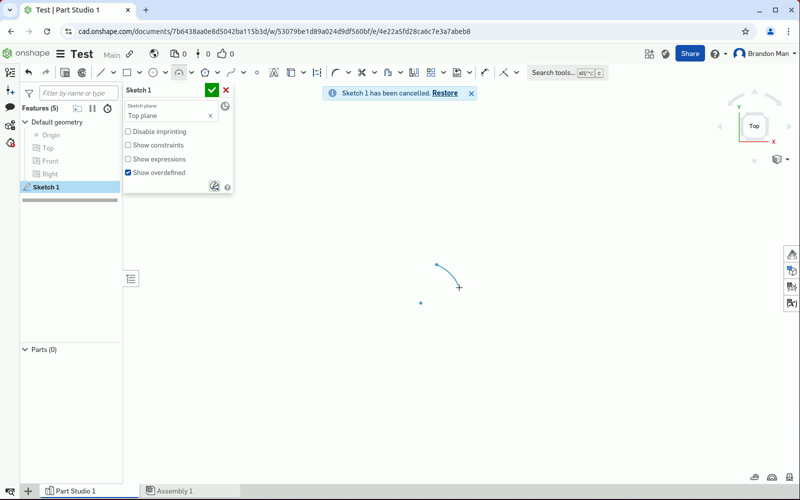
scroll(-6)
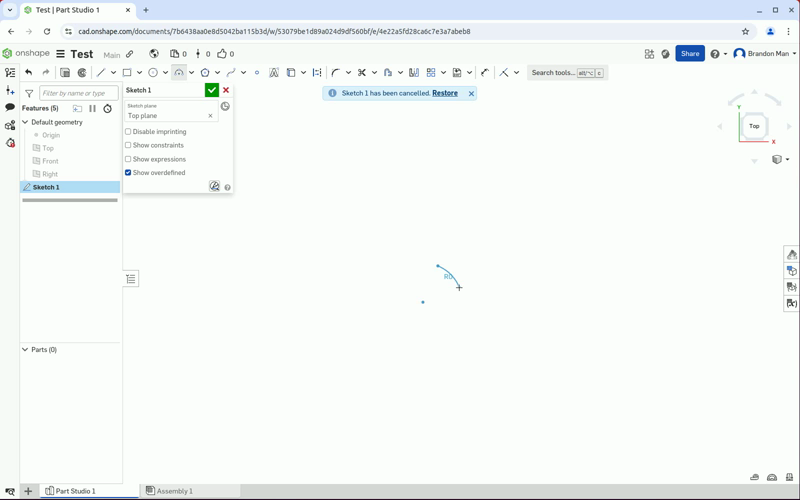
scroll(-6)
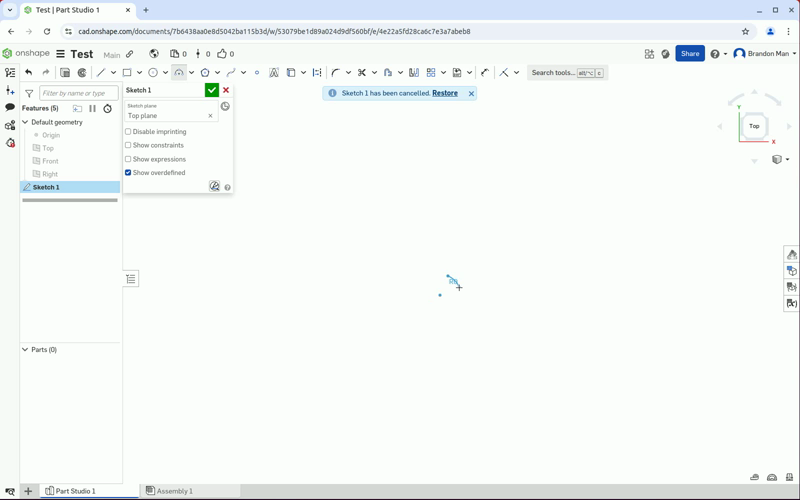
scroll(-6)
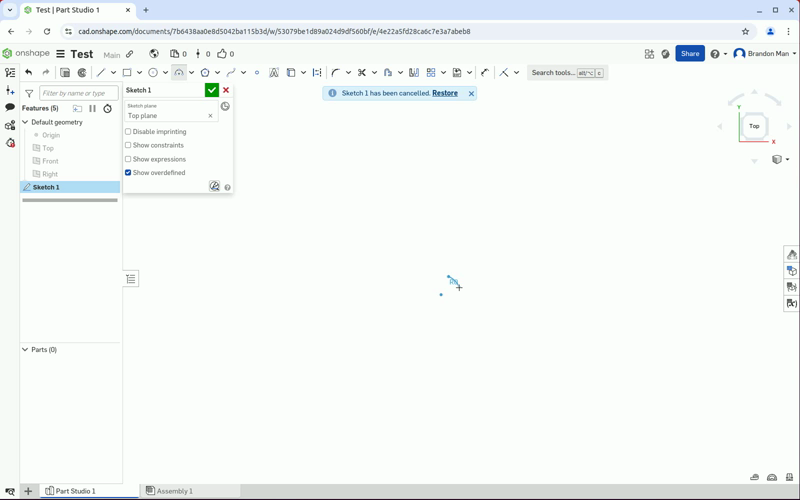
scroll(-6)
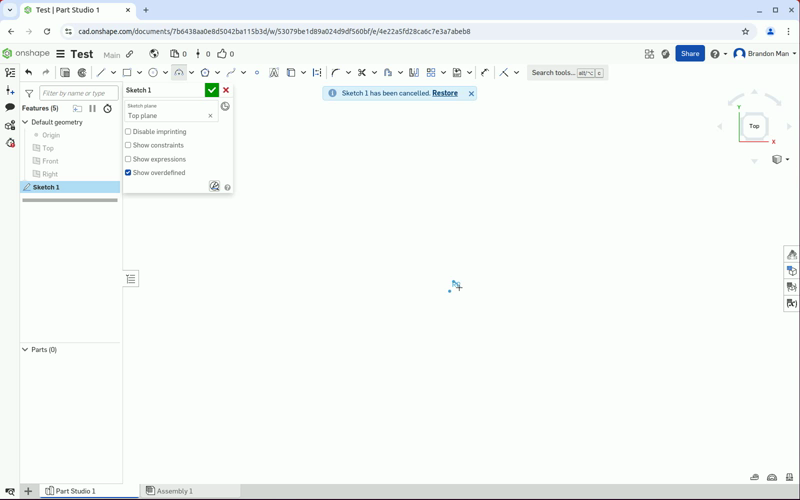
scroll(-6)
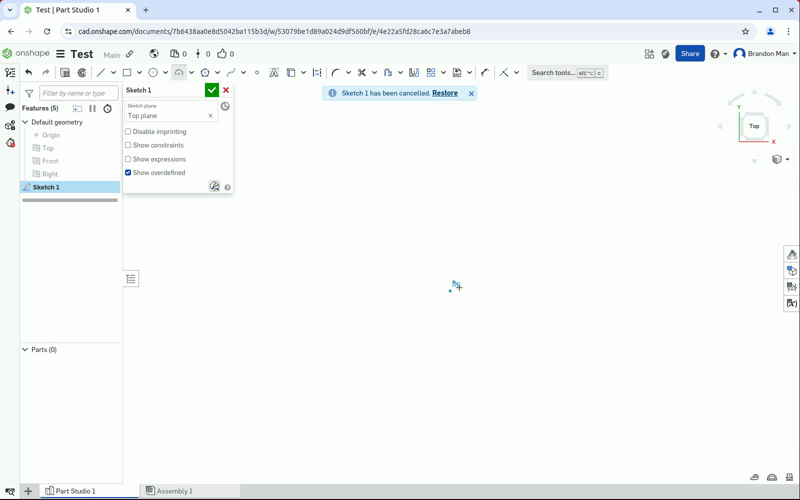
scroll(-6)
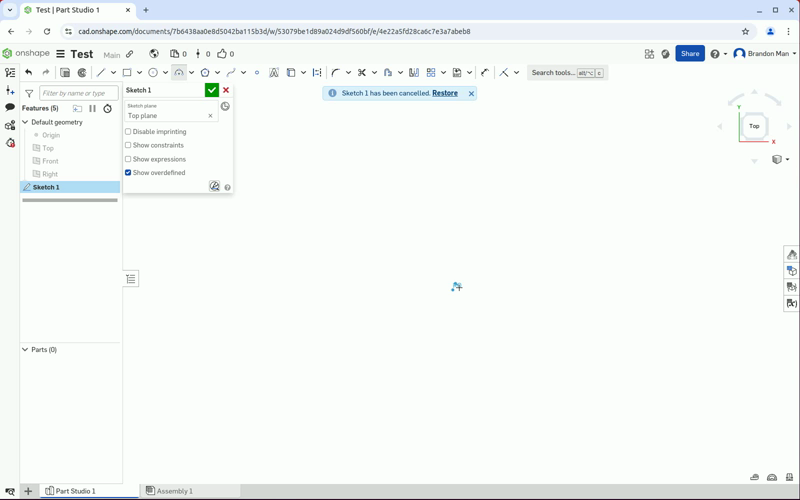
scroll(-6)
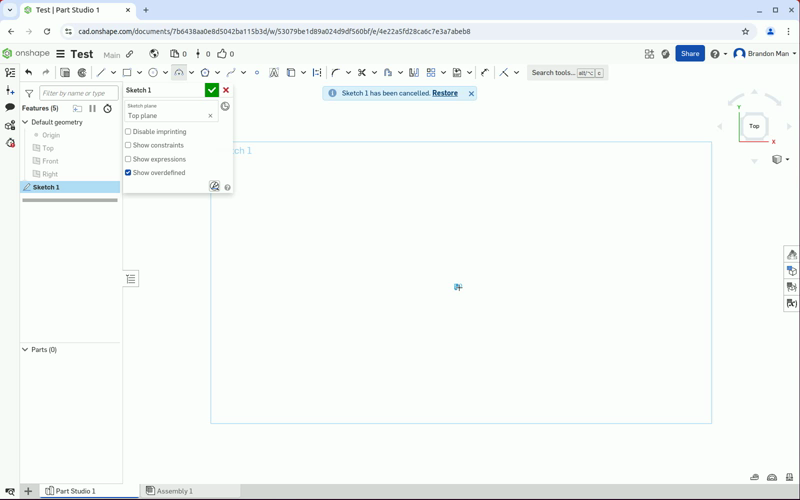
mouse_move(458, 286)
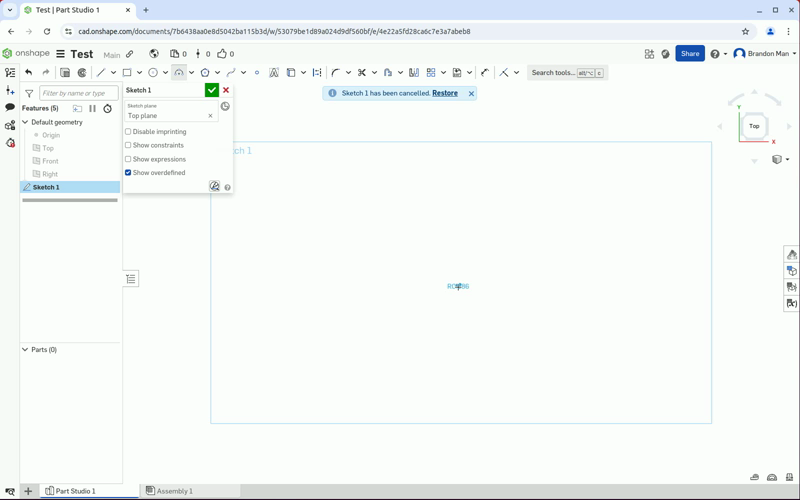
scroll(6)
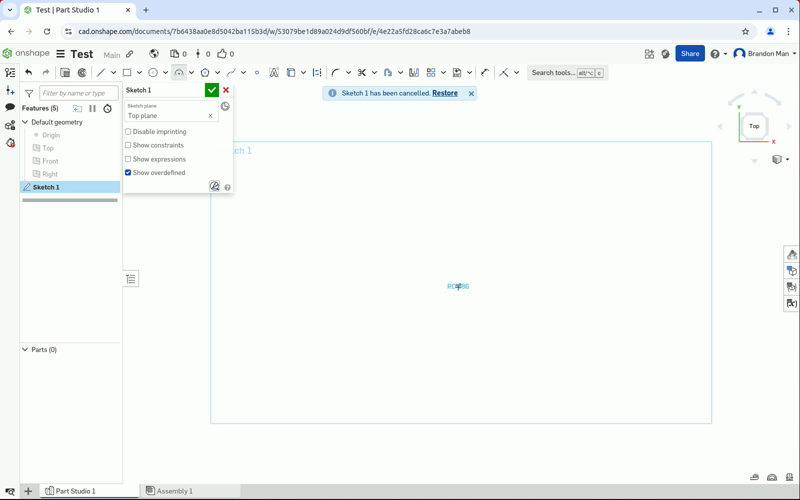
scroll(6)
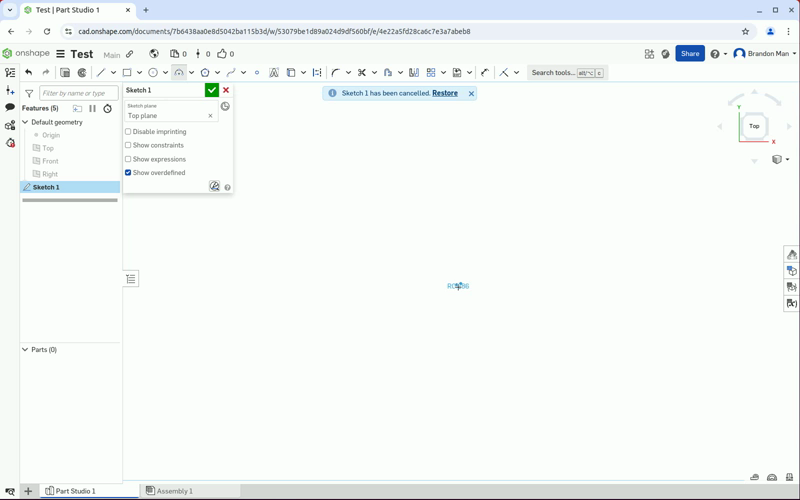
scroll(6)
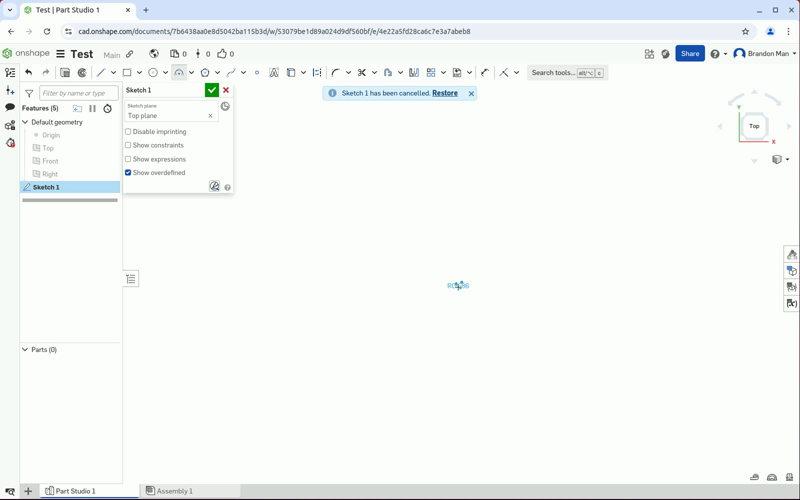
scroll(6)
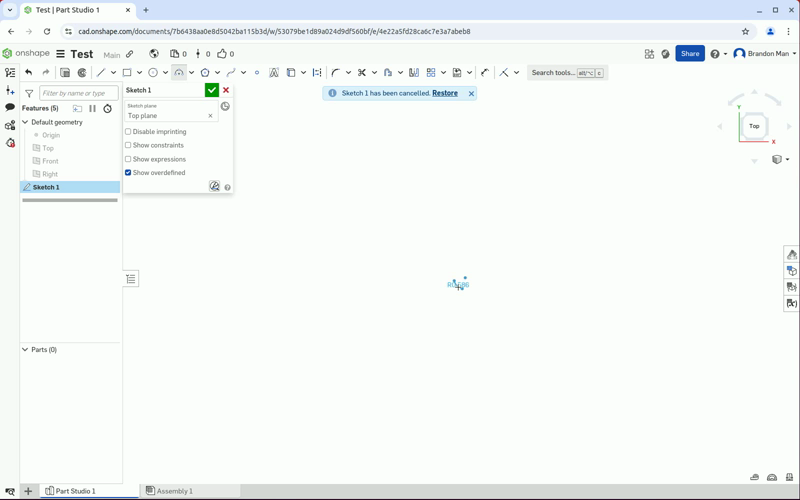
scroll(6)
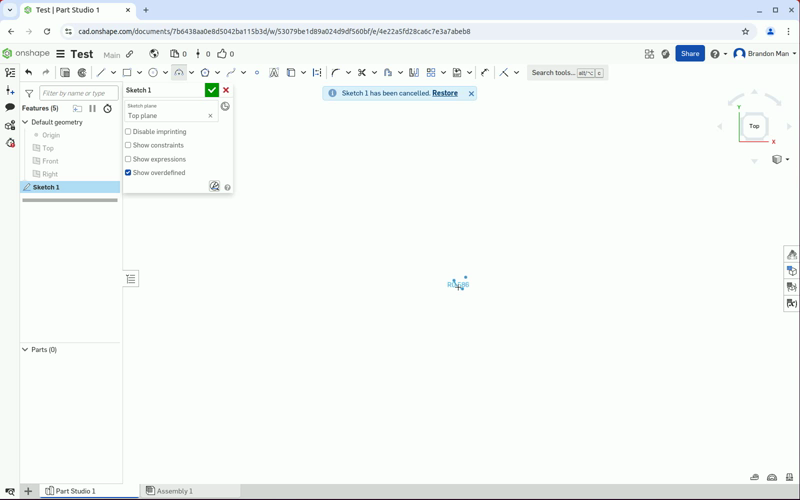
scroll(6)
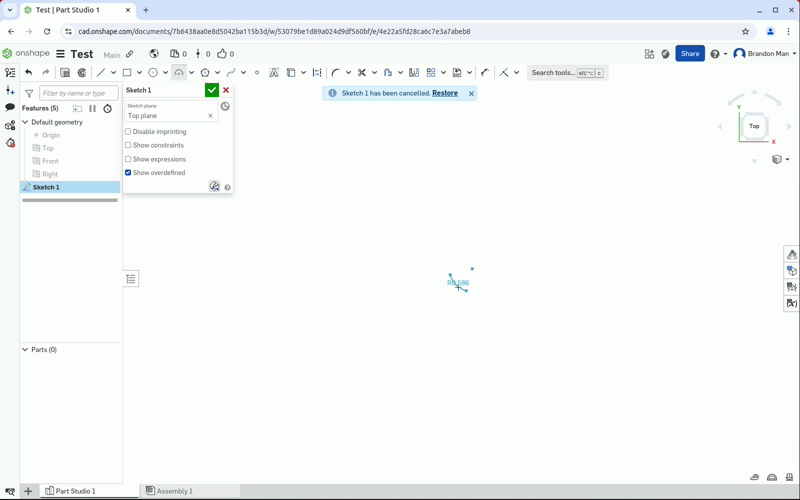
scroll(6)
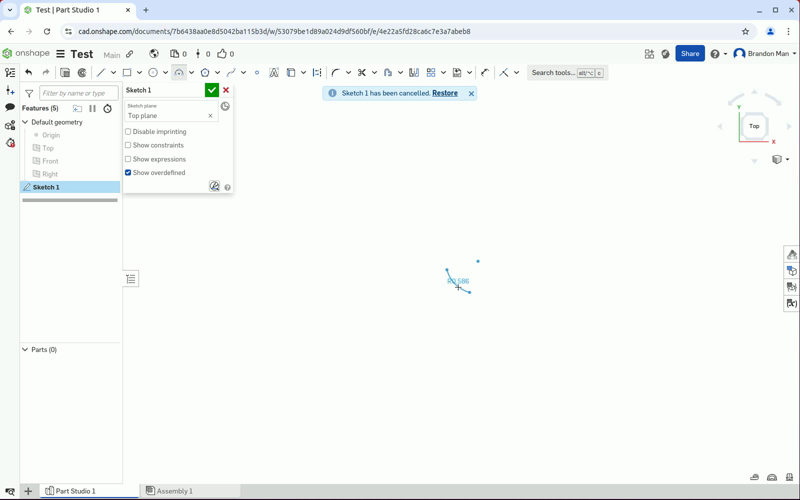
click(458, 286)
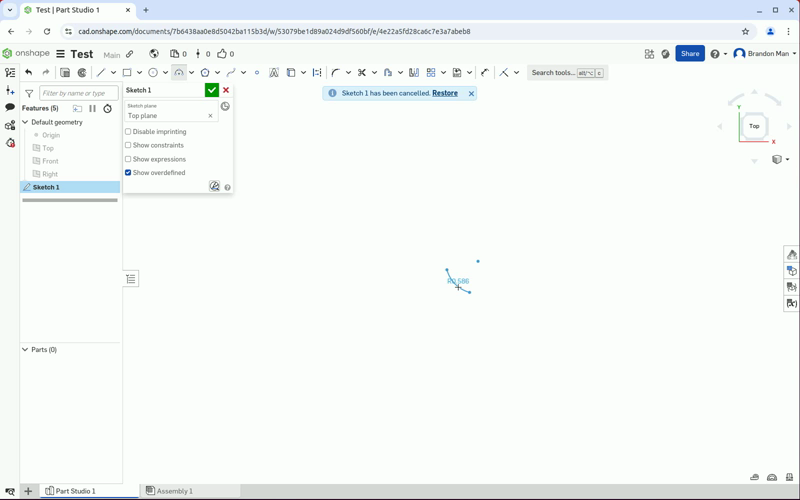
scroll(-6)
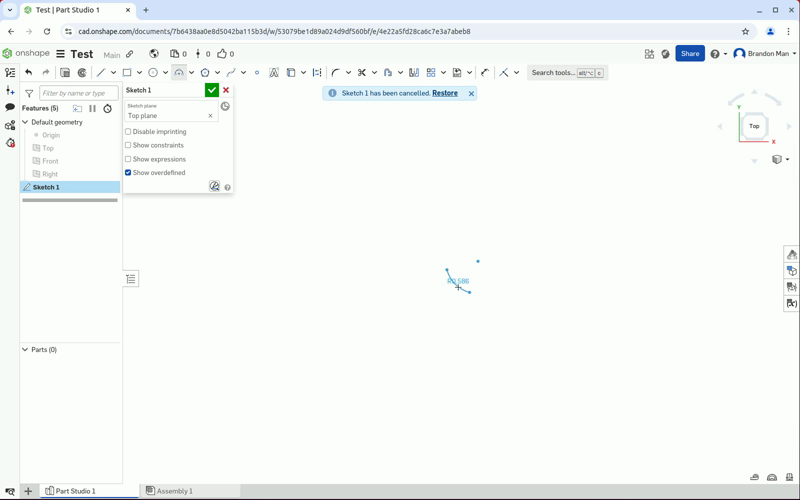
scroll(-6)
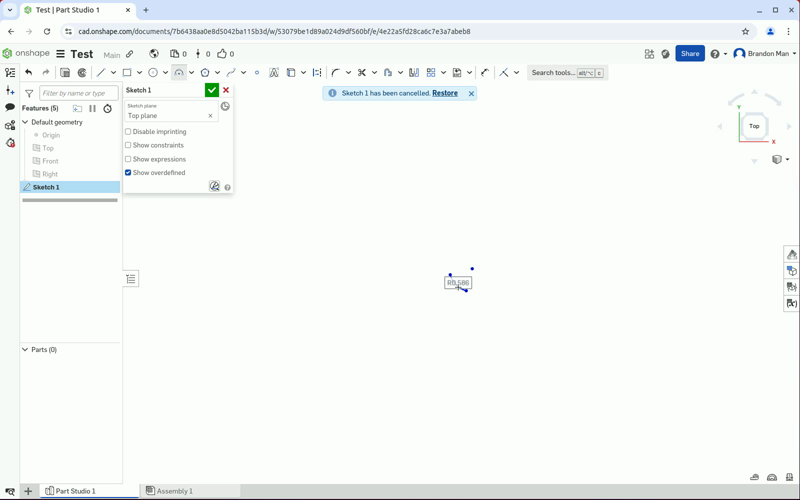
scroll(-6)
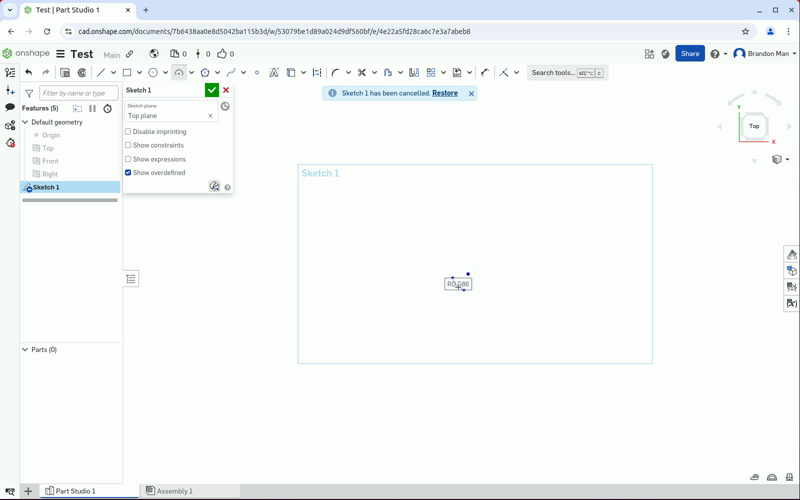
scroll(-6)
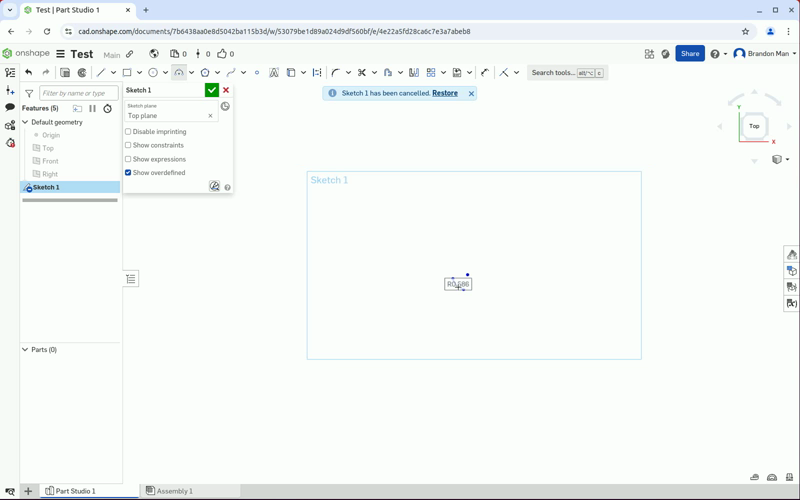
scroll(-6)
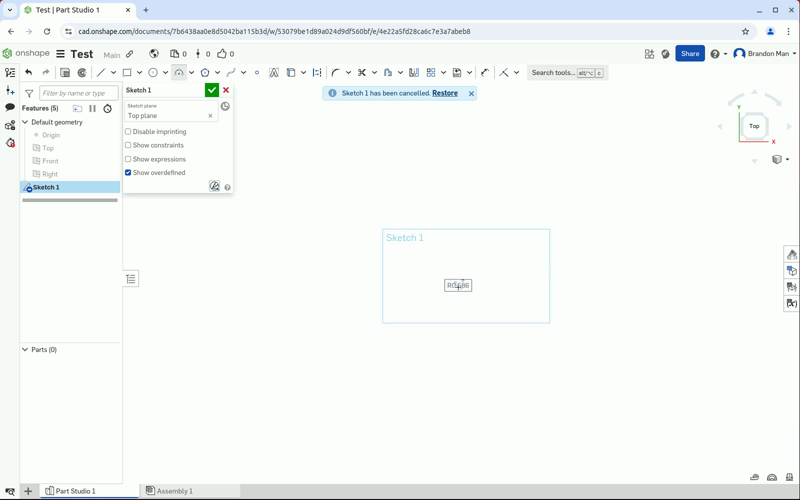
scroll(-6)
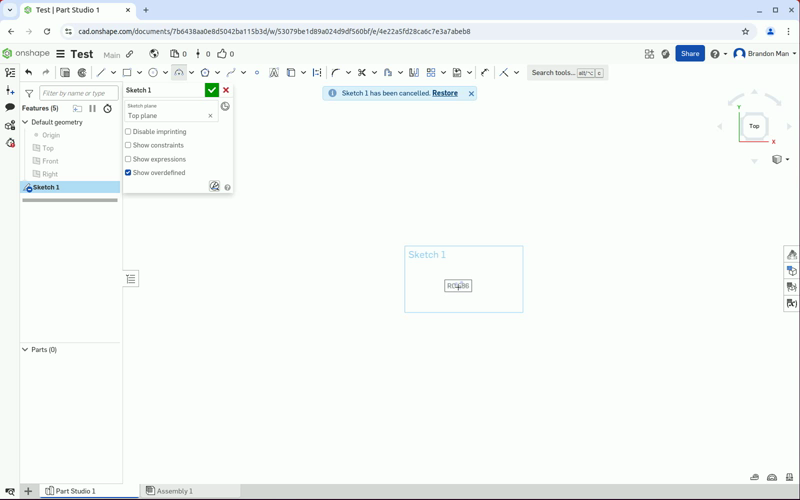
scroll(-6)
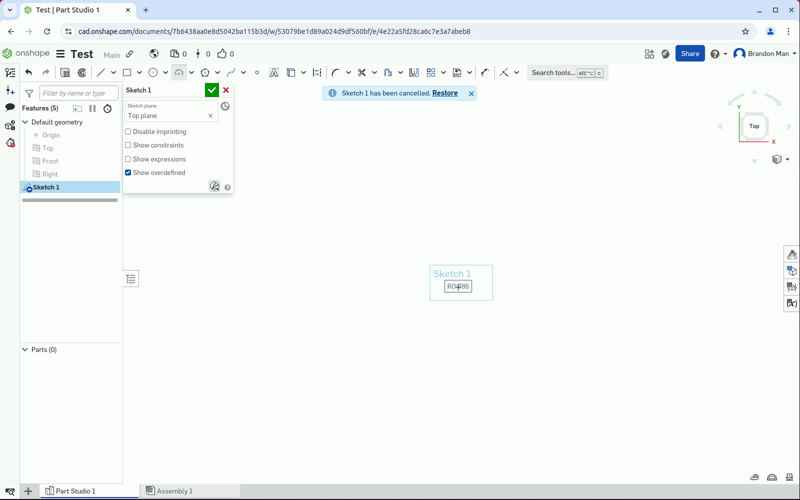
key_up(shift)
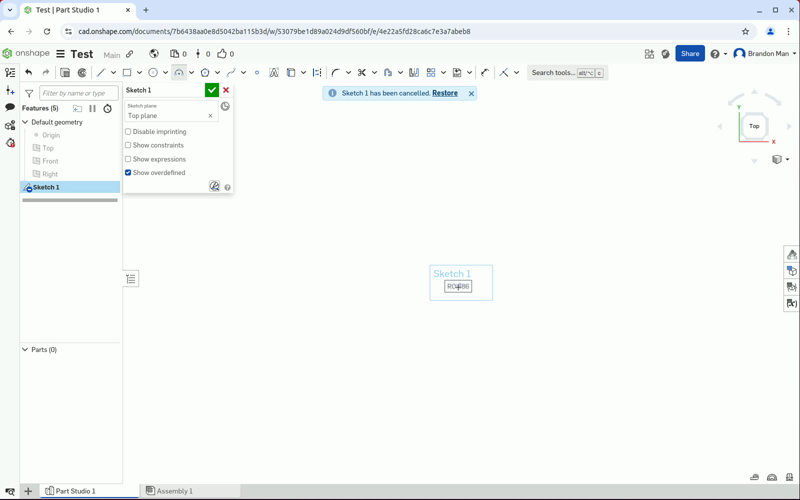
key(esc)
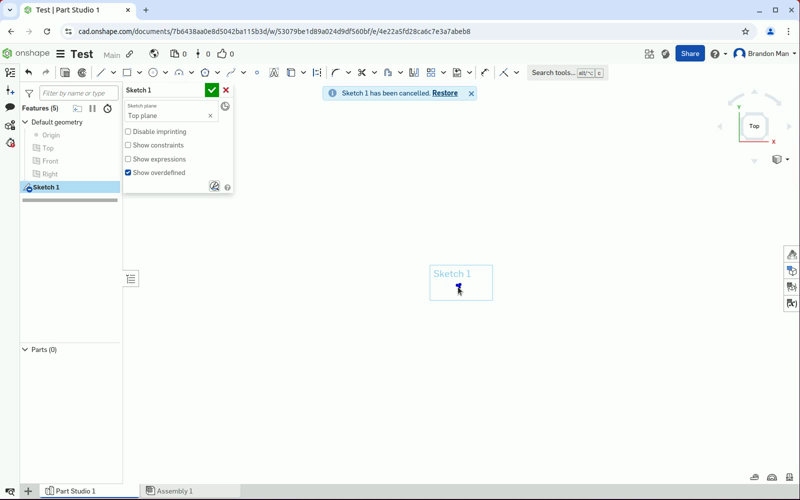
key(l)
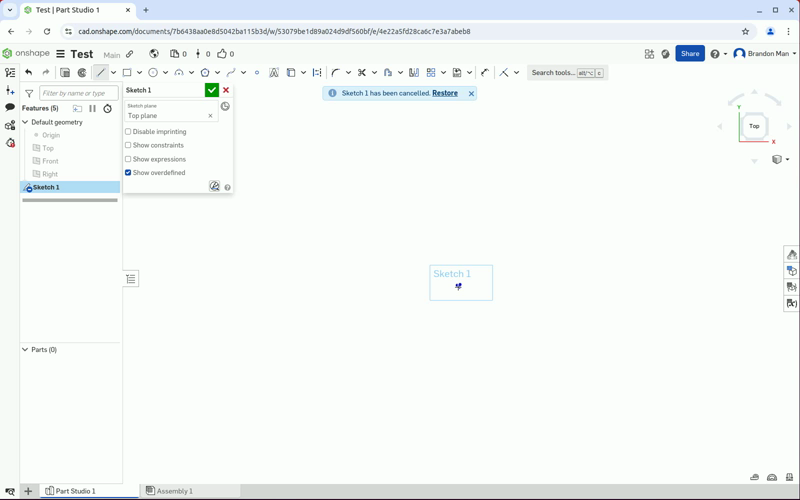
mouse_move(459, 287)
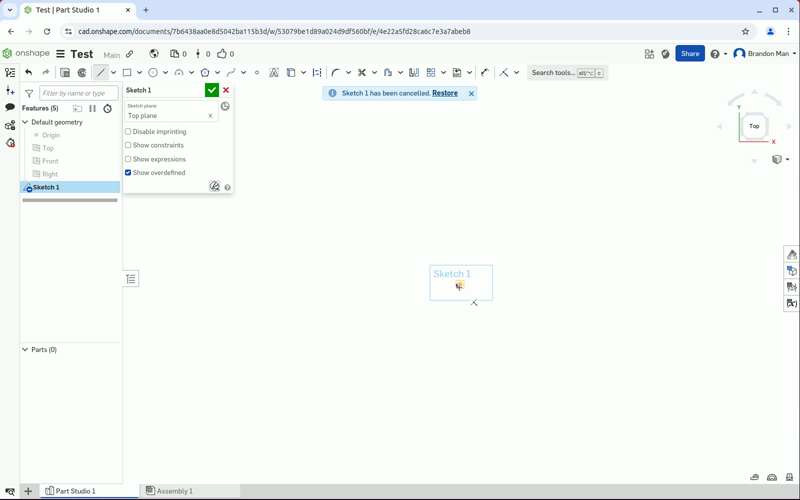
scroll(6)
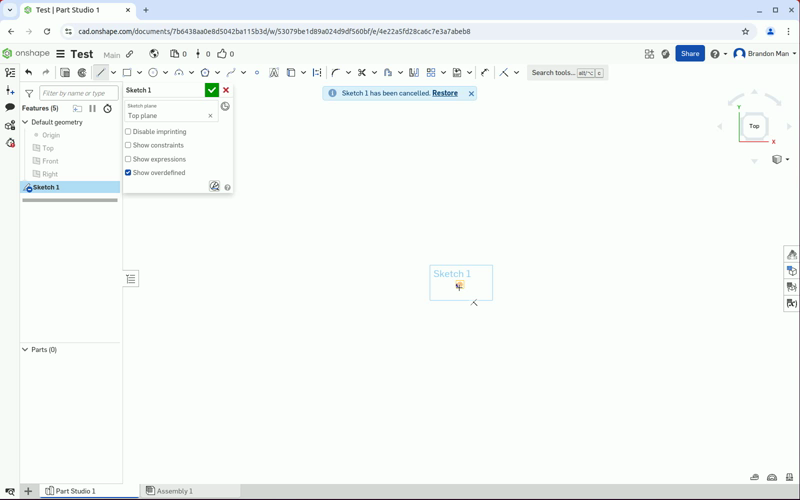
scroll(6)
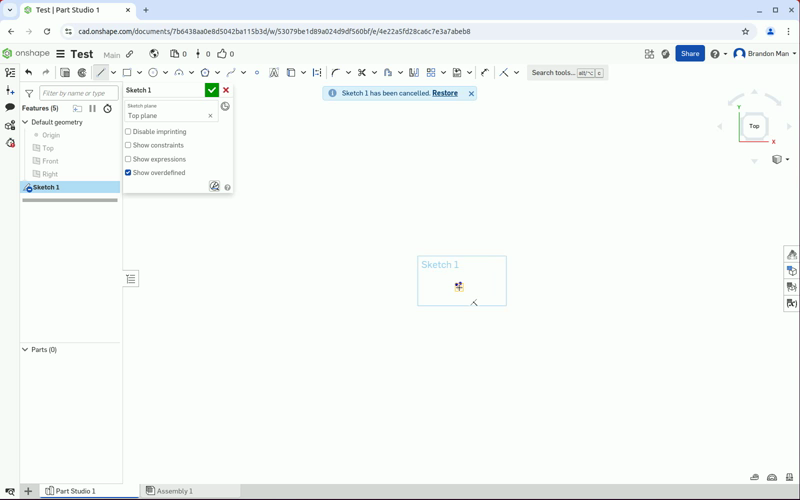
scroll(6)
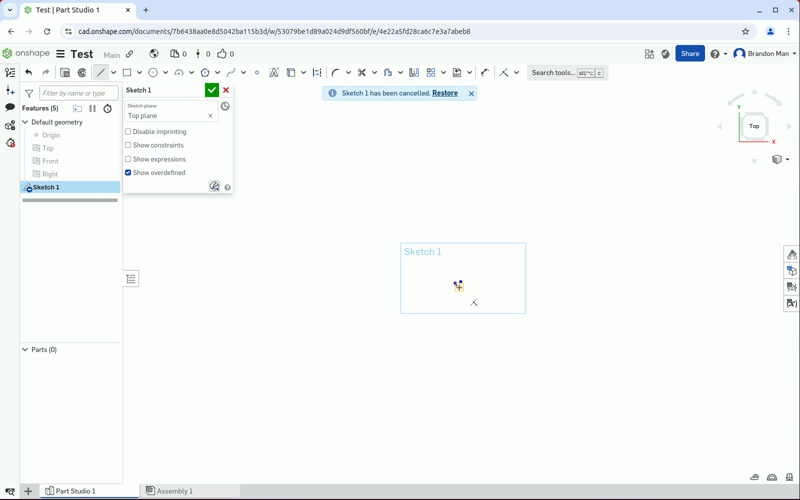
scroll(6)
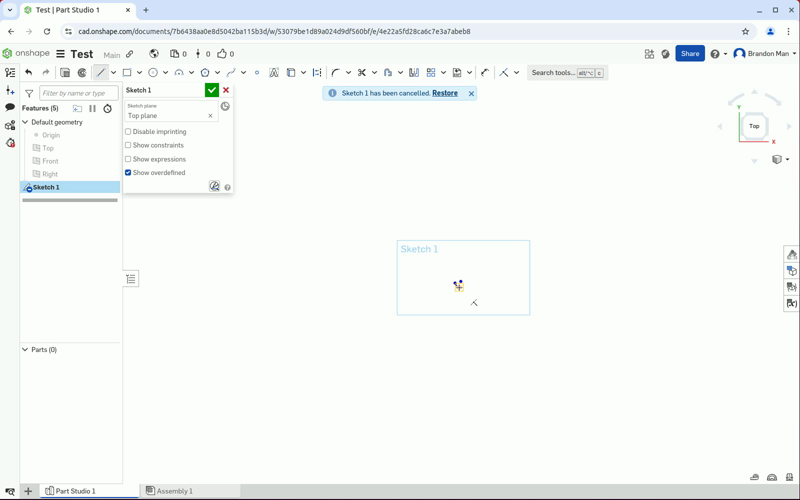
scroll(6)
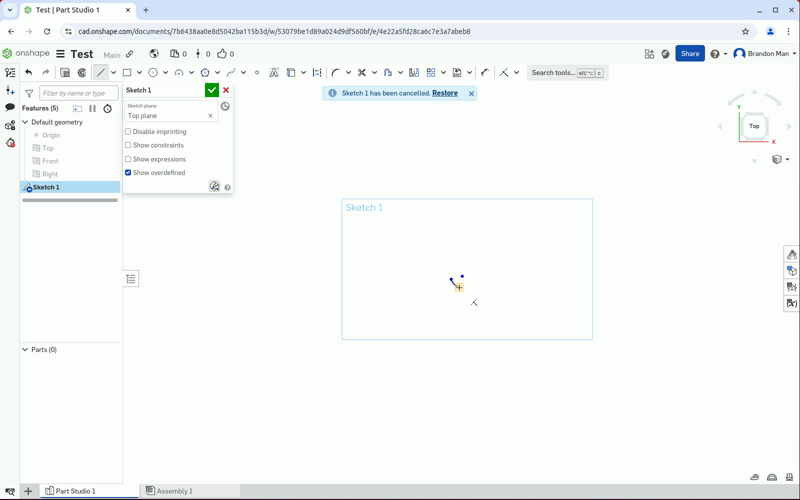
scroll(6)
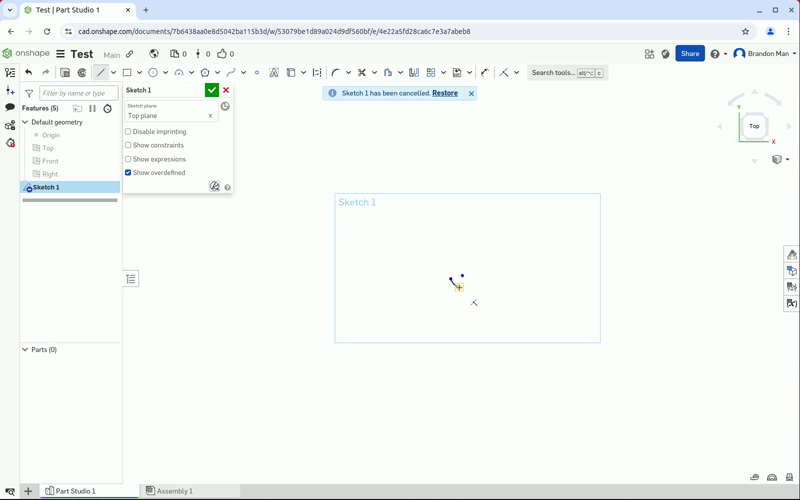
scroll(6)
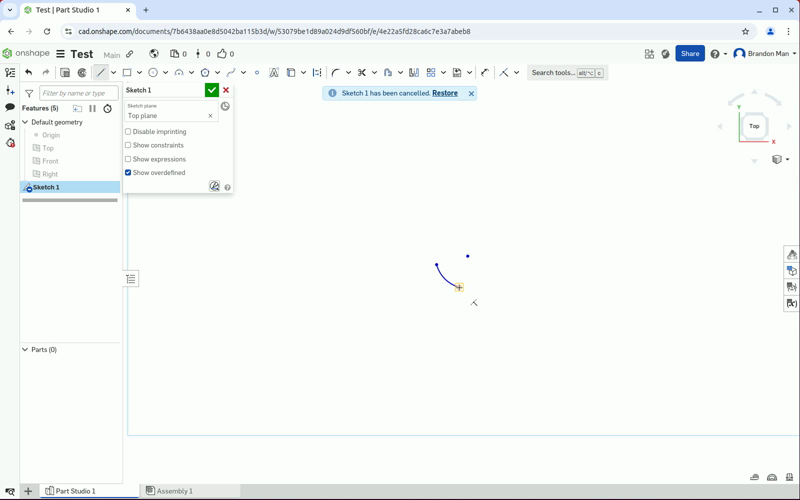
click(459, 287)
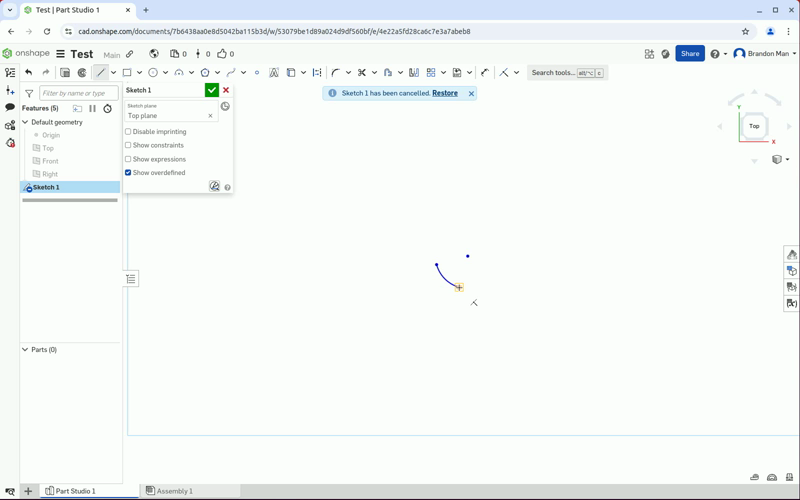
scroll(-6)
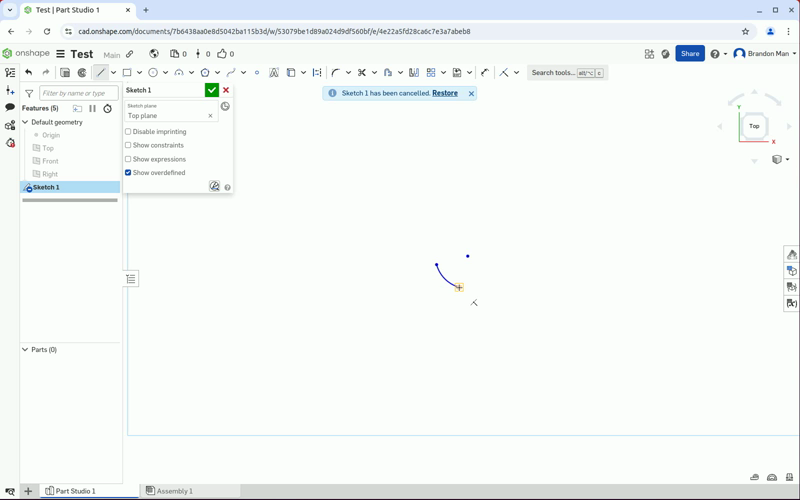
scroll(-6)
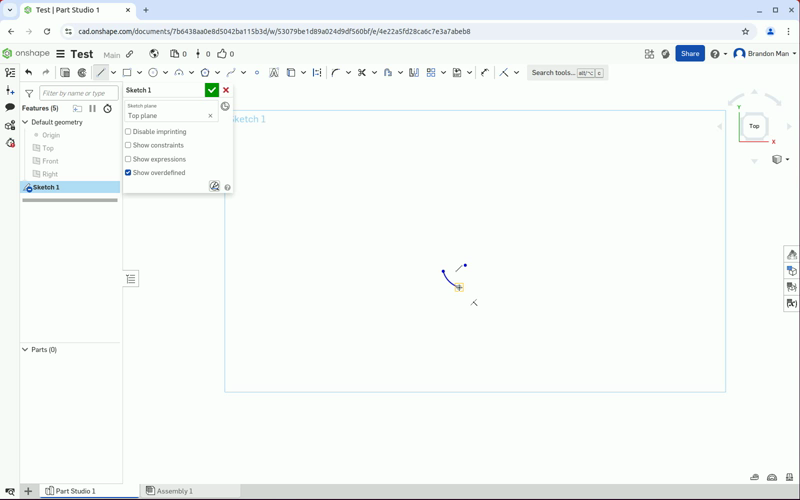
scroll(-6)
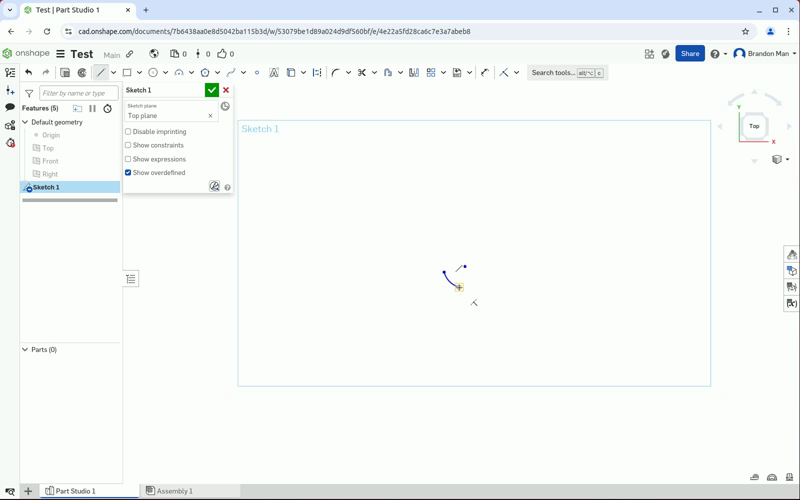
scroll(-6)
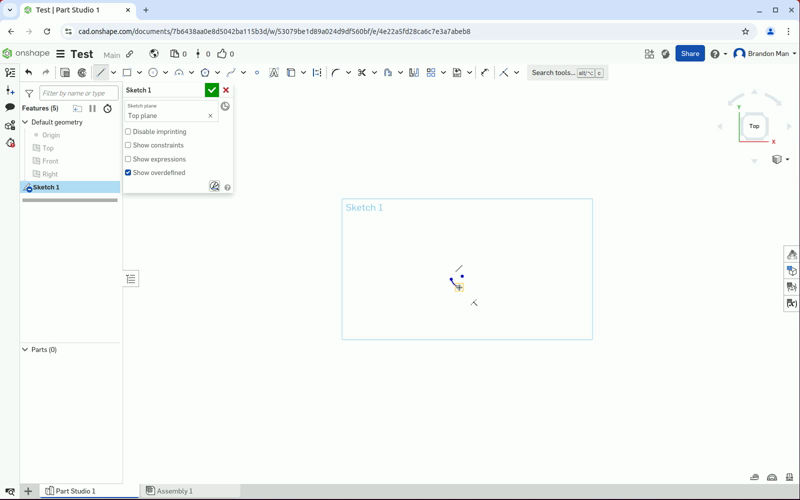
scroll(-6)
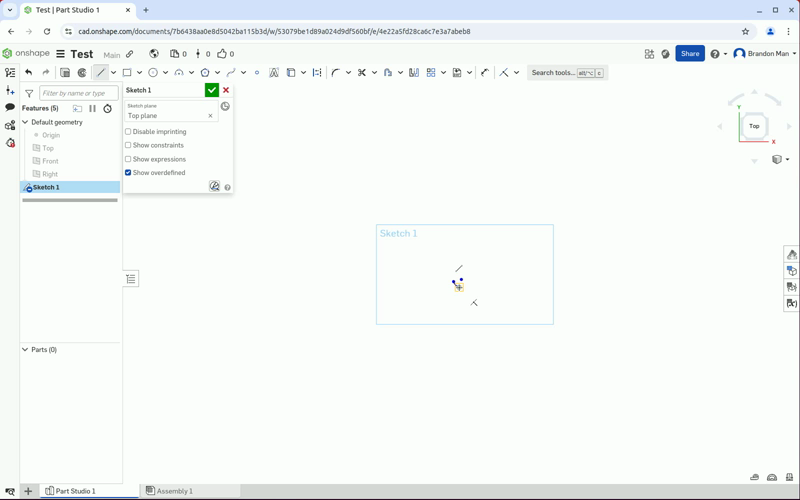
scroll(-6)
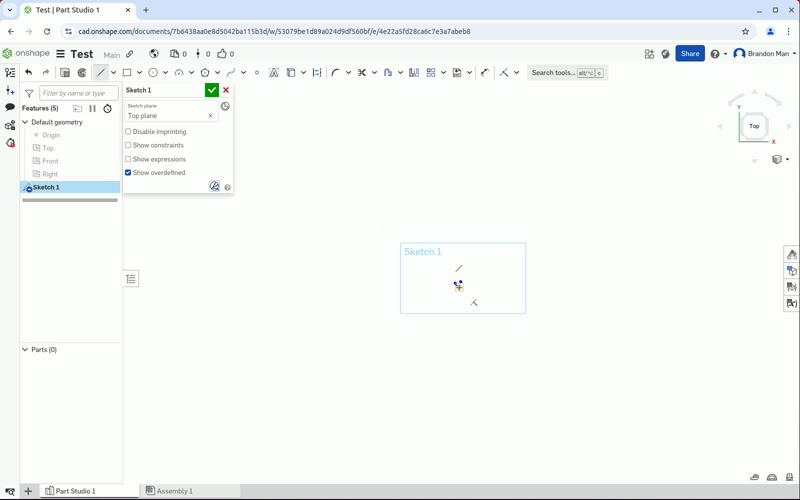
scroll(-6)
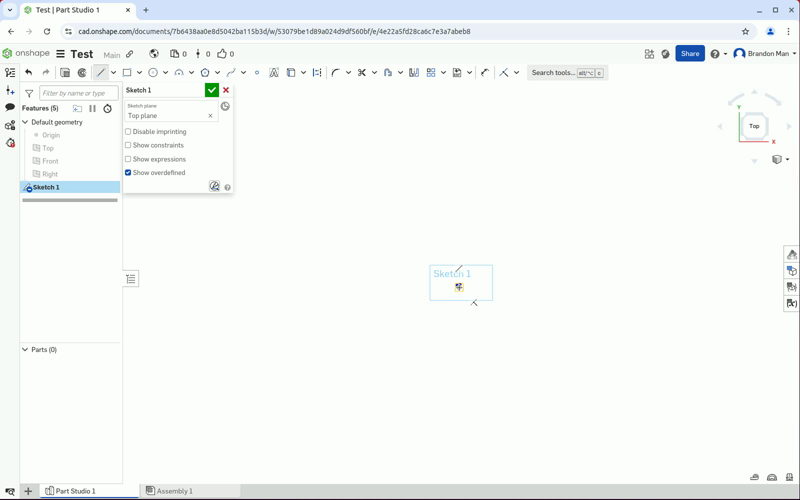
key_down(shift)
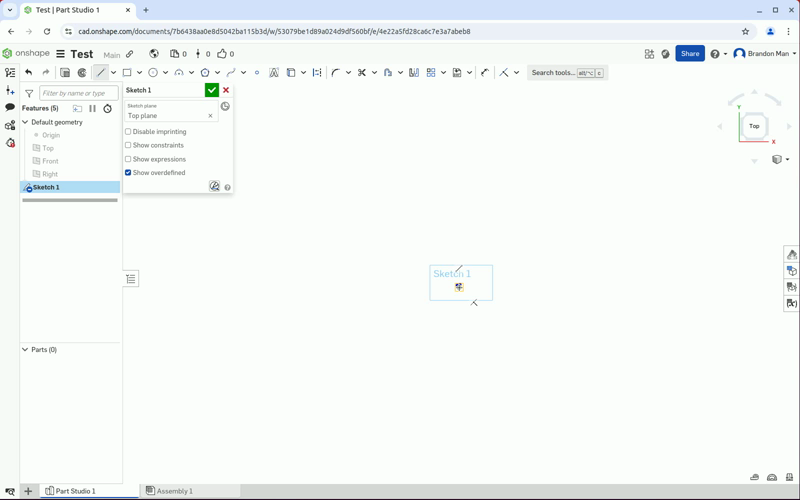
mouse_move(489, 287)
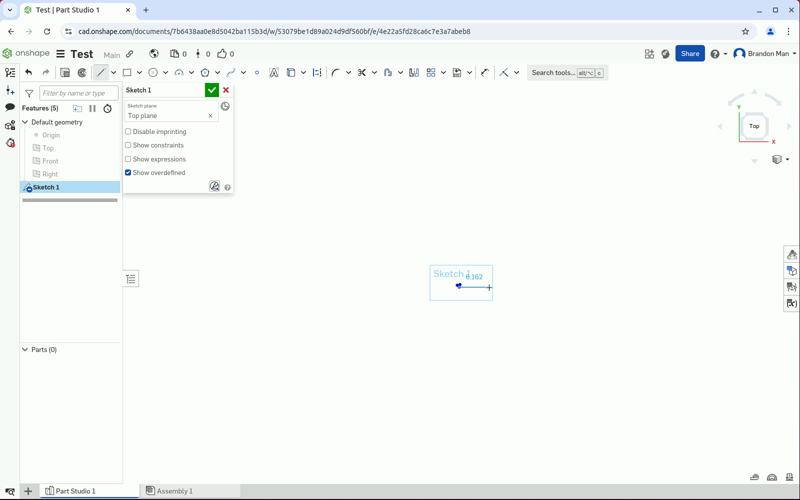
mouse_move(463, 287)
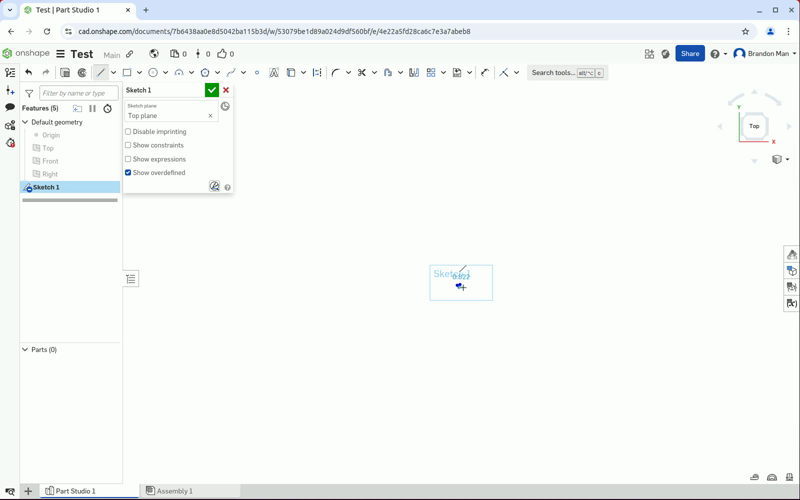
scroll(6)
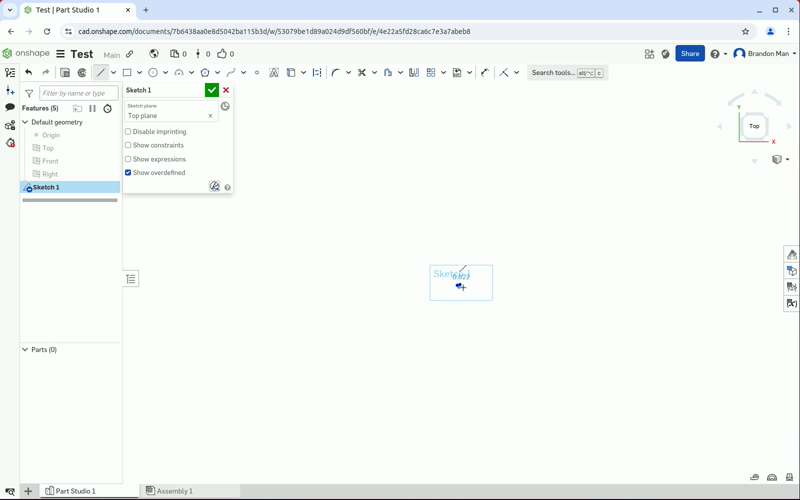
scroll(6)
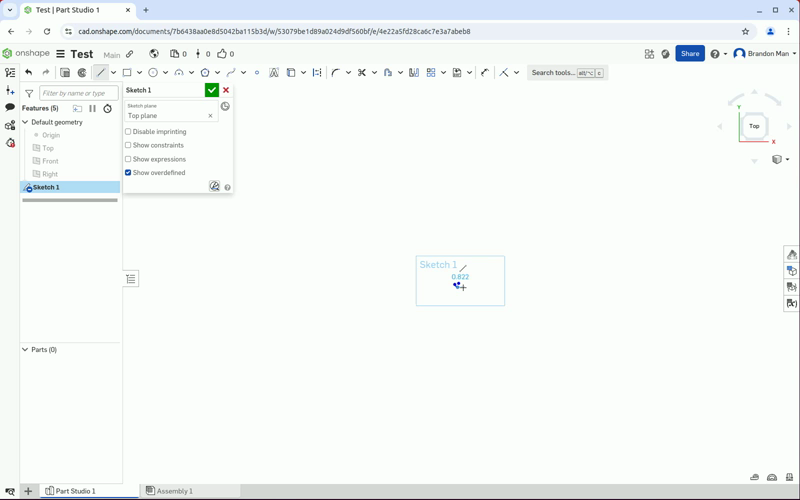
scroll(6)
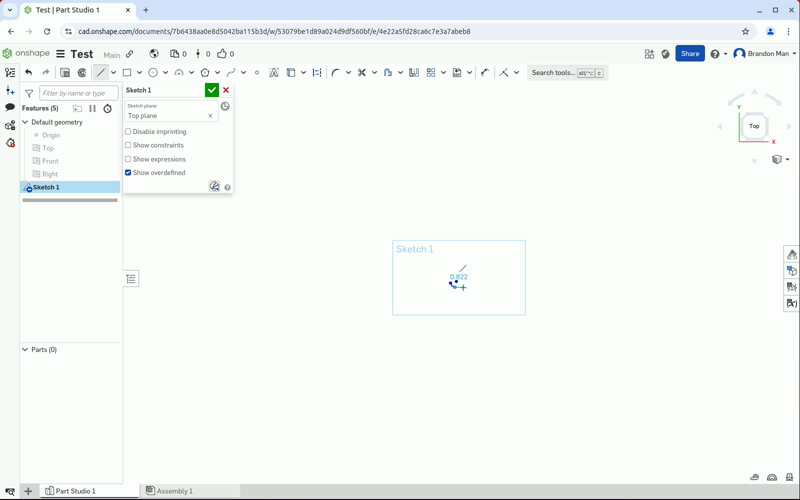
scroll(6)
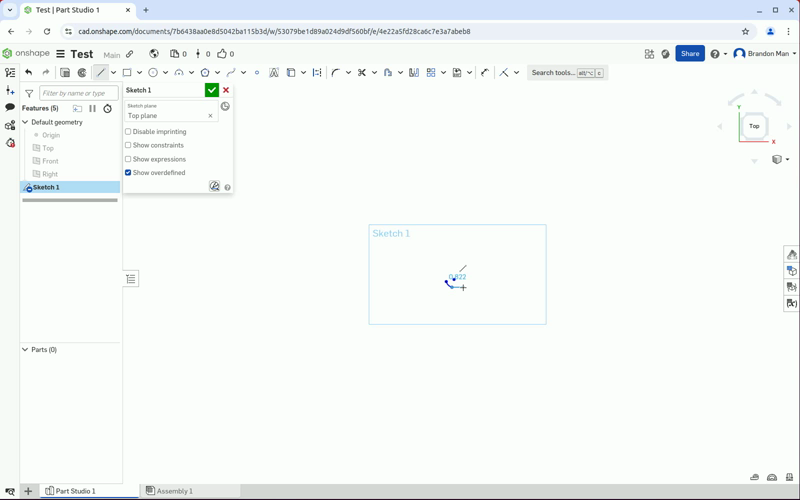
scroll(6)
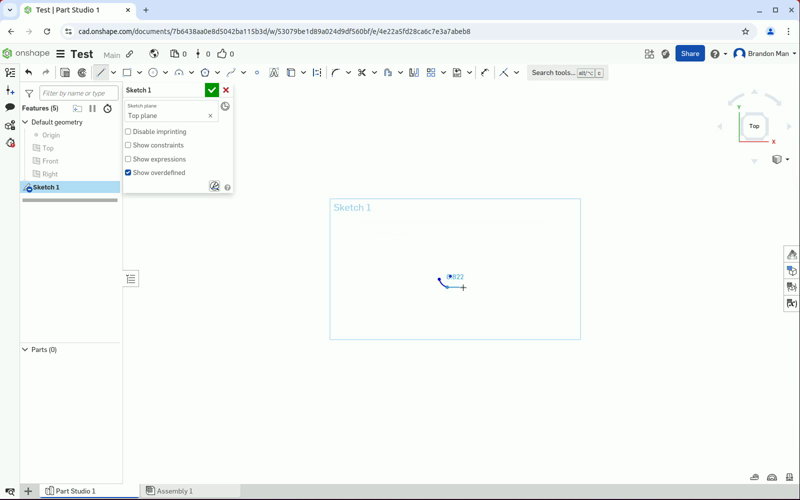
scroll(6)
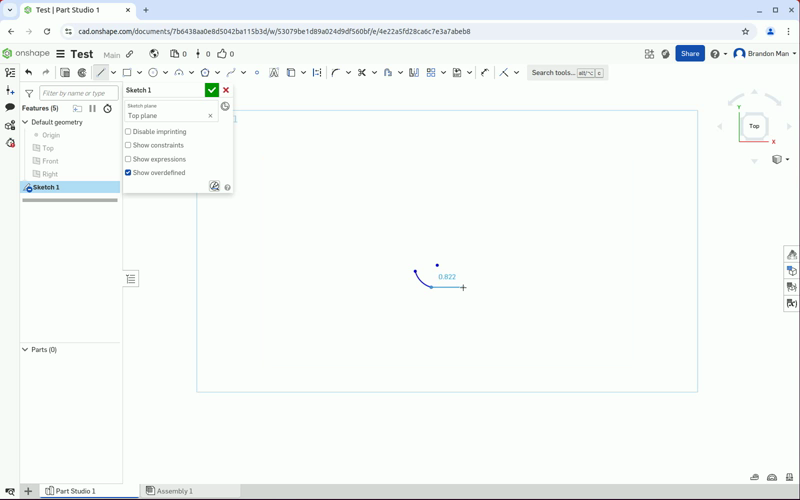
scroll(6)
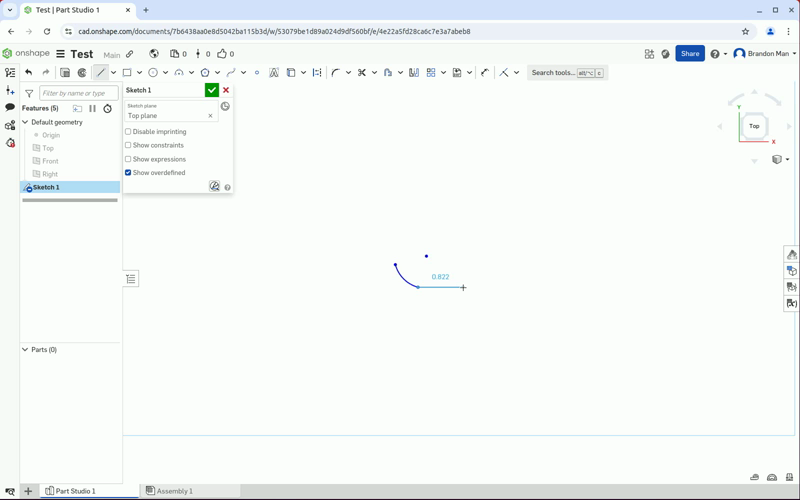
click(463, 287)
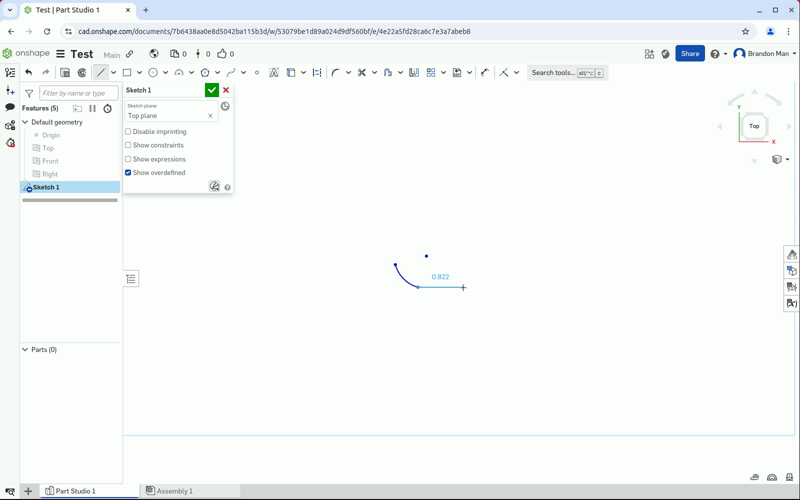
scroll(-6)
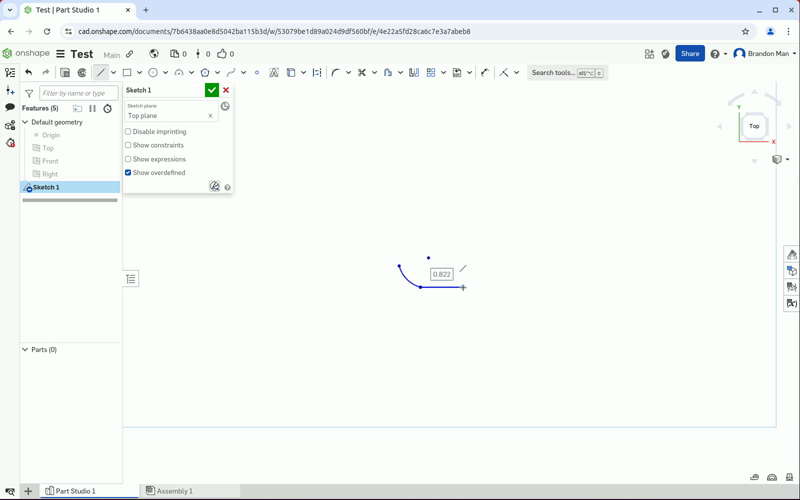
scroll(-6)
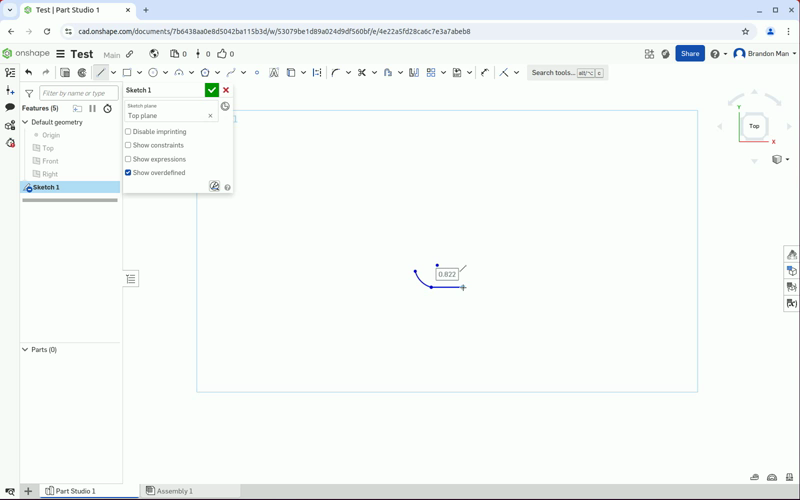
scroll(-6)
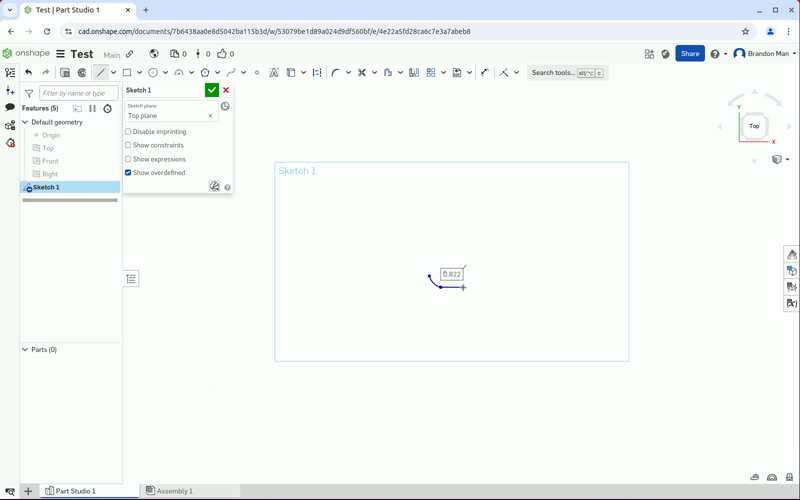
scroll(-6)
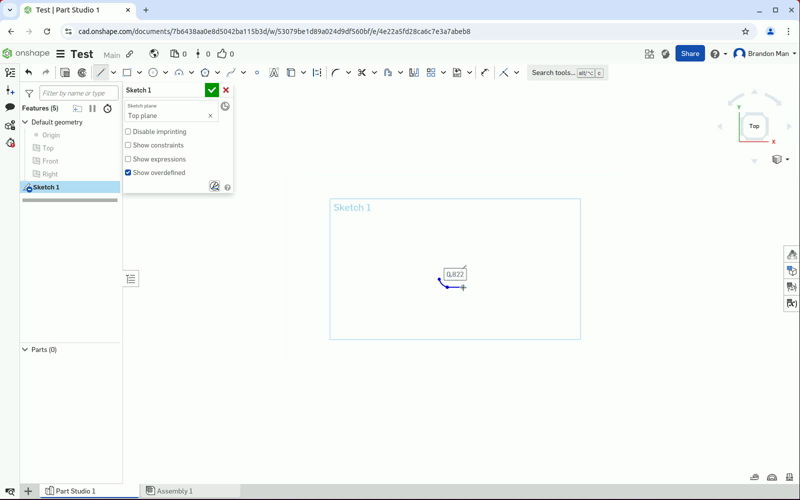
scroll(-6)
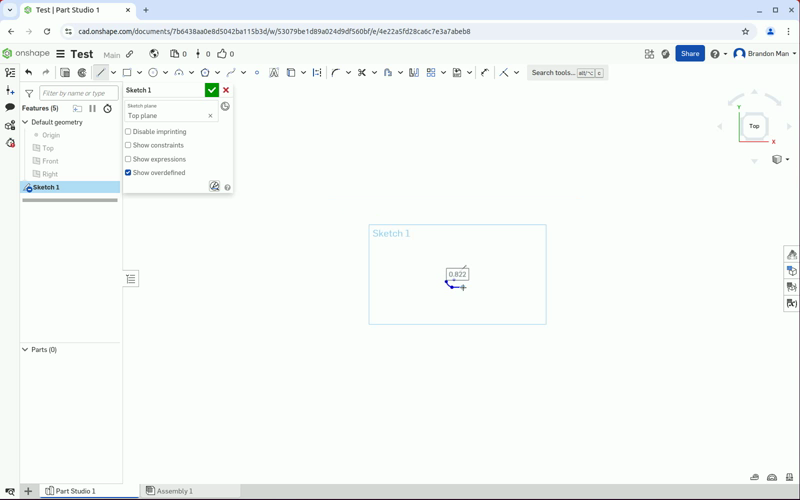
scroll(-6)
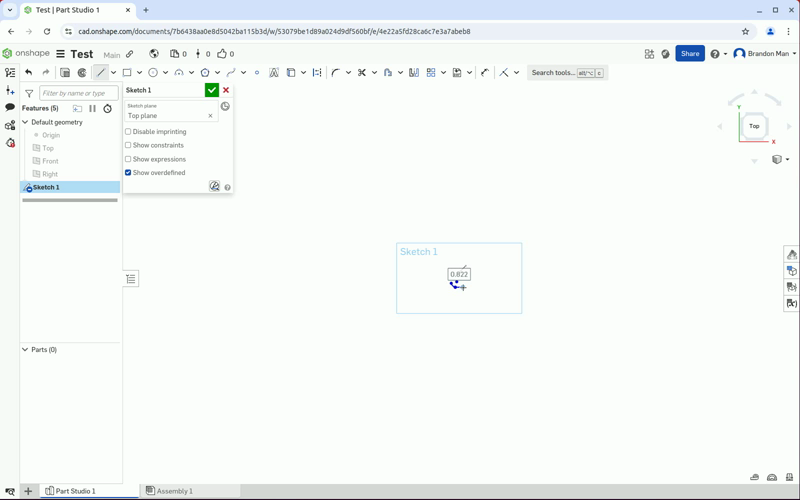
scroll(-6)
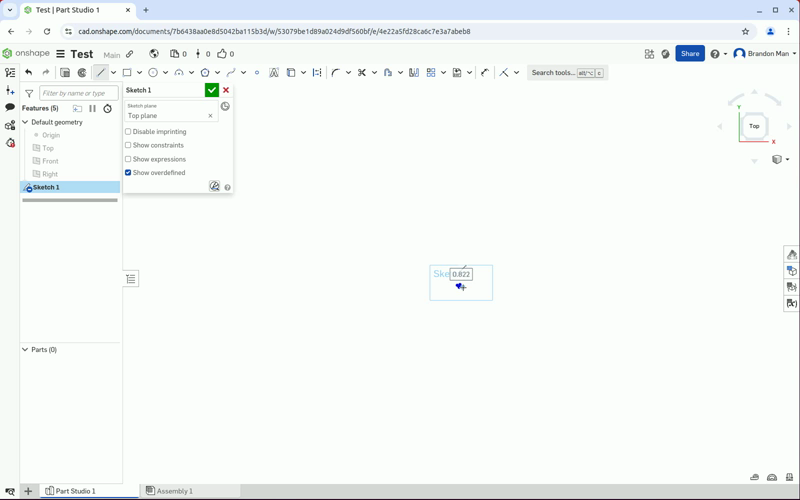
key_up(shift)
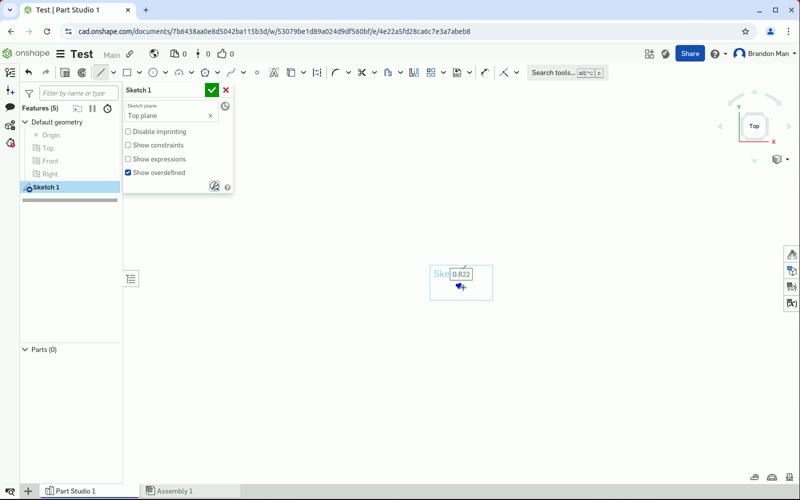
key(esc)
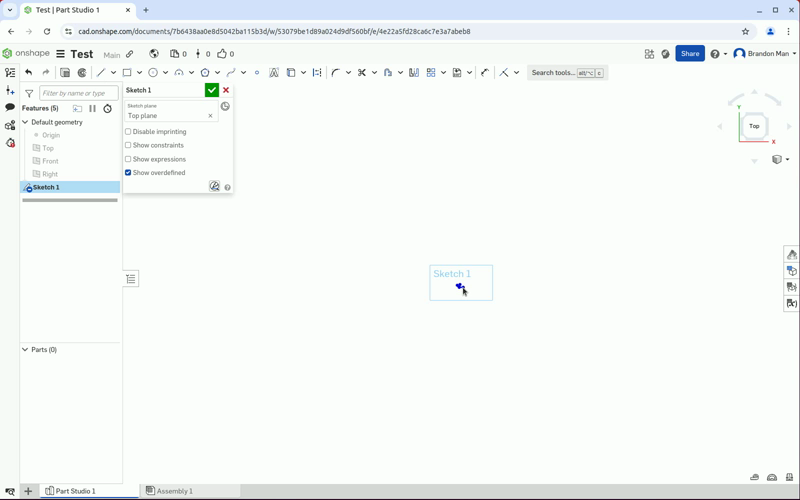
key(a)
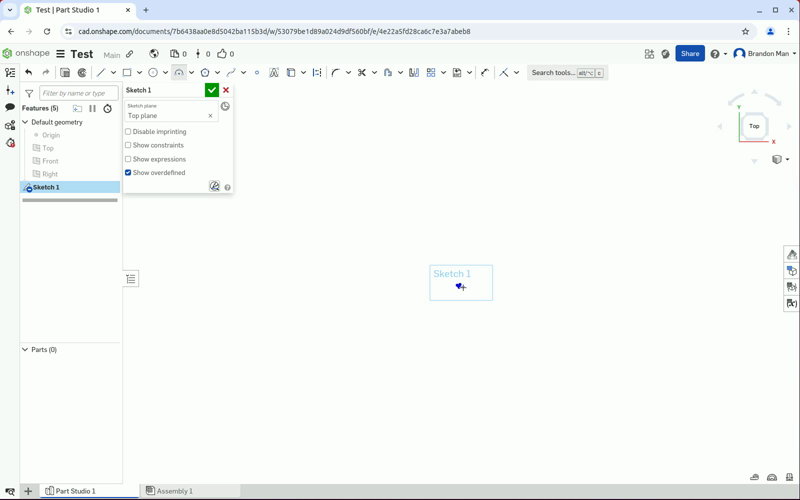
mouse_move(463, 287)
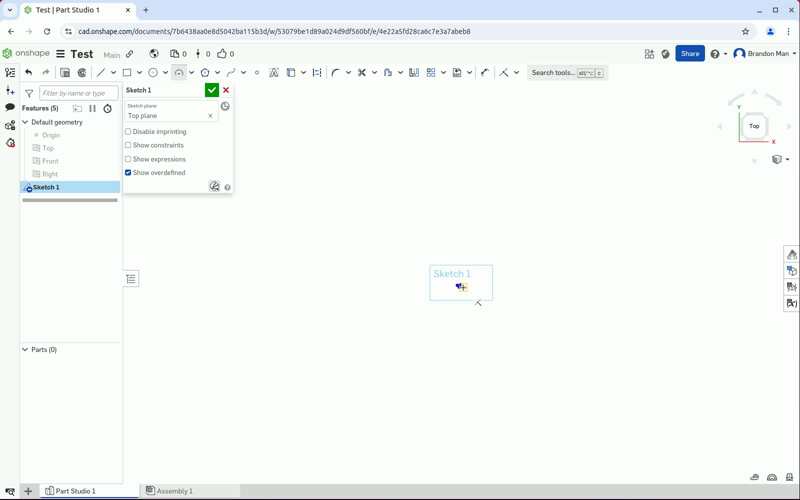
scroll(6)
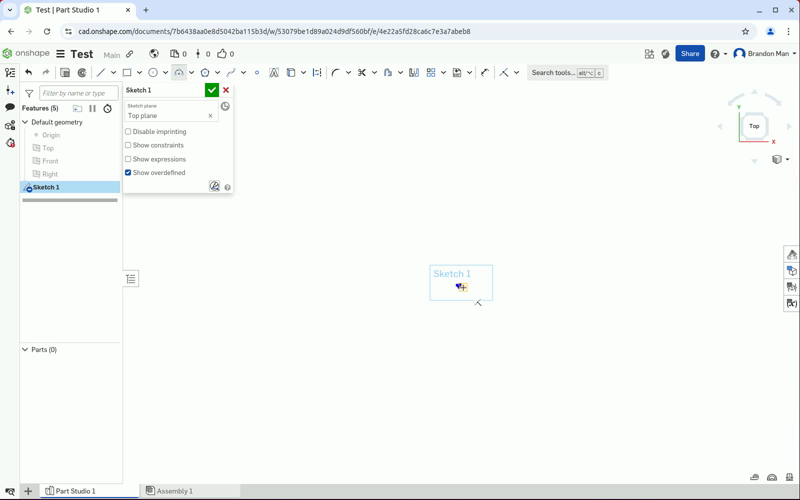
scroll(6)
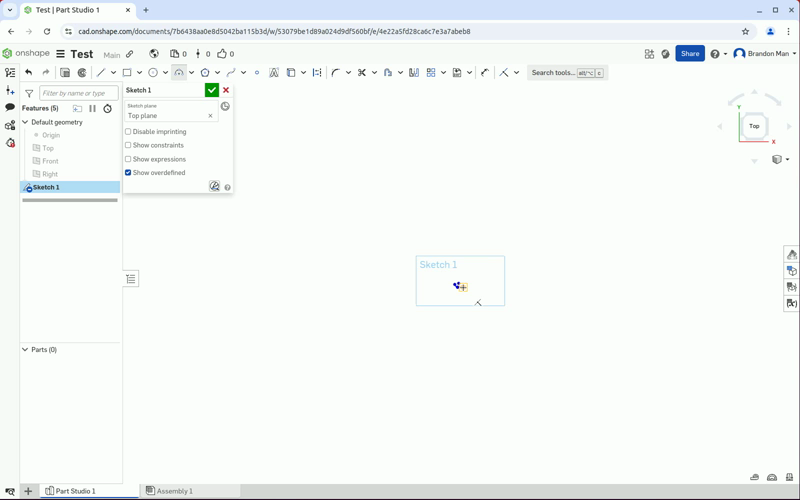
scroll(6)
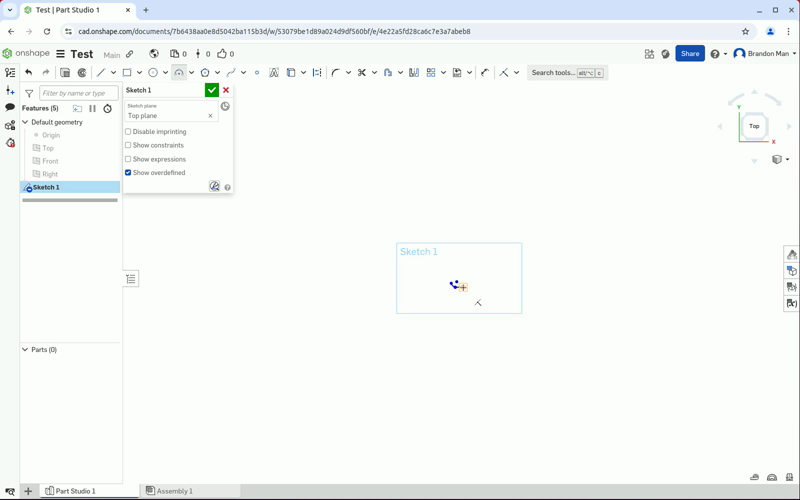
scroll(6)
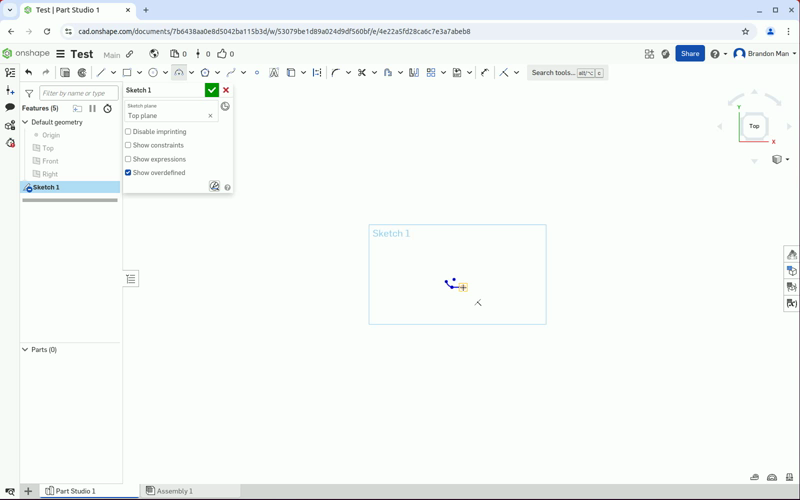
scroll(6)
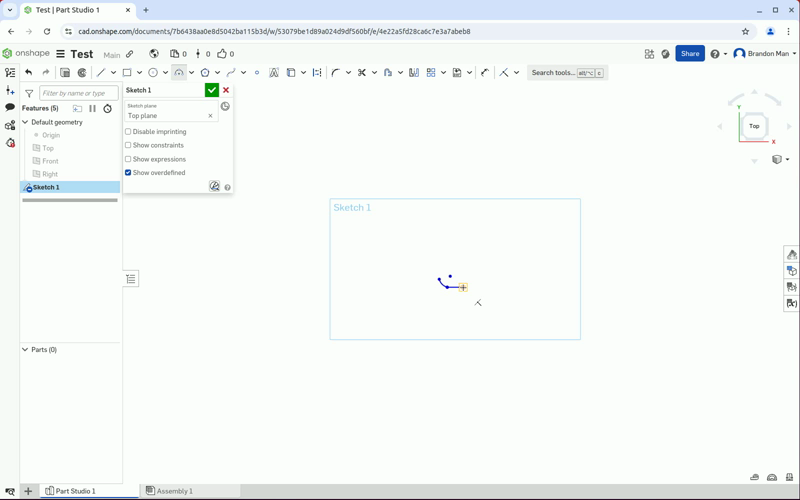
scroll(6)
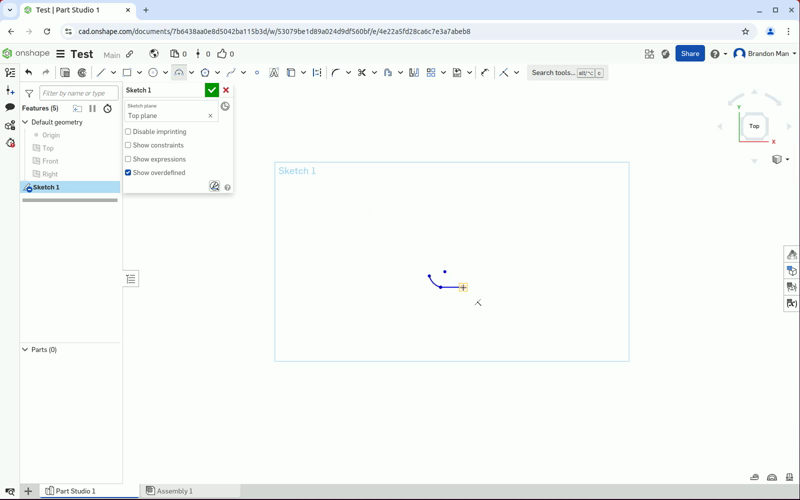
scroll(6)
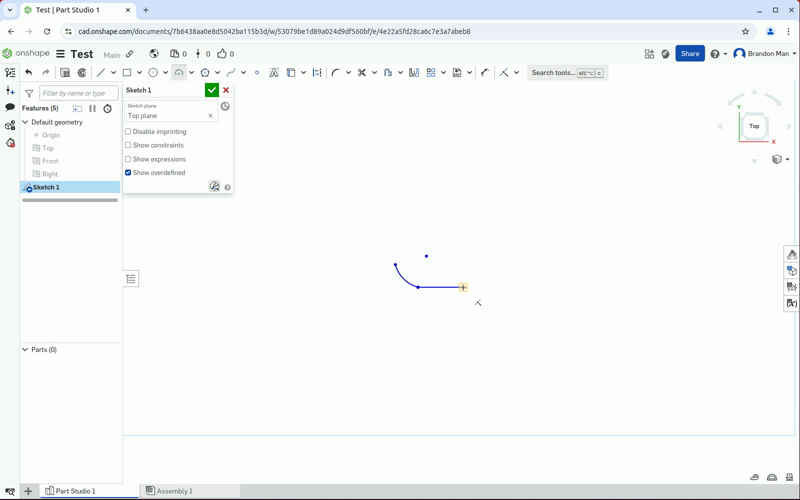
click(463, 287)
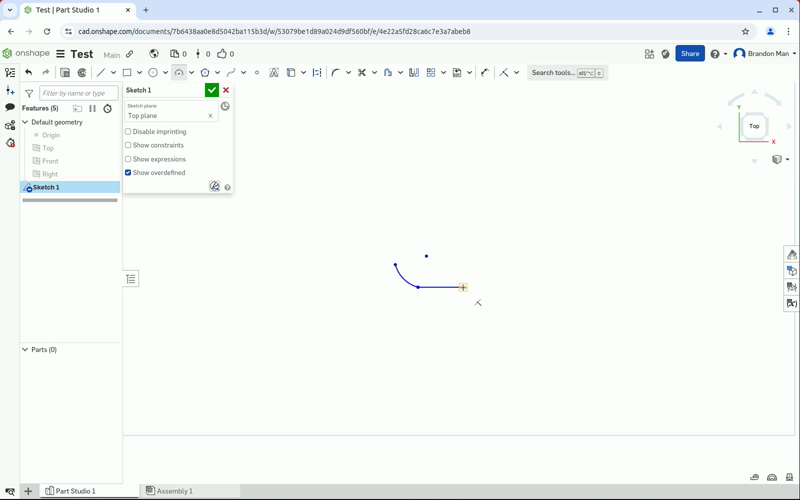
scroll(-6)
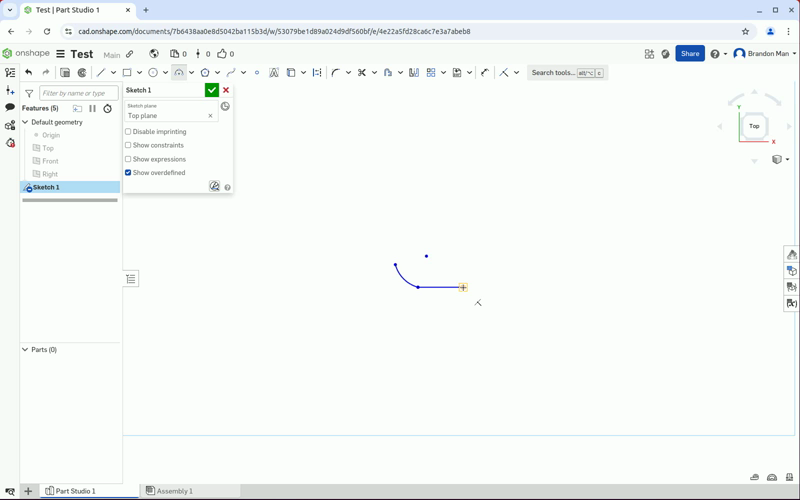
scroll(-6)
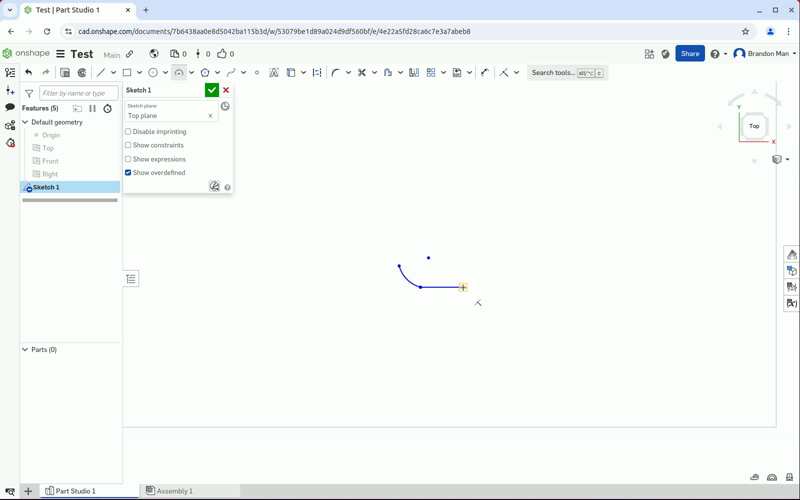
scroll(-6)
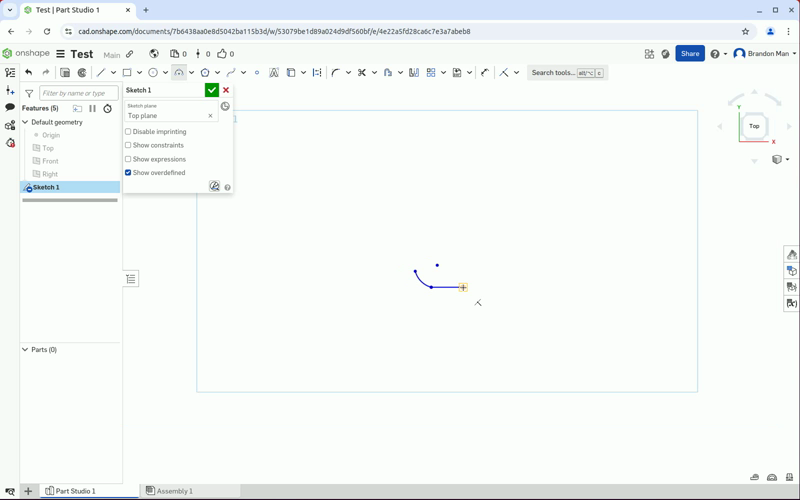
scroll(-6)
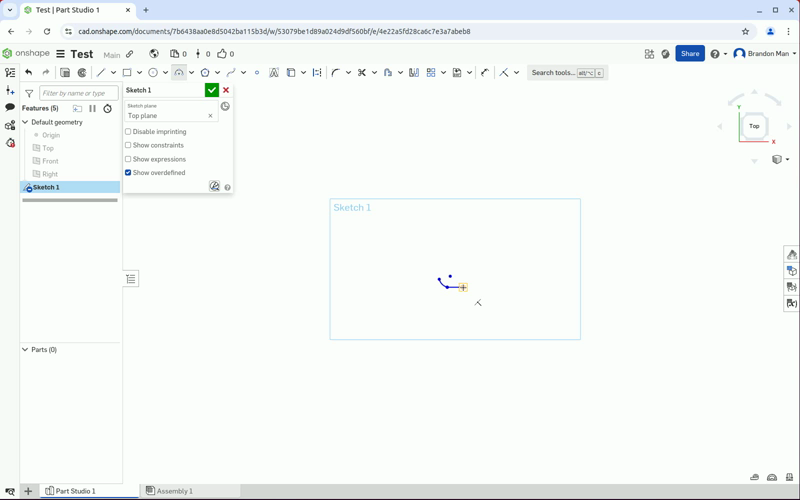
scroll(-6)
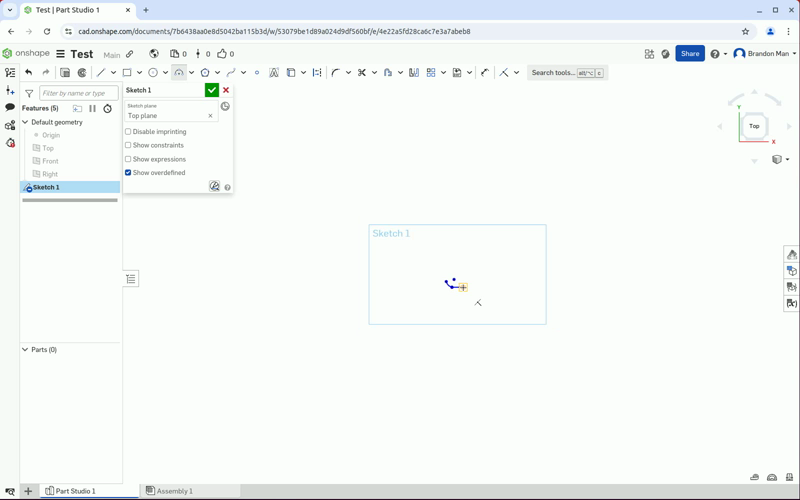
scroll(-6)
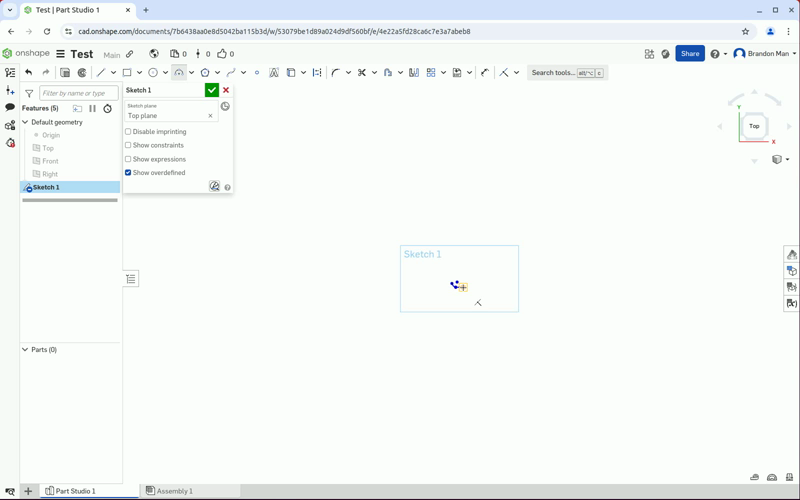
scroll(-6)
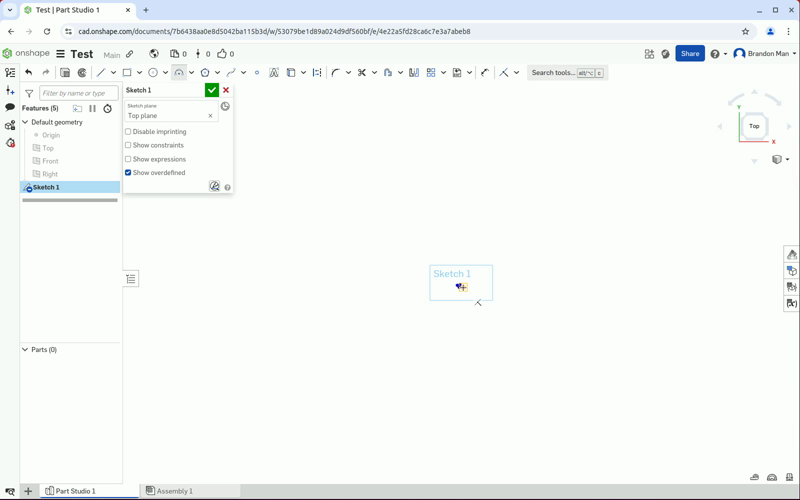
key_down(shift)
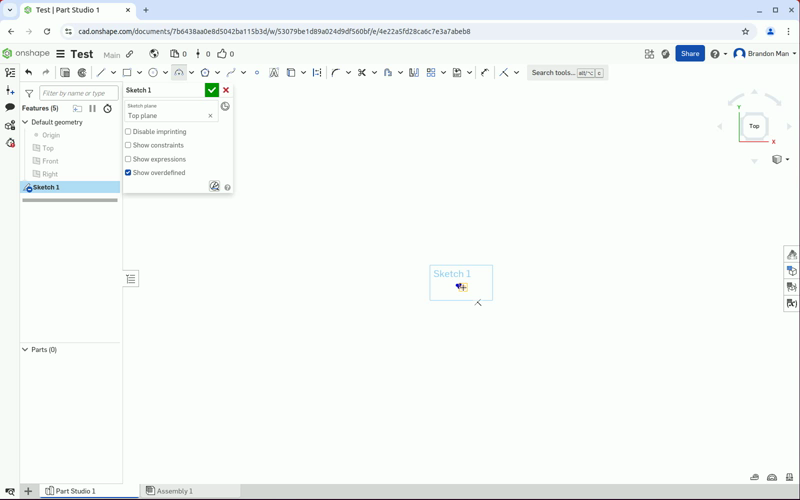
mouse_move(465, 285)
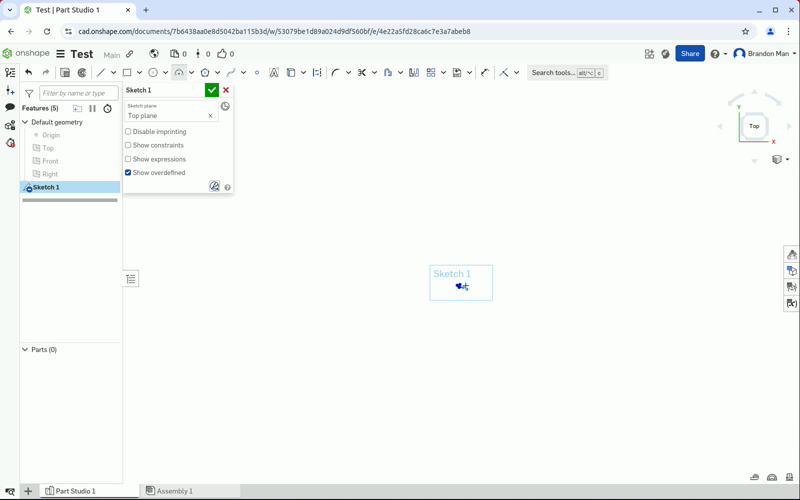
scroll(6)
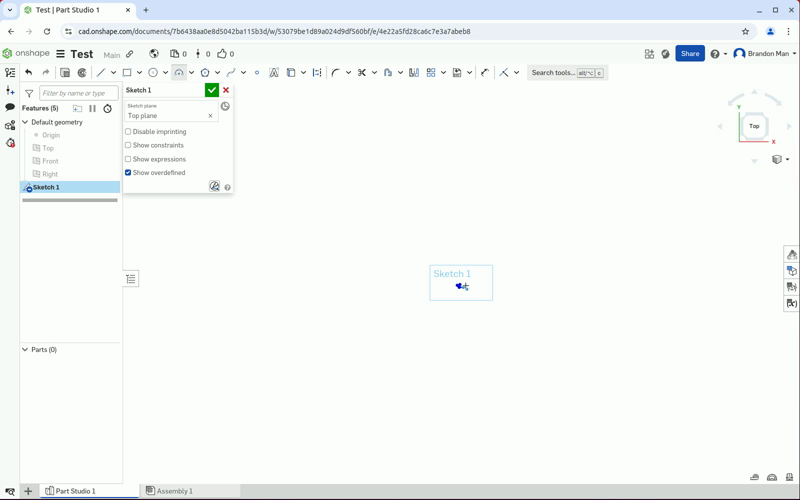
scroll(6)
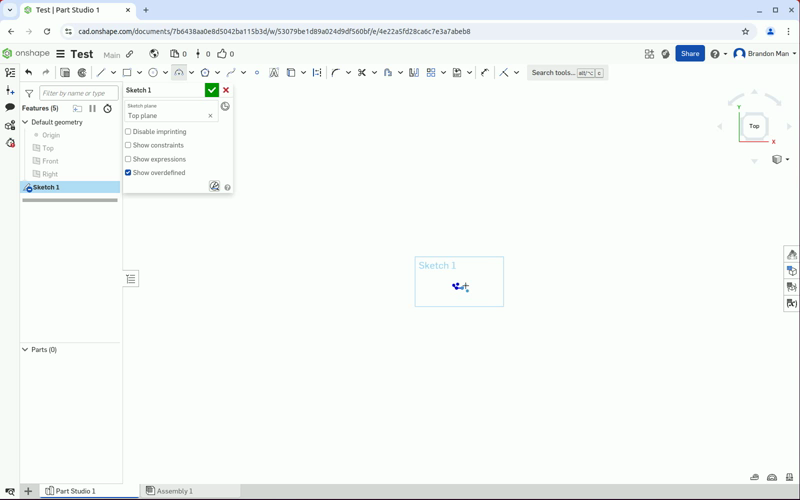
scroll(6)
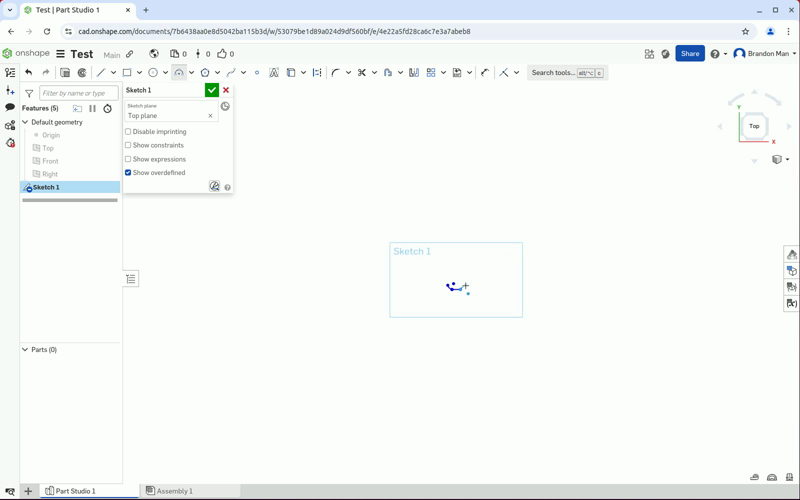
scroll(6)
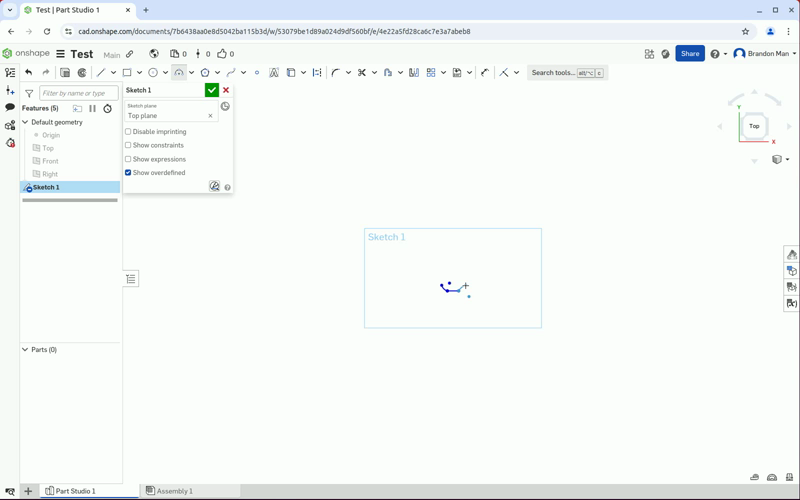
scroll(6)
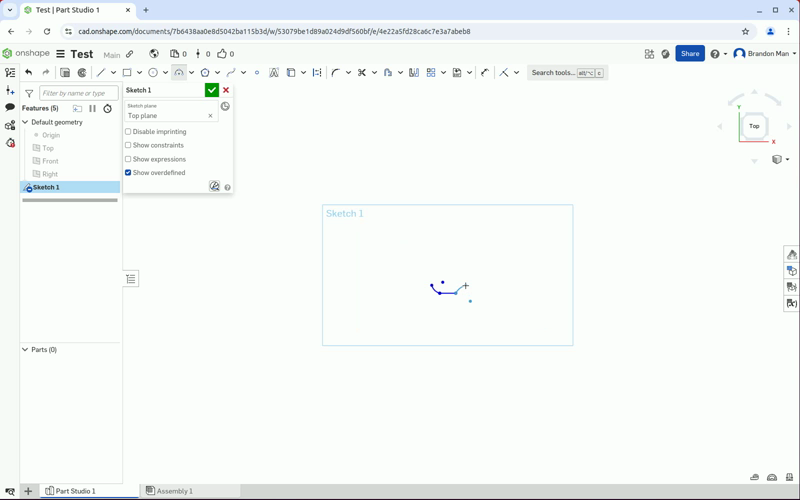
scroll(6)
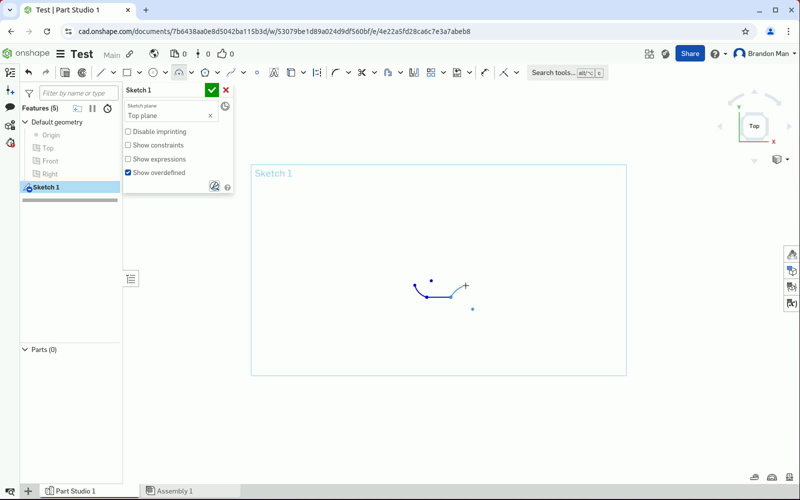
scroll(6)
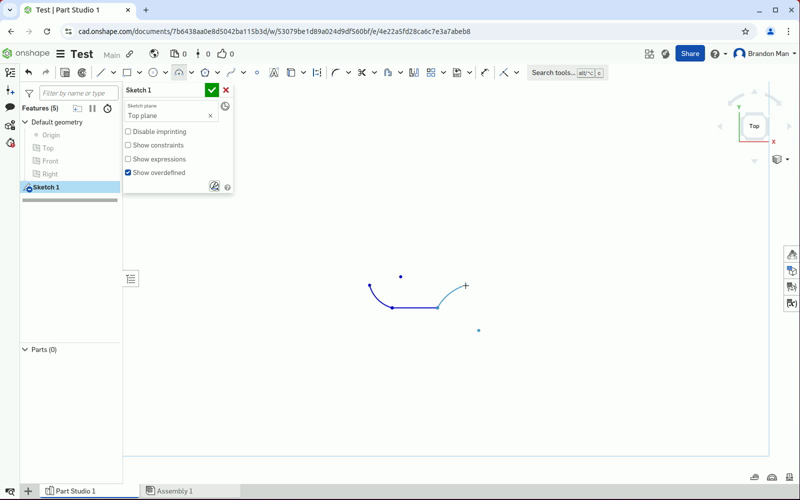
click(465, 285)
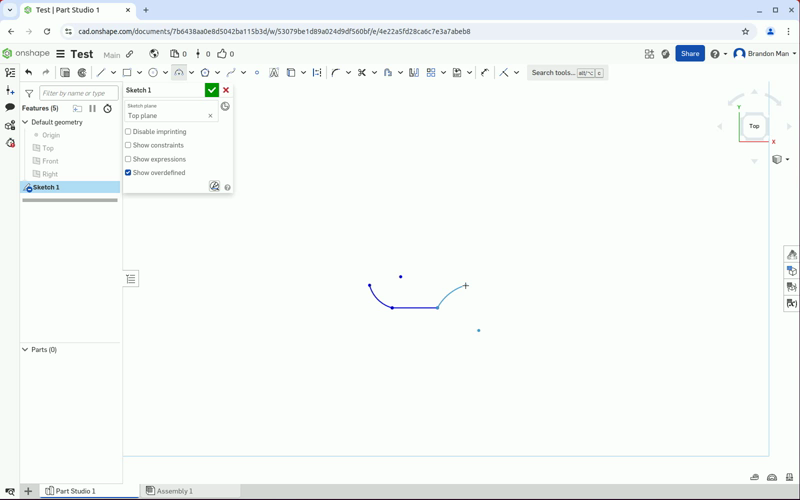
scroll(-6)
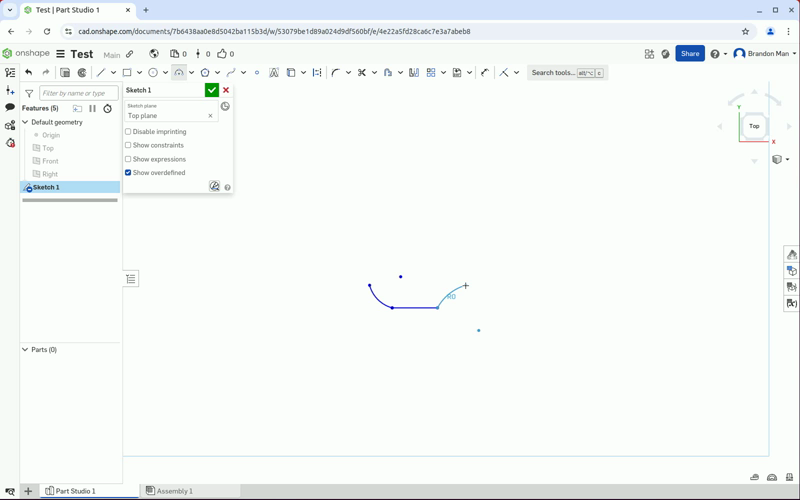
scroll(-6)
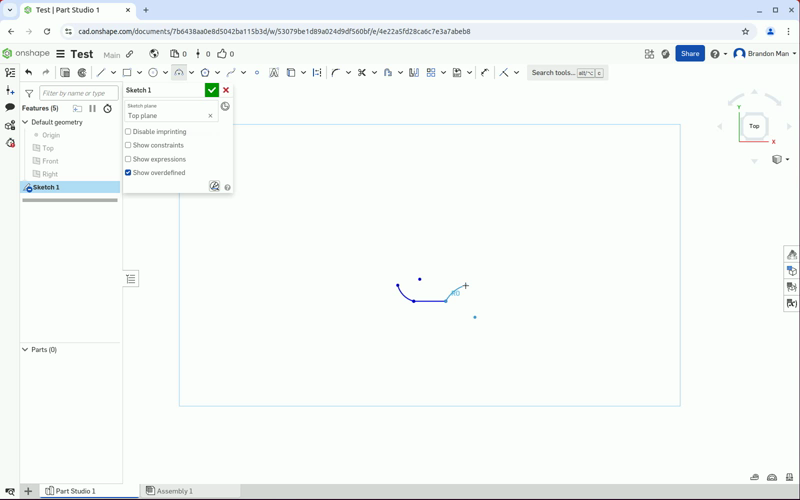
scroll(-6)
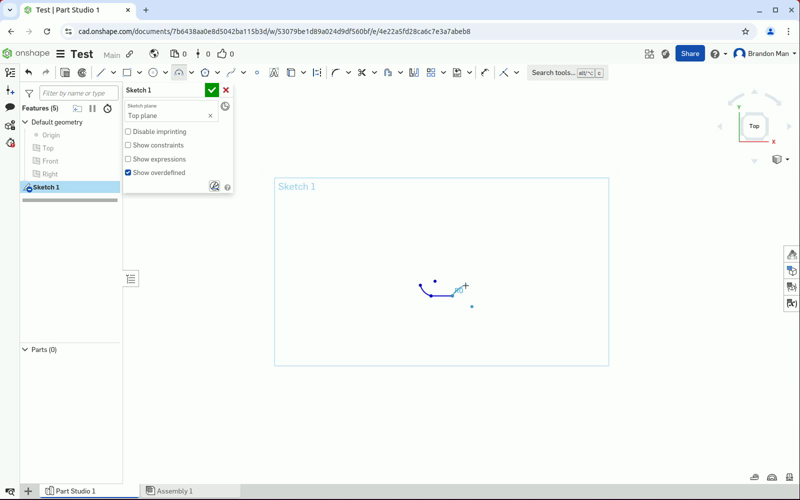
scroll(-6)
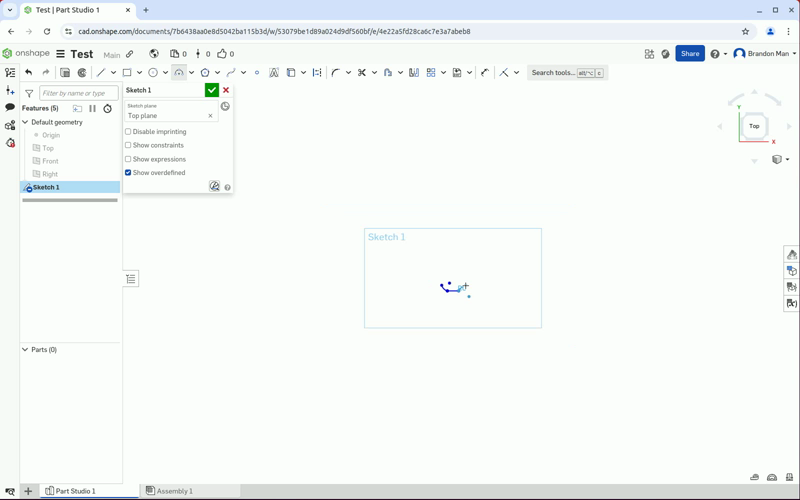
scroll(-6)
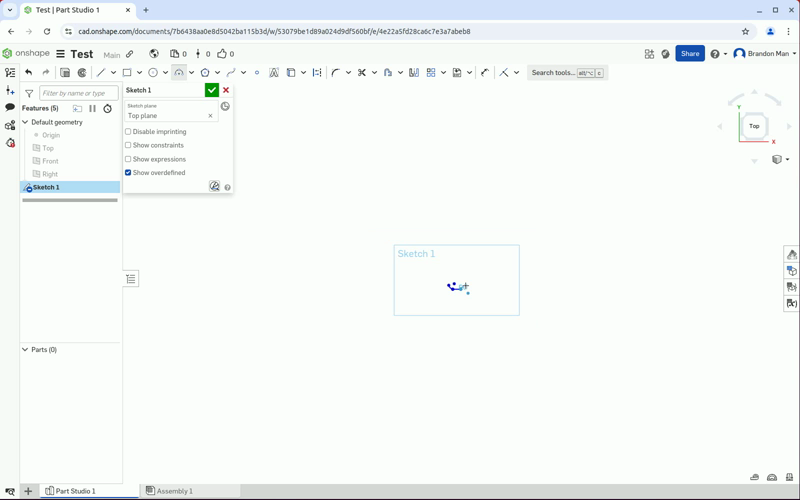
scroll(-6)
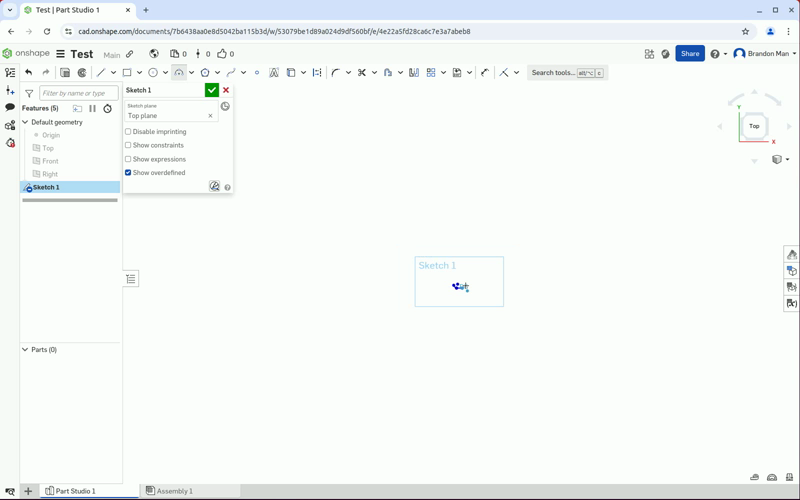
scroll(-6)
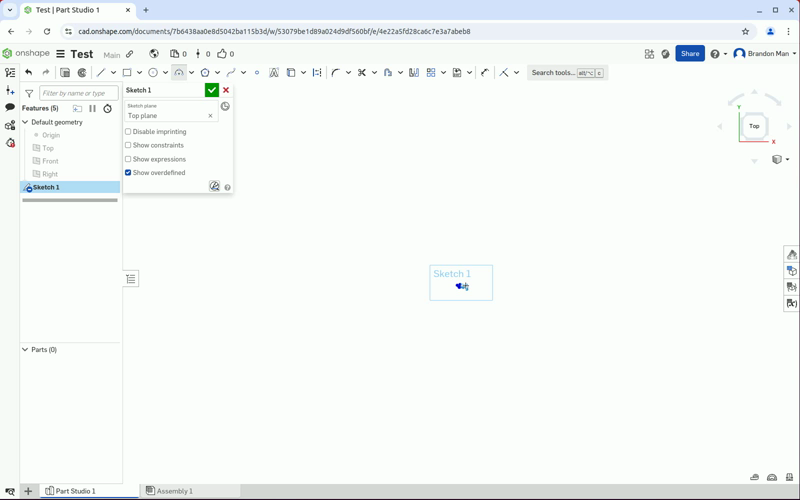
mouse_move(464, 286)
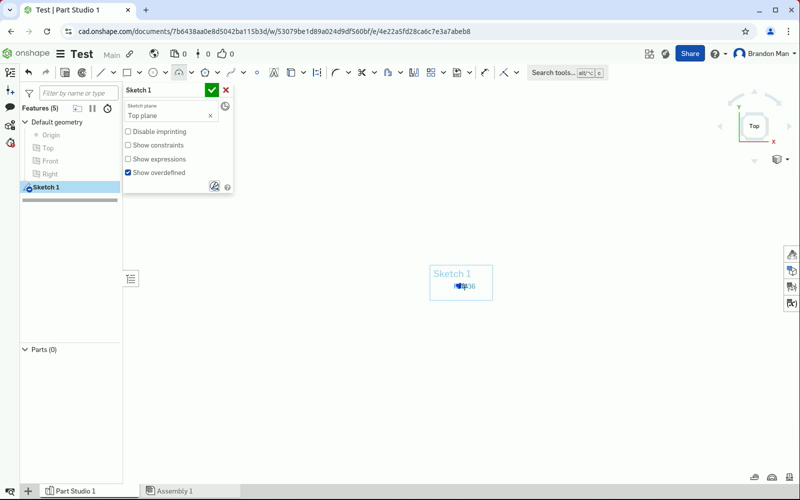
scroll(6)
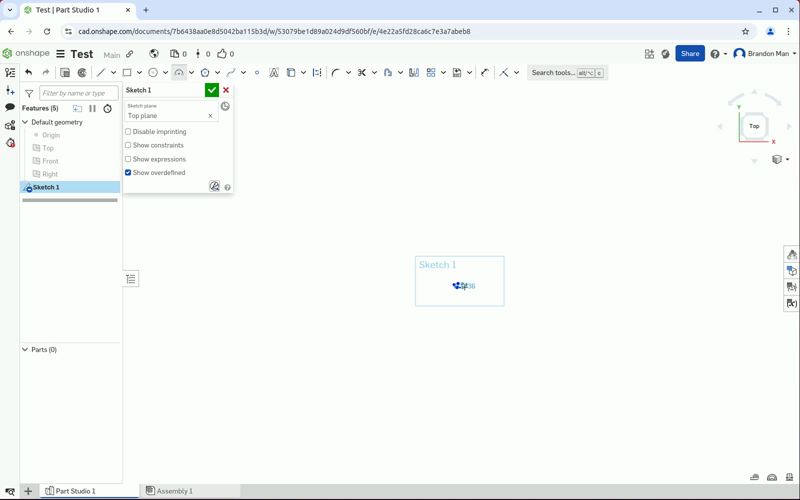
scroll(6)
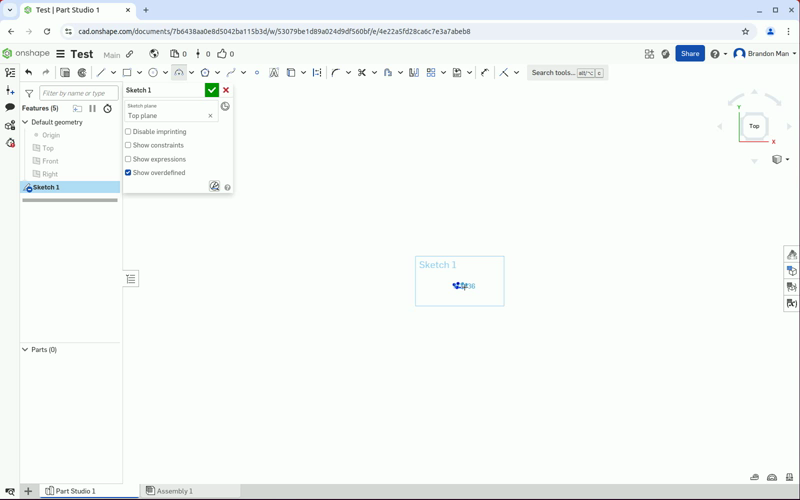
scroll(6)
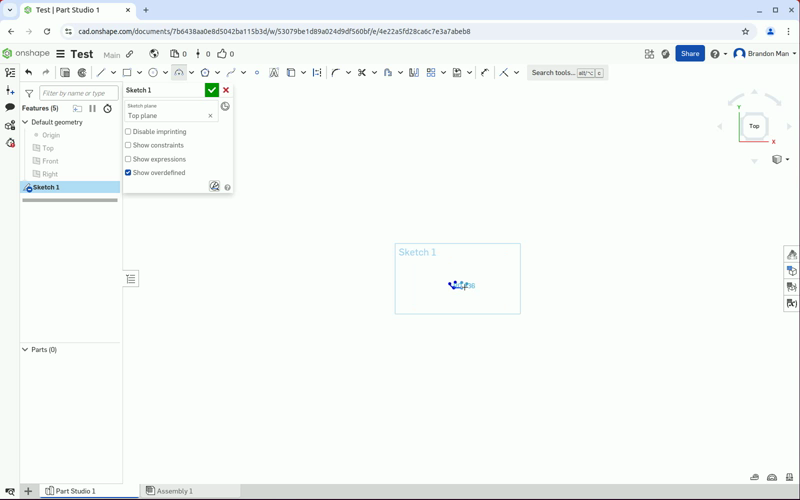
scroll(6)
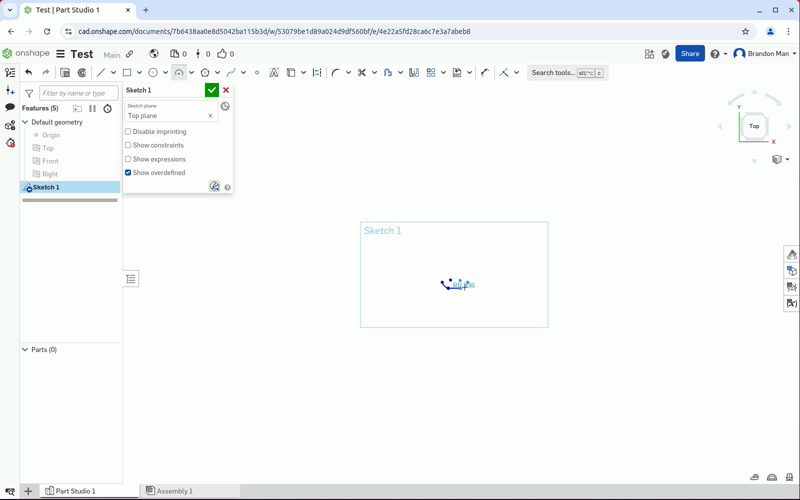
scroll(6)
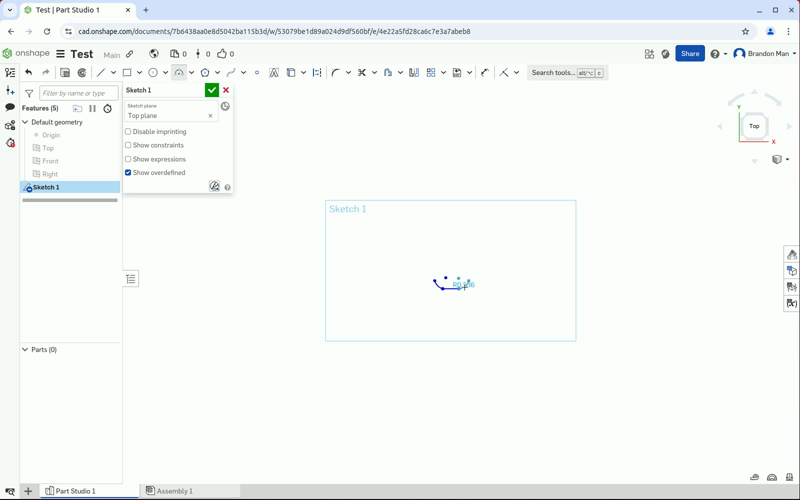
scroll(6)
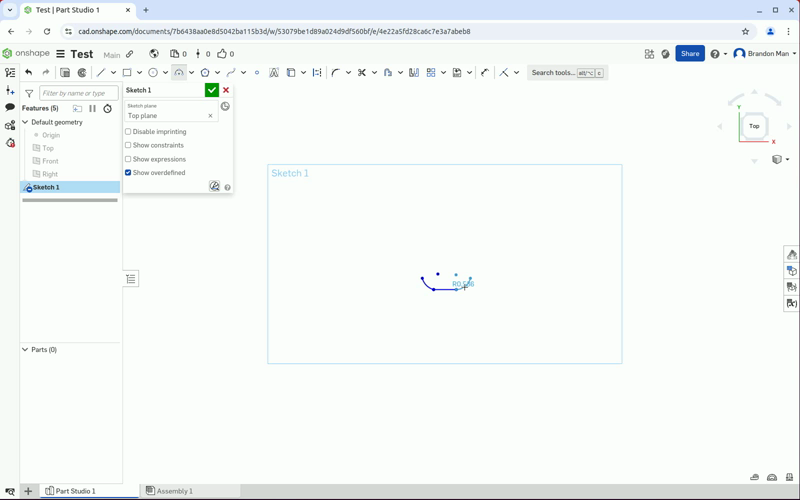
scroll(6)
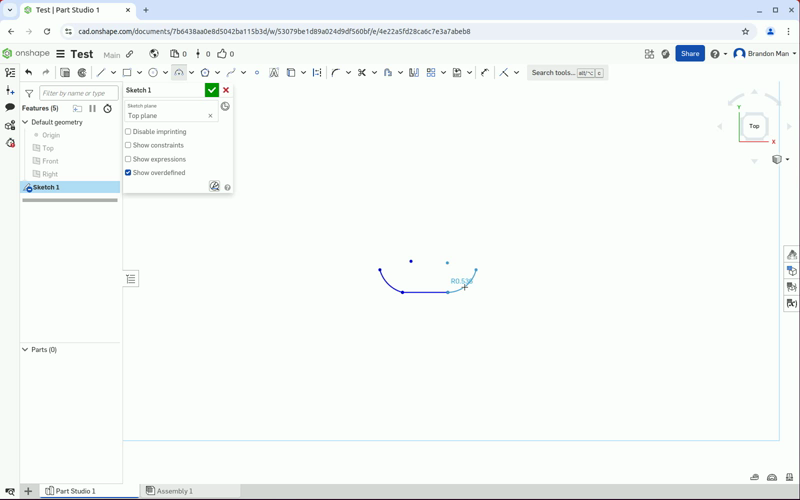
click(464, 286)
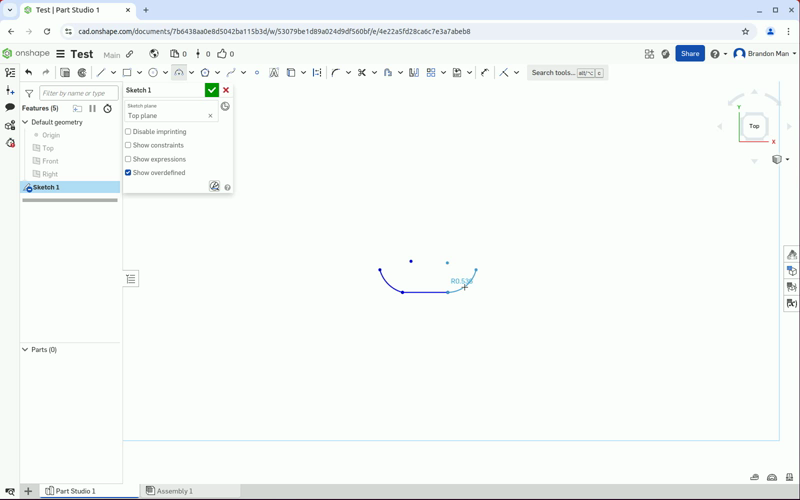
scroll(-6)
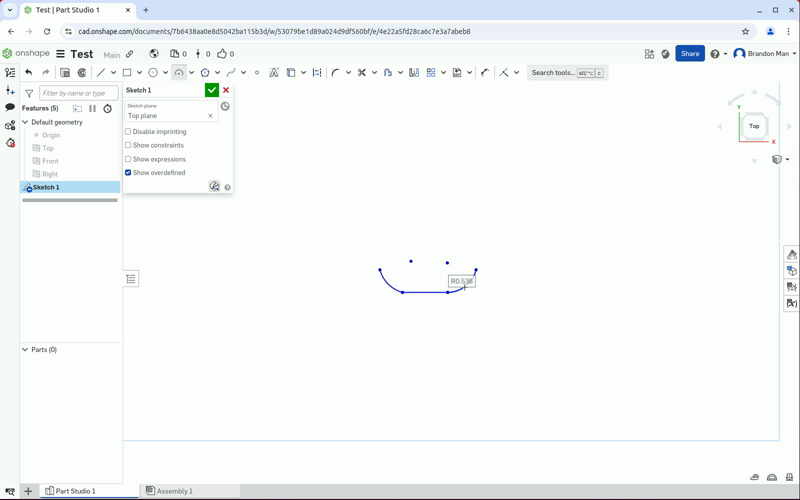
scroll(-6)
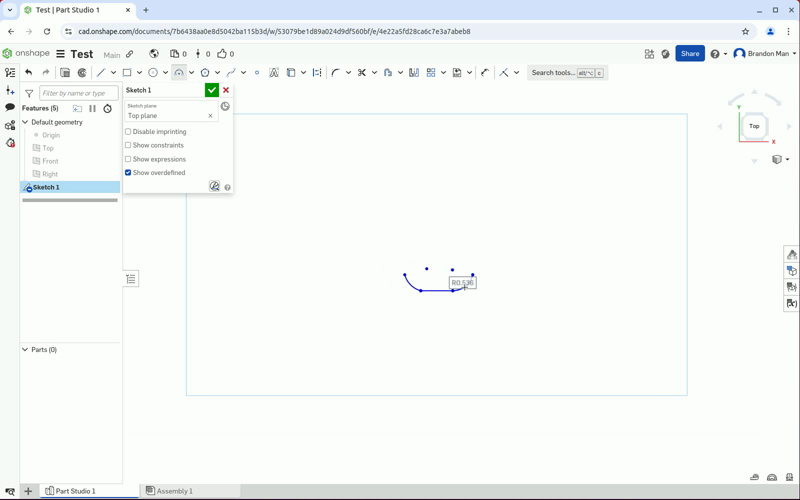
scroll(-6)
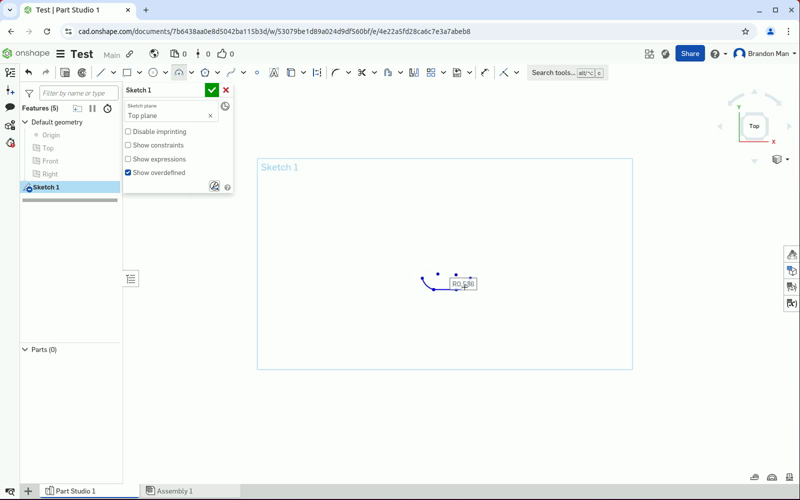
scroll(-6)
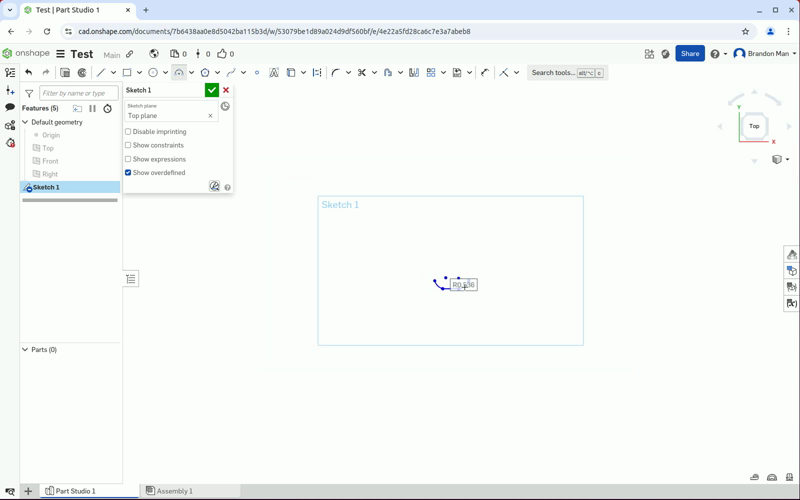
scroll(-6)
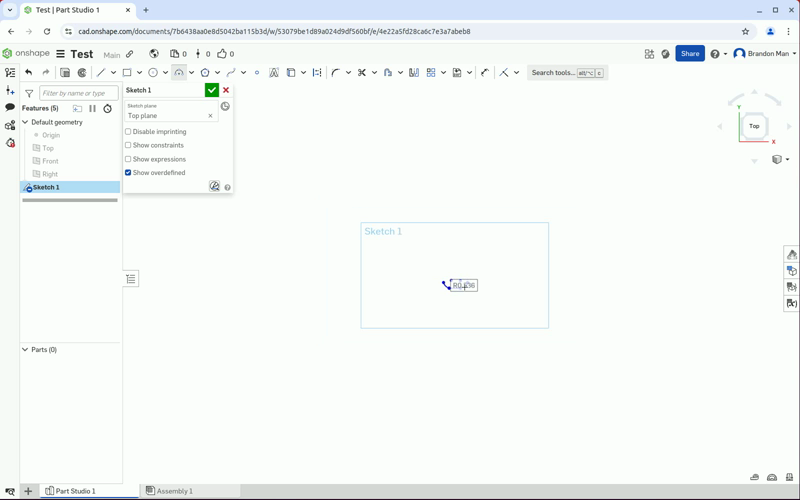
scroll(-6)
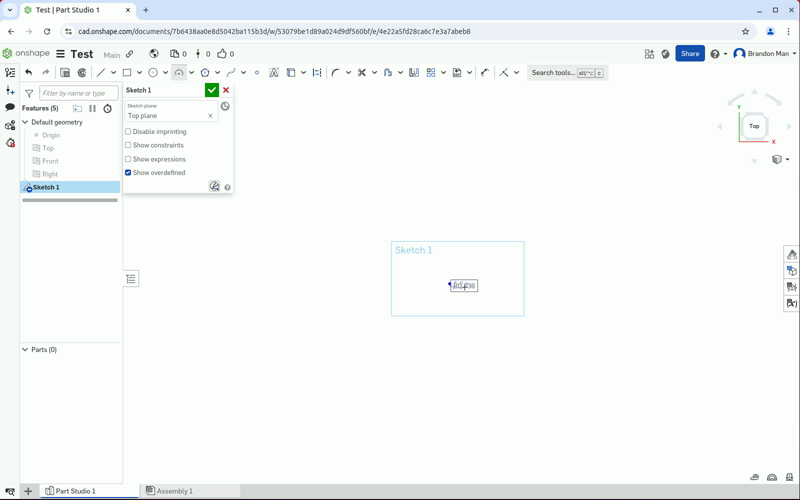
scroll(-6)
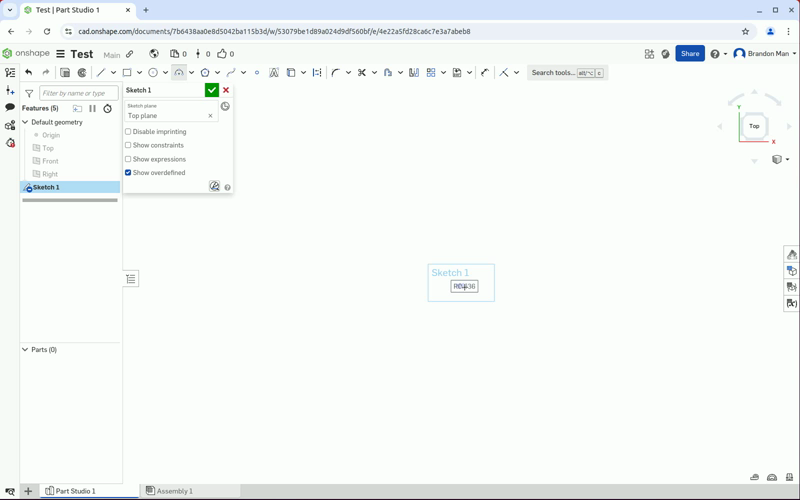
key_up(shift)
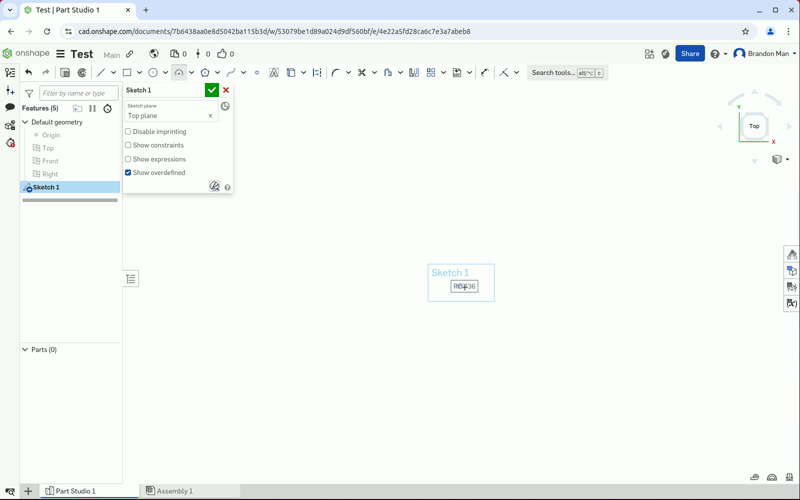
key(esc)
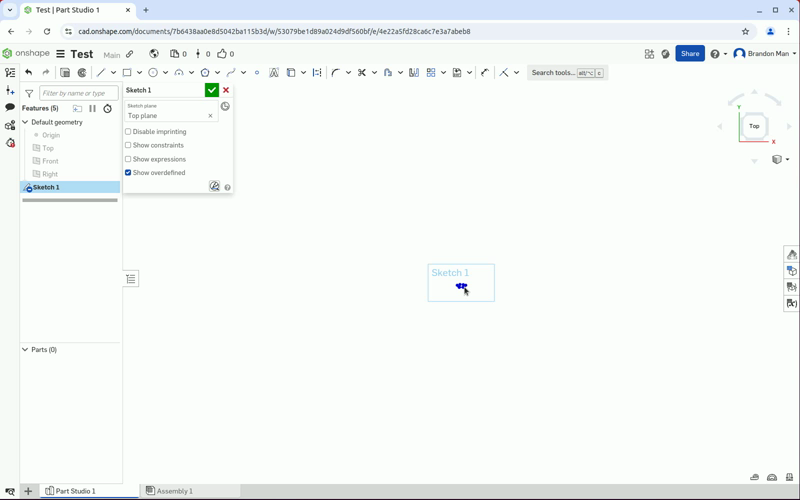
key(l)
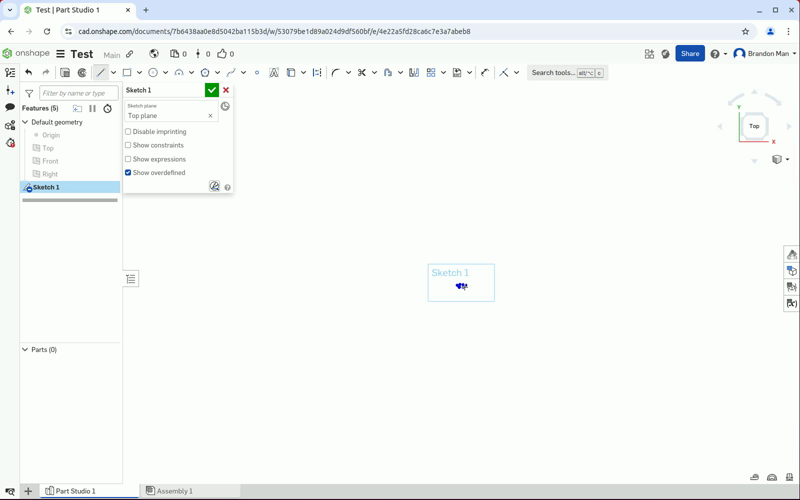
mouse_move(465, 285)
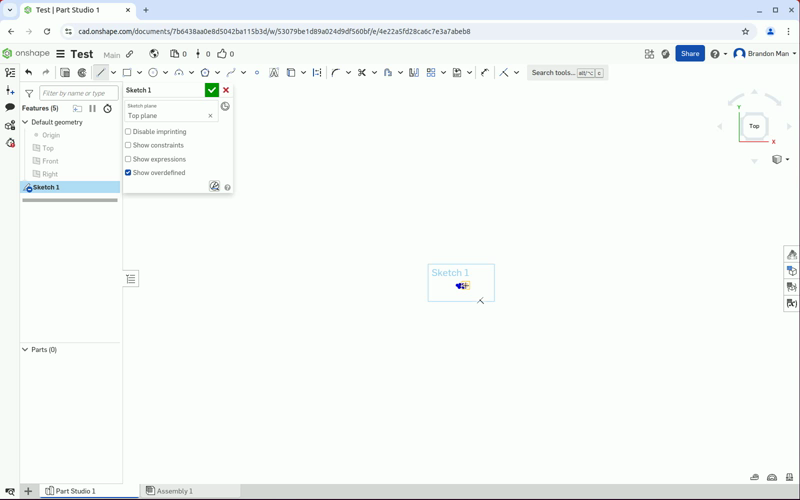
scroll(6)
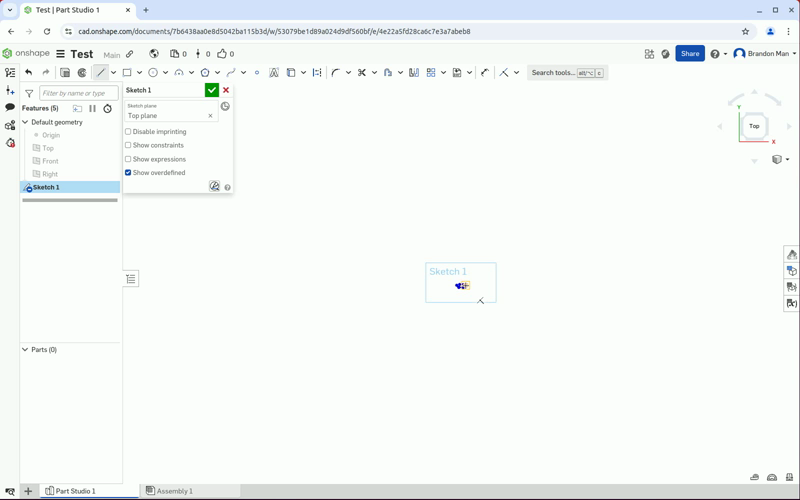
scroll(6)
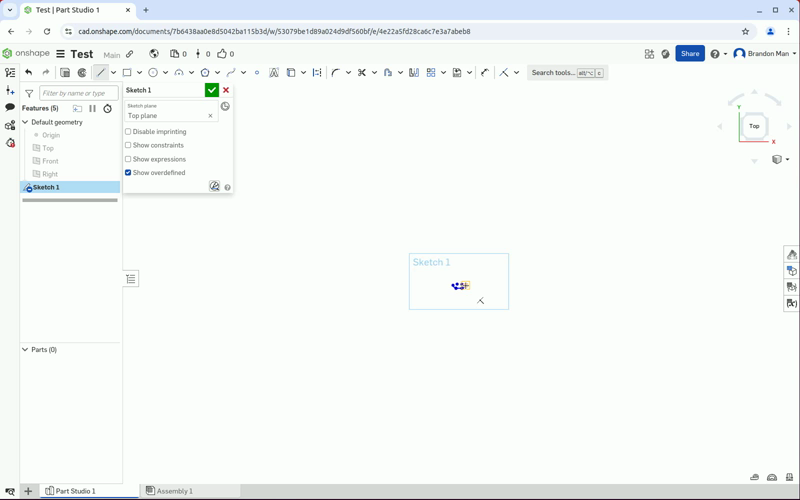
scroll(6)
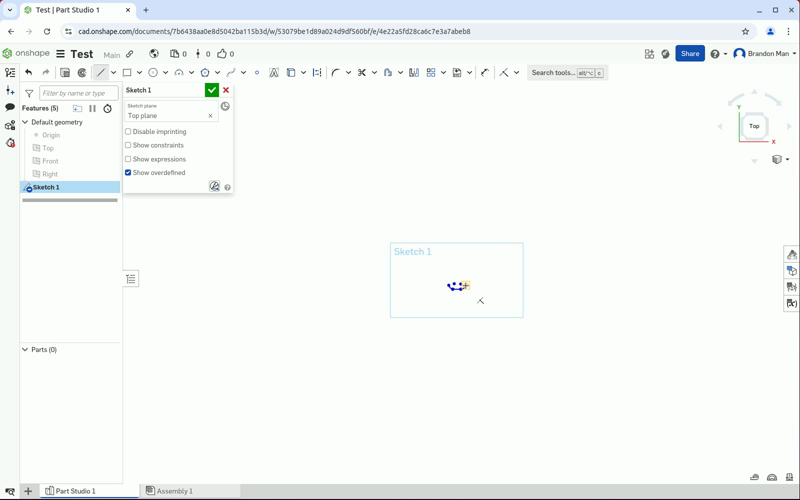
scroll(6)
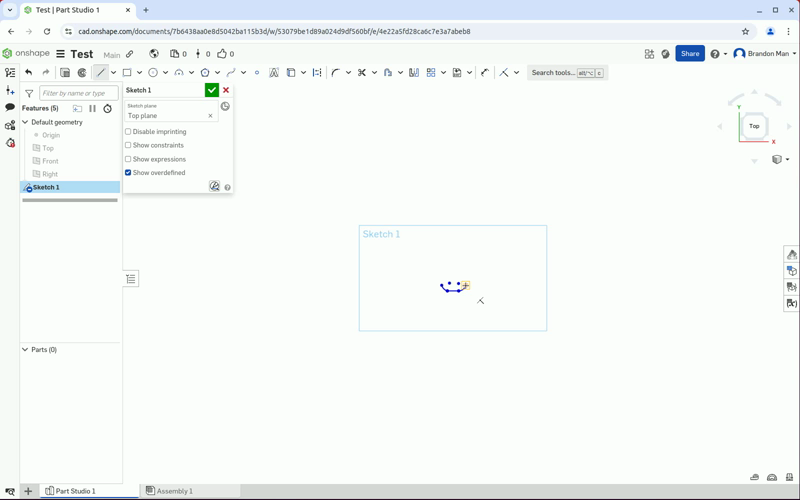
scroll(6)
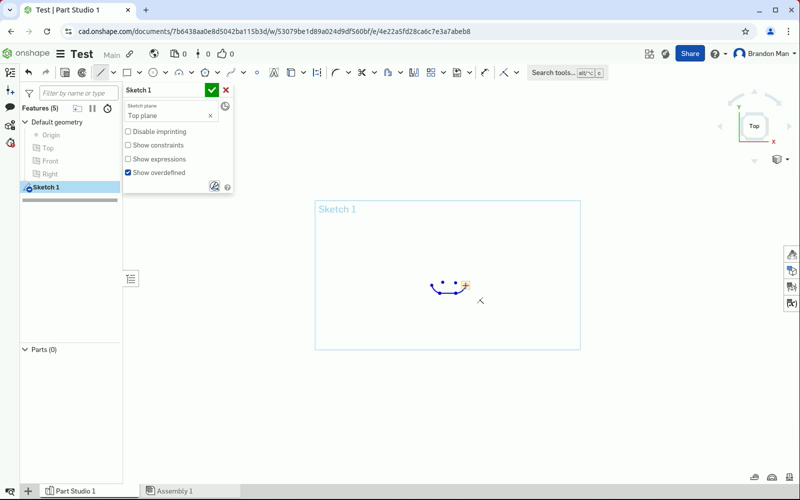
scroll(6)
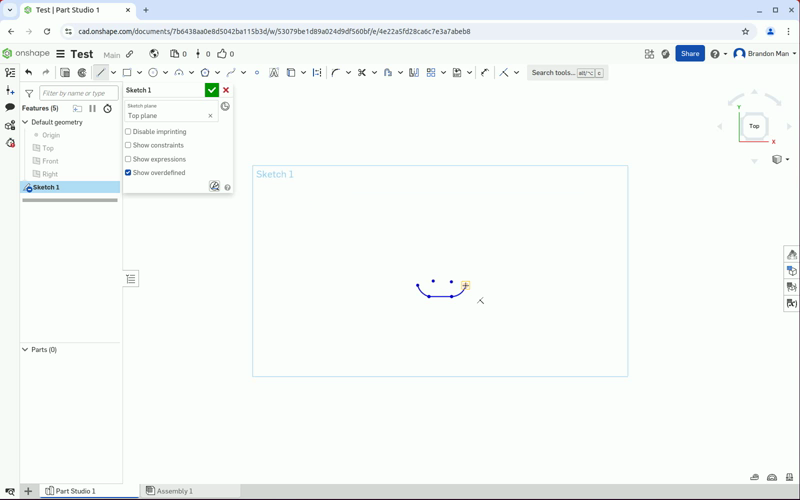
scroll(6)
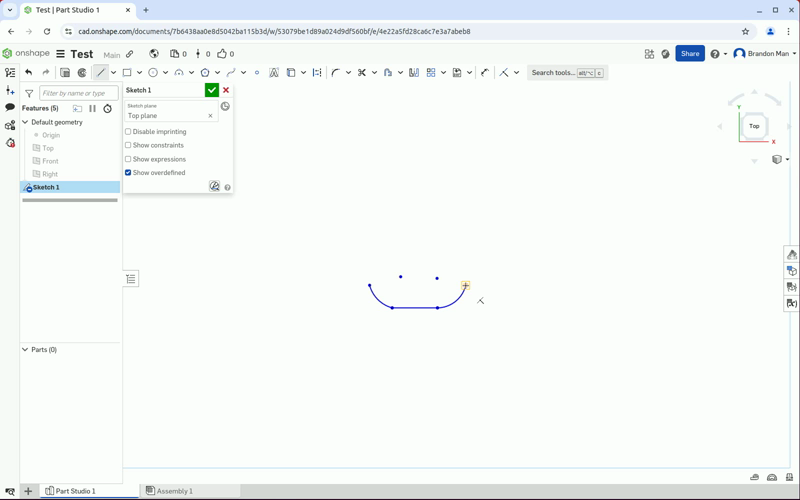
click(465, 285)
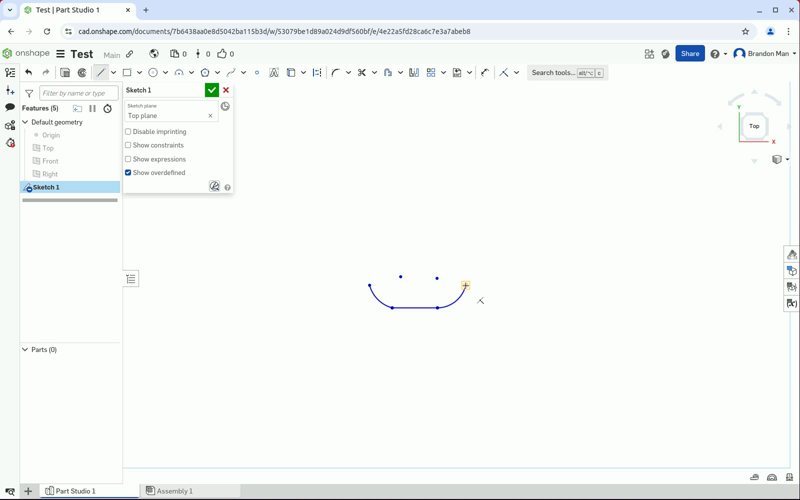
scroll(-6)
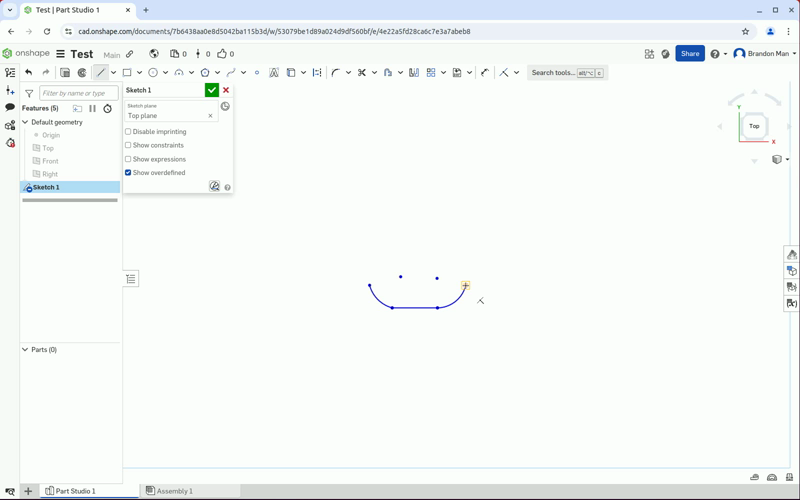
scroll(-6)
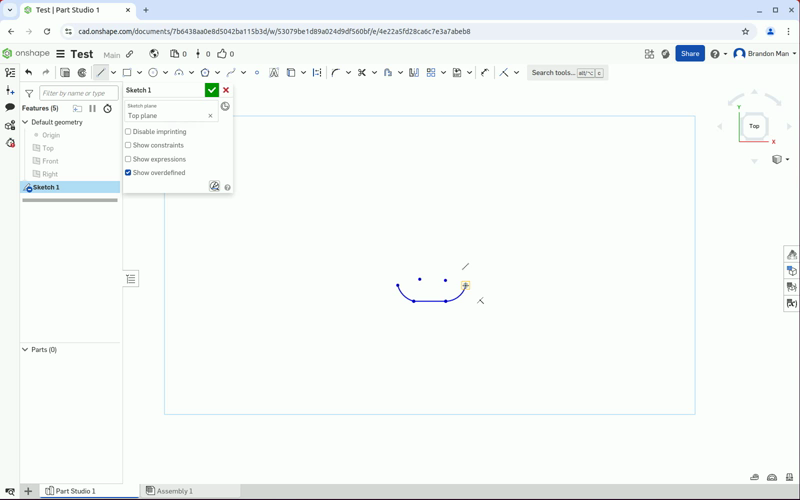
scroll(-6)
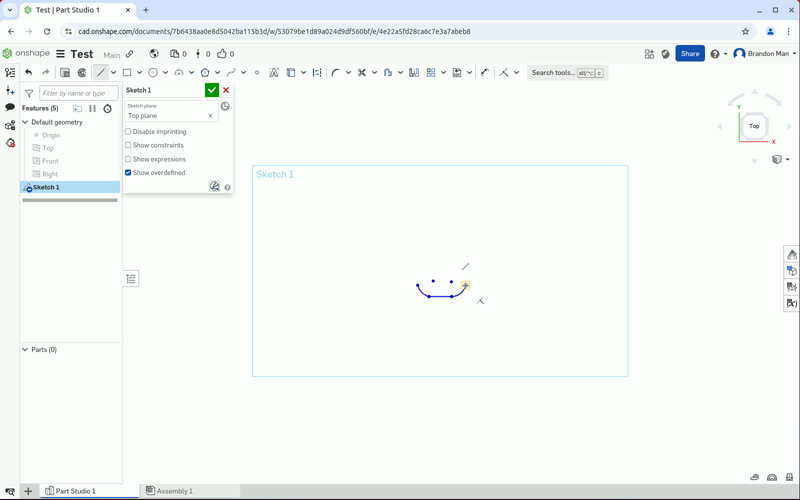
scroll(-6)
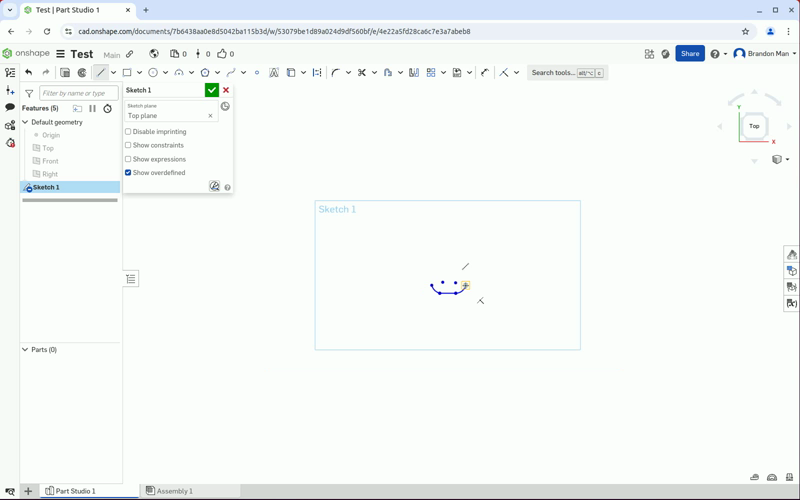
scroll(-6)
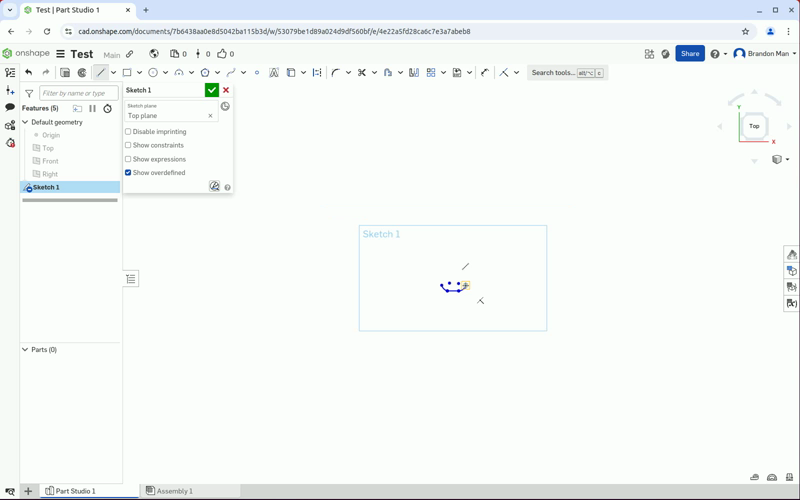
scroll(-6)
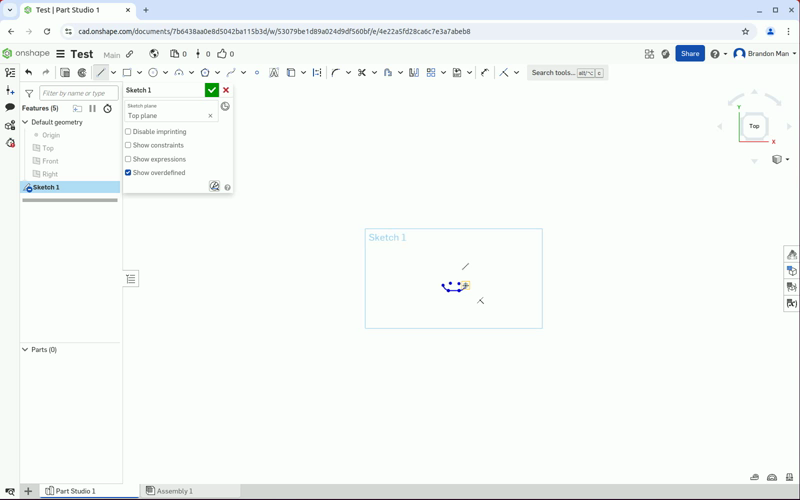
scroll(-6)
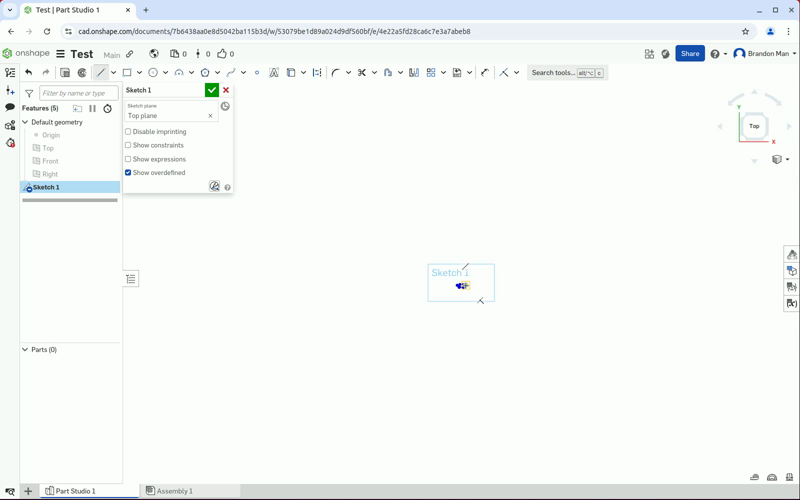
key_down(shift)
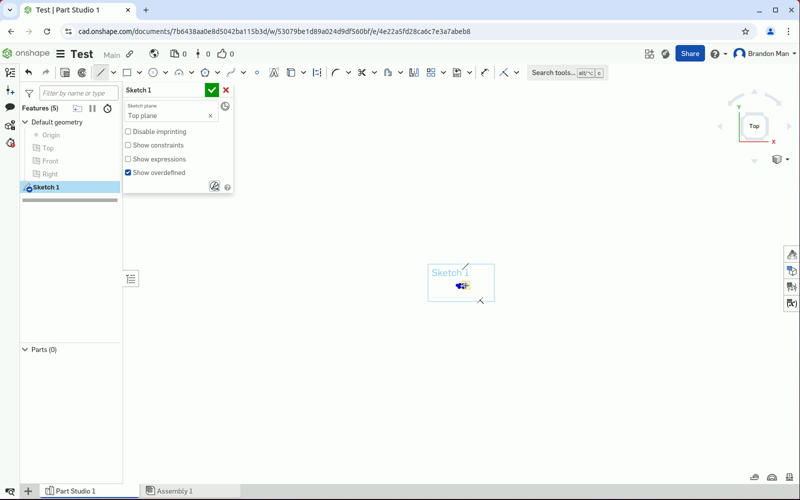
mouse_move(495, 285)
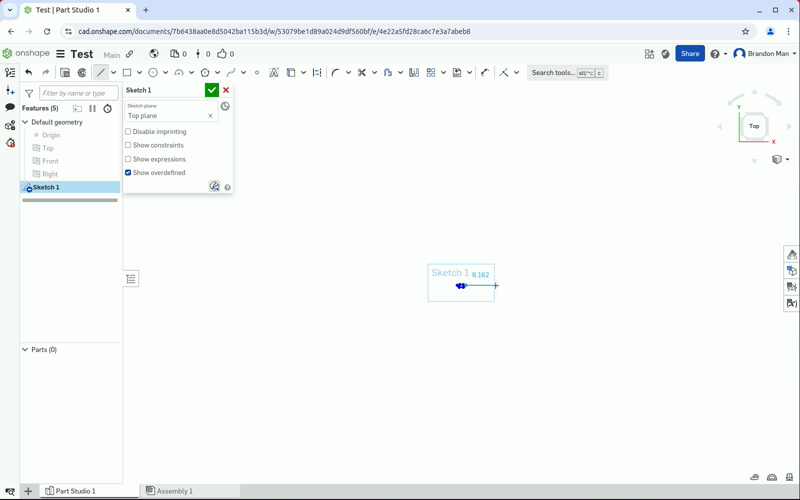
mouse_move(465, 281)
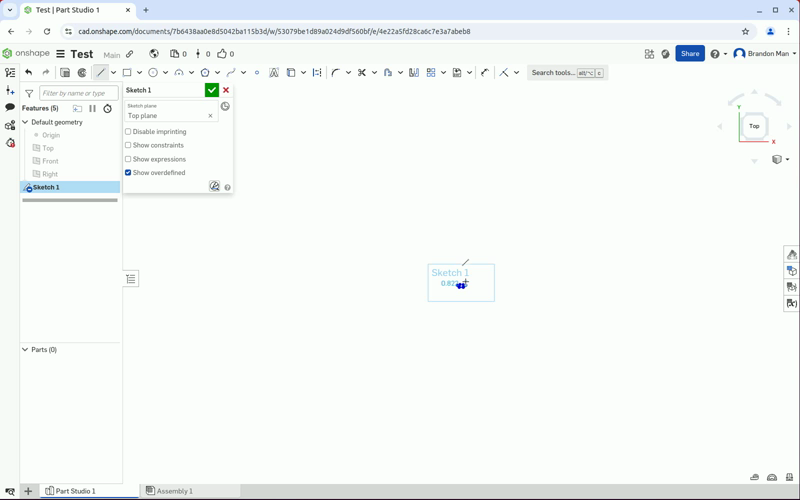
scroll(6)
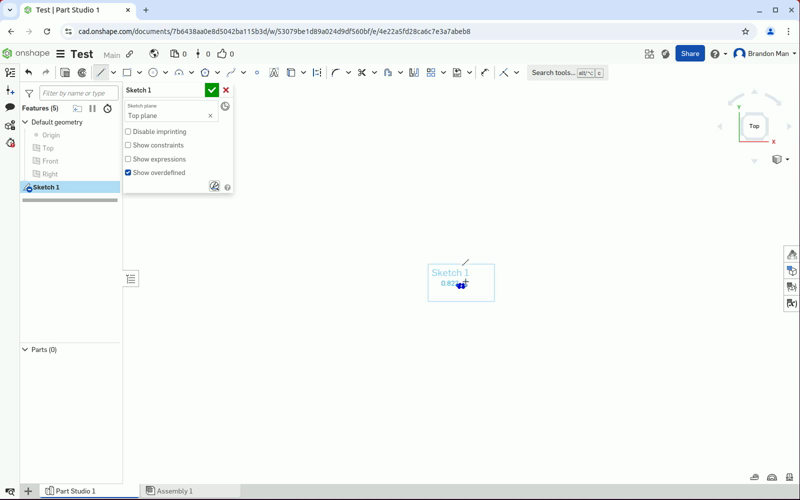
scroll(6)
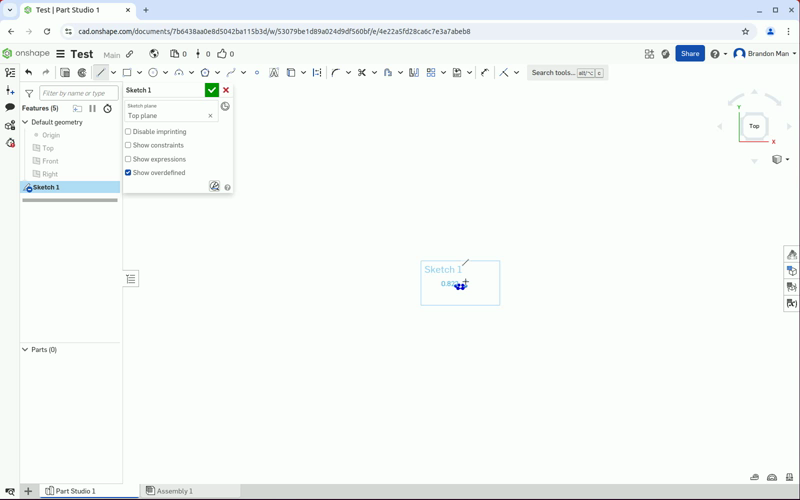
scroll(6)
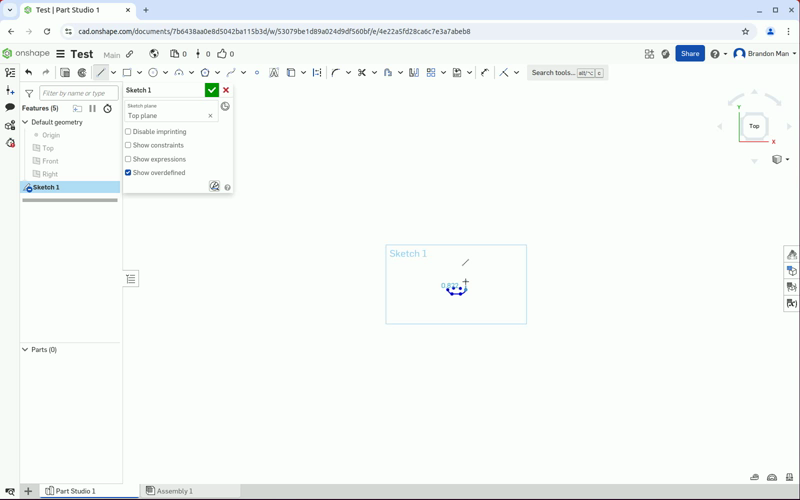
scroll(6)
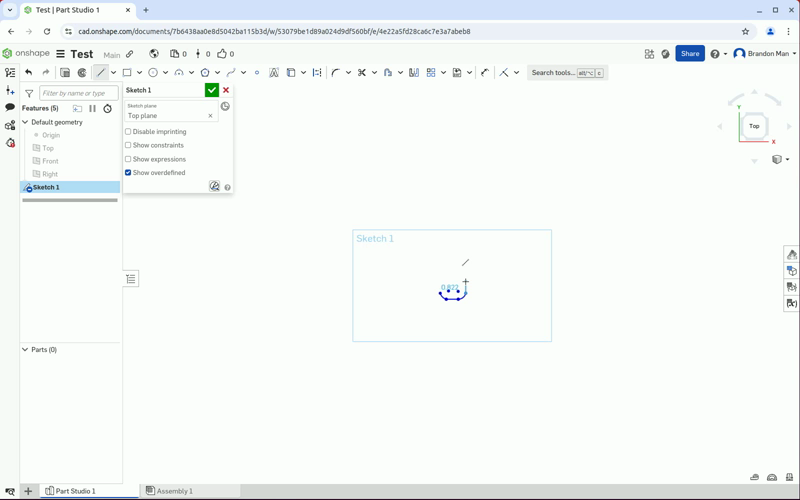
scroll(6)
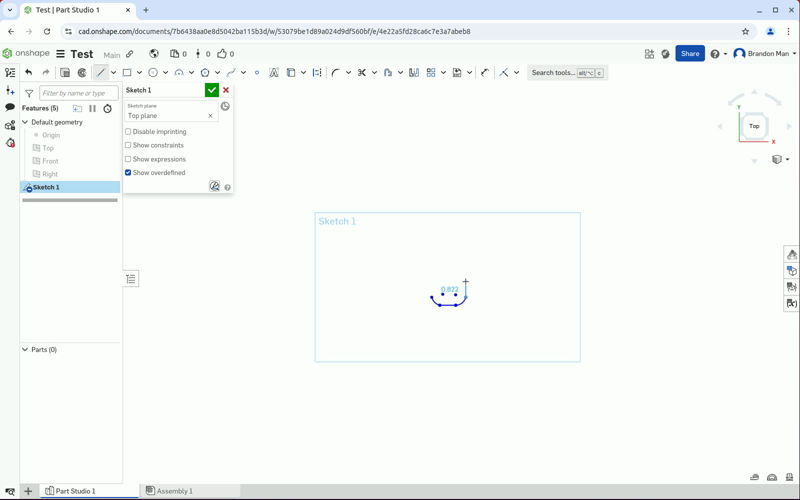
scroll(6)
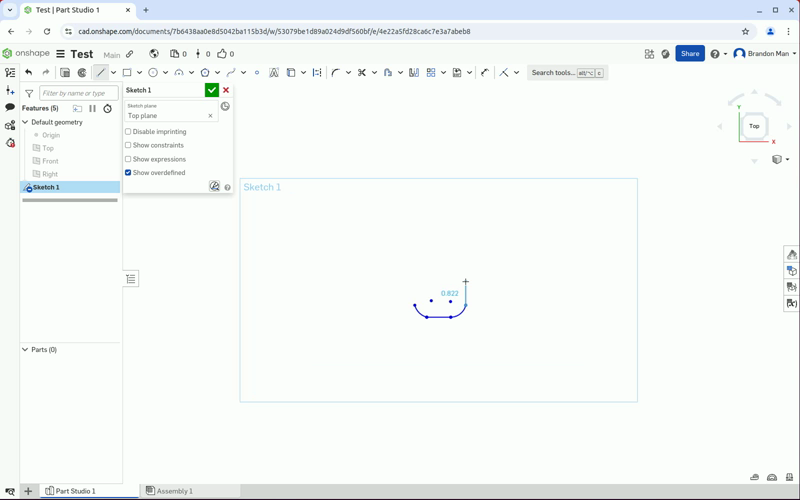
scroll(6)
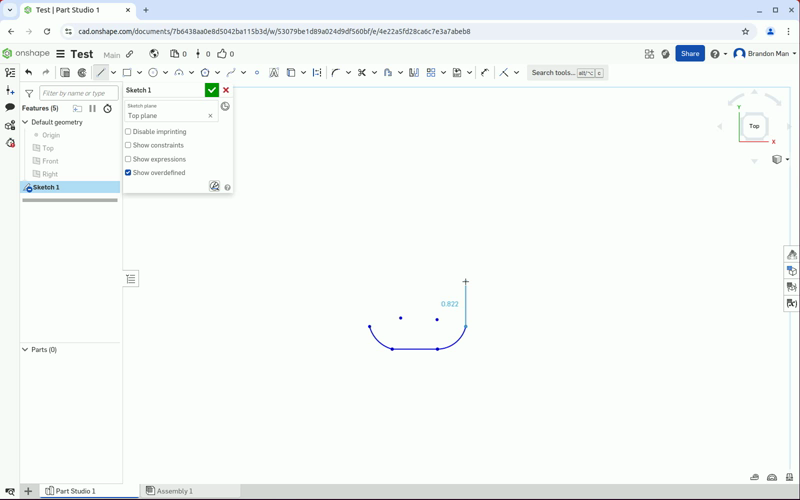
click(465, 281)
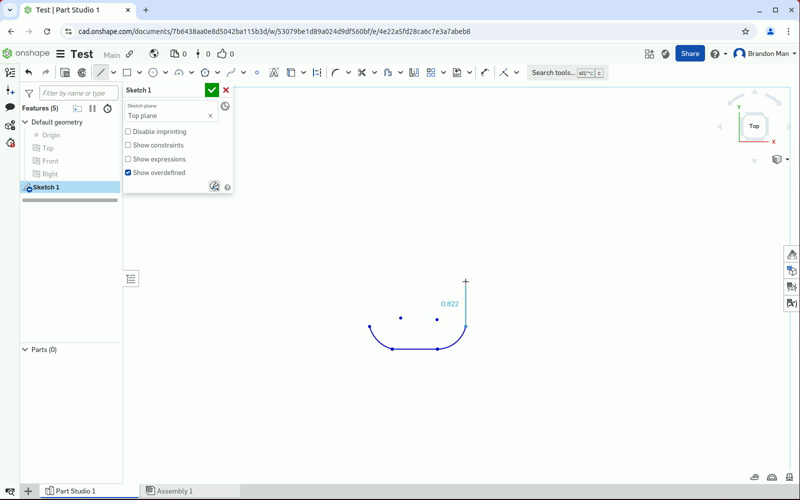
scroll(-6)
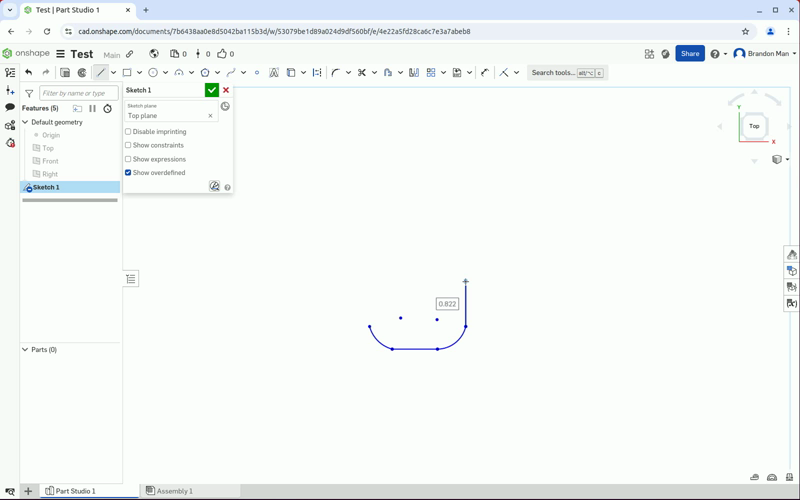
scroll(-6)
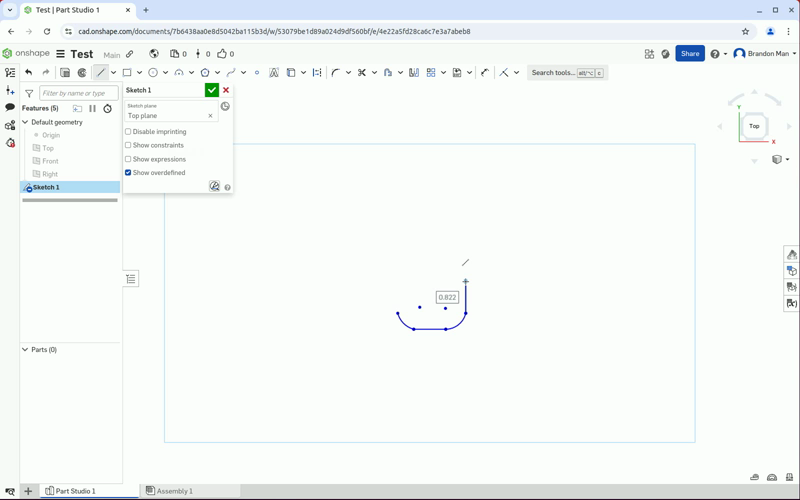
scroll(-6)
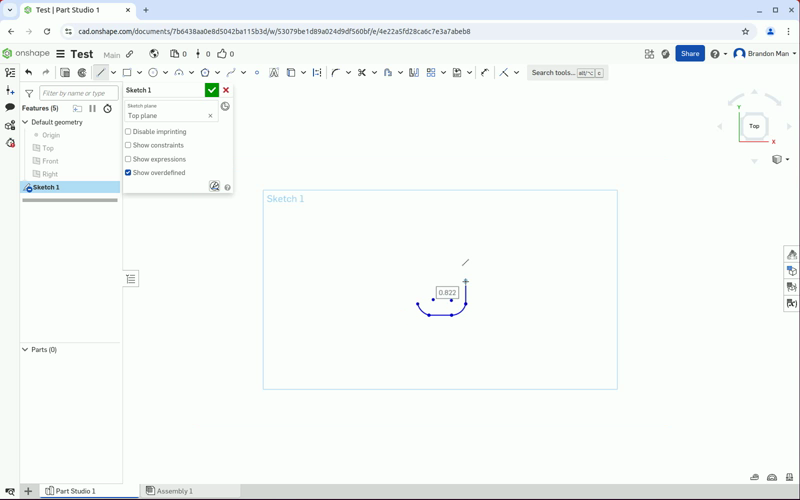
scroll(-6)
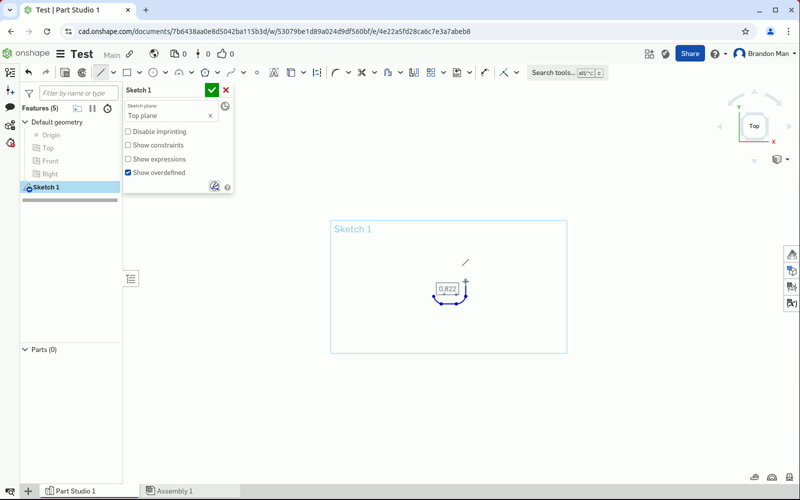
scroll(-6)
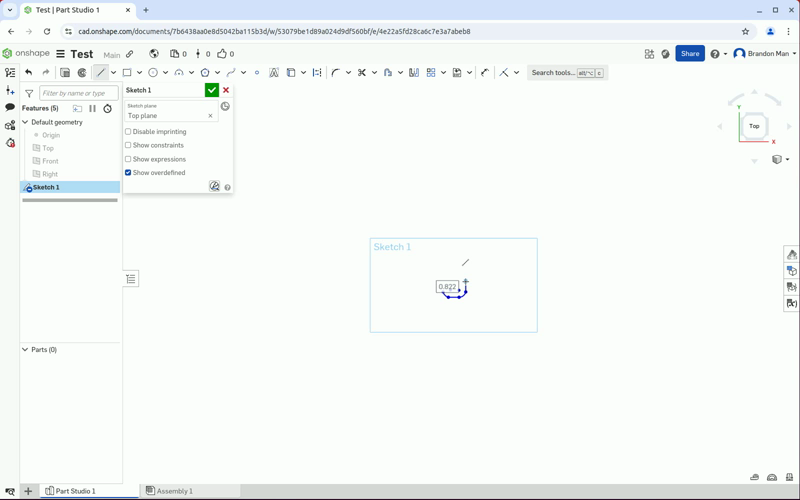
scroll(-6)
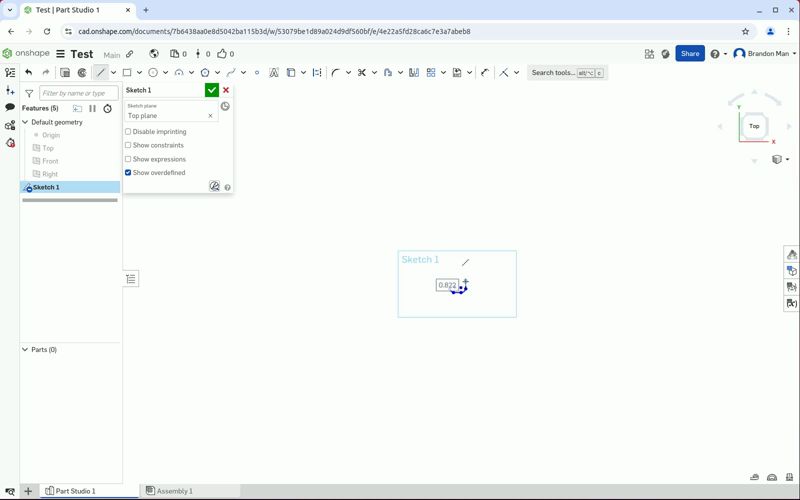
scroll(-6)
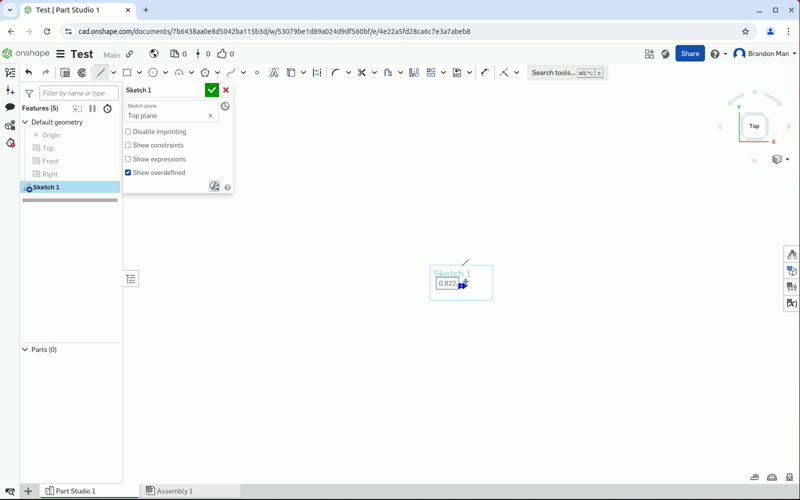
key_up(shift)
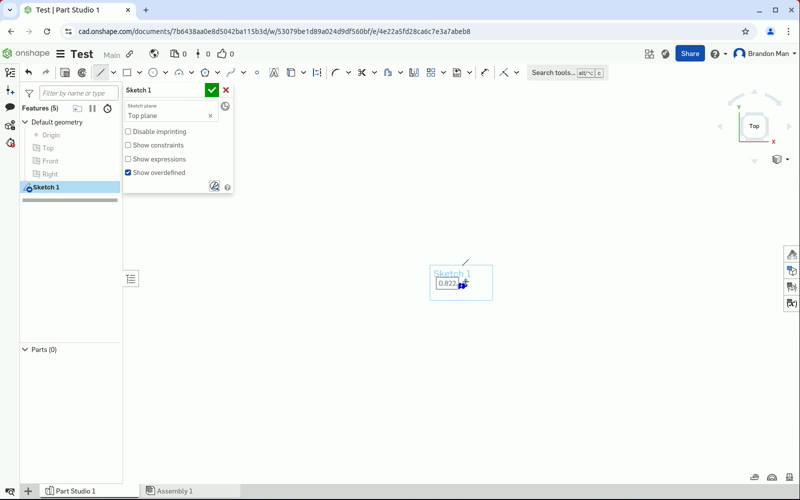
key(esc)
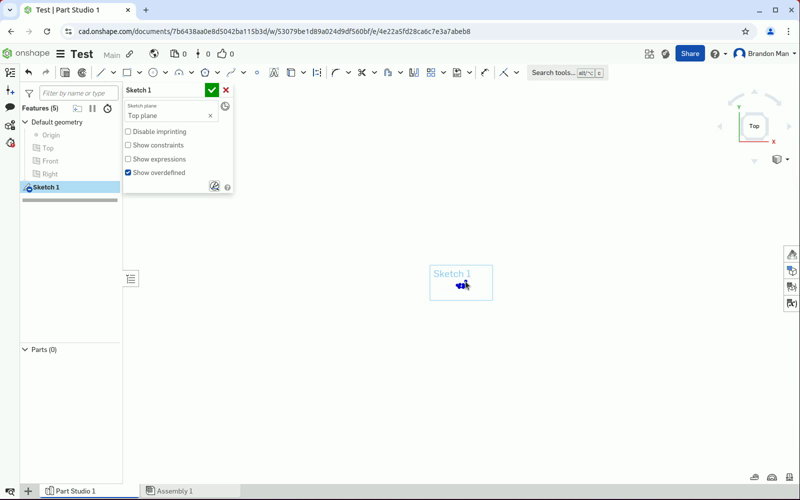
key(a)
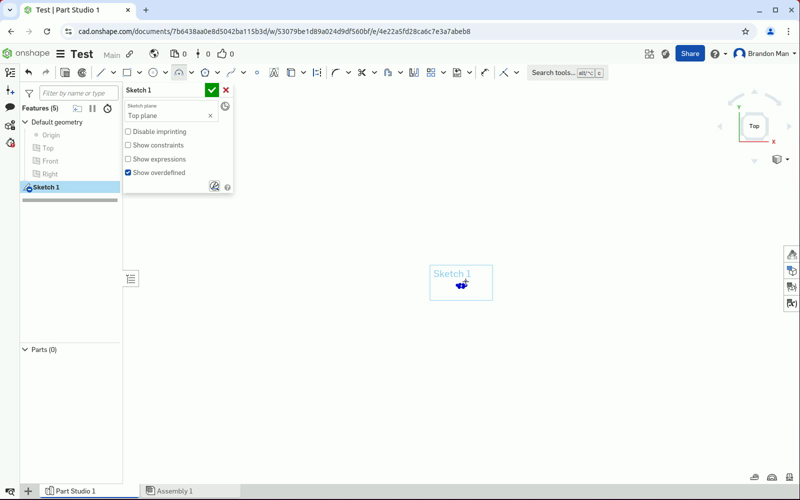
mouse_move(465, 281)
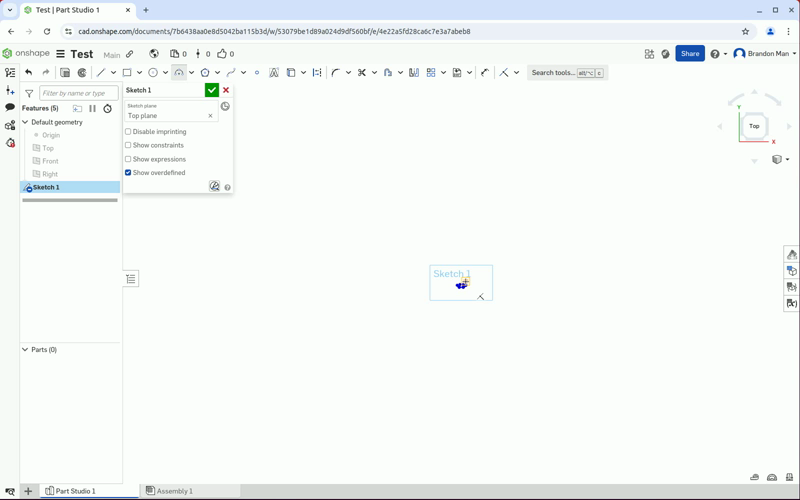
scroll(6)
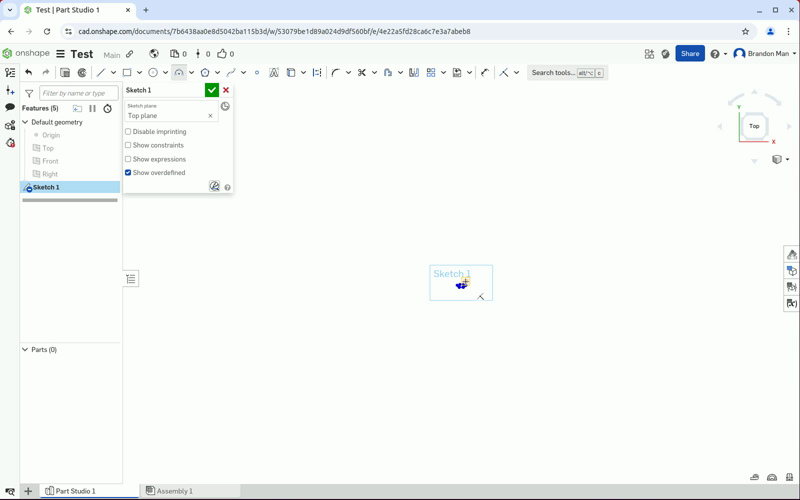
scroll(6)
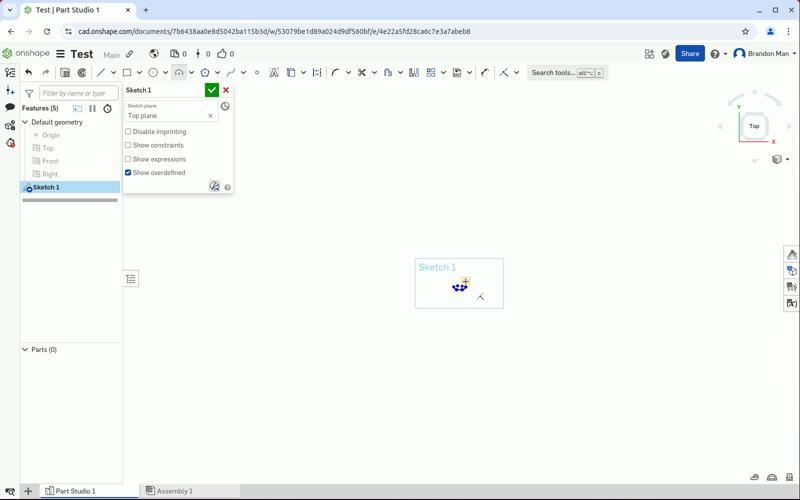
scroll(6)
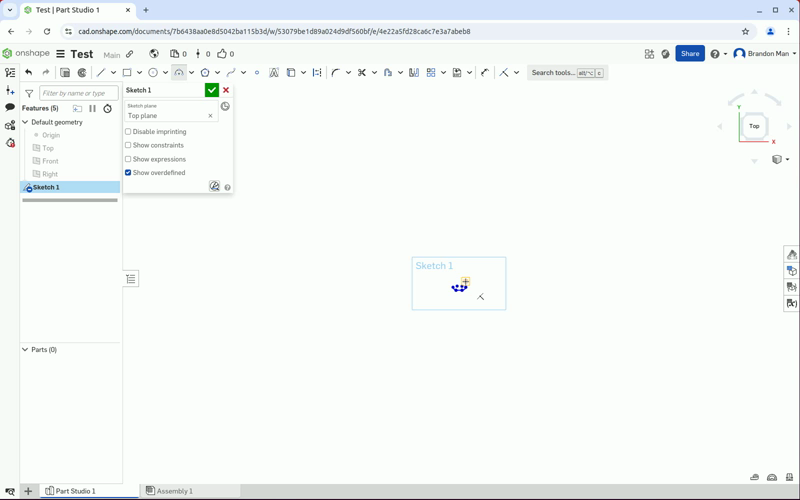
scroll(6)
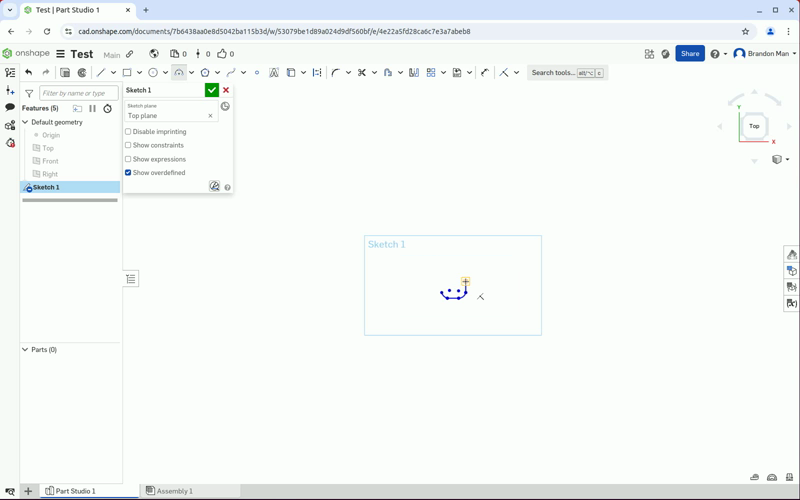
scroll(6)
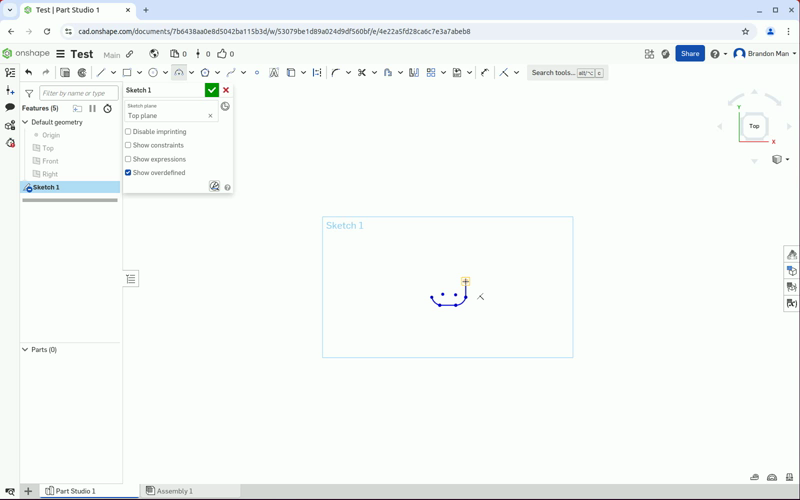
scroll(6)
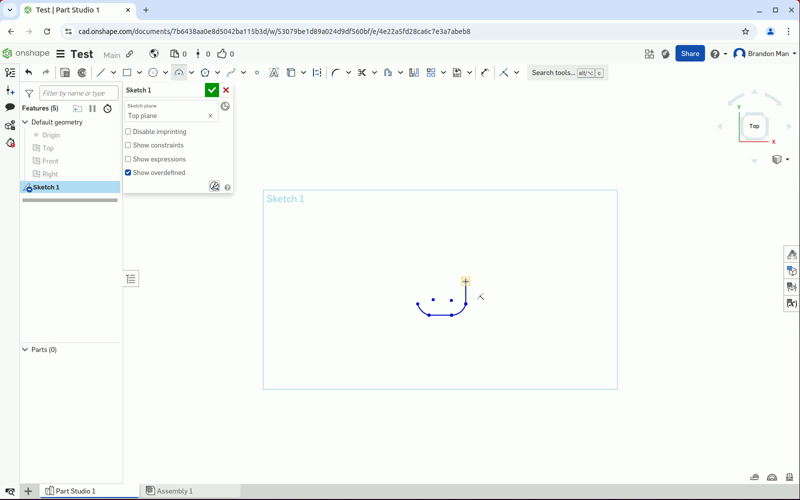
scroll(6)
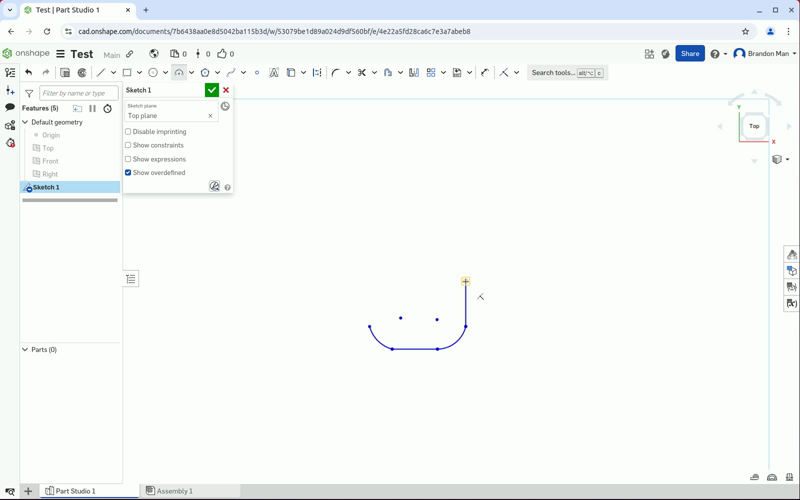
click(465, 281)
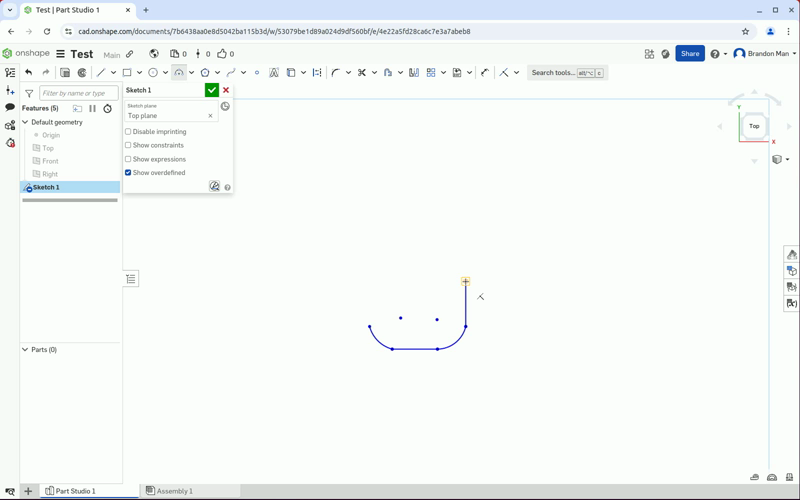
scroll(-6)
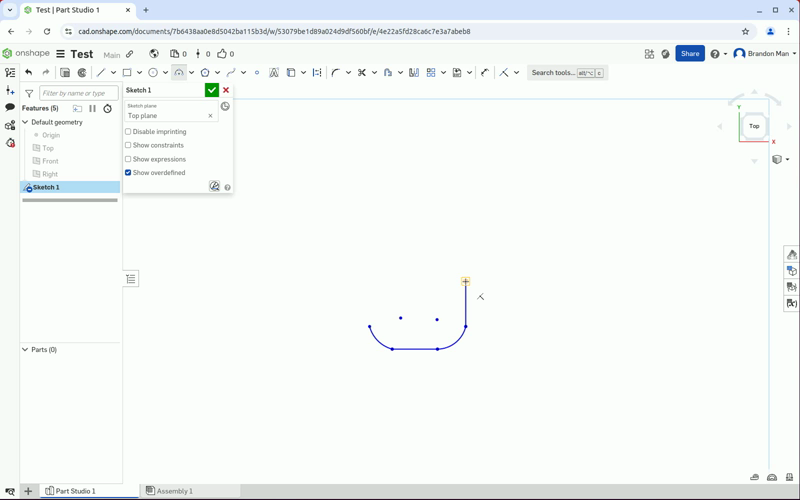
scroll(-6)
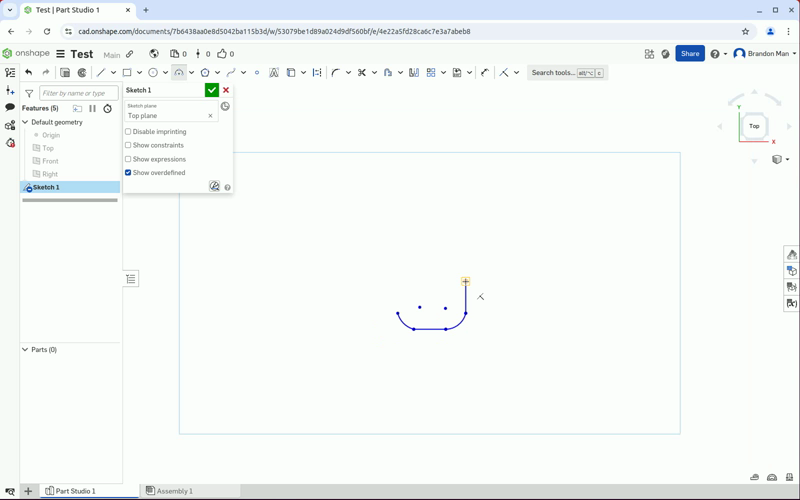
scroll(-6)
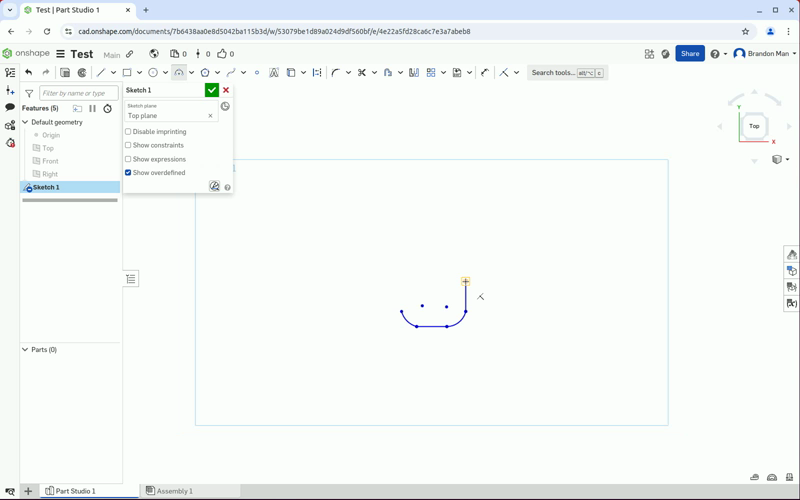
scroll(-6)
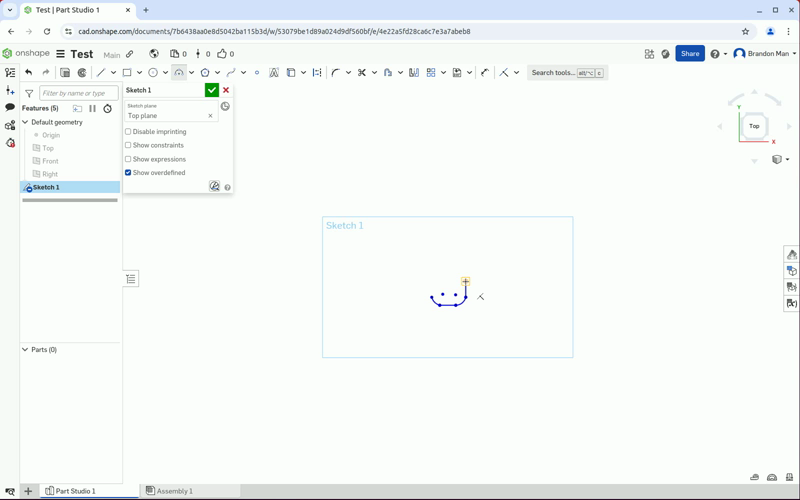
scroll(-6)
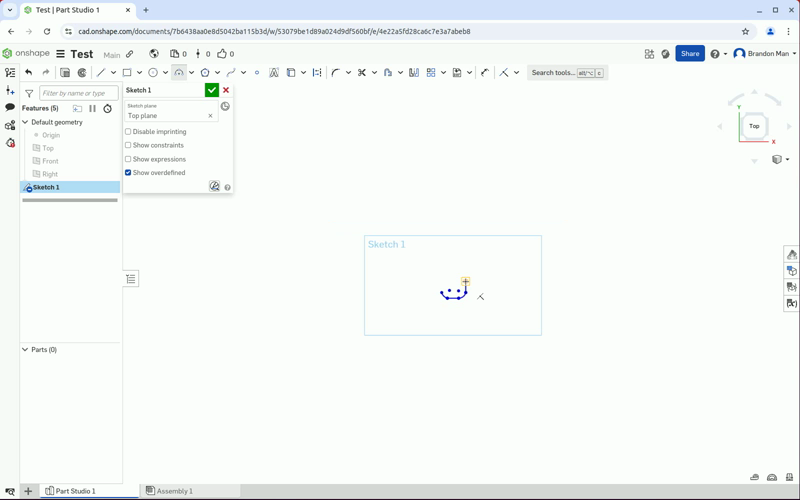
scroll(-6)
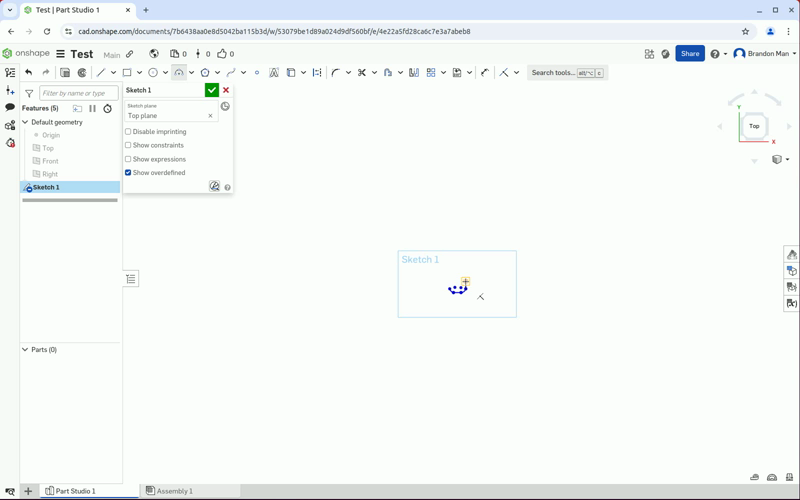
scroll(-6)
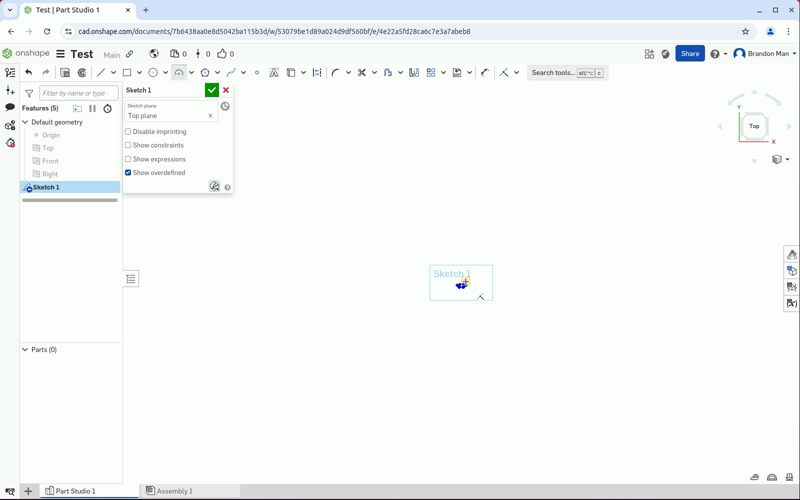
key_down(shift)
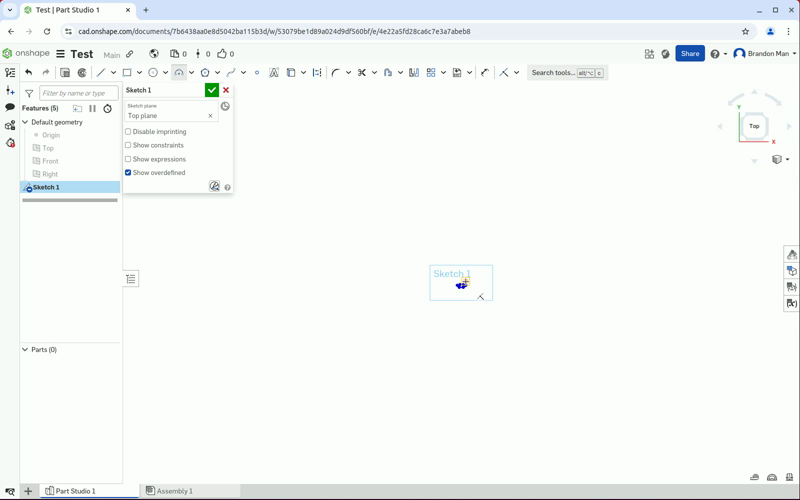
mouse_move(463, 279)
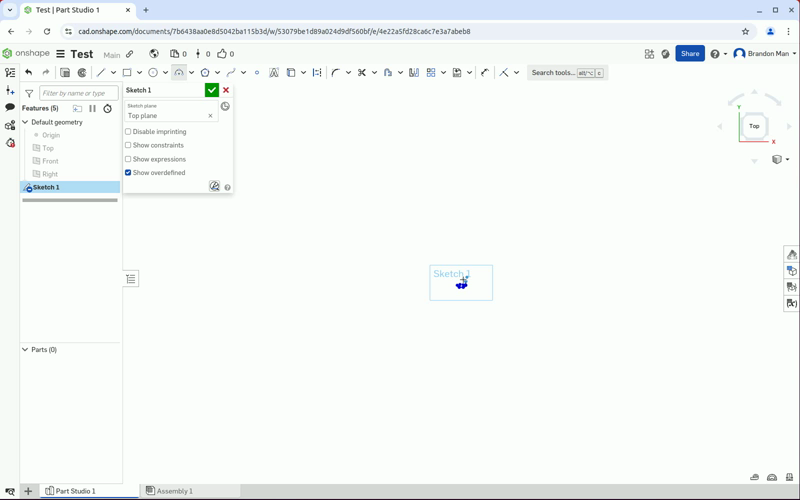
scroll(6)
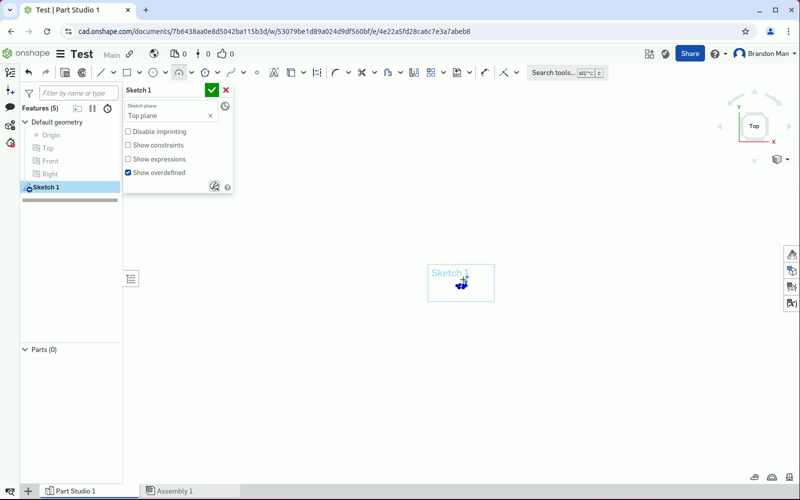
scroll(6)
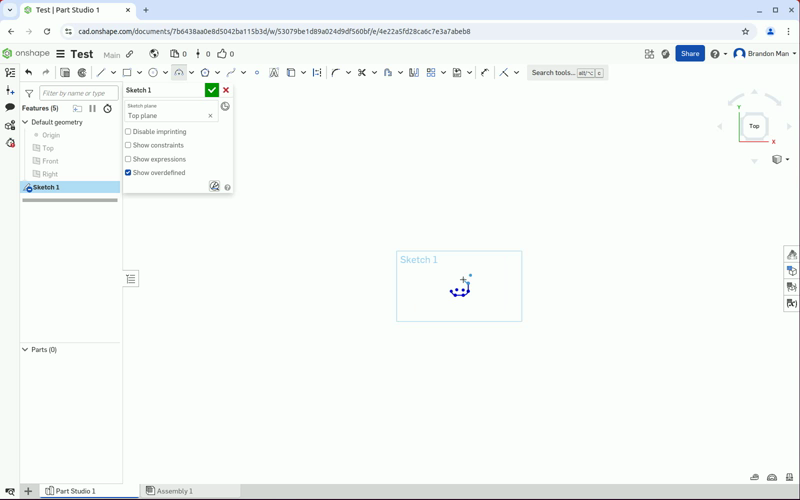
scroll(6)
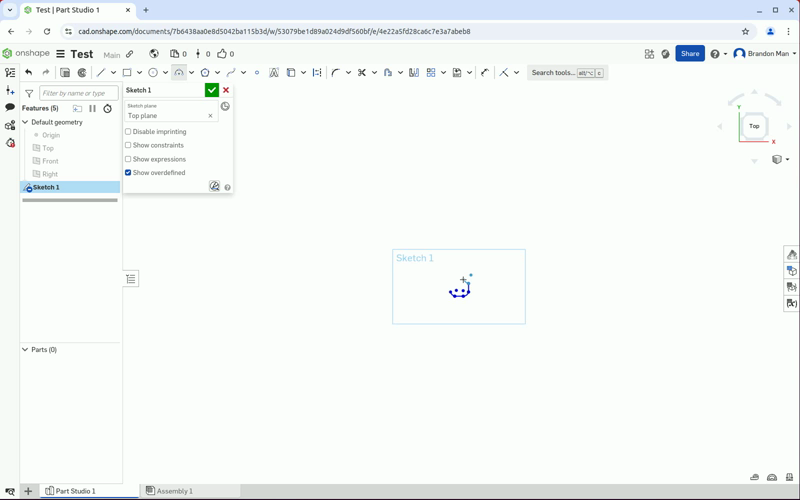
scroll(6)
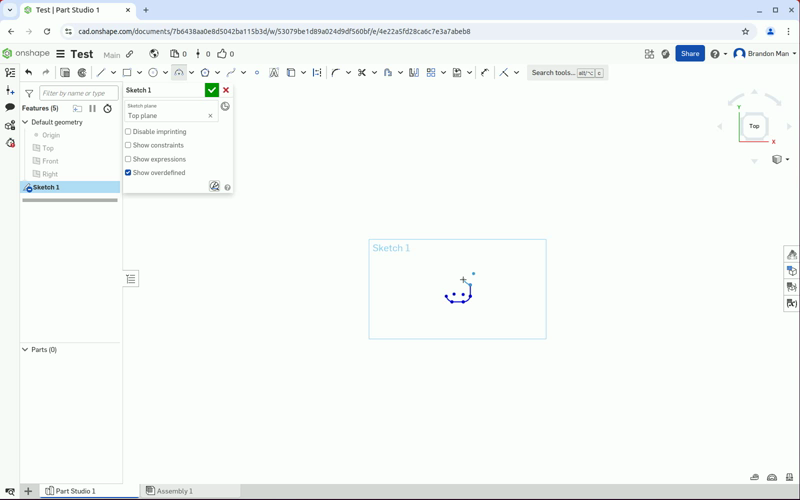
scroll(6)
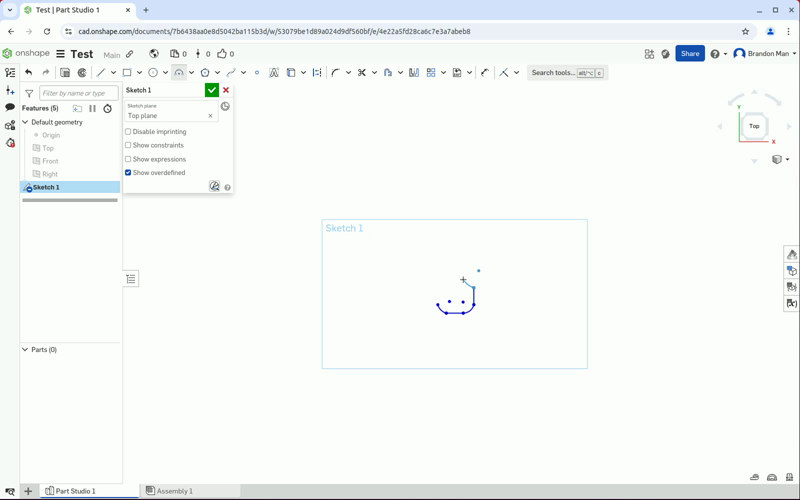
scroll(6)
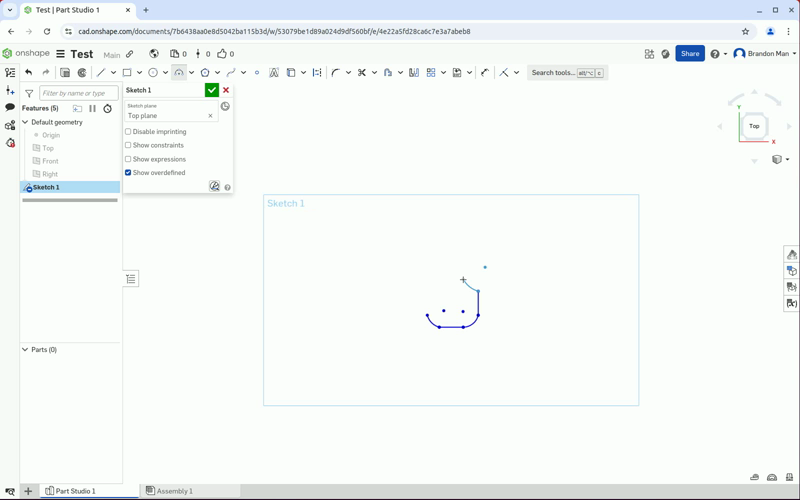
scroll(6)
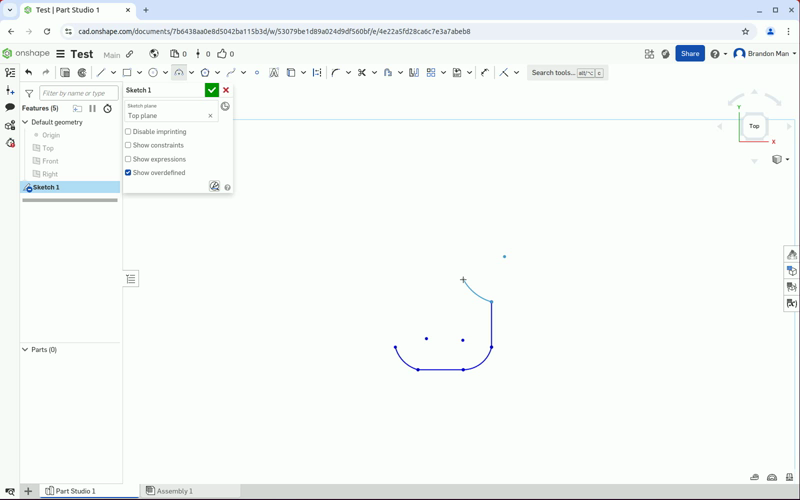
click(463, 279)
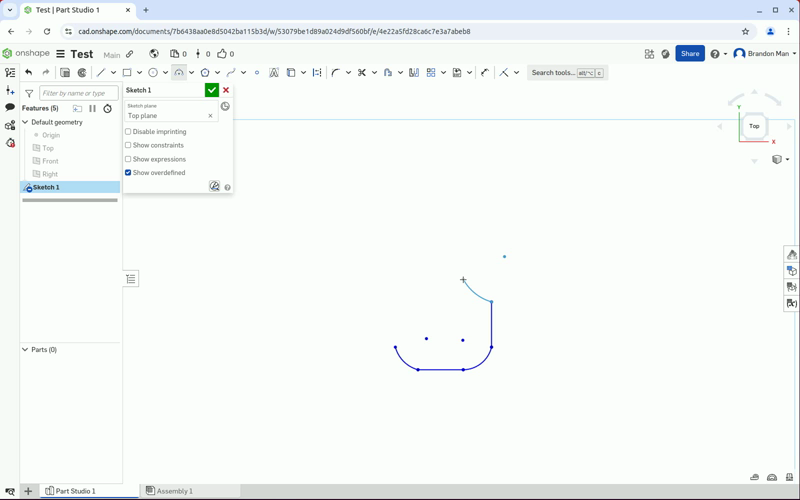
scroll(-6)
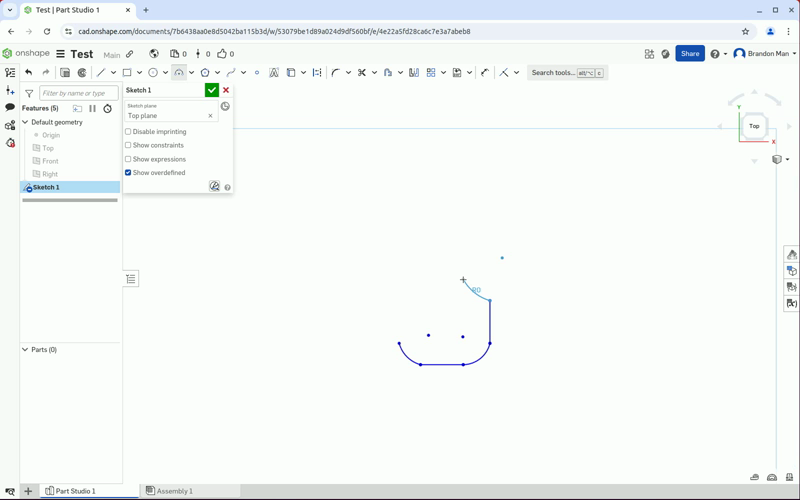
scroll(-6)
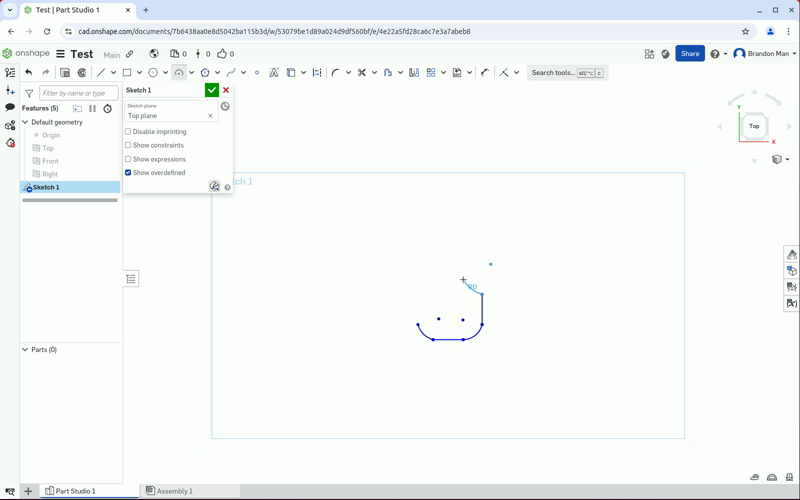
scroll(-6)
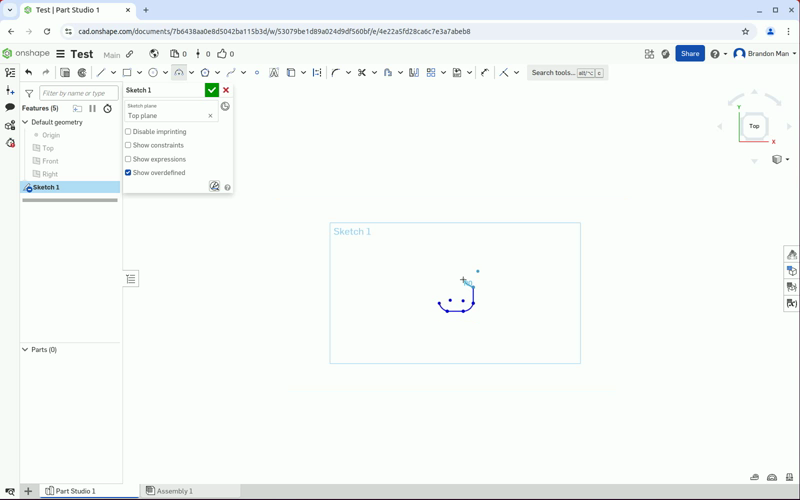
scroll(-6)
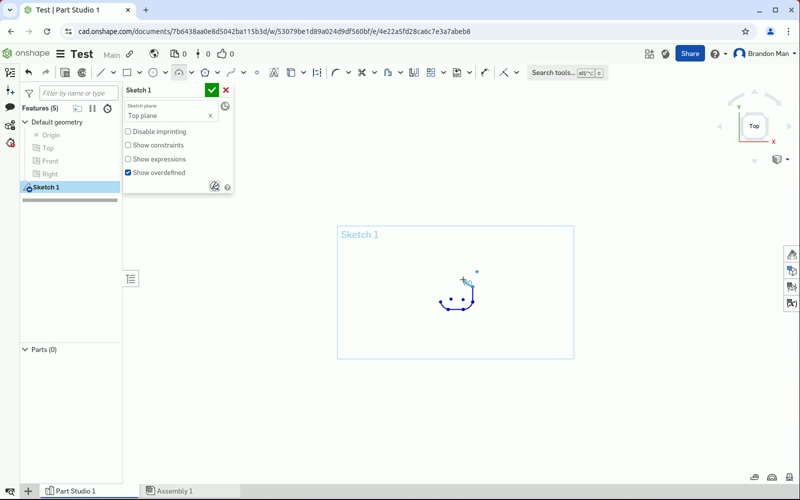
scroll(-6)
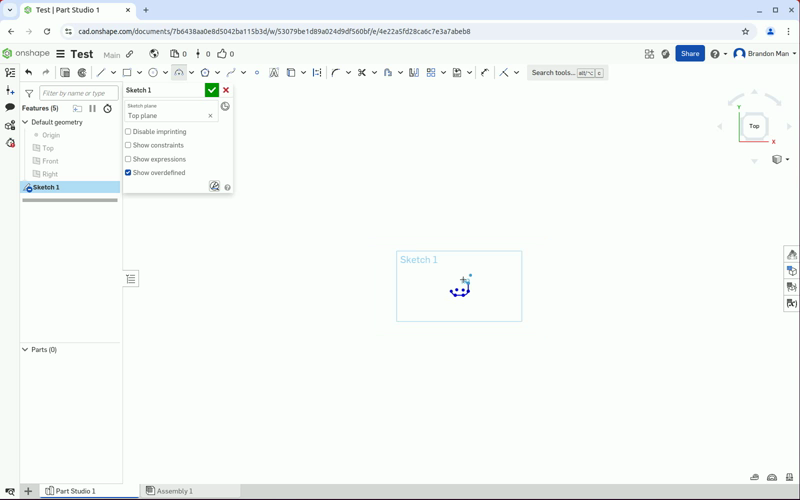
scroll(-6)
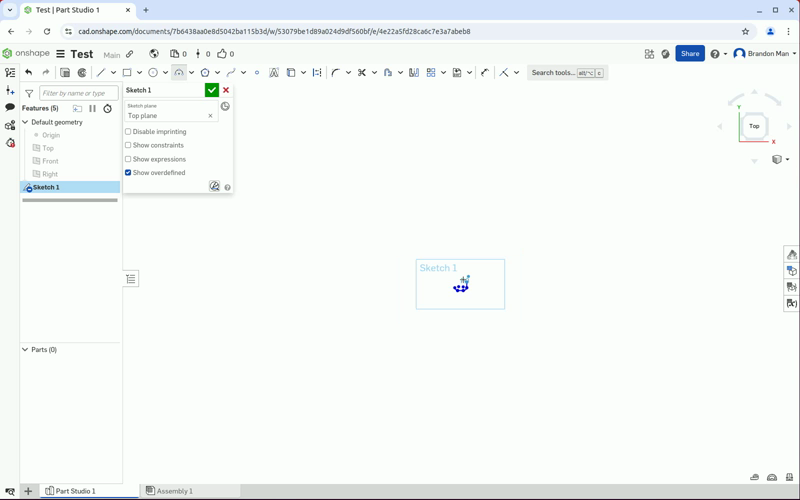
scroll(-6)
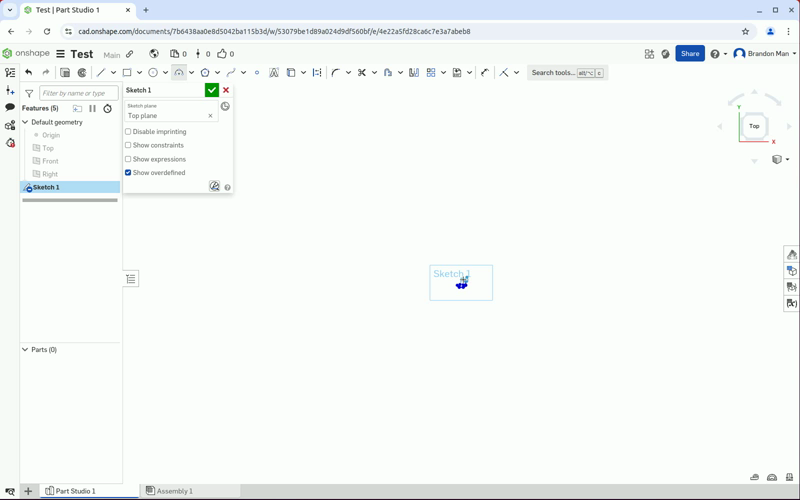
mouse_move(464, 279)
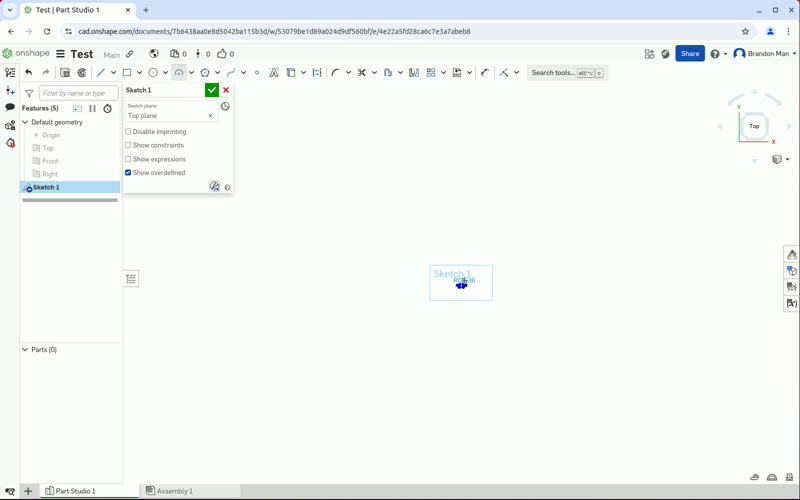
scroll(6)
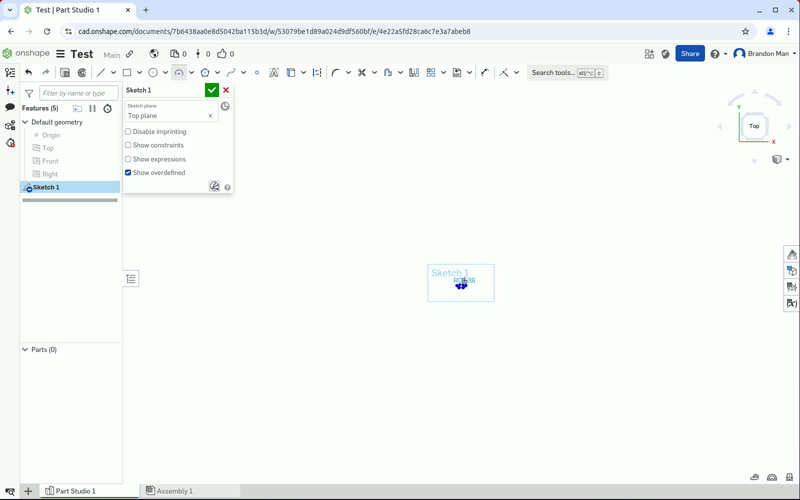
scroll(6)
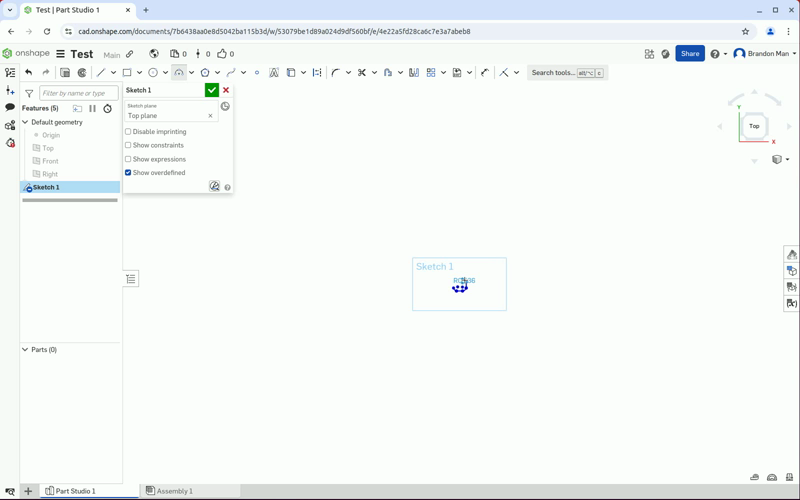
scroll(6)
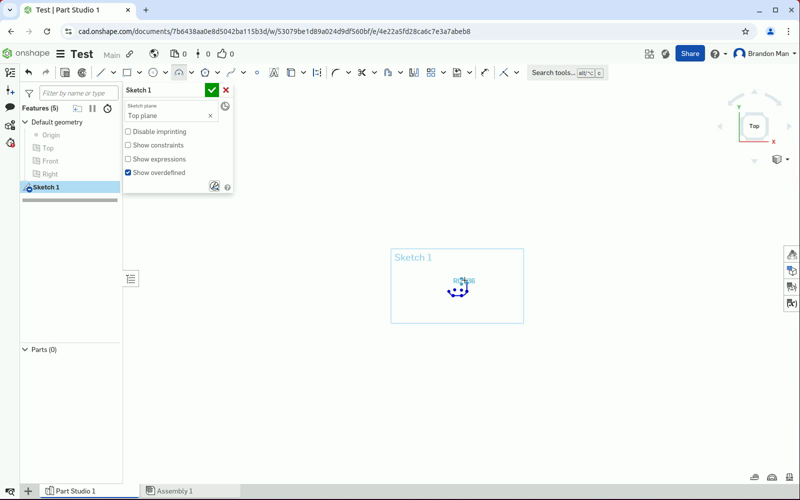
scroll(6)
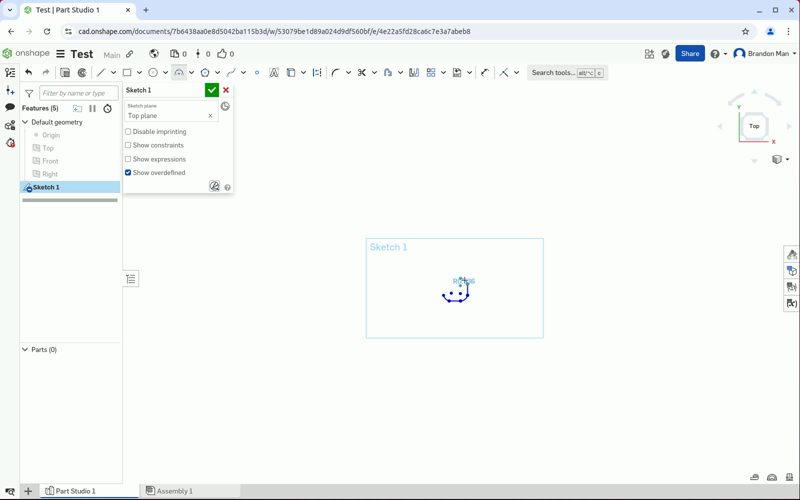
scroll(6)
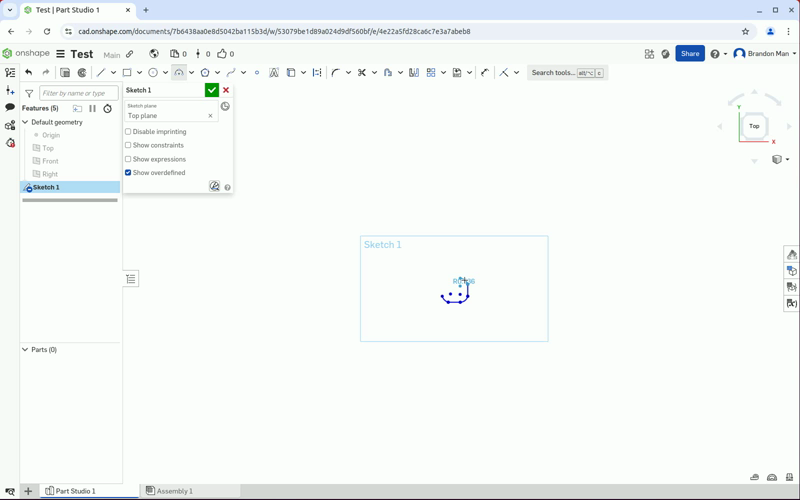
scroll(6)
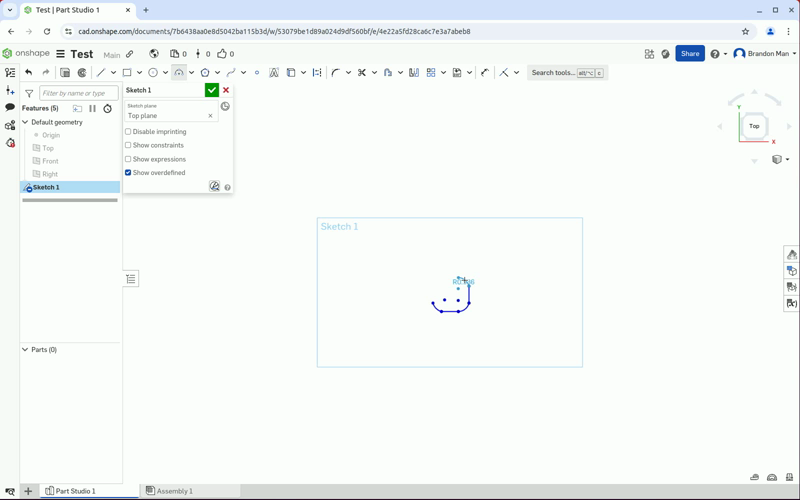
scroll(6)
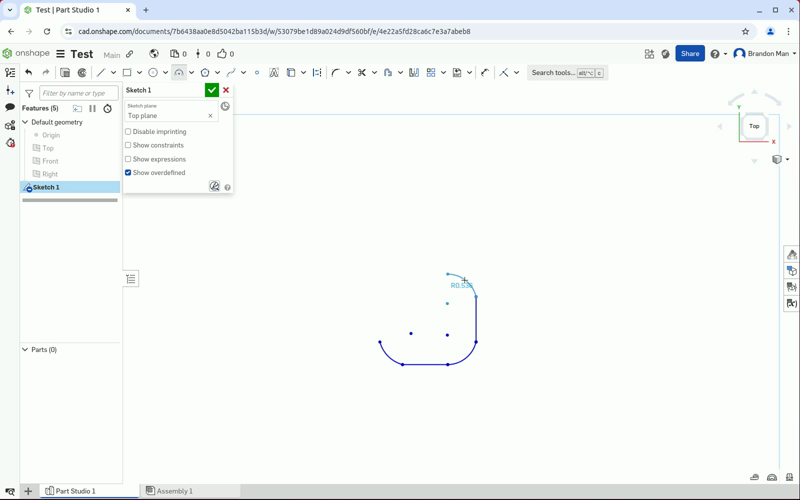
click(464, 279)
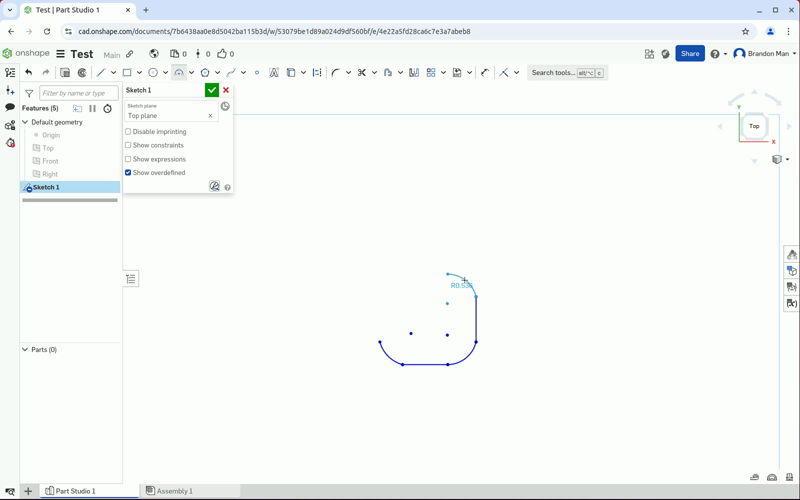
scroll(-6)
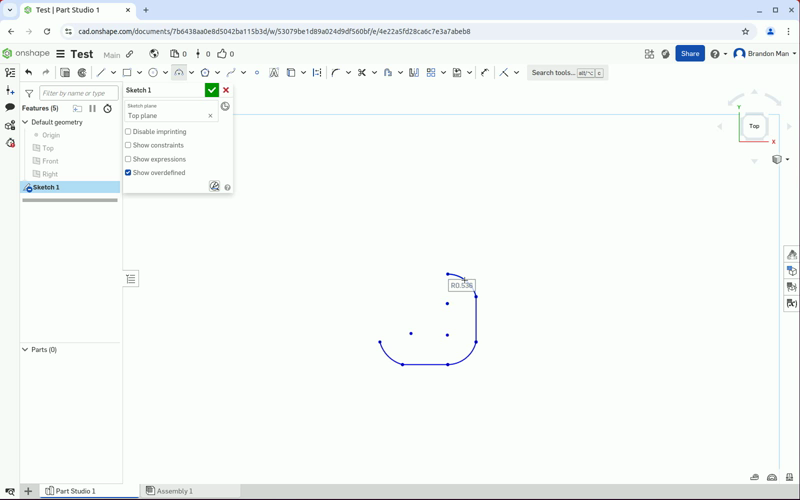
scroll(-6)
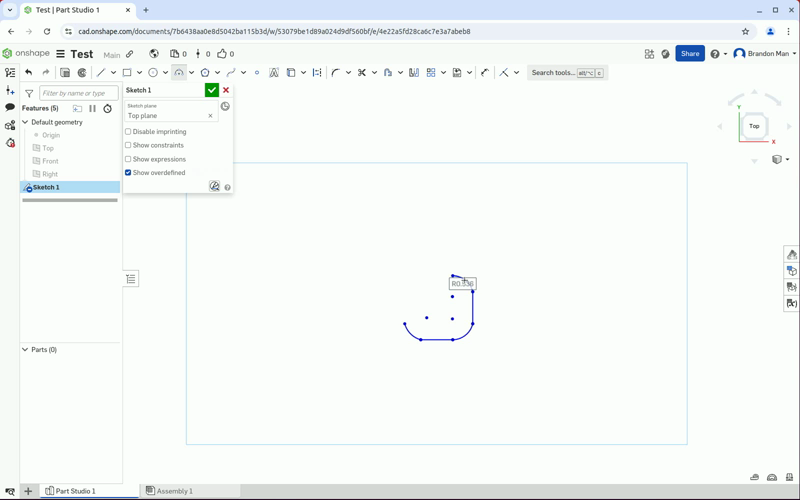
scroll(-6)
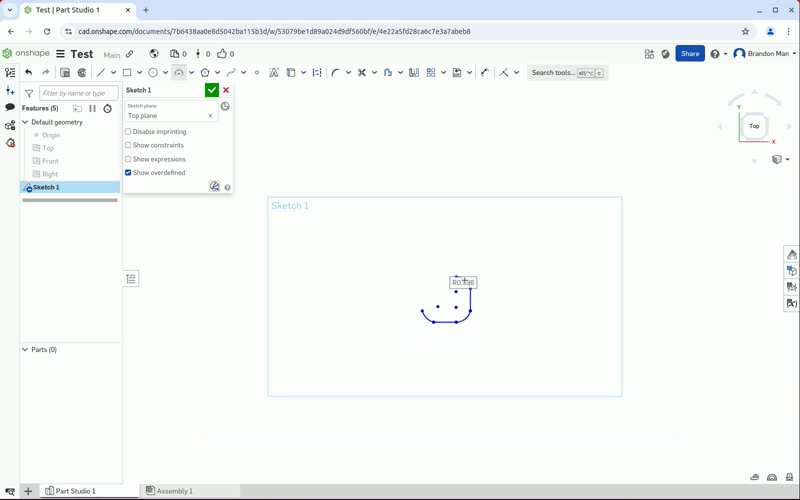
scroll(-6)
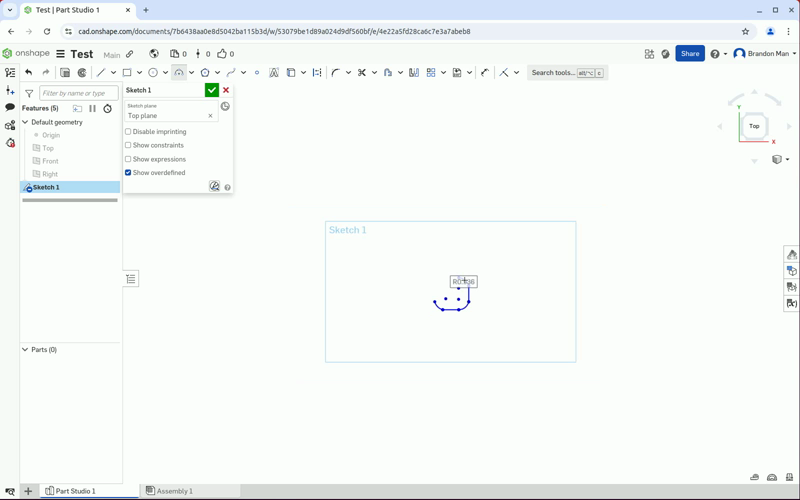
scroll(-6)
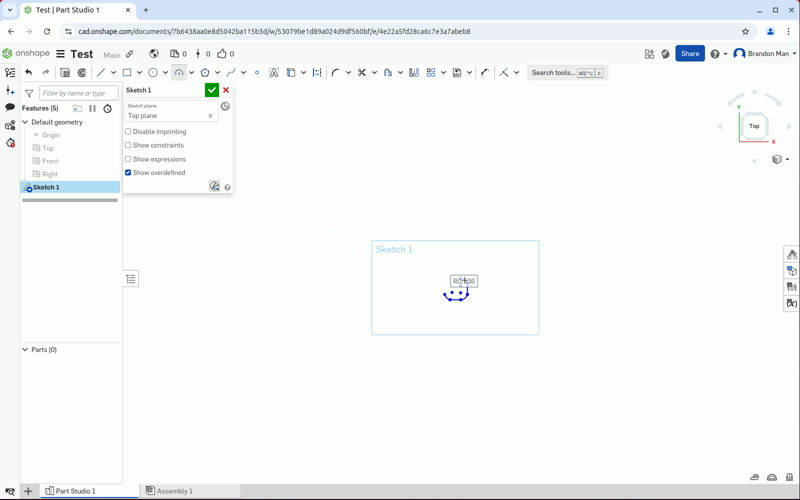
scroll(-6)
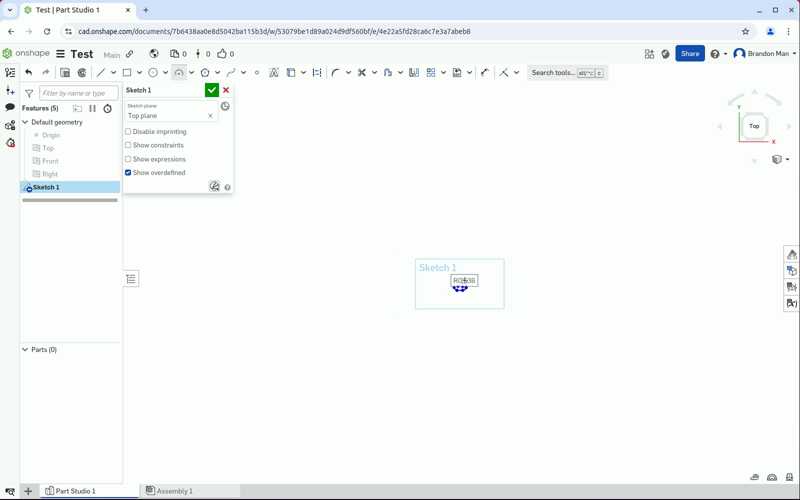
scroll(-6)
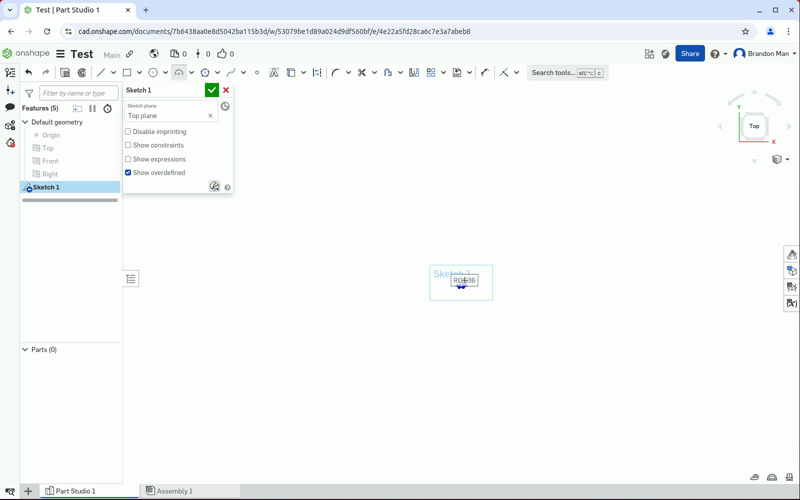
key_up(shift)
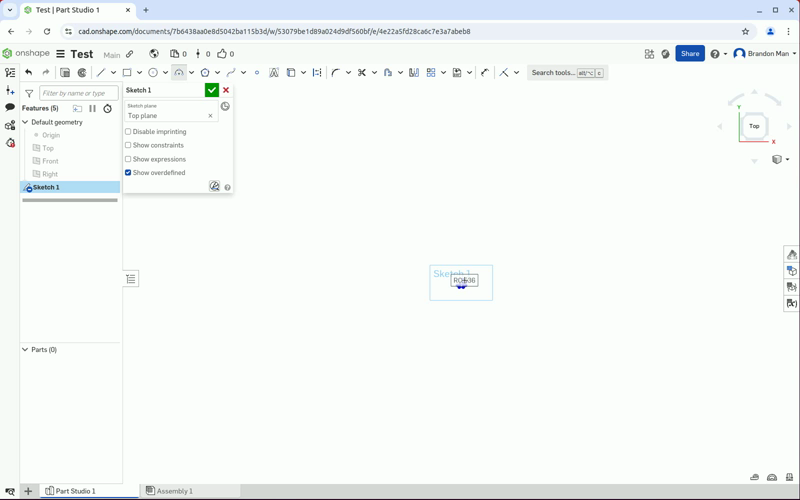
key(esc)
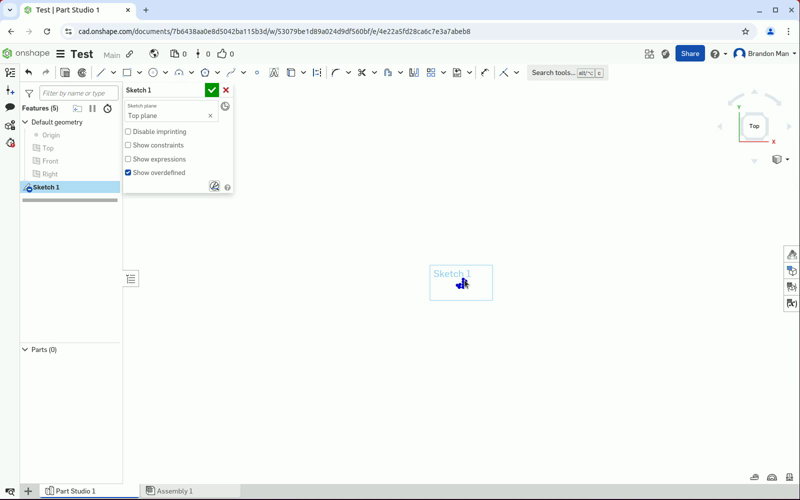
key(l)
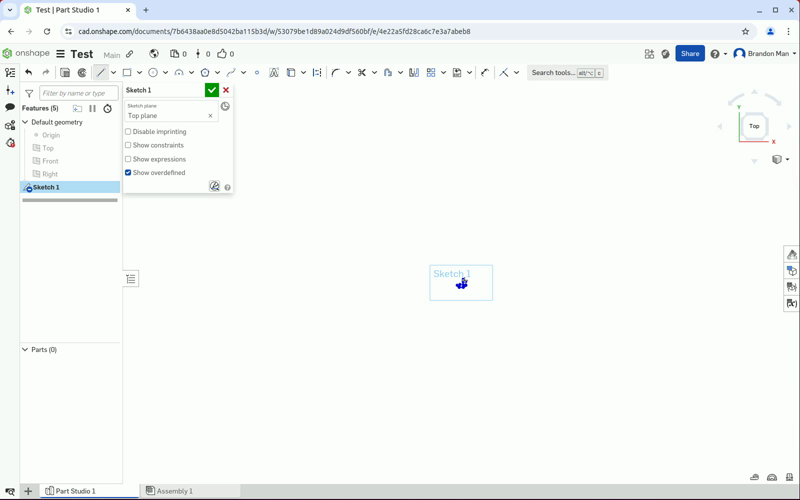
mouse_move(463, 279)
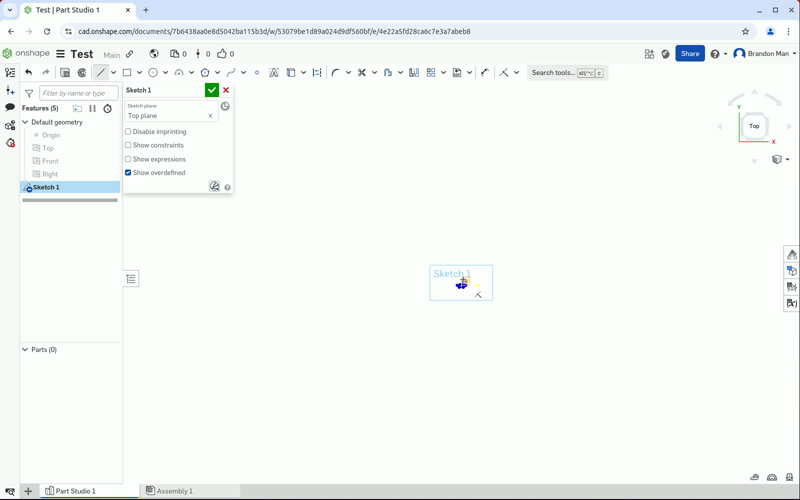
scroll(6)
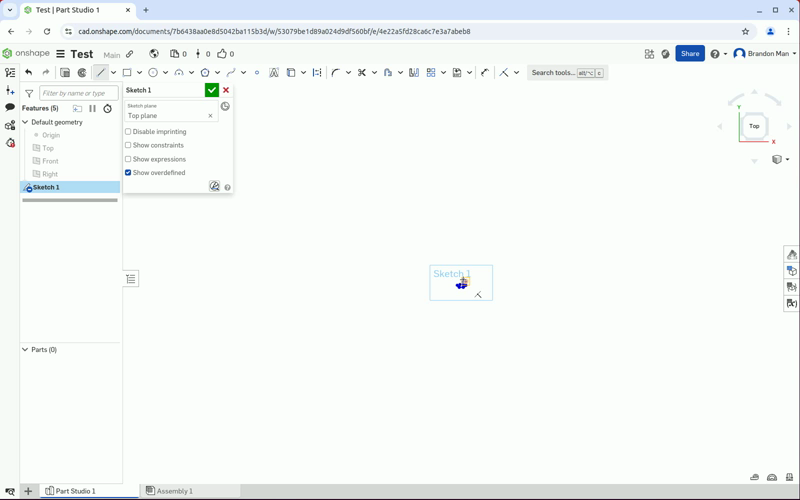
scroll(6)
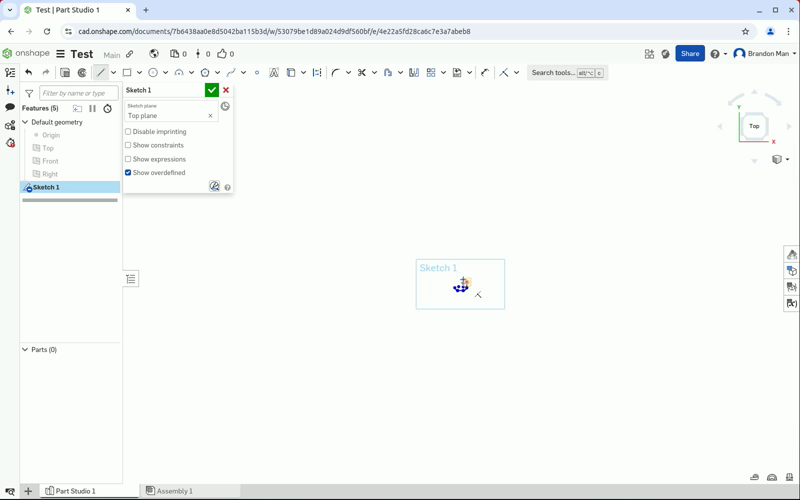
scroll(6)
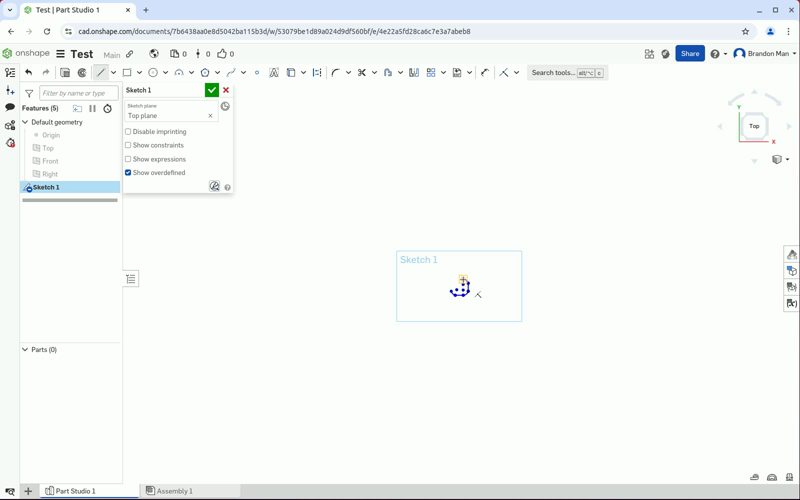
scroll(6)
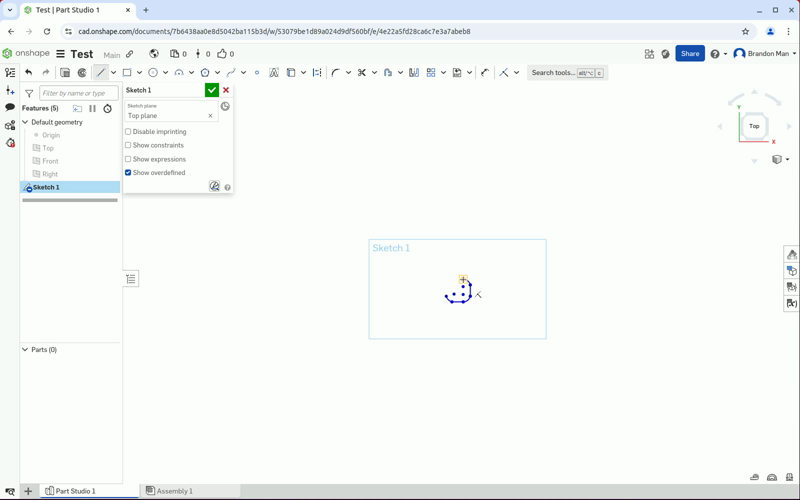
scroll(6)
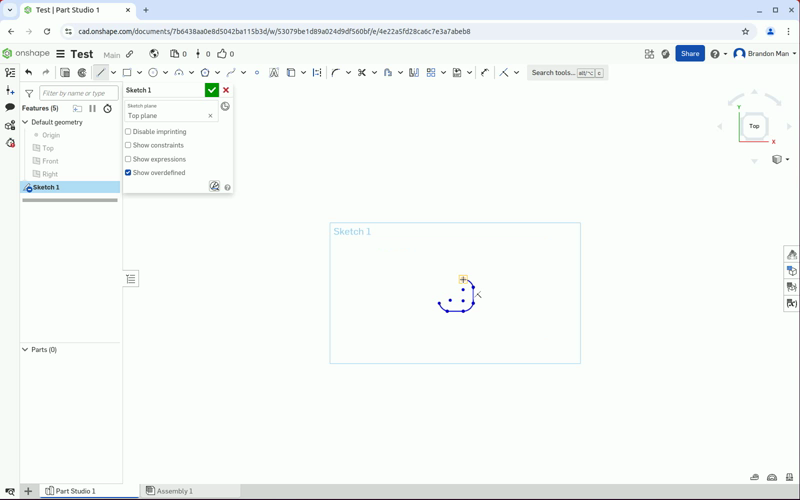
scroll(6)
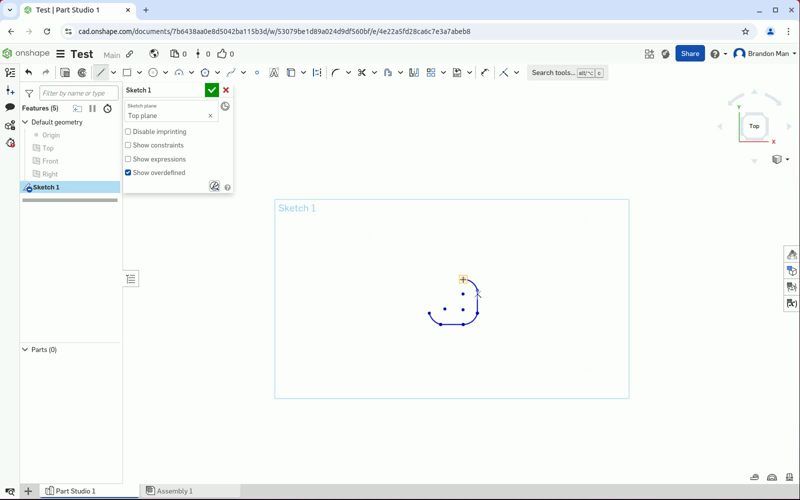
scroll(6)
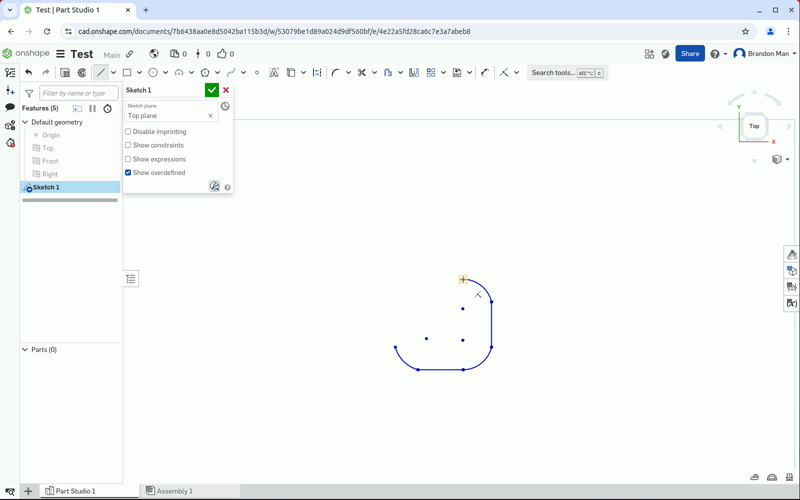
click(463, 279)
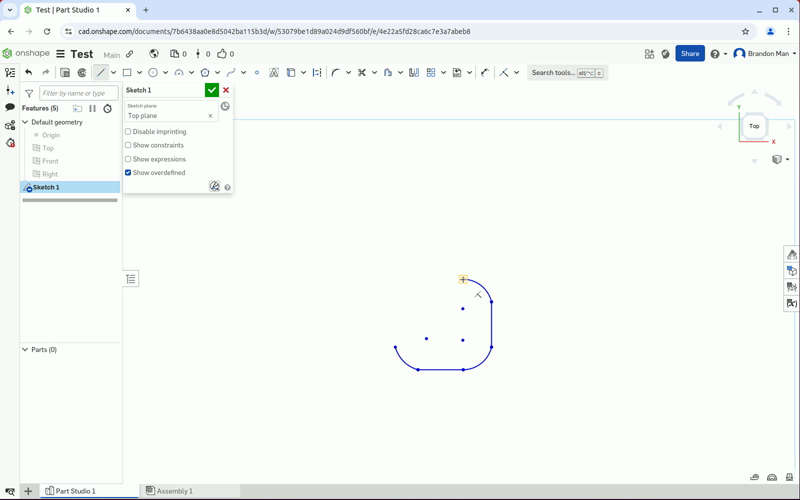
scroll(-6)
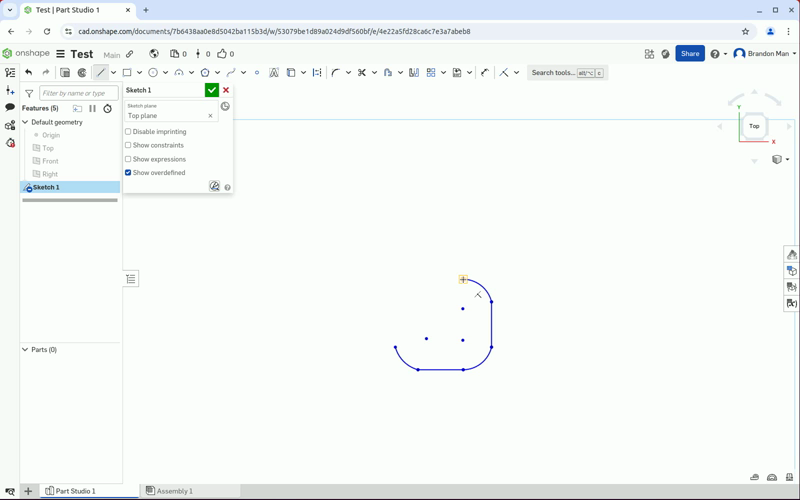
scroll(-6)
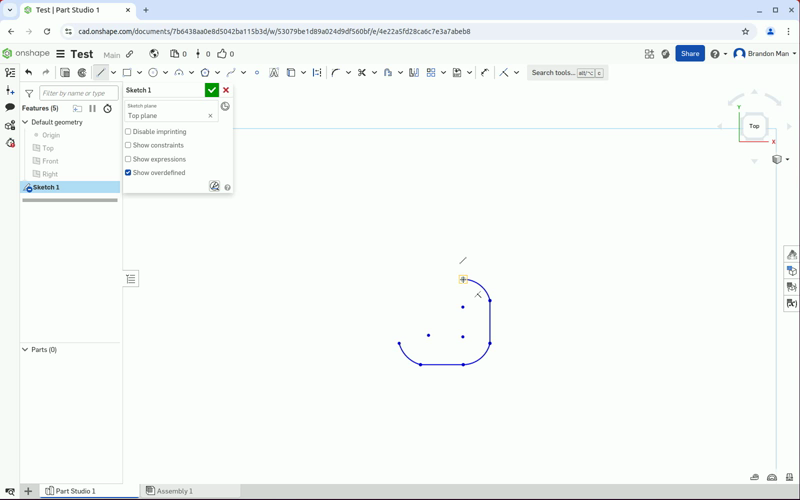
scroll(-6)
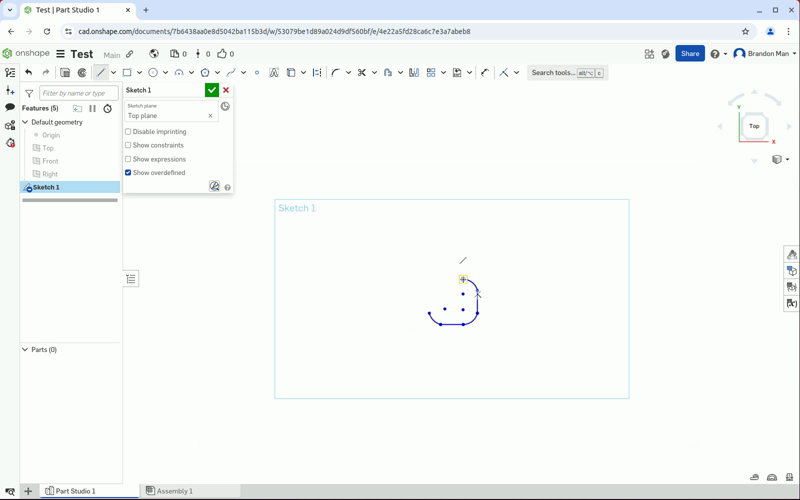
scroll(-6)
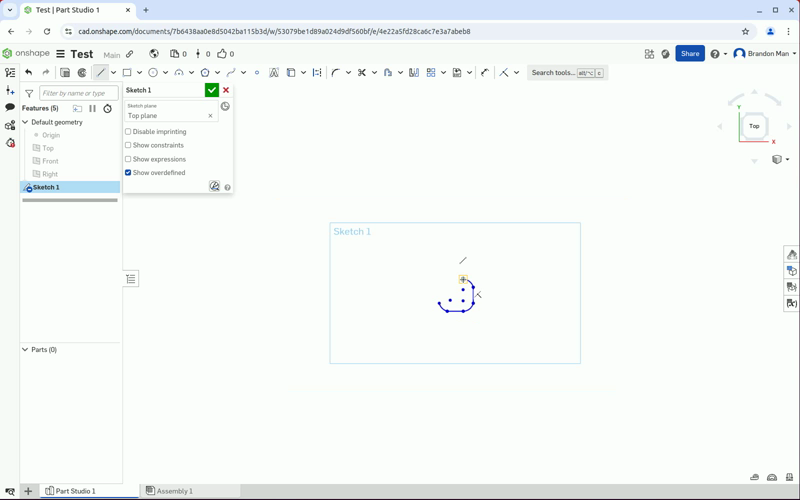
scroll(-6)
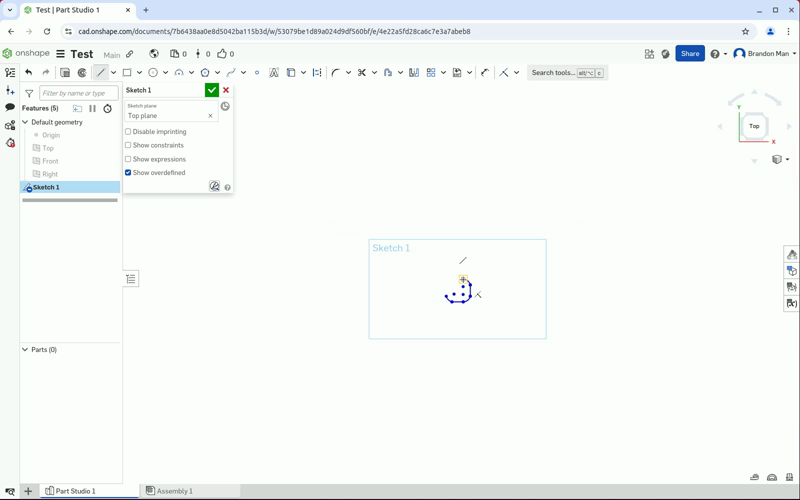
scroll(-6)
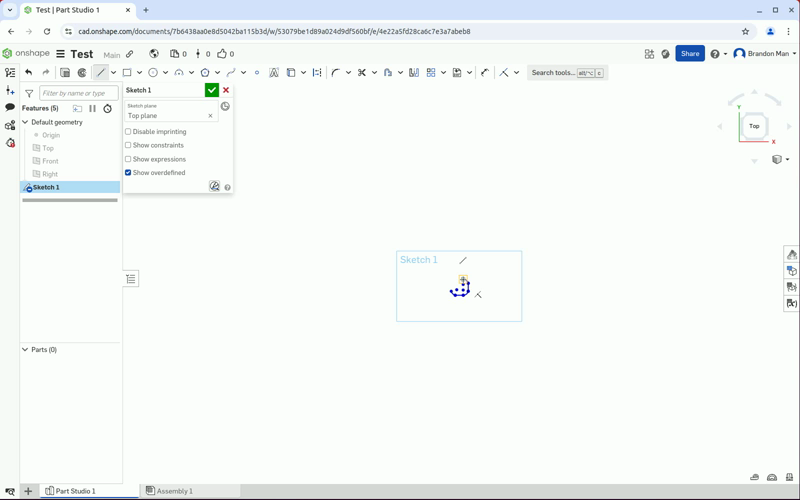
scroll(-6)
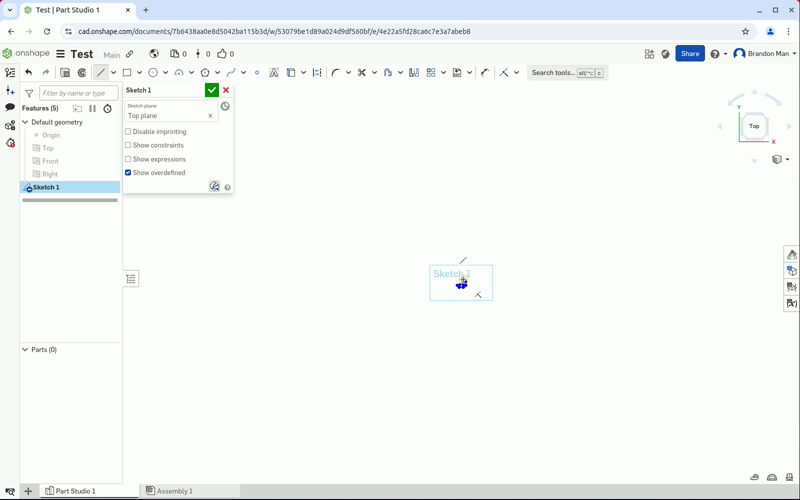
key_down(shift)
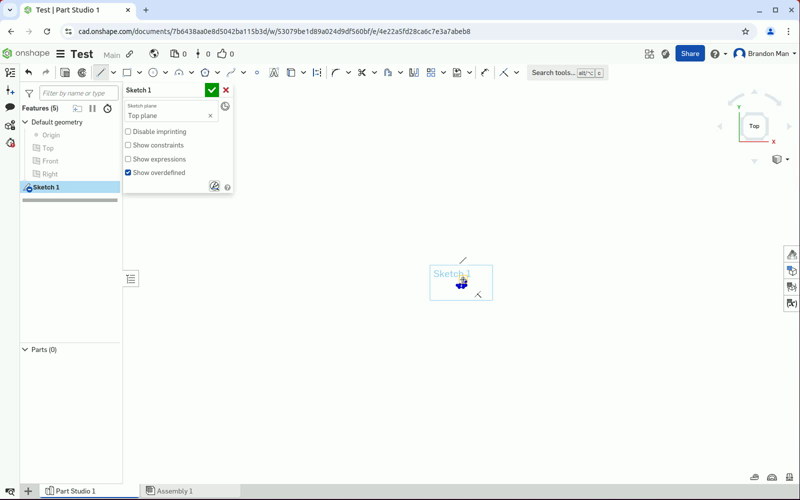
mouse_move(493, 279)
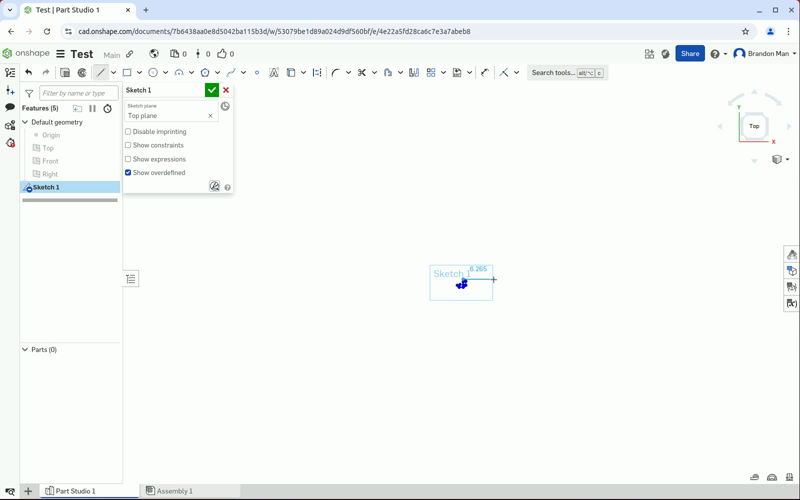
mouse_move(459, 279)
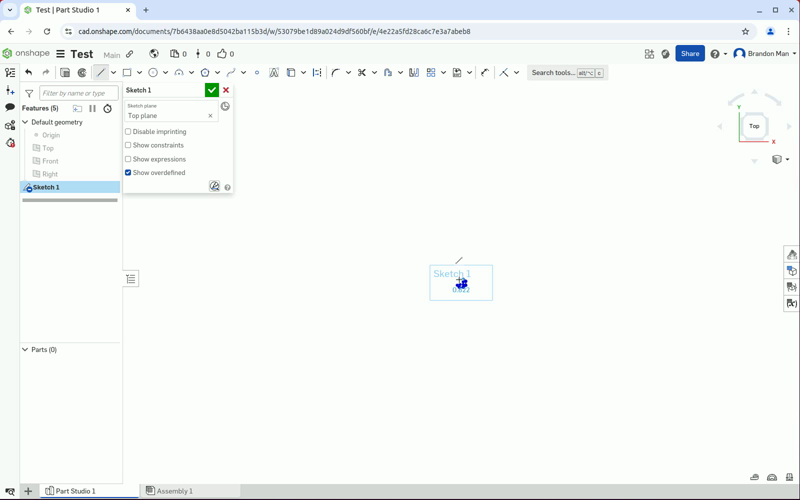
scroll(6)
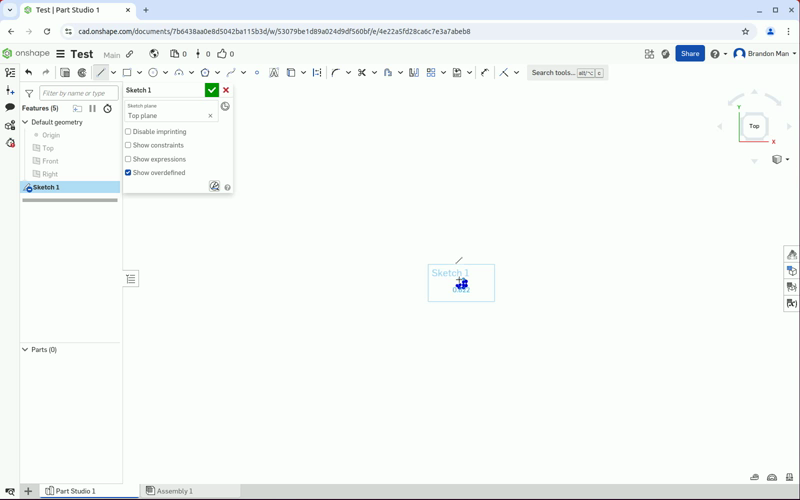
scroll(6)
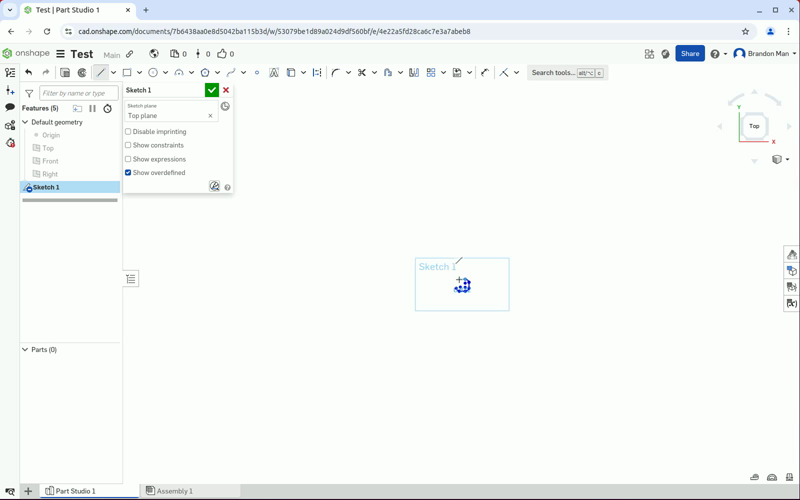
scroll(6)
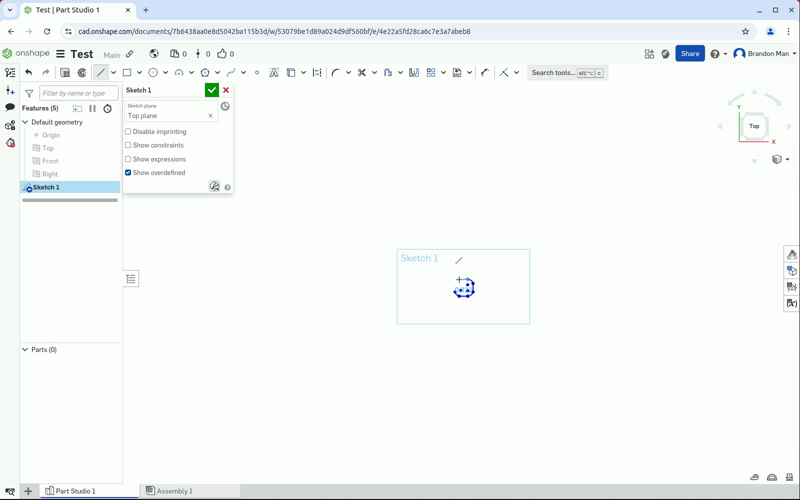
scroll(6)
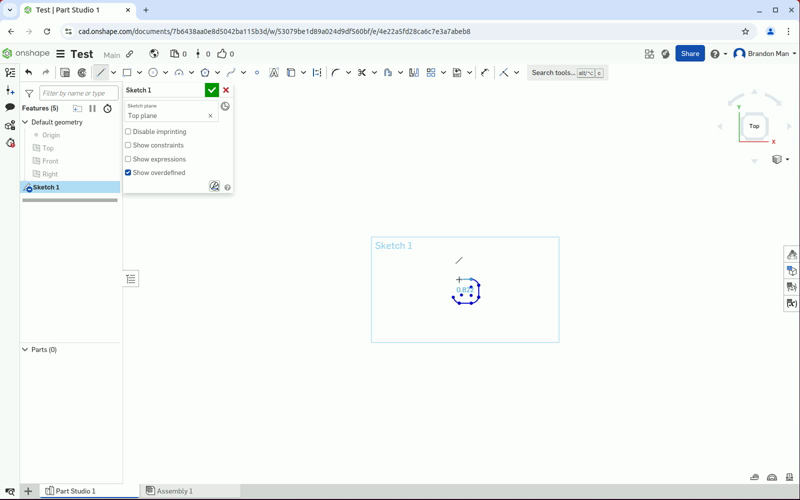
scroll(6)
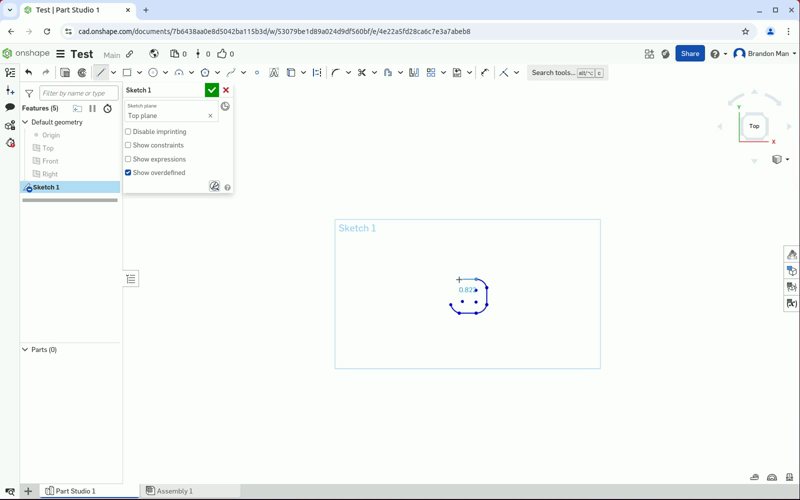
scroll(6)
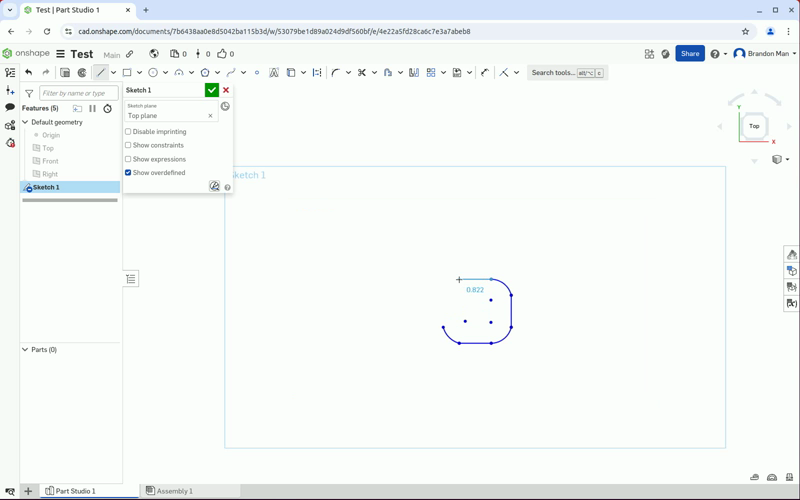
scroll(6)
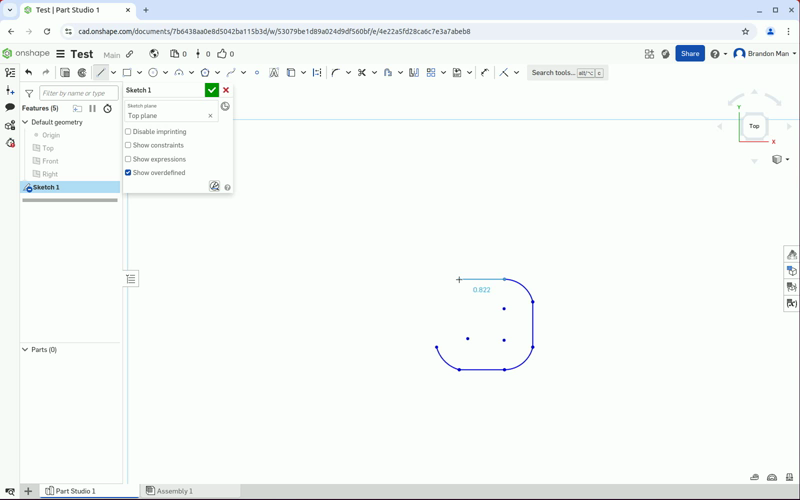
click(459, 279)
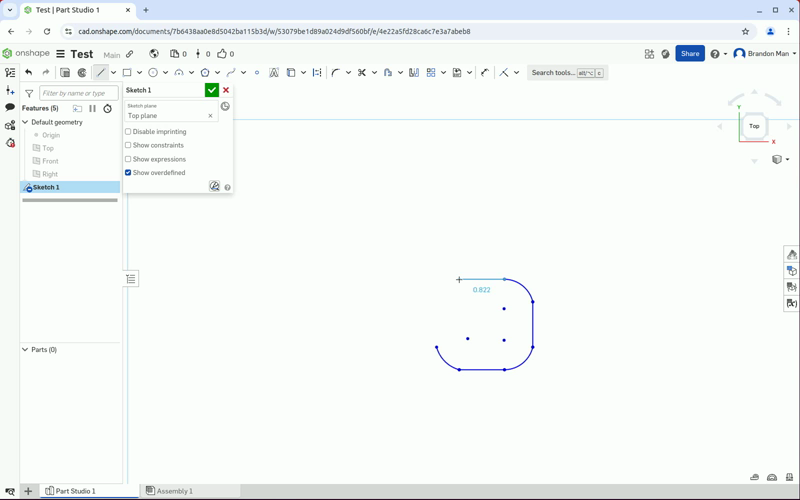
scroll(-6)
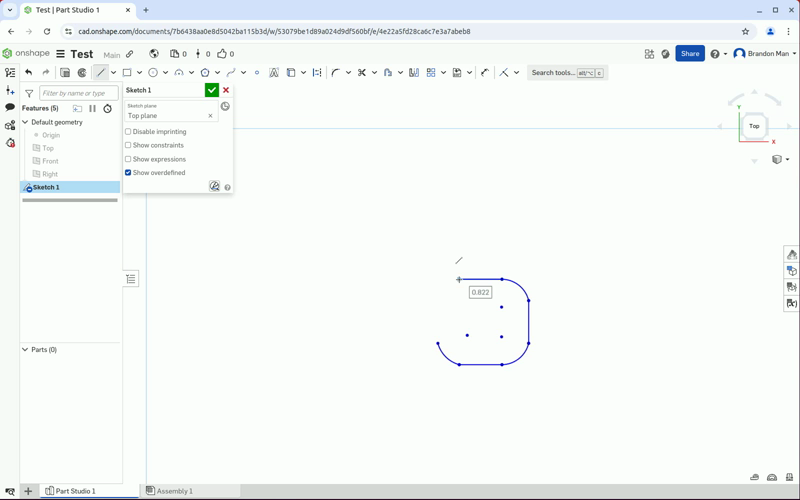
scroll(-6)
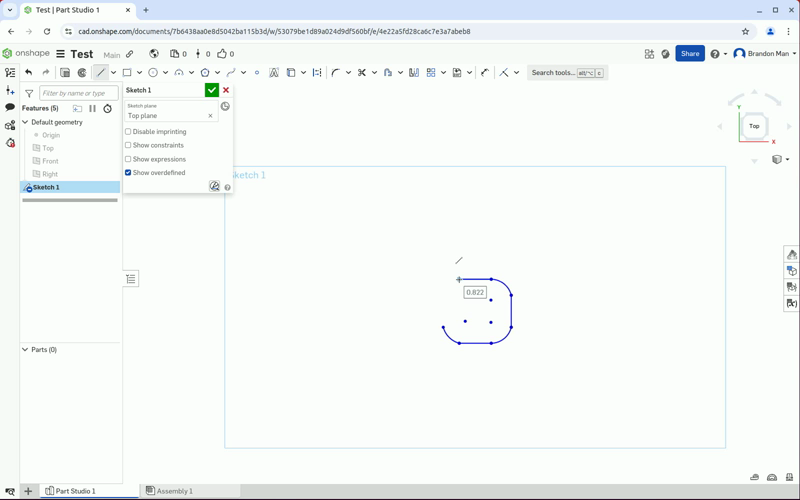
scroll(-6)
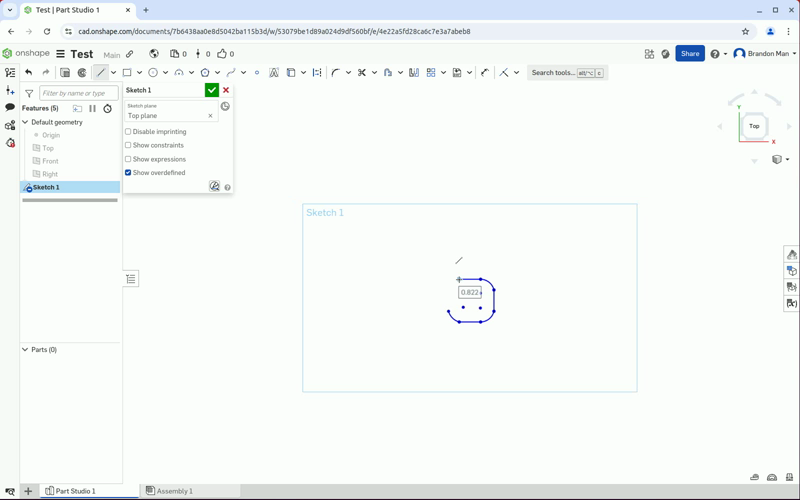
scroll(-6)
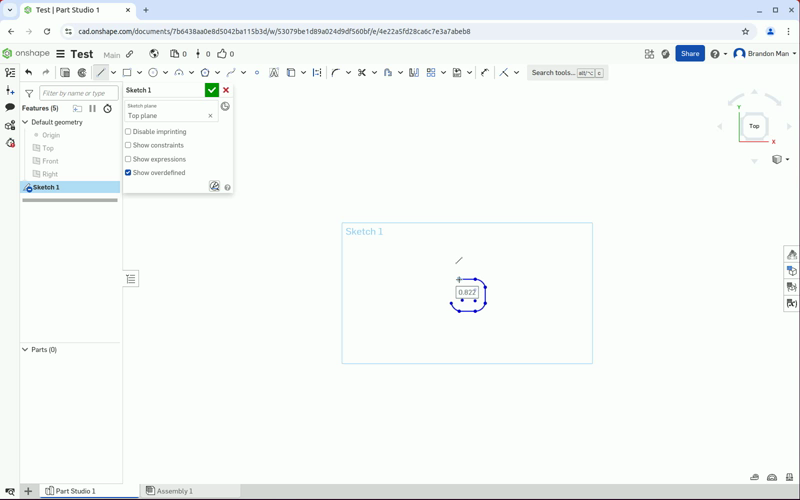
scroll(-6)
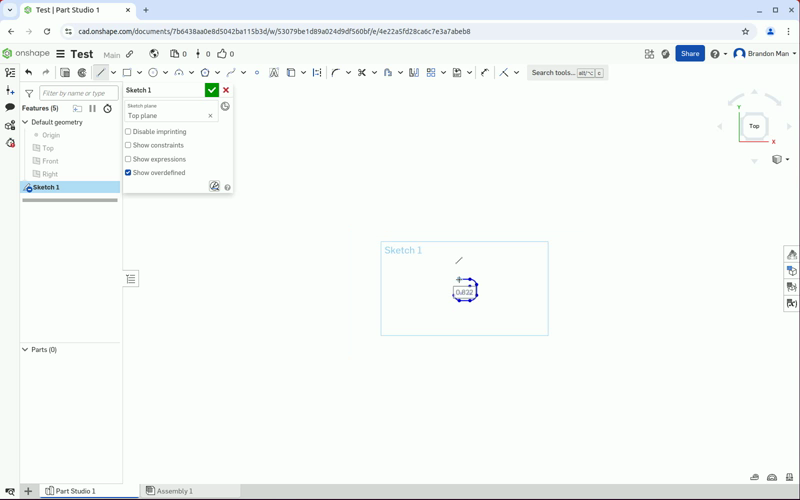
scroll(-6)
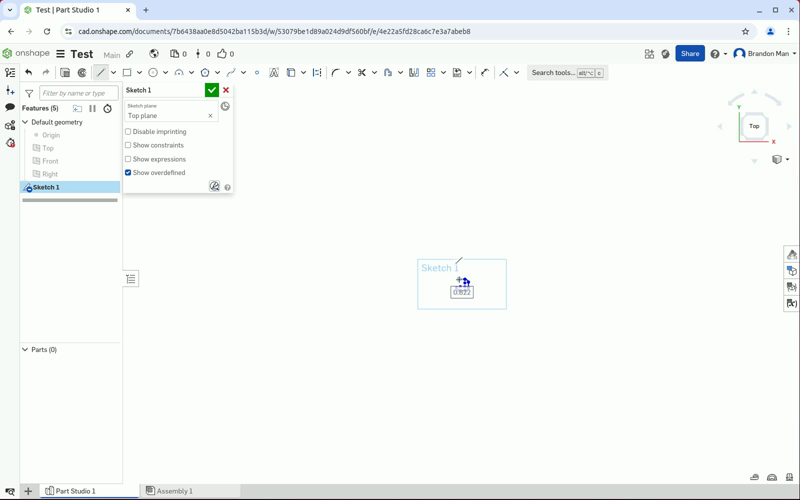
scroll(-6)
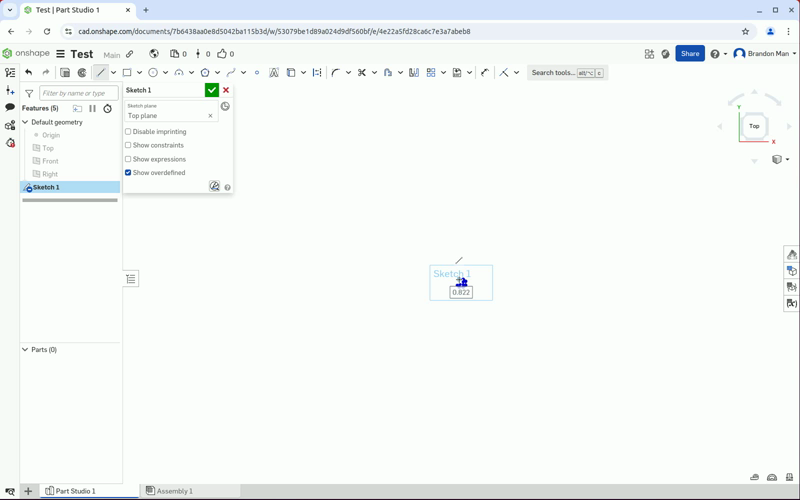
key_up(shift)
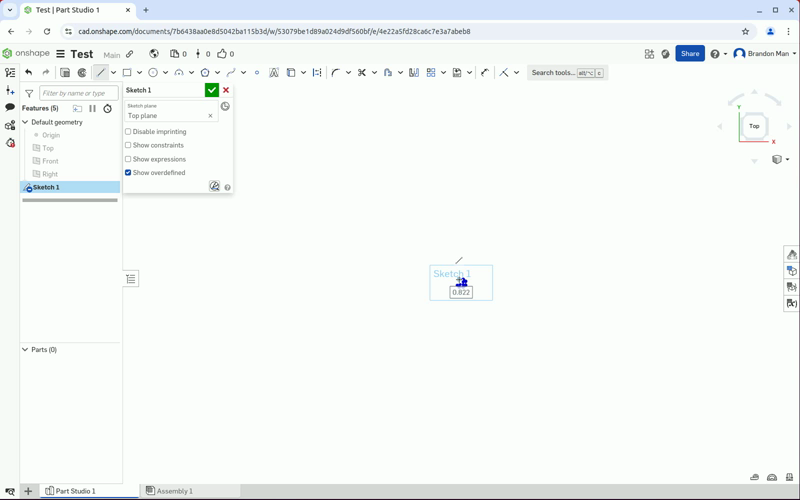
key(esc)
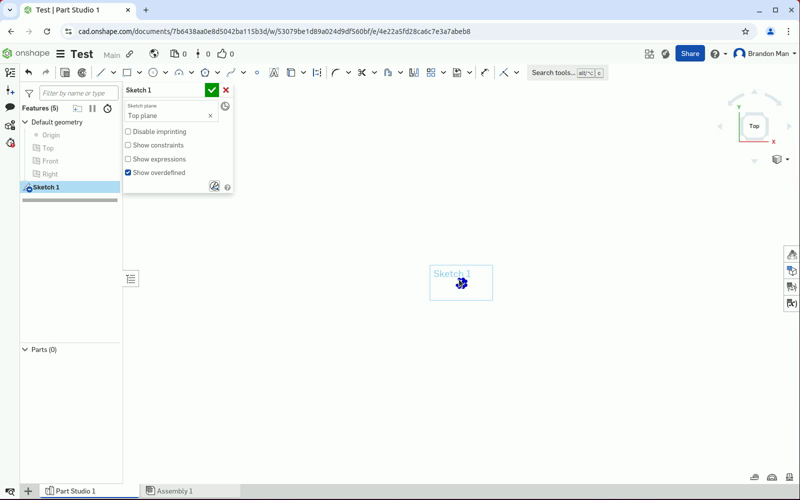
key(a)
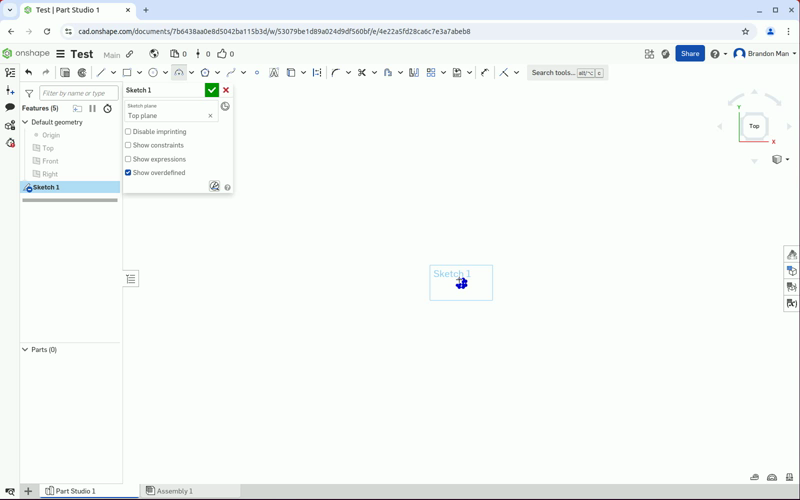
mouse_move(459, 279)
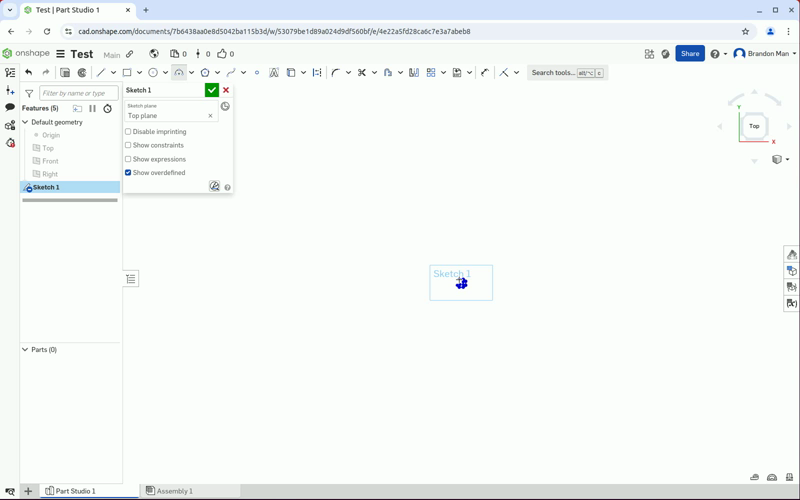
scroll(6)
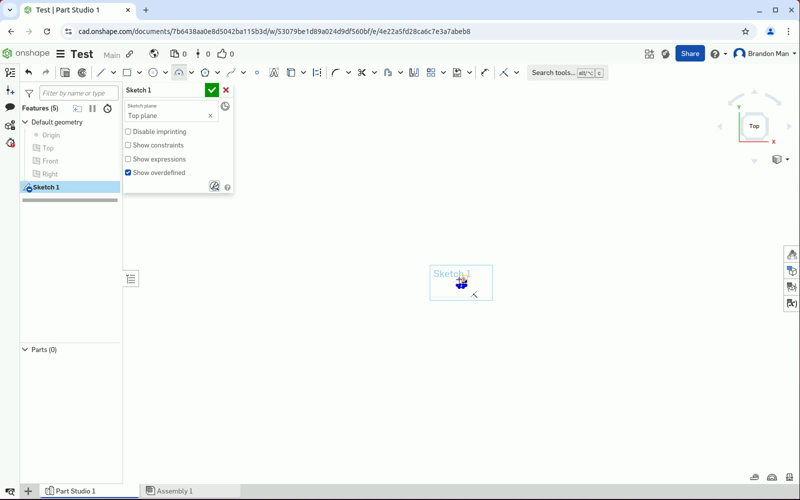
scroll(6)
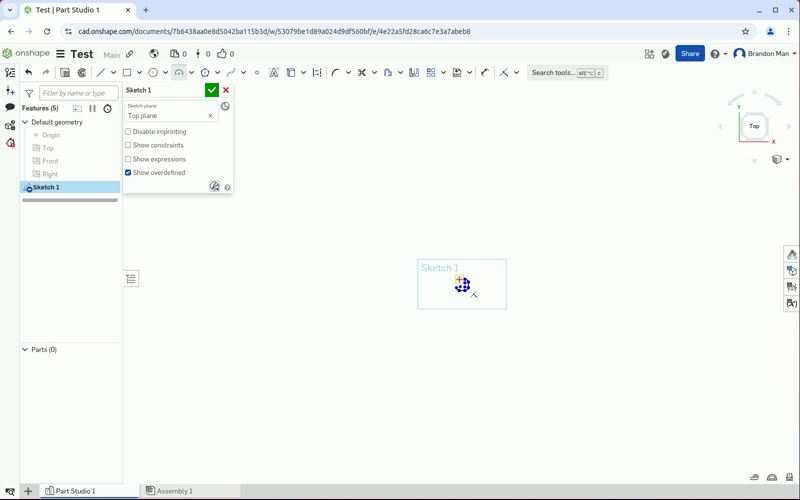
scroll(6)
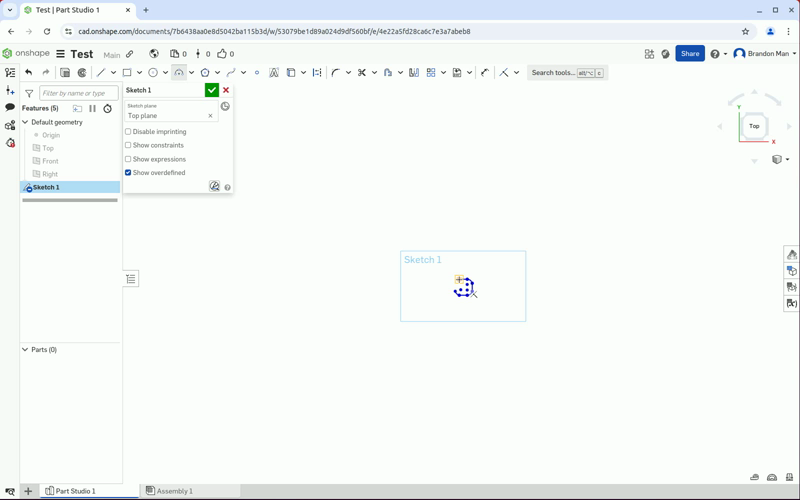
scroll(6)
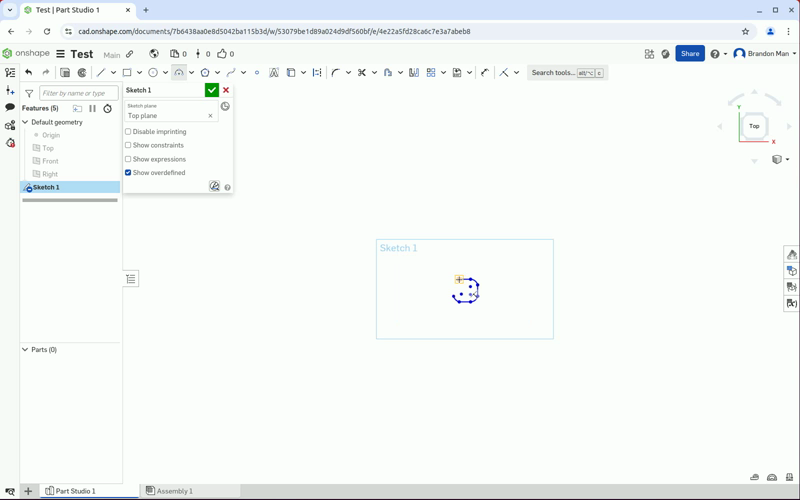
scroll(6)
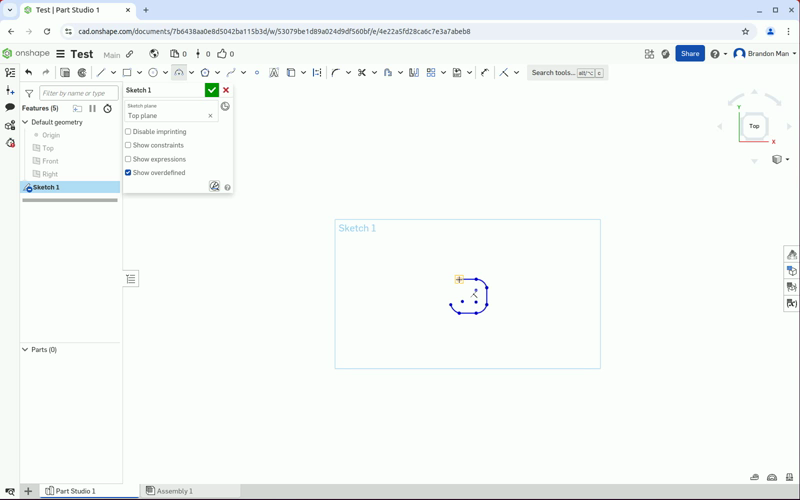
scroll(6)
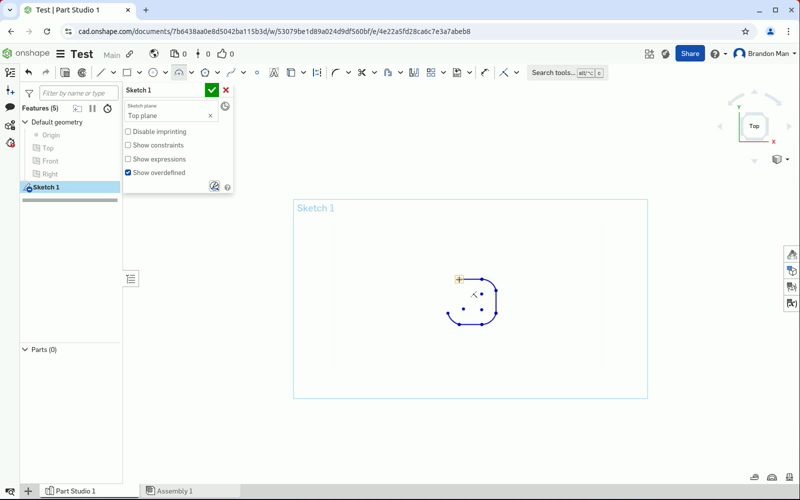
scroll(6)
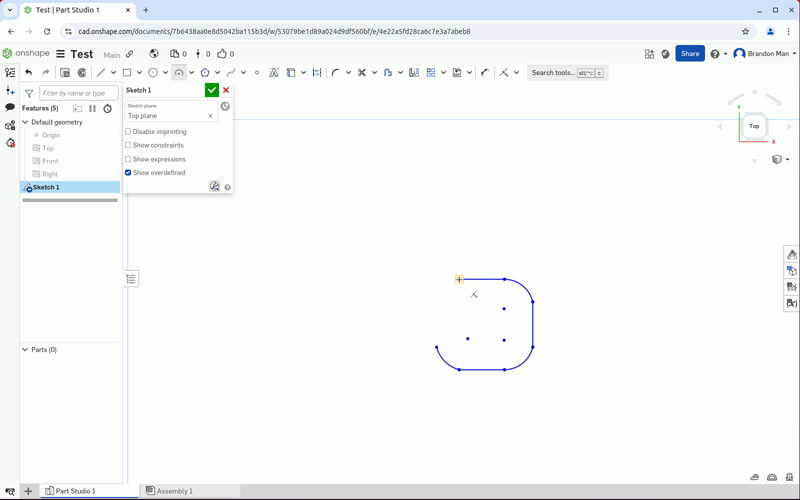
click(459, 279)
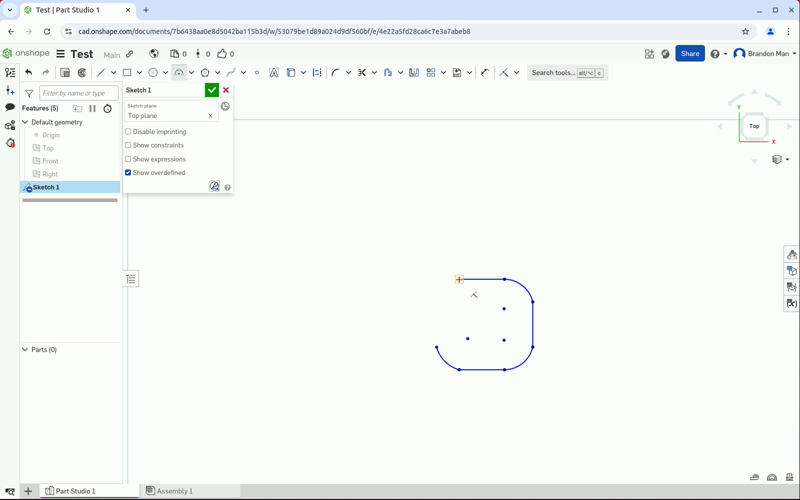
scroll(-6)
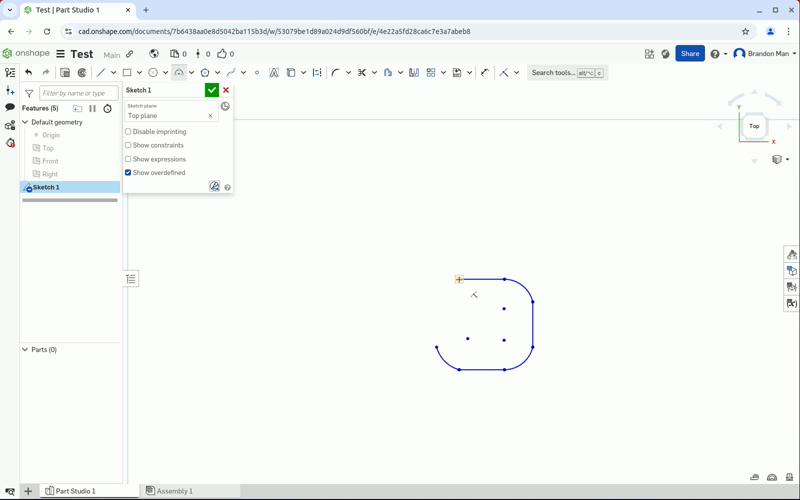
scroll(-6)
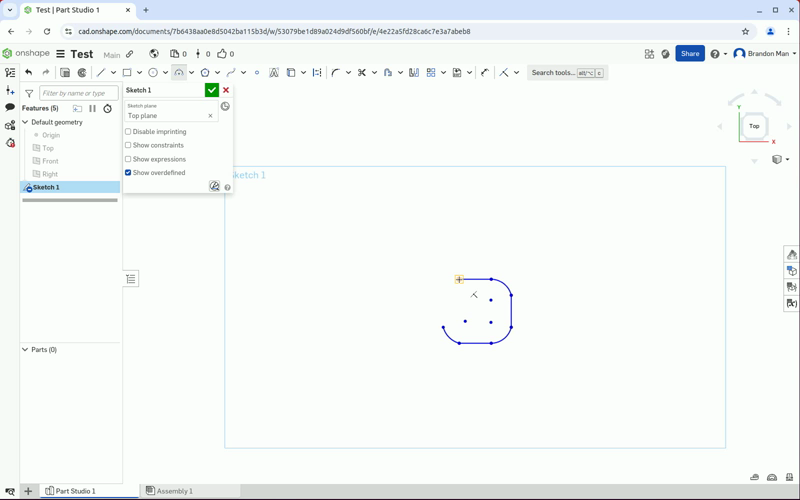
scroll(-6)
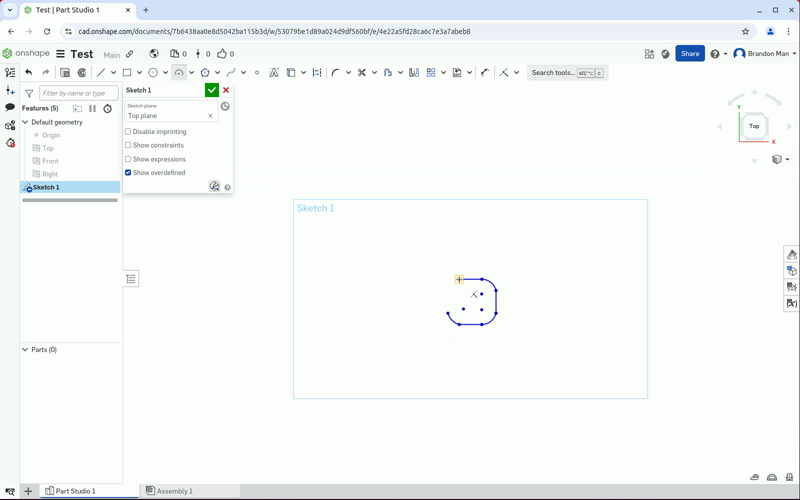
scroll(-6)
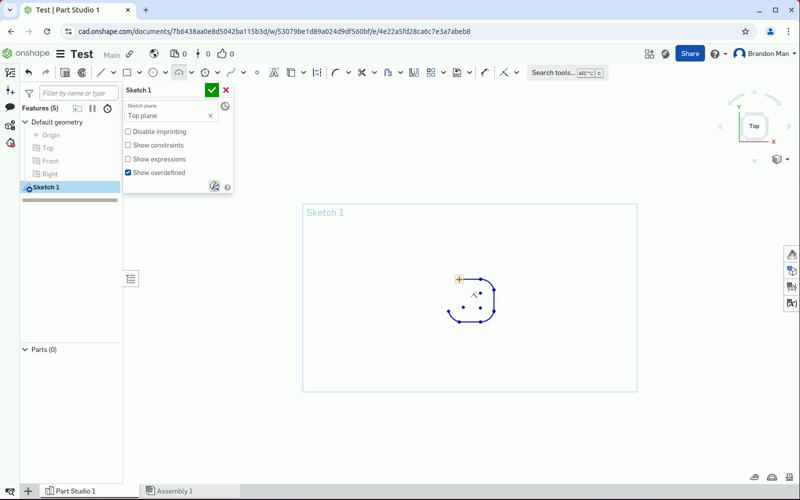
scroll(-6)
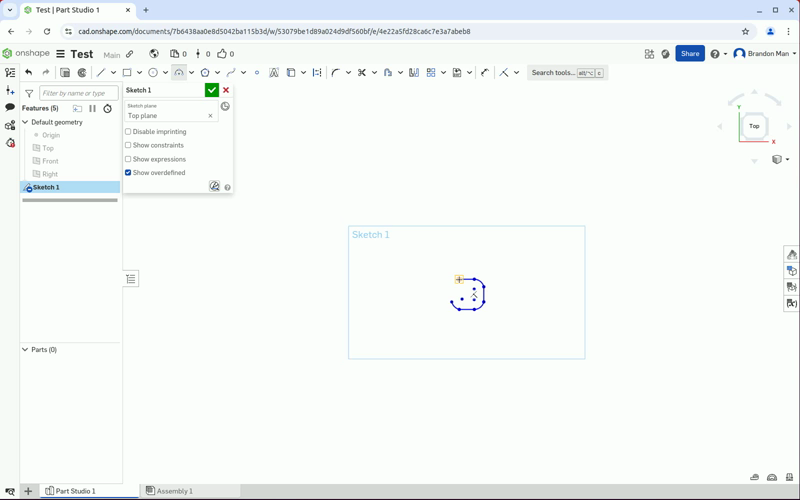
scroll(-6)
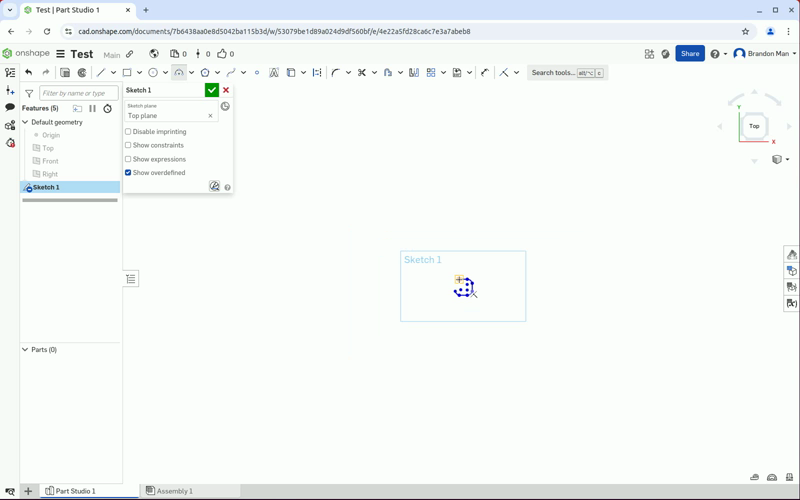
scroll(-6)
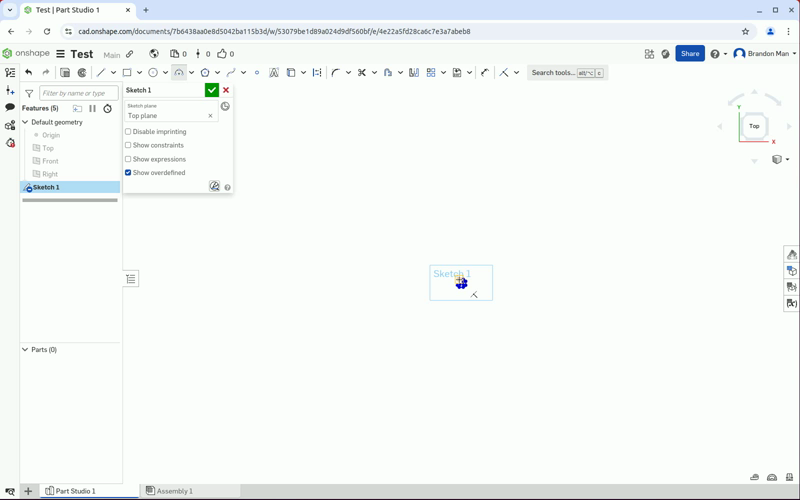
key_down(shift)
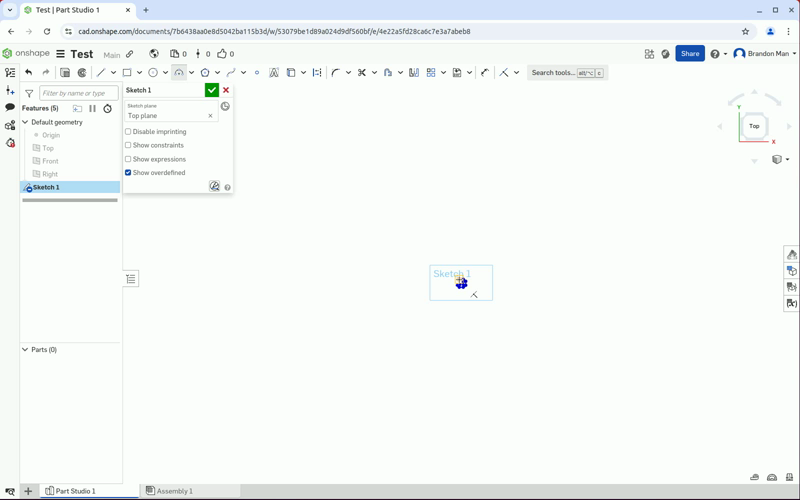
mouse_move(457, 281)
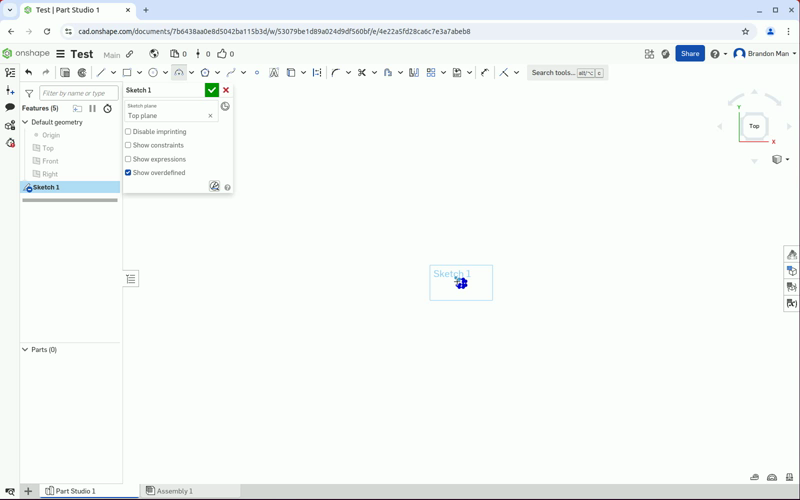
scroll(6)
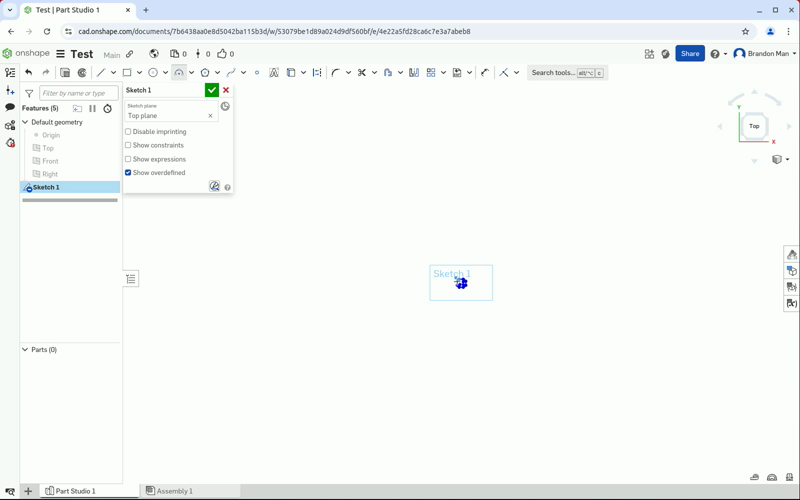
scroll(6)
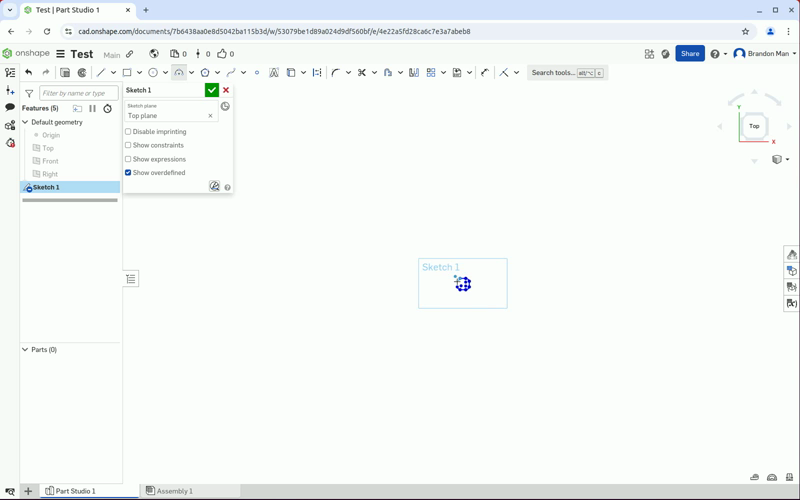
scroll(6)
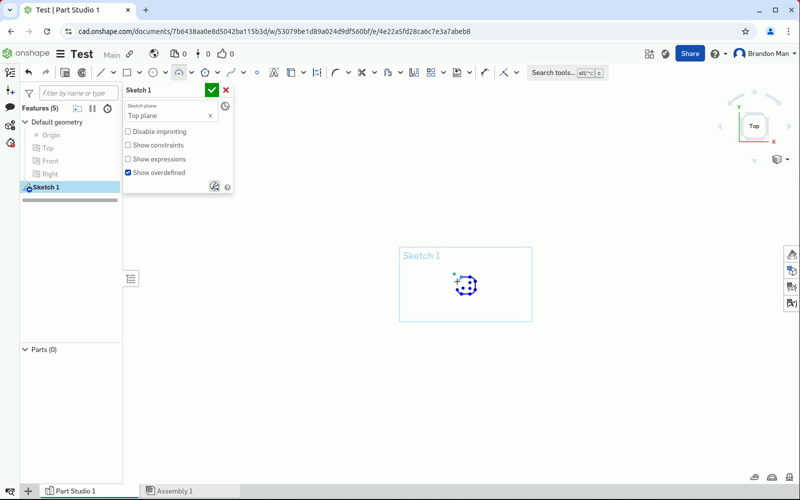
scroll(6)
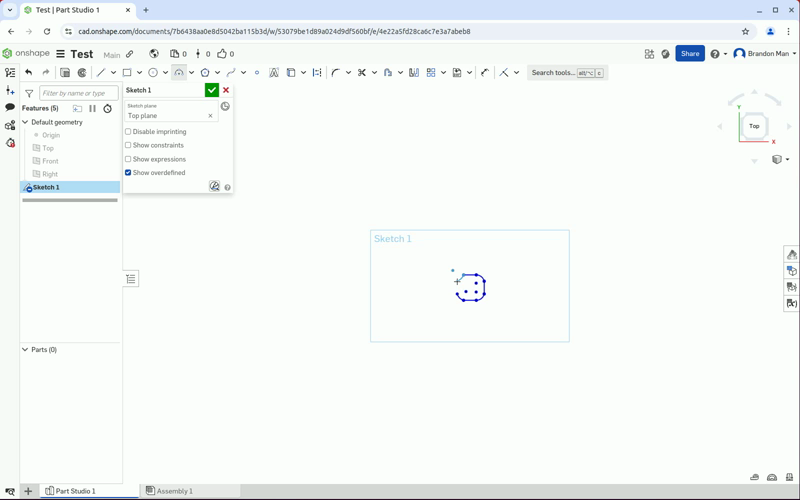
scroll(6)
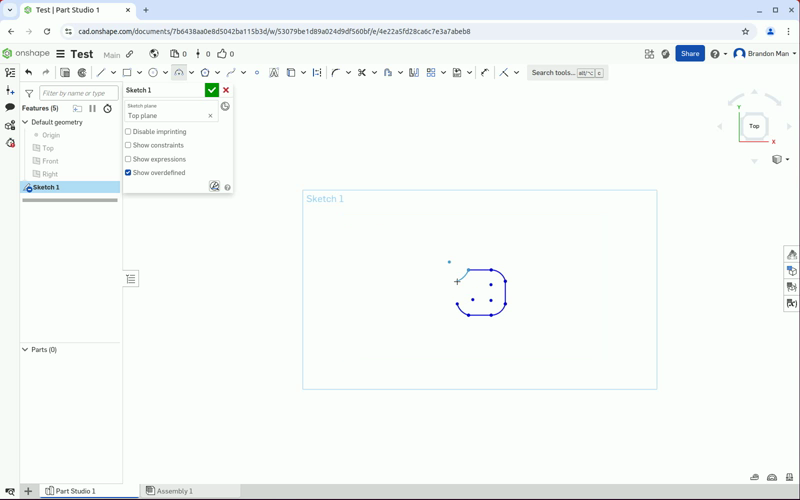
scroll(6)
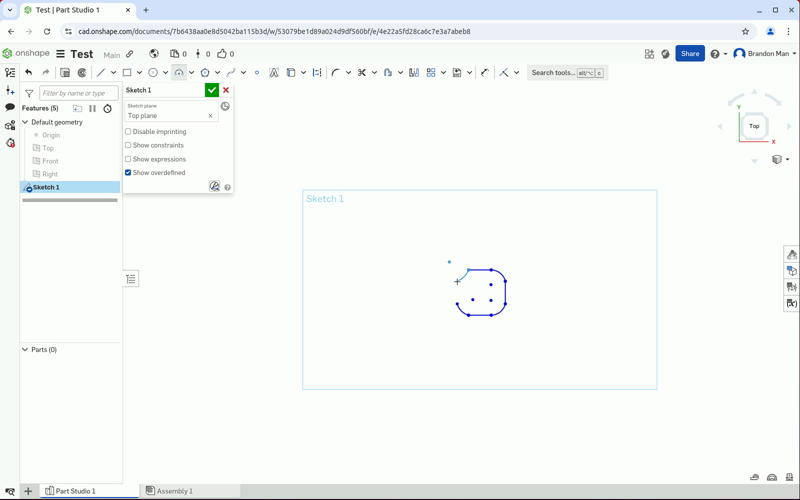
scroll(6)
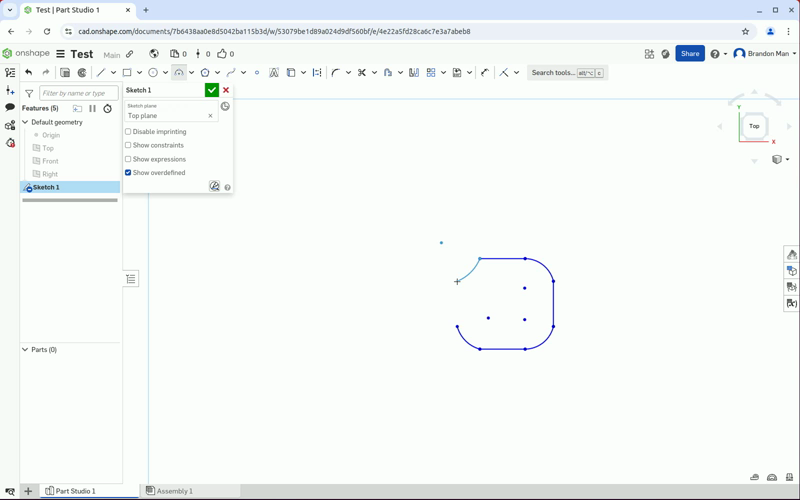
click(457, 281)
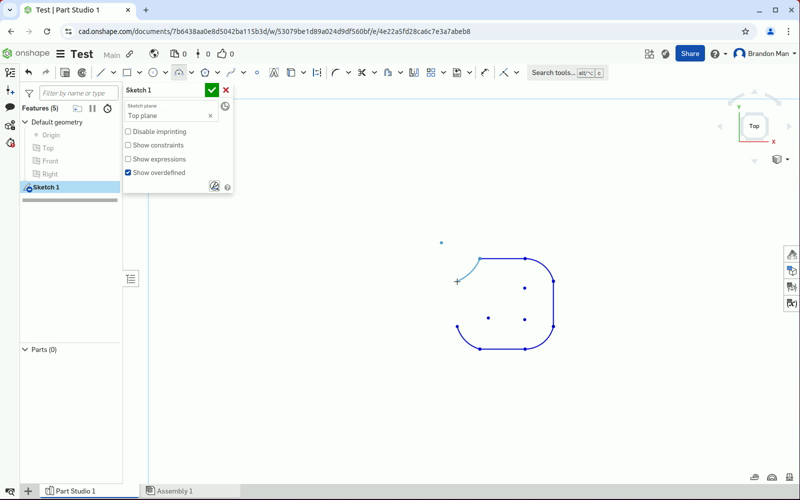
scroll(-6)
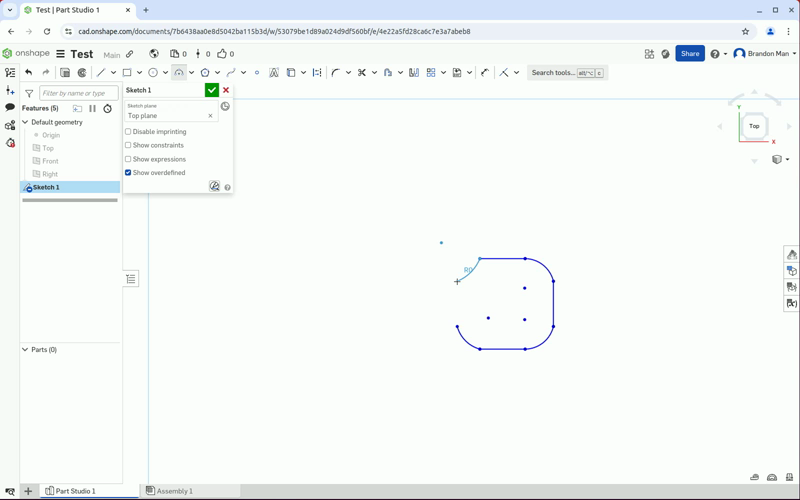
scroll(-6)
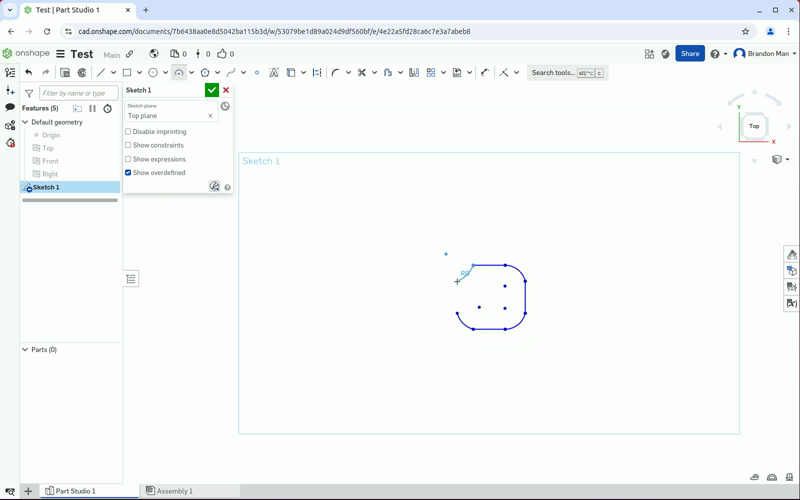
scroll(-6)
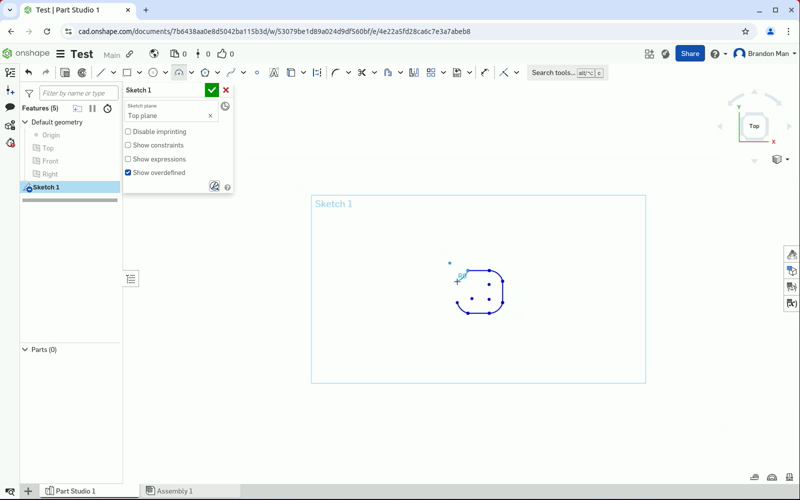
scroll(-6)
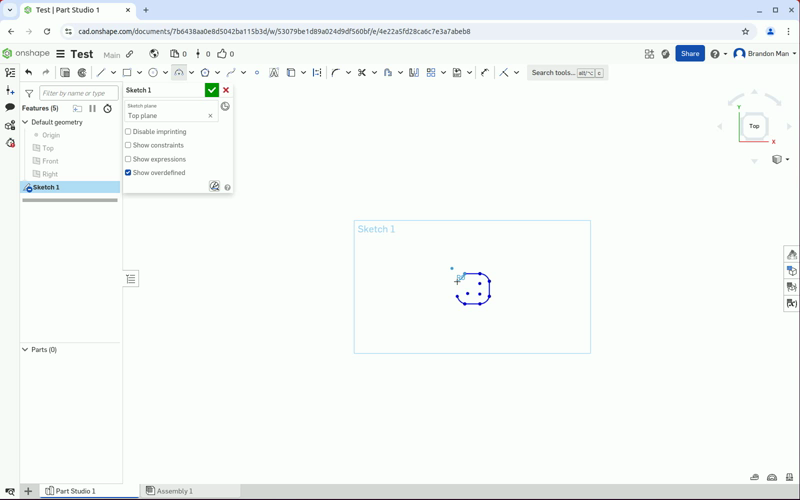
scroll(-6)
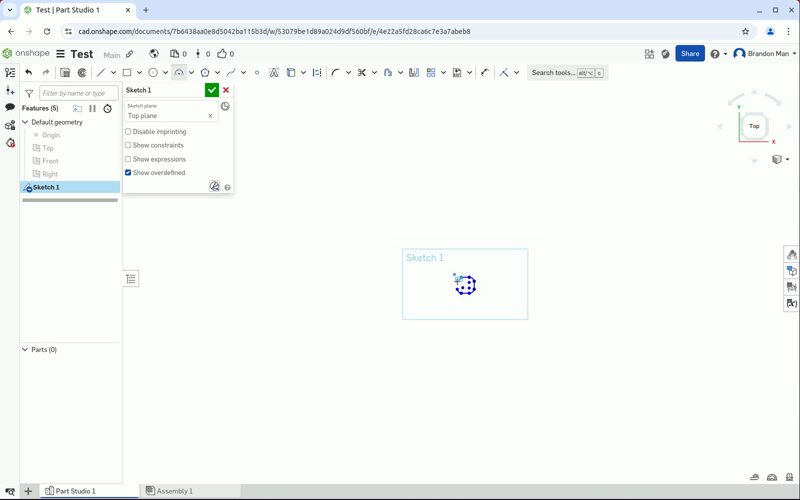
scroll(-6)
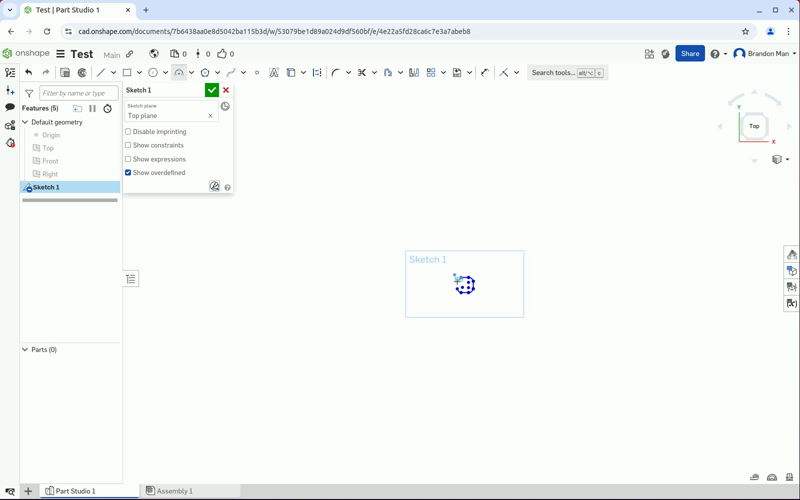
scroll(-6)
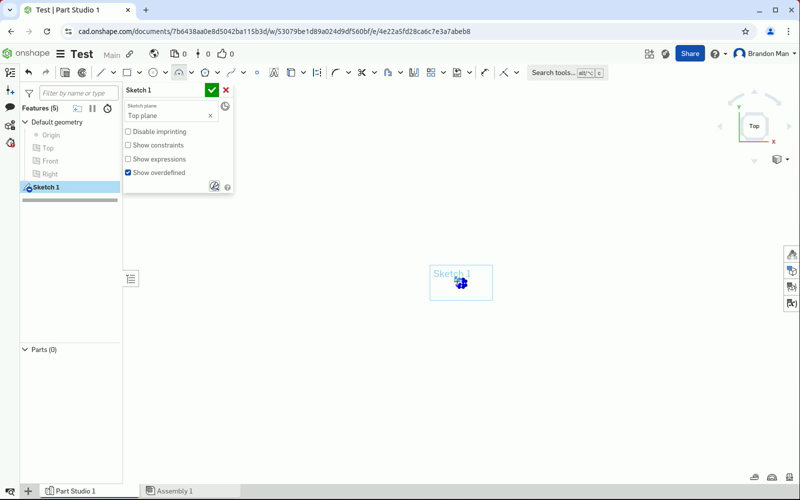
mouse_move(458, 279)
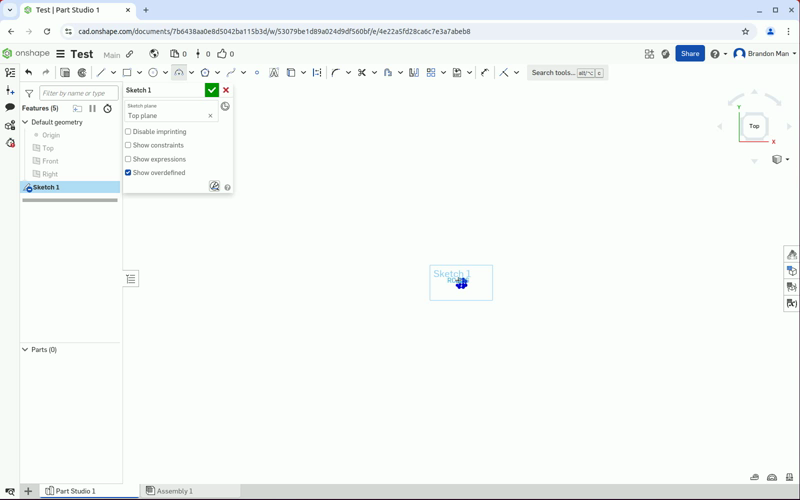
scroll(6)
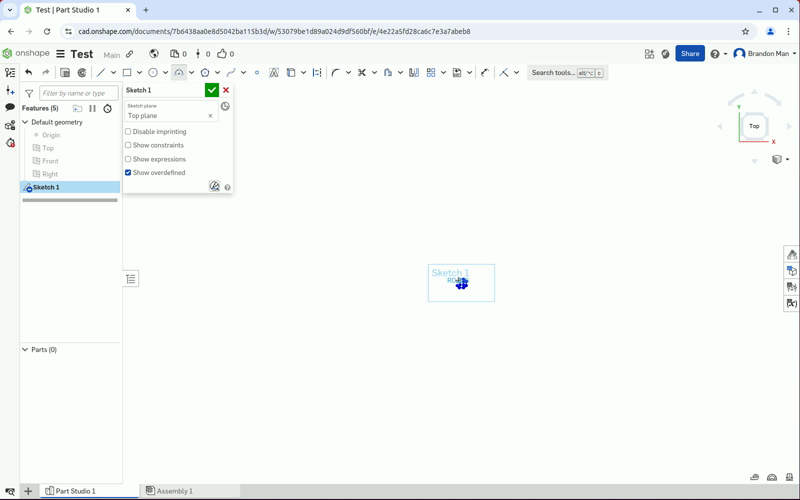
scroll(6)
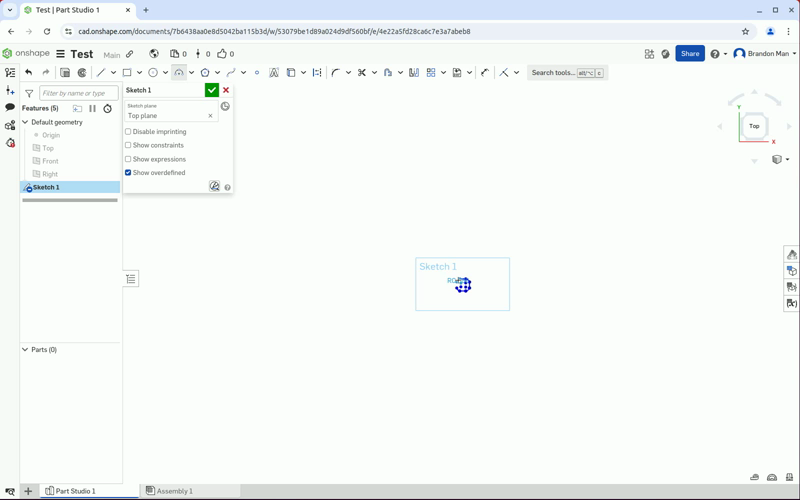
scroll(6)
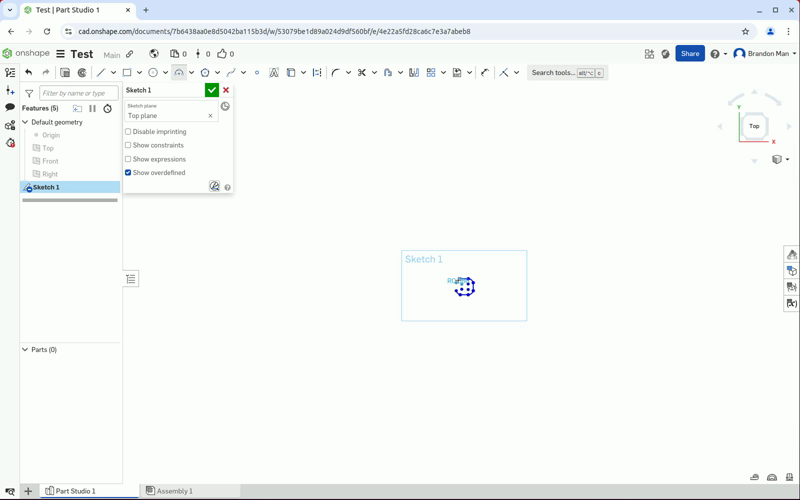
scroll(6)
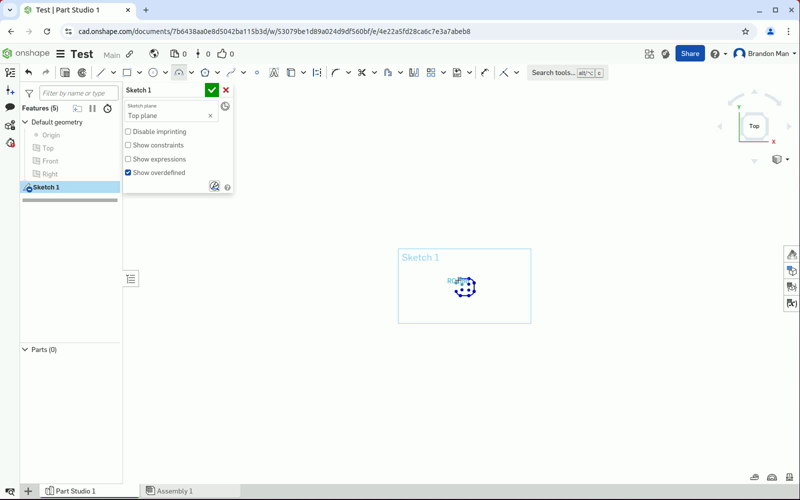
scroll(6)
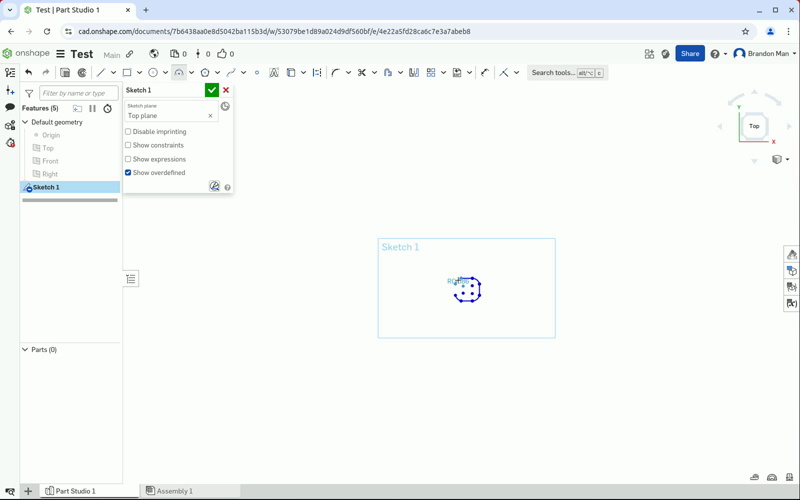
scroll(6)
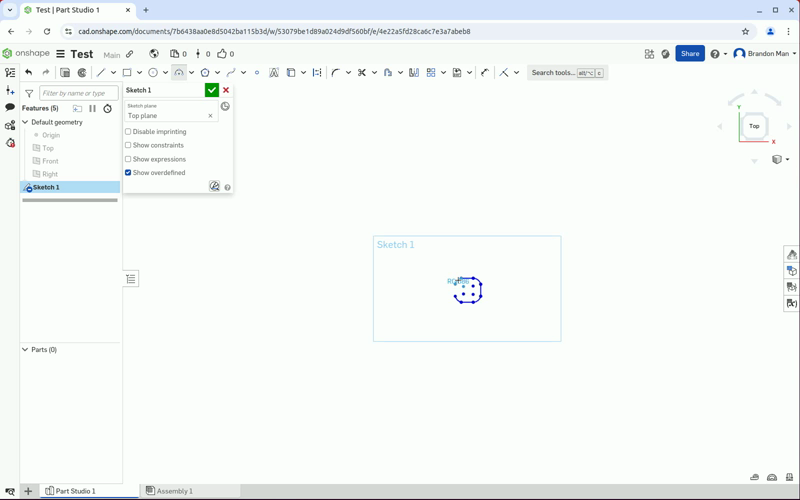
scroll(6)
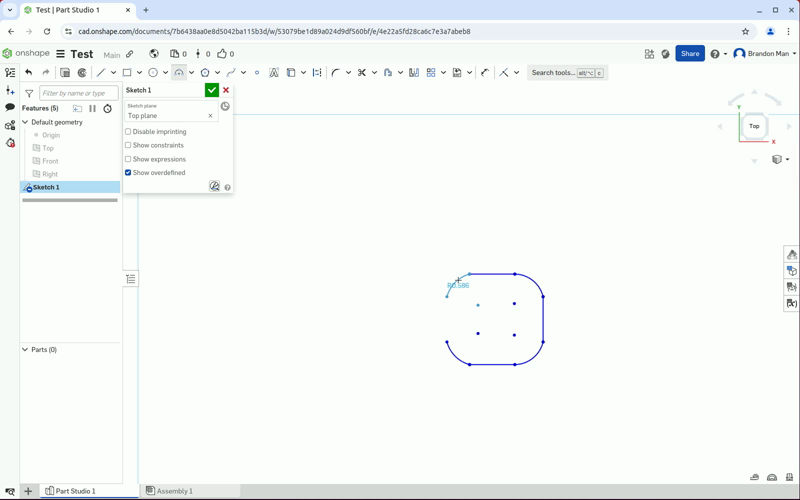
click(458, 279)
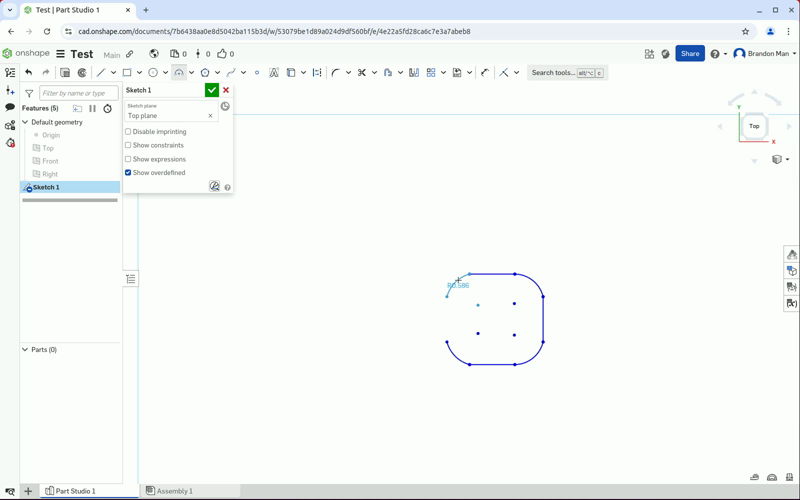
scroll(-6)
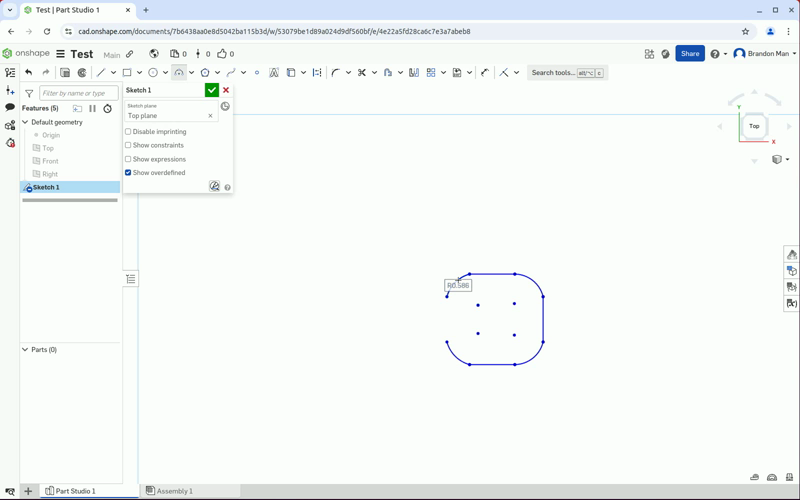
scroll(-6)
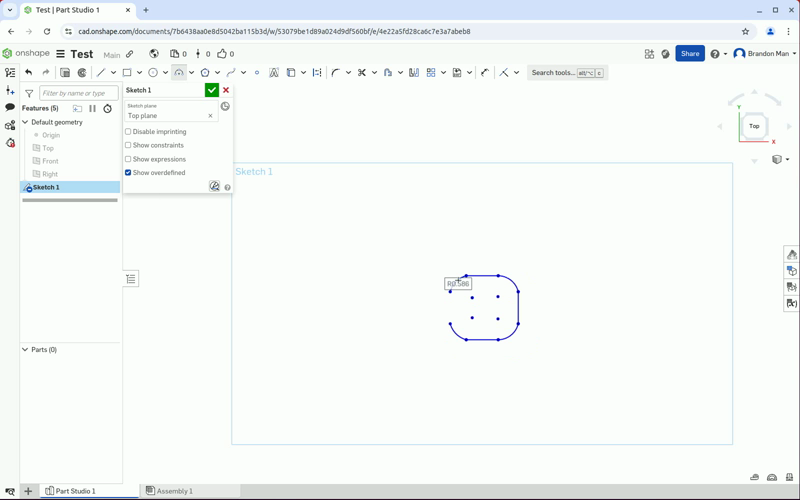
scroll(-6)
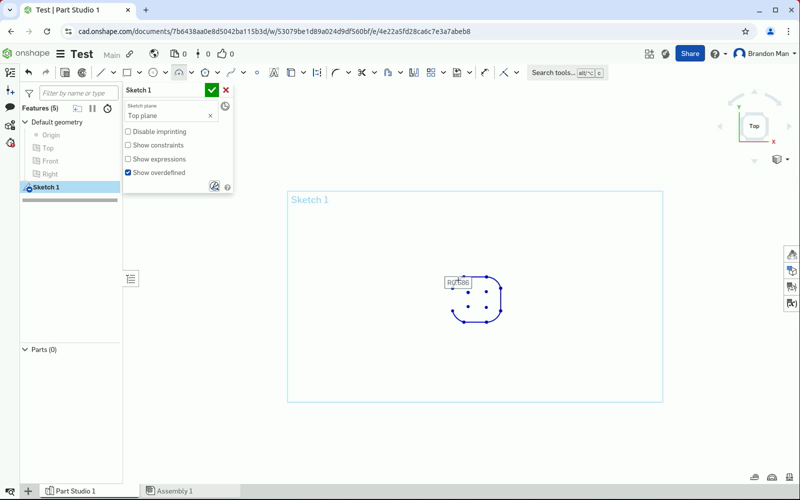
scroll(-6)
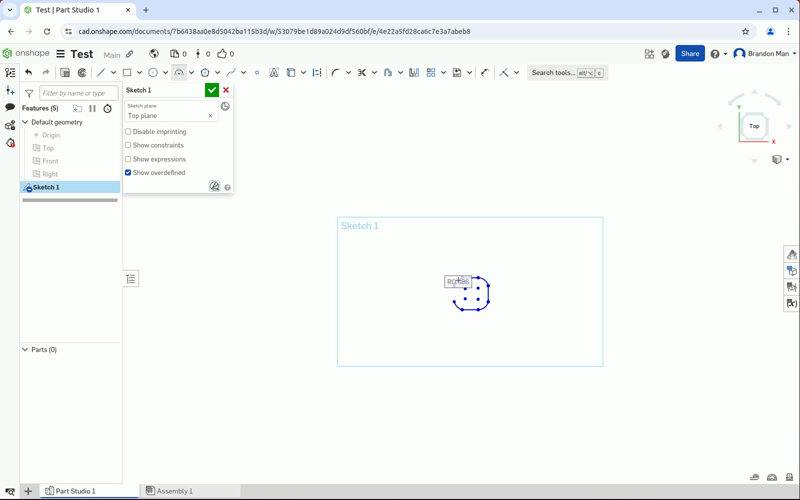
scroll(-6)
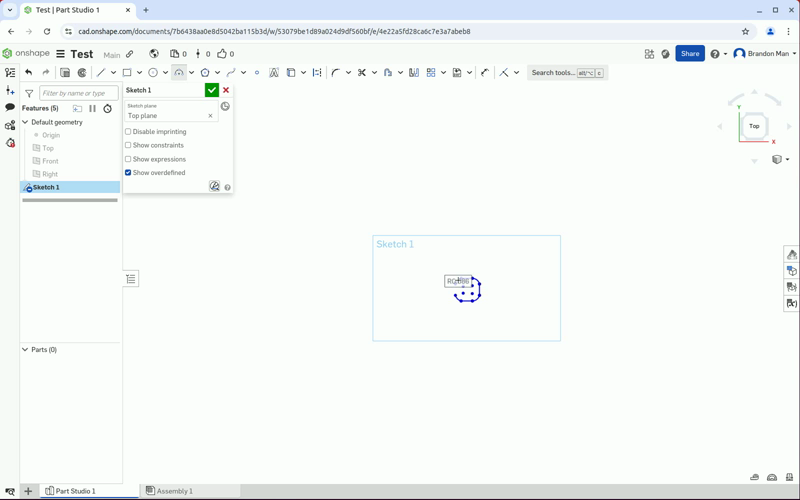
scroll(-6)
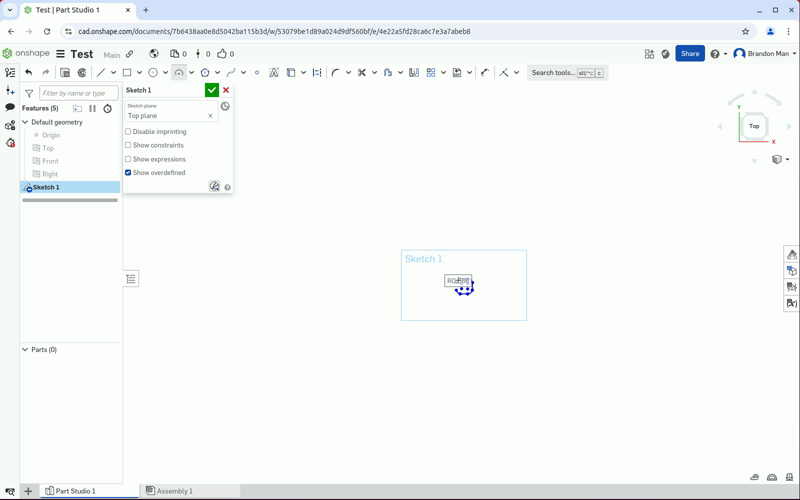
scroll(-6)
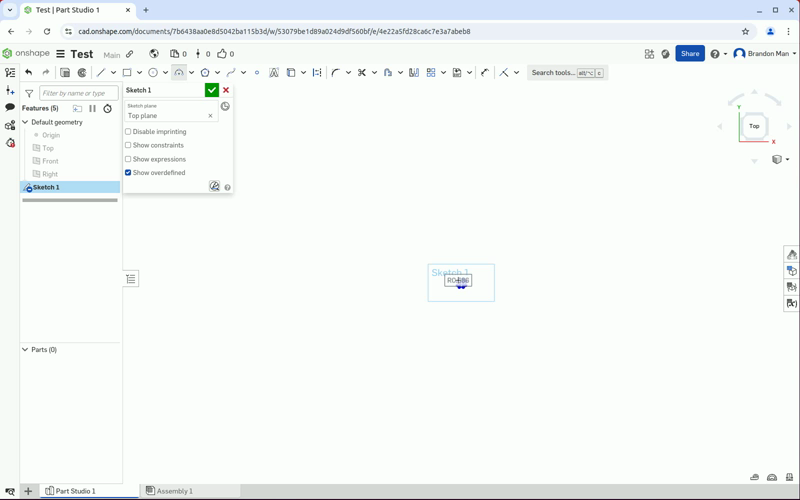
key_up(shift)
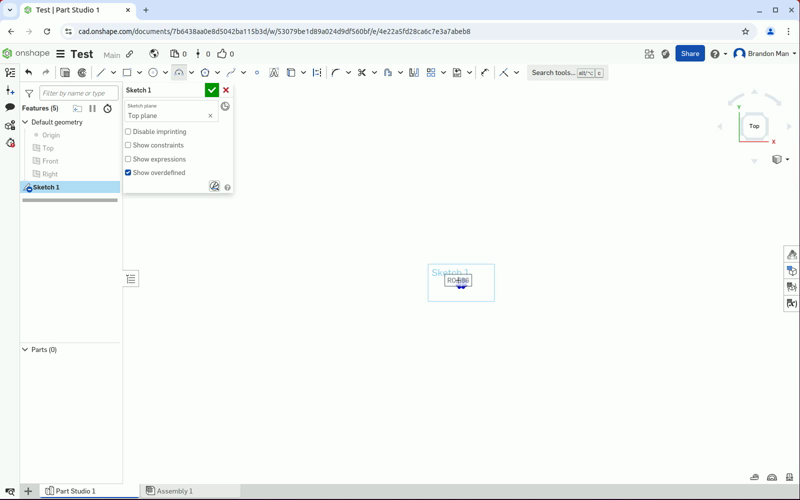
key(esc)
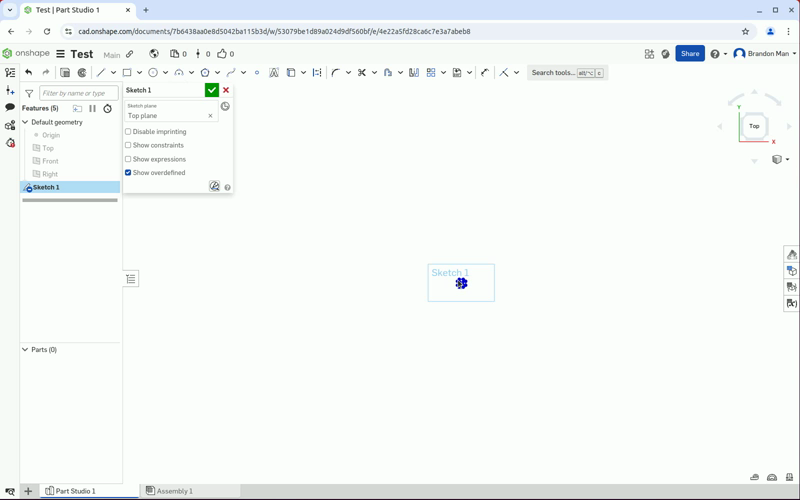
key(l)
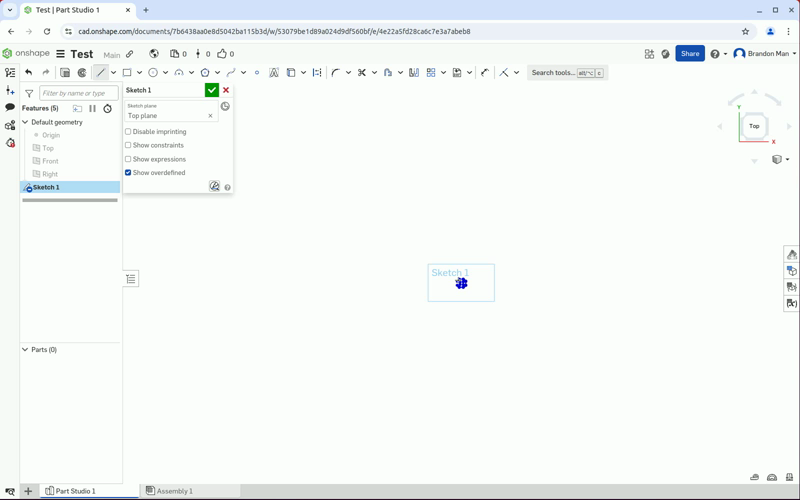
mouse_move(457, 281)
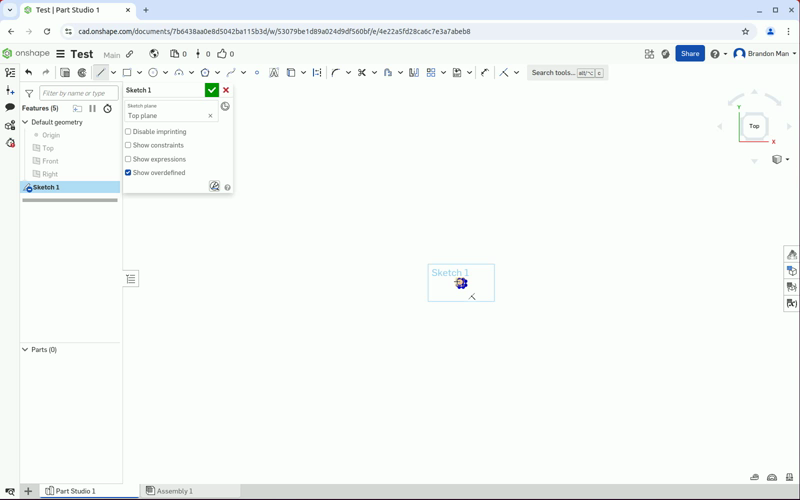
scroll(6)
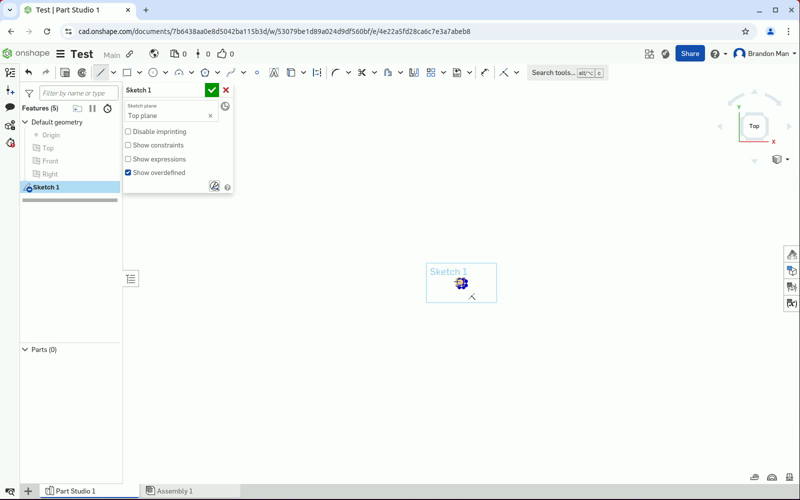
scroll(6)
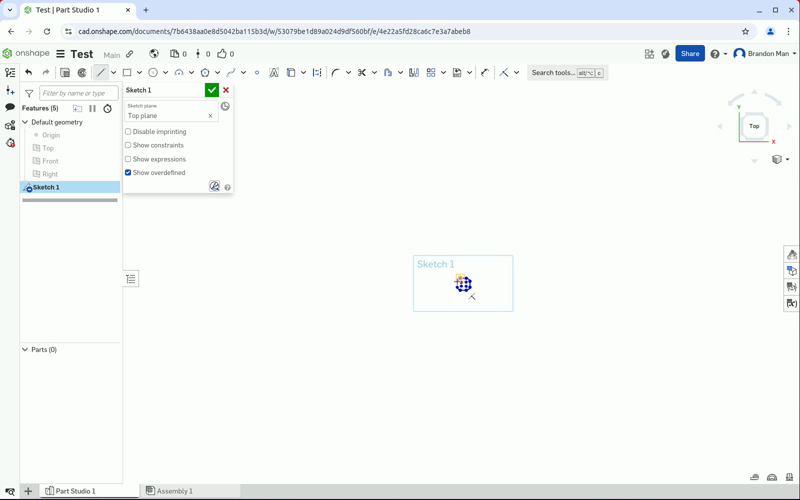
scroll(6)
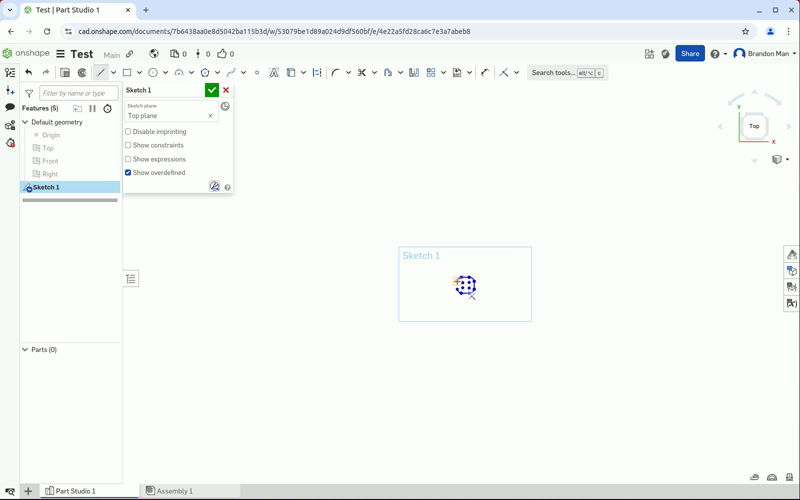
scroll(6)
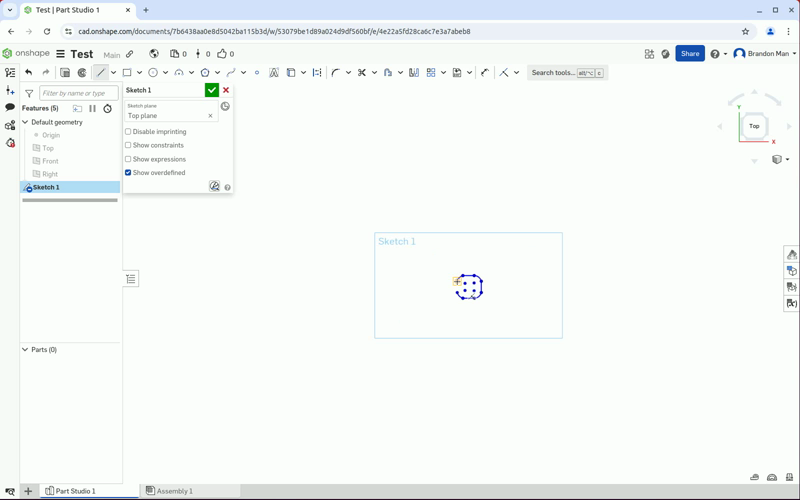
scroll(6)
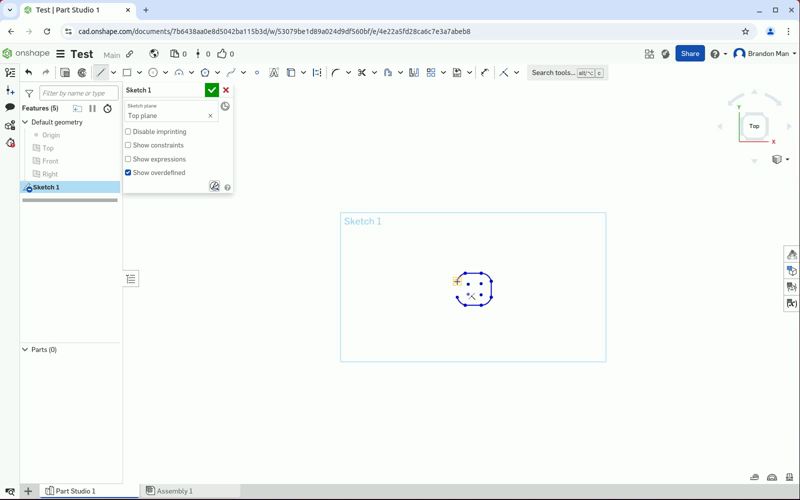
scroll(6)
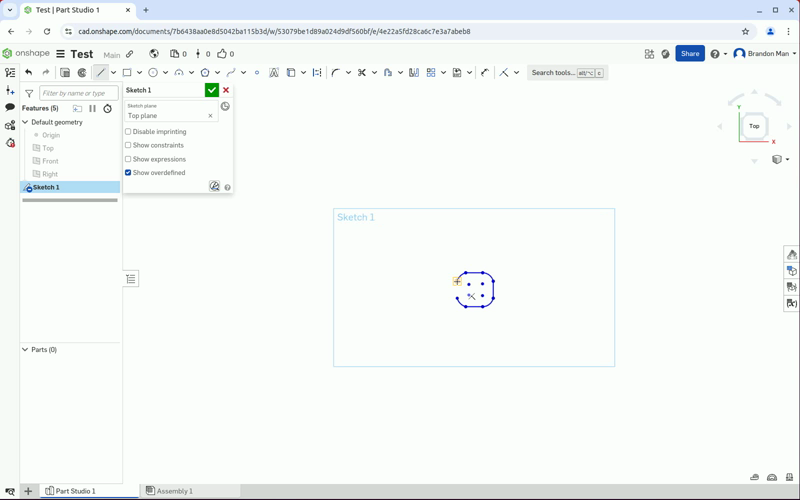
scroll(6)
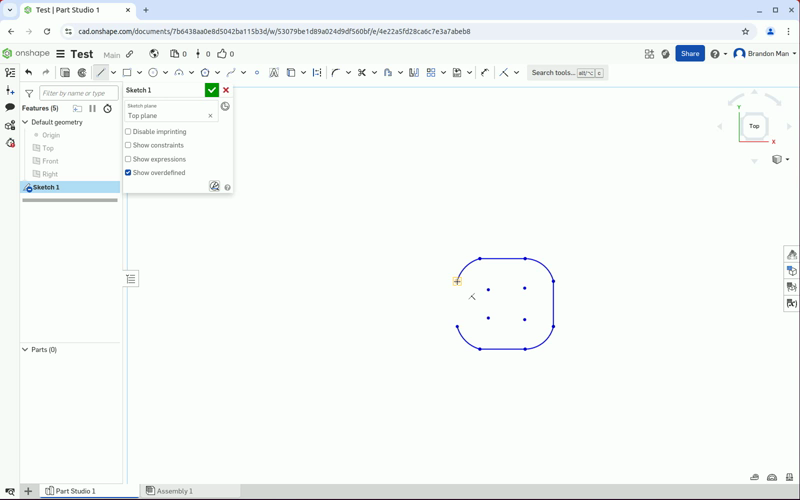
click(457, 281)
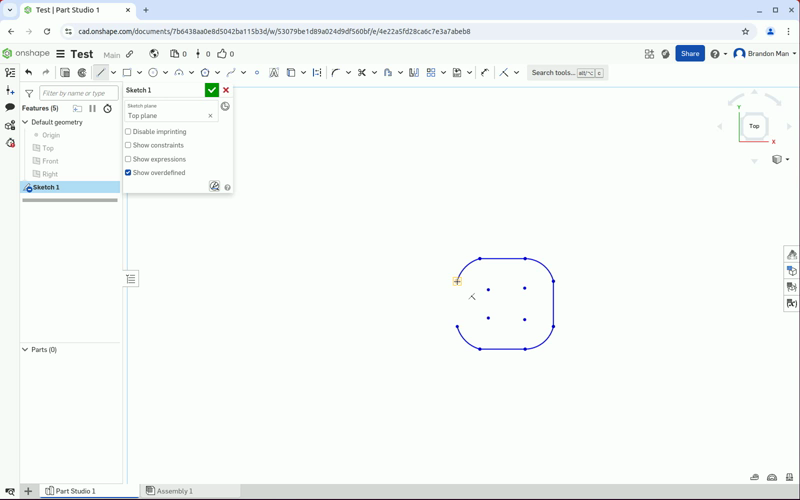
scroll(-6)
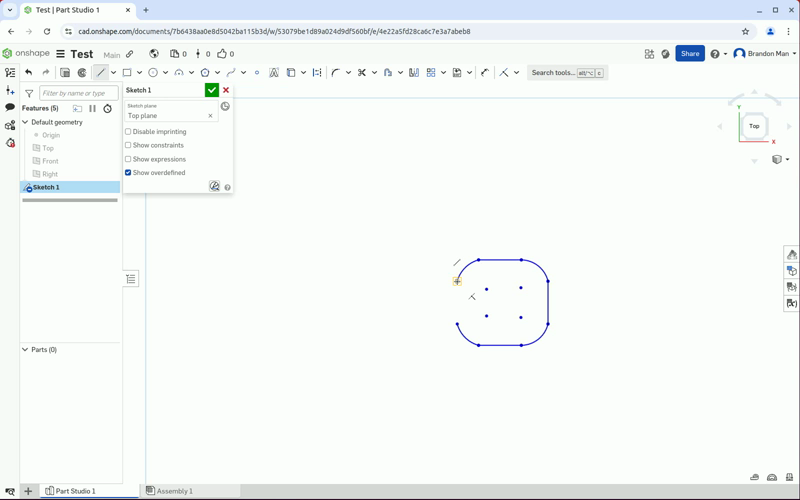
scroll(-6)
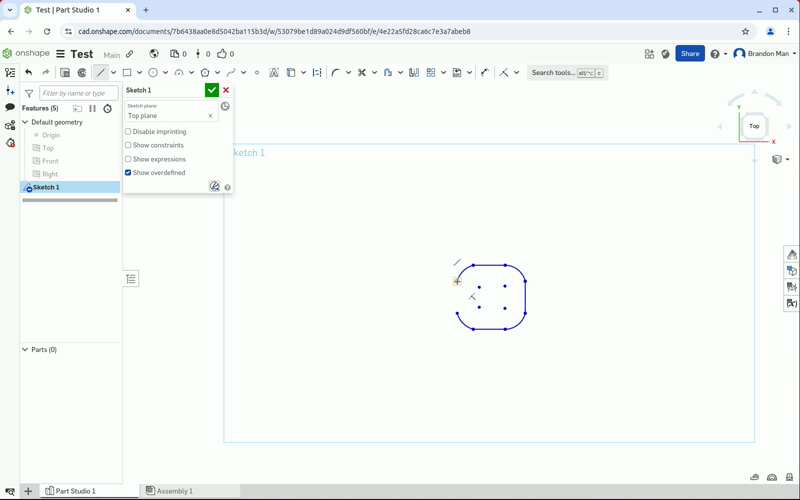
scroll(-6)
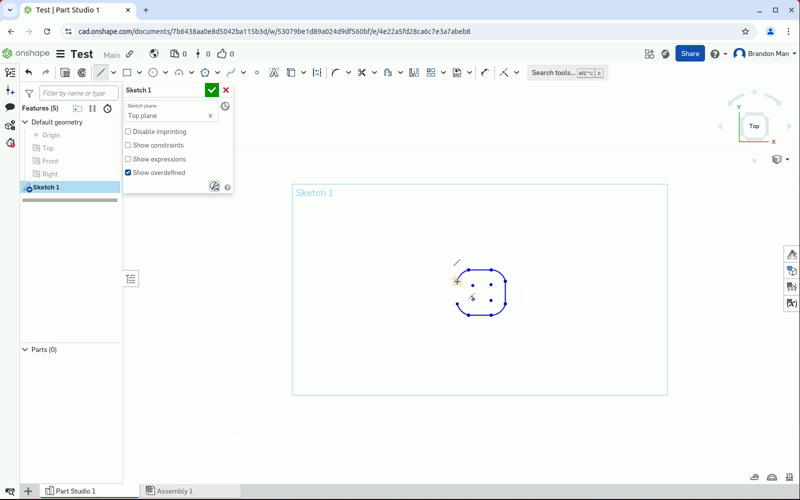
scroll(-6)
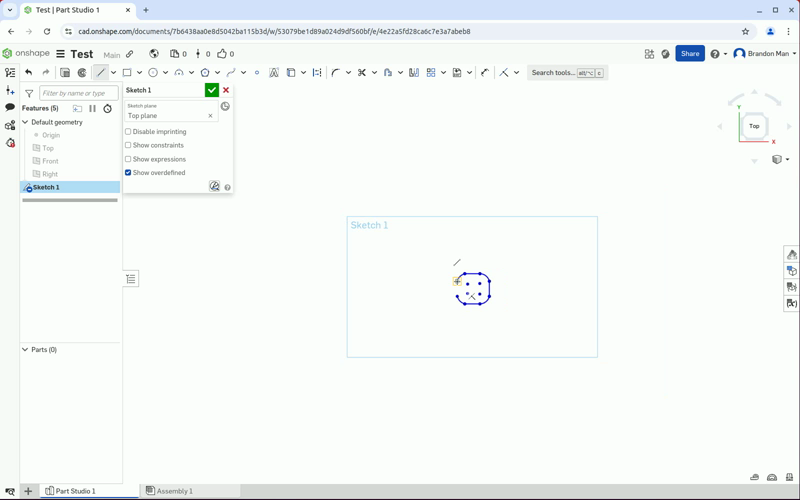
scroll(-6)
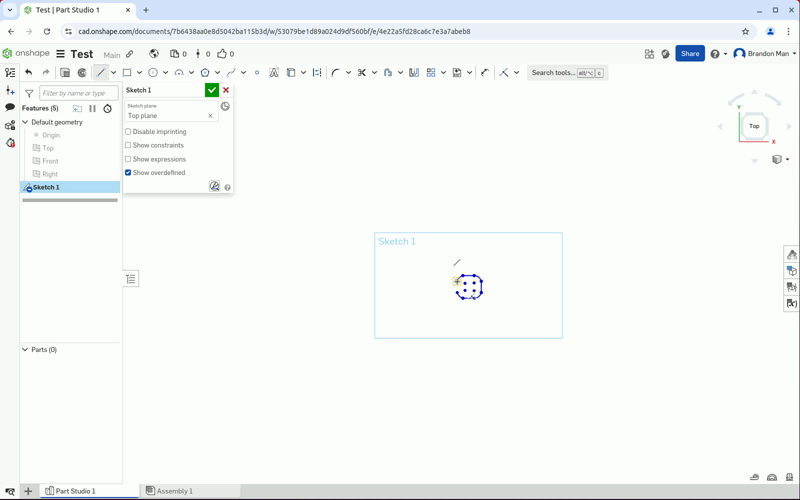
scroll(-6)
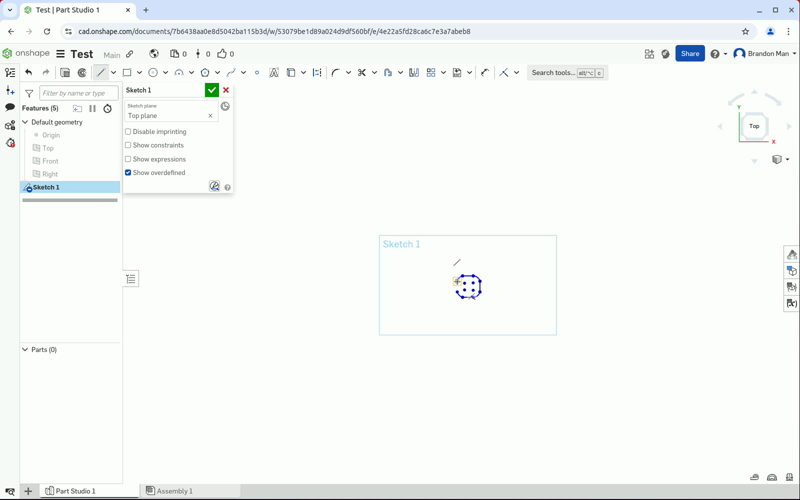
scroll(-6)
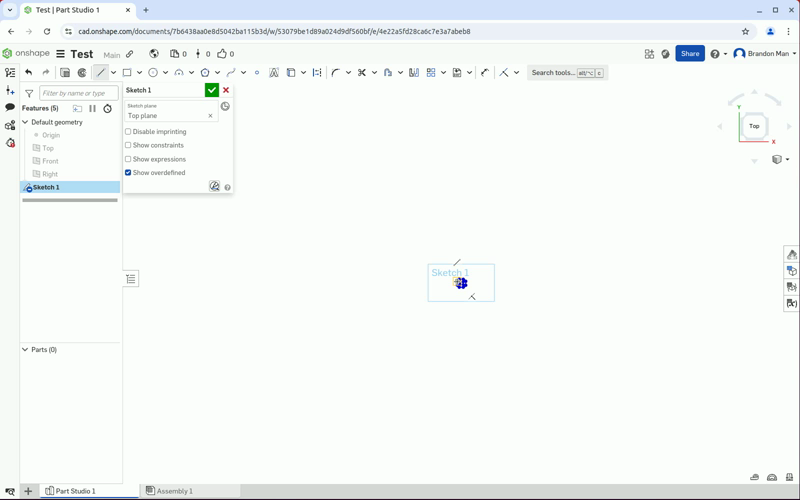
mouse_move(487, 281)
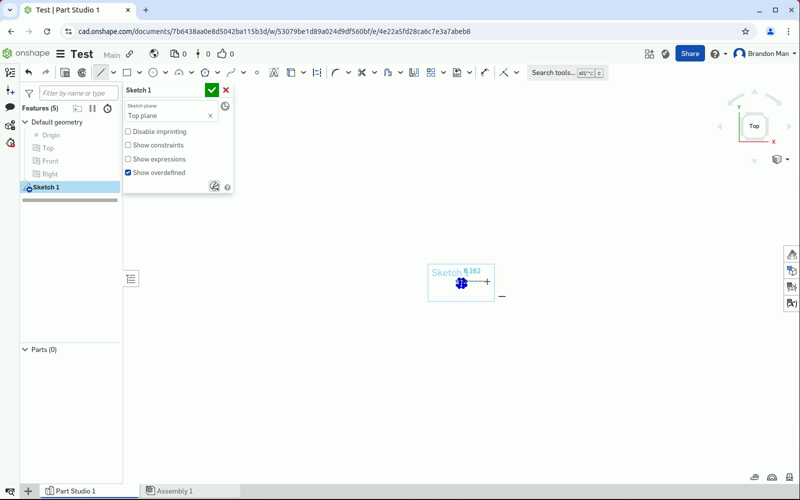
key_down(shift)
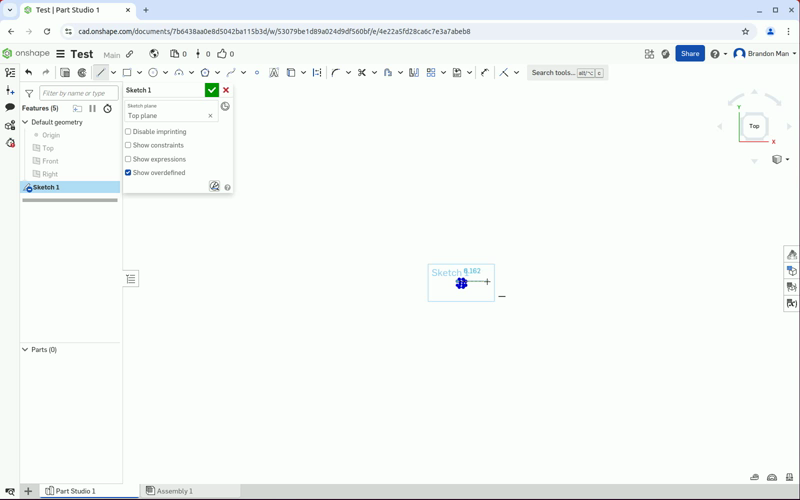
mouse_move(457, 285)
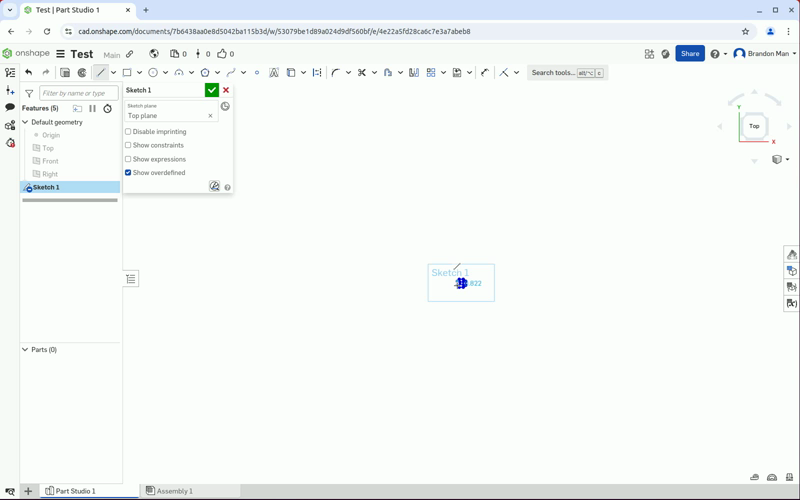
scroll(6)
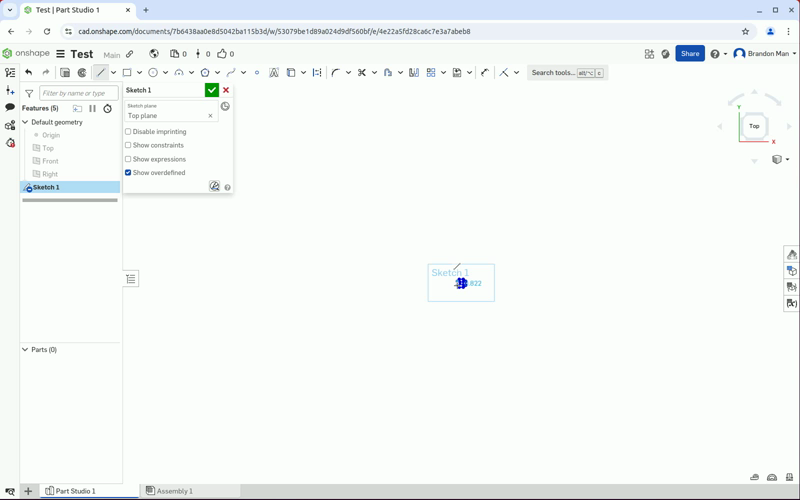
scroll(6)
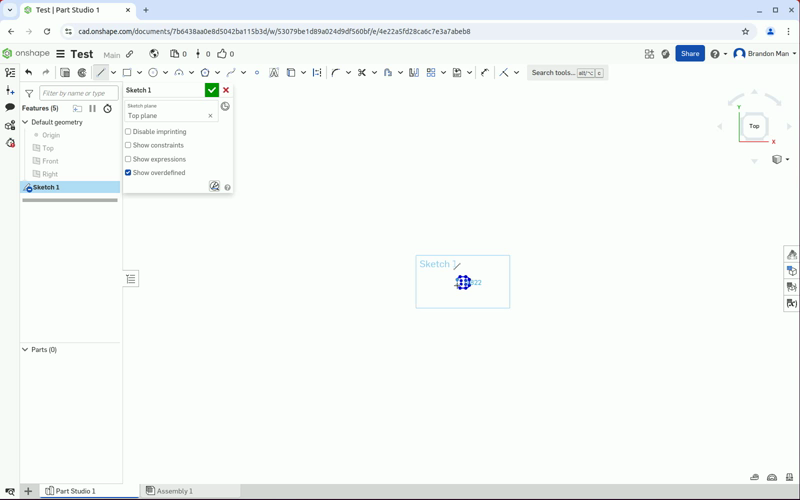
scroll(6)
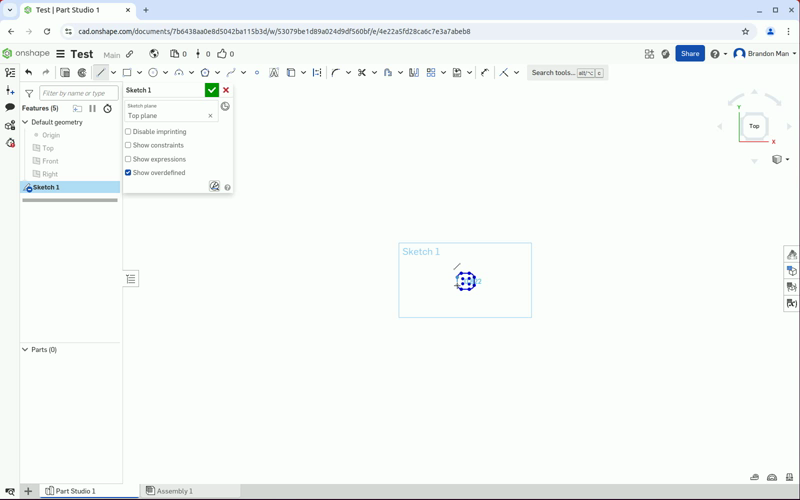
scroll(6)
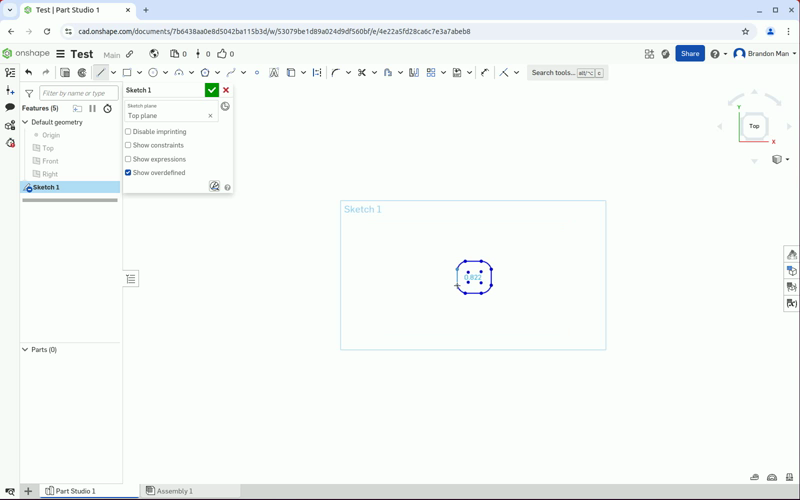
scroll(6)
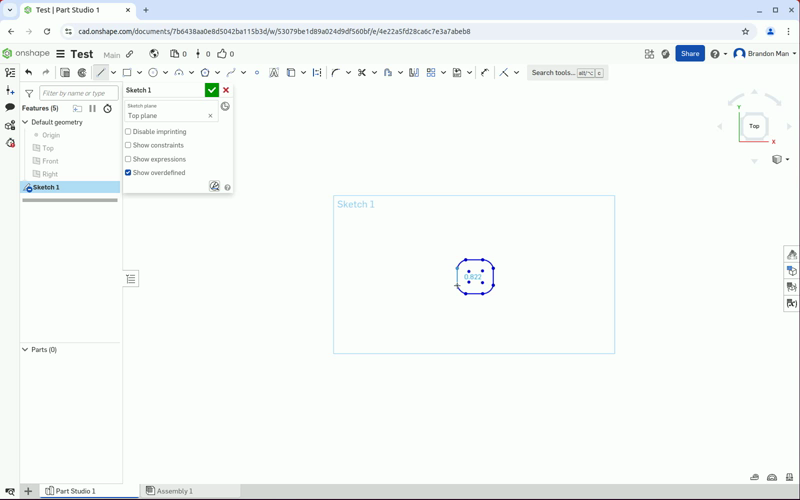
scroll(6)
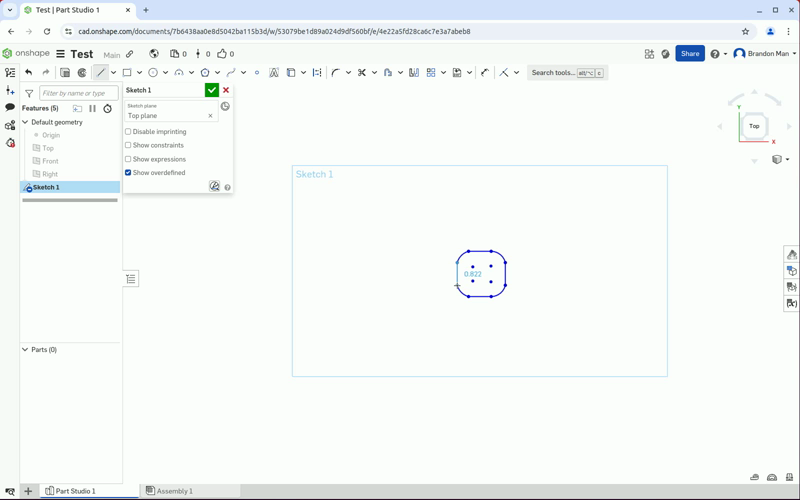
scroll(6)
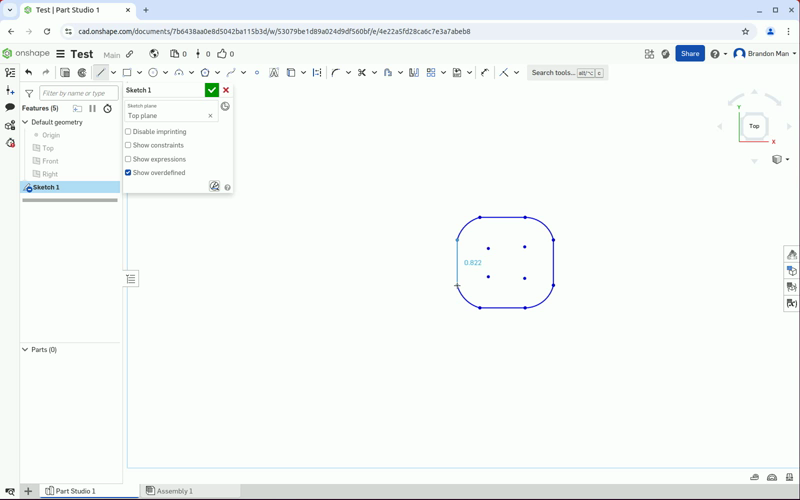
key_up(shift)
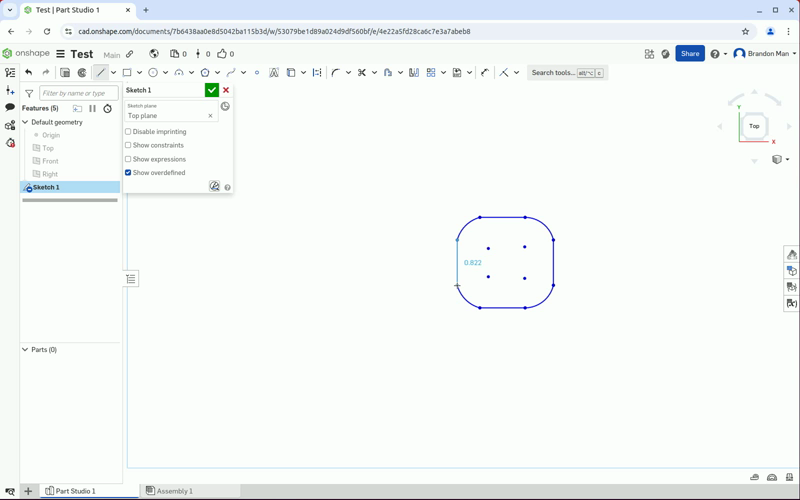
click(457, 285)
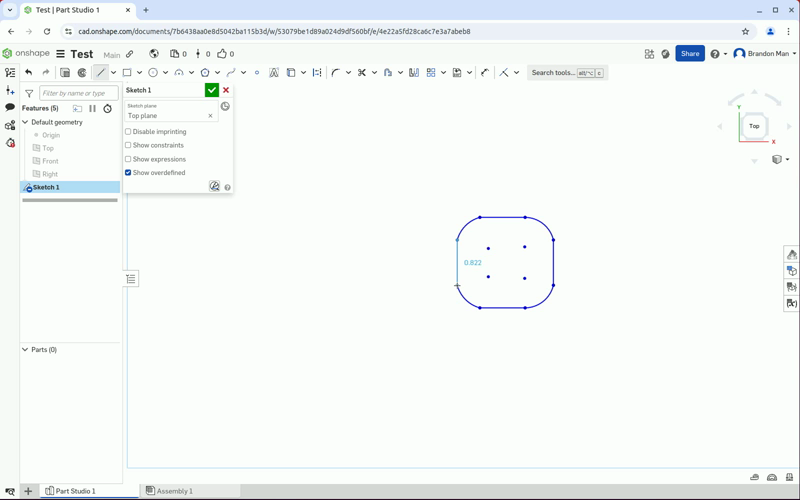
scroll(-6)
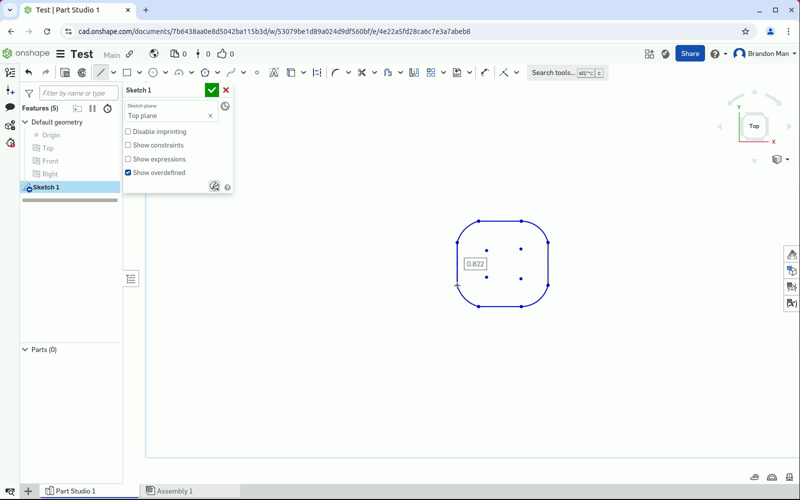
scroll(-6)
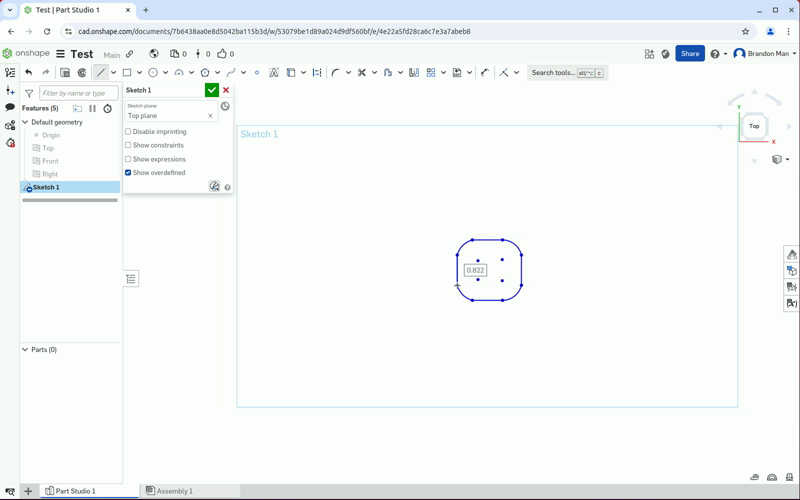
scroll(-6)
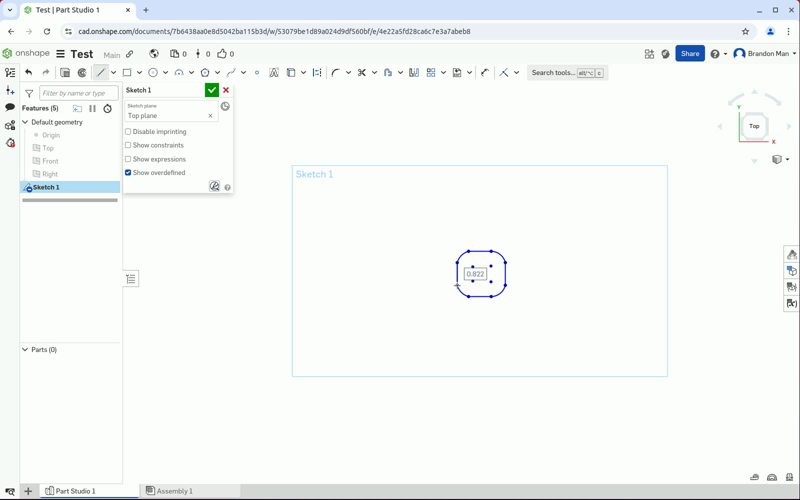
scroll(-6)
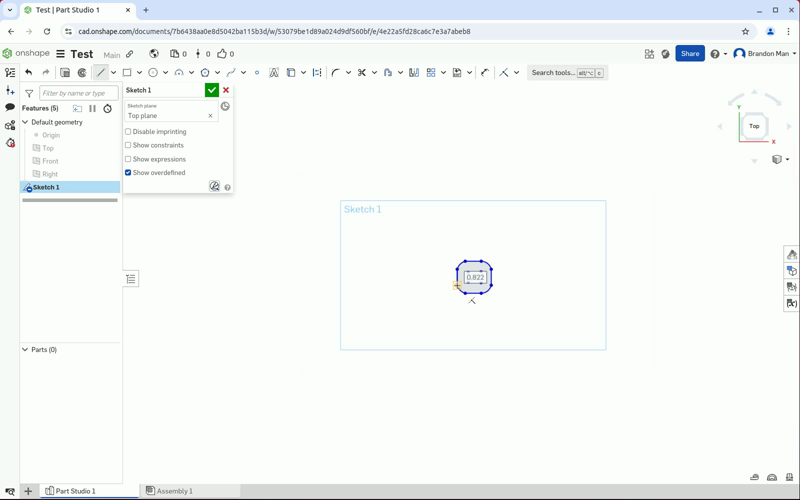
scroll(-6)
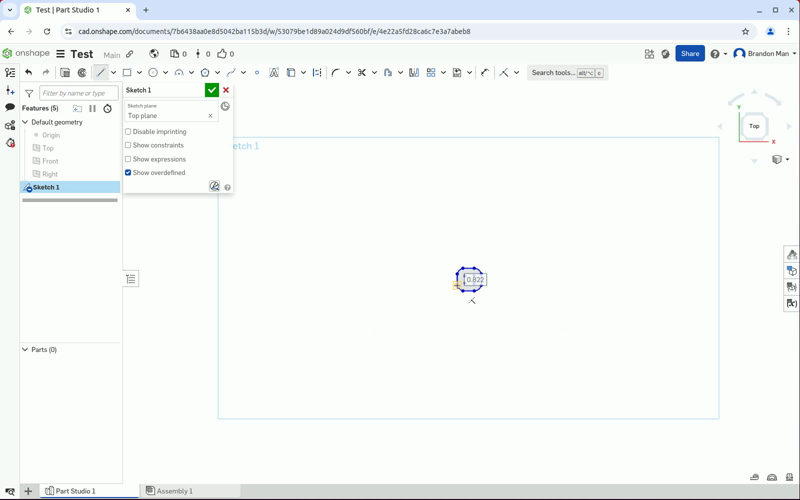
scroll(-6)
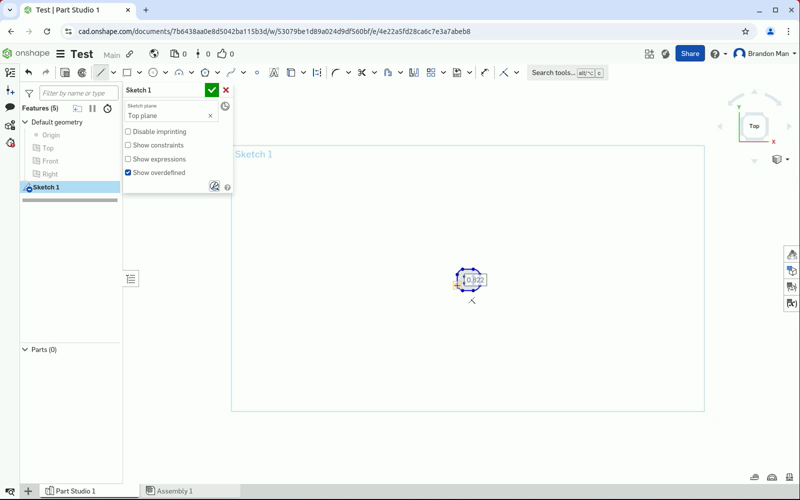
scroll(-6)
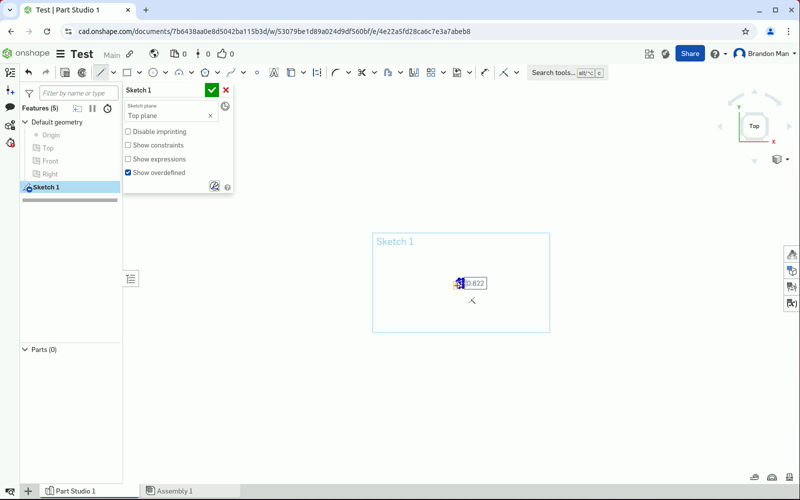
key(esc)
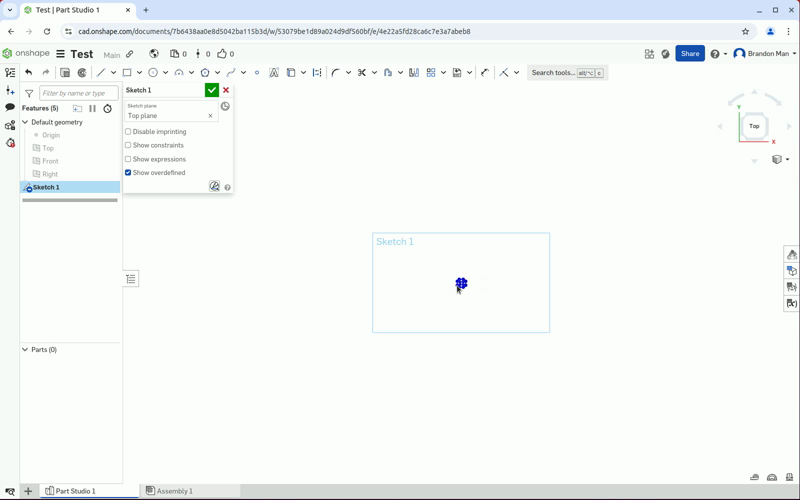
mouse_move(459, 287)
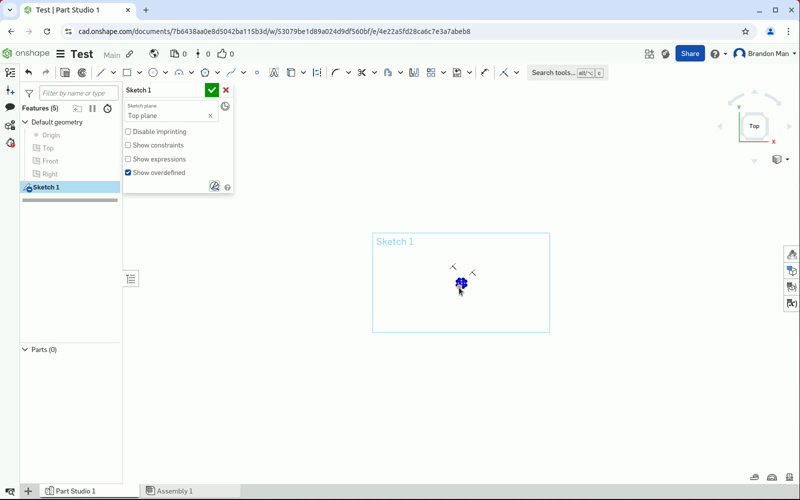
scroll(6)
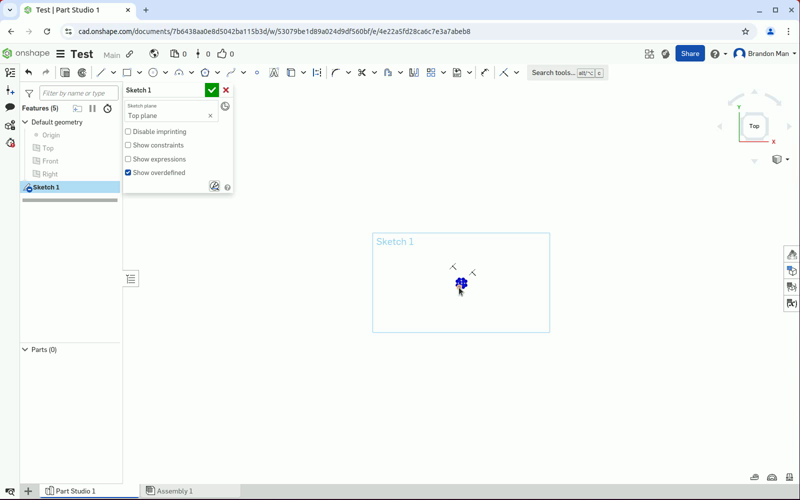
scroll(6)
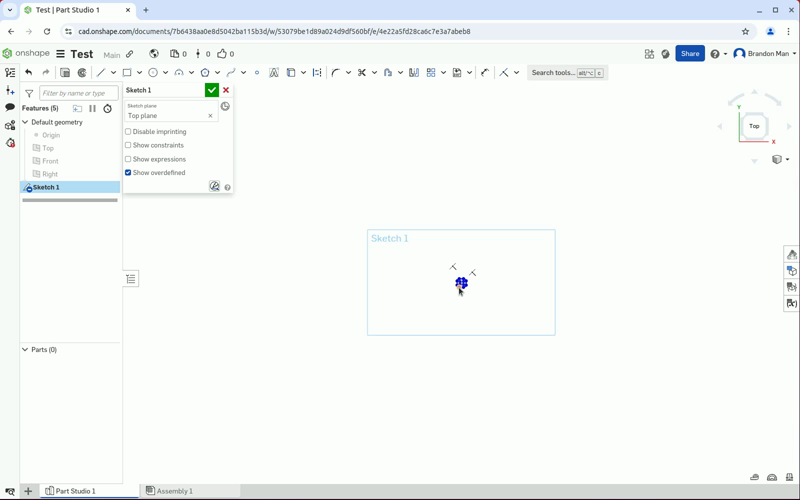
scroll(6)
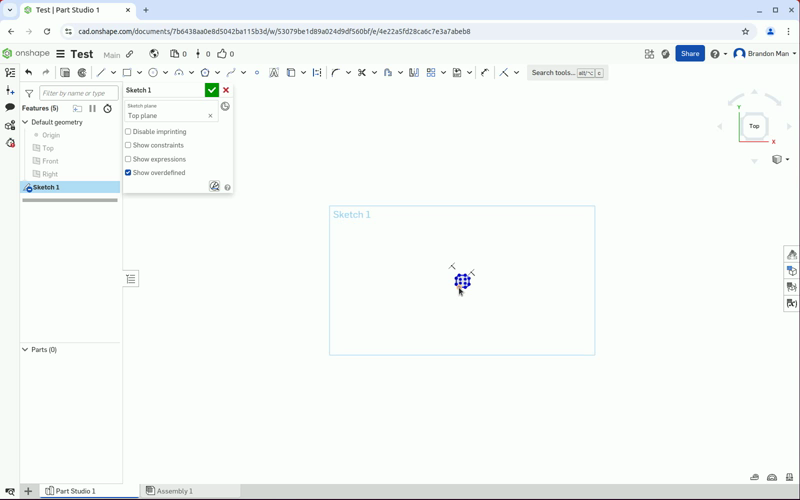
scroll(6)
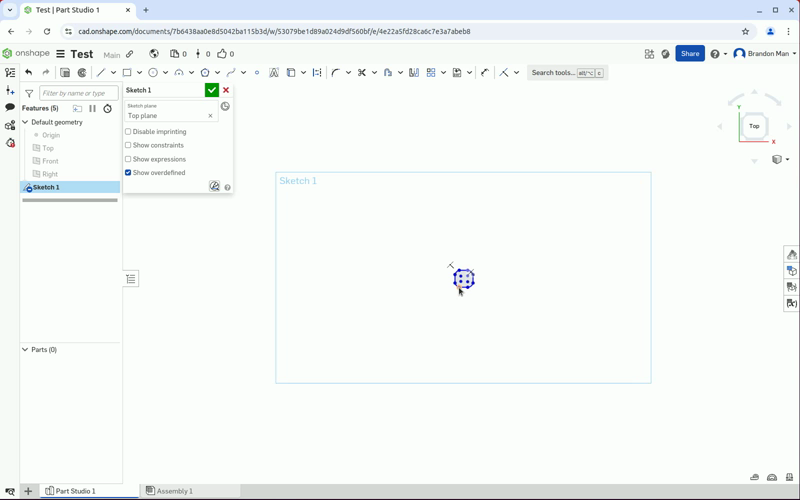
scroll(6)
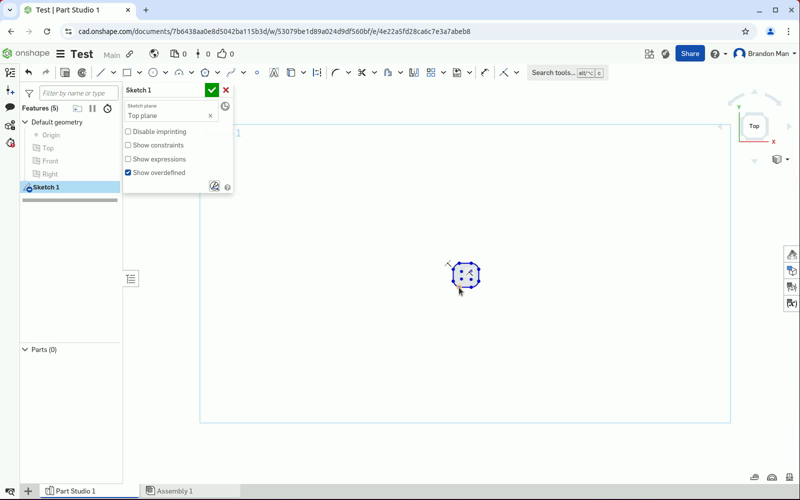
scroll(6)
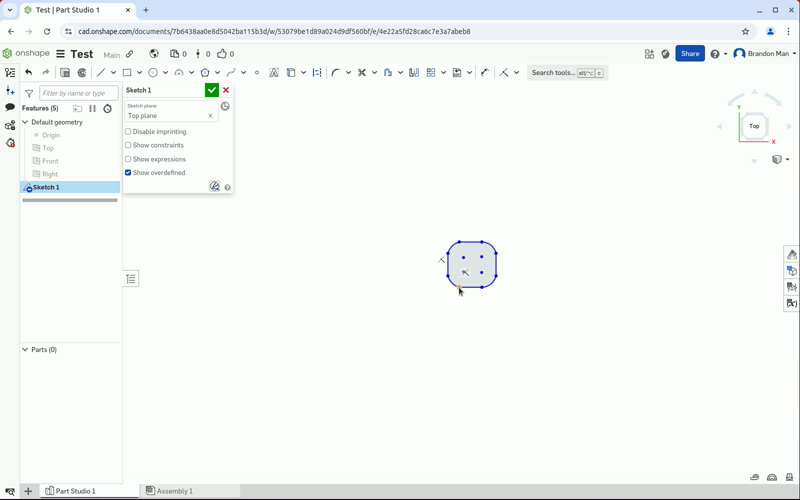
scroll(6)
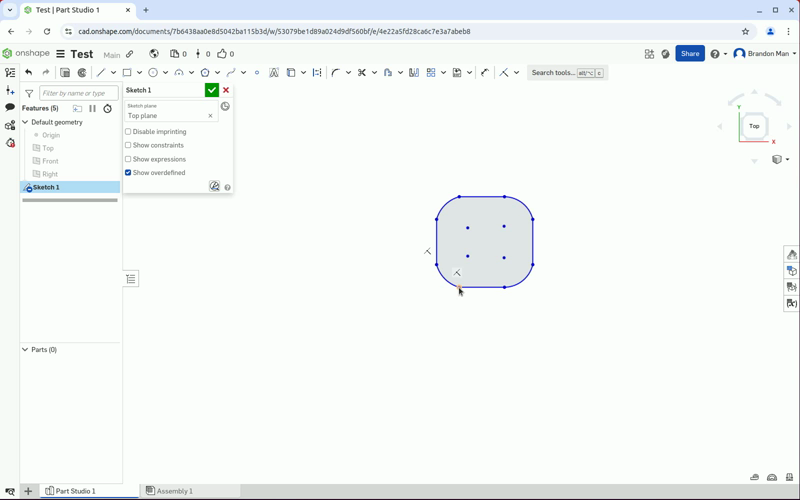
click(459, 287)
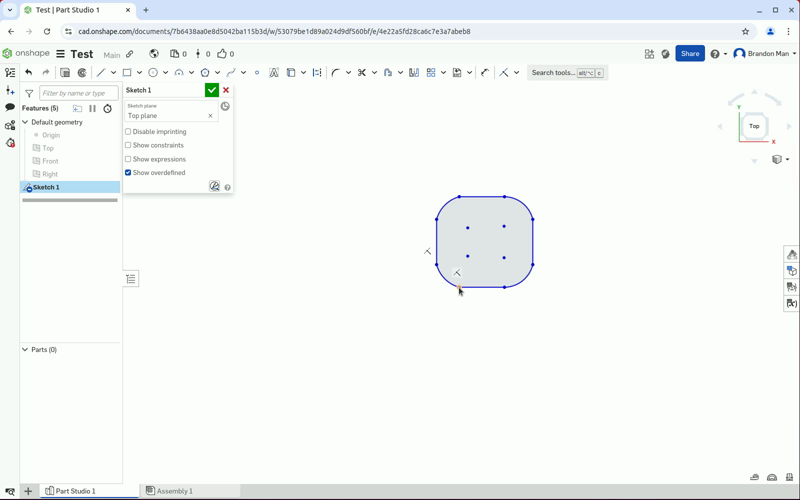
scroll(-6)
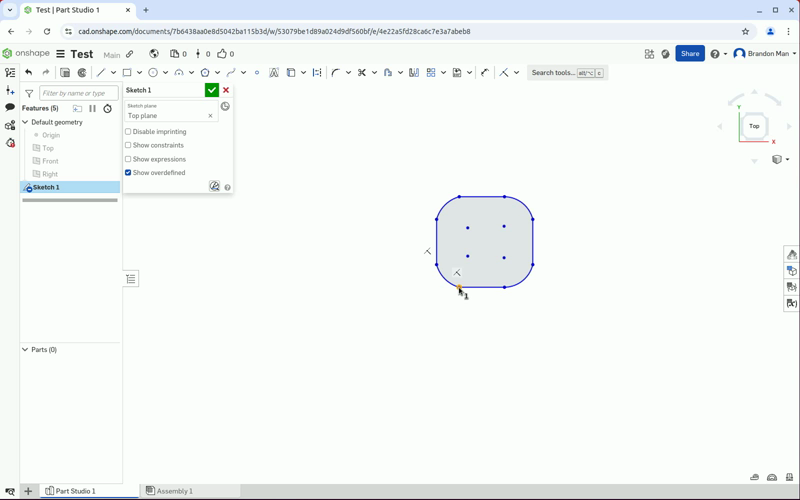
scroll(-6)
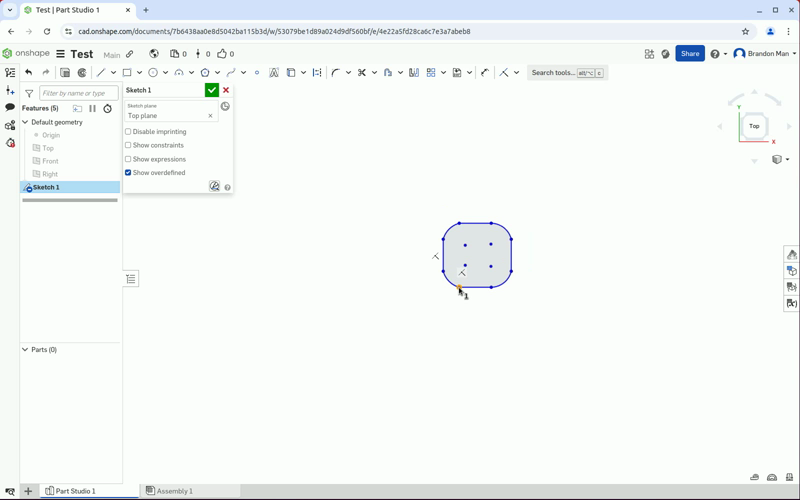
scroll(-6)
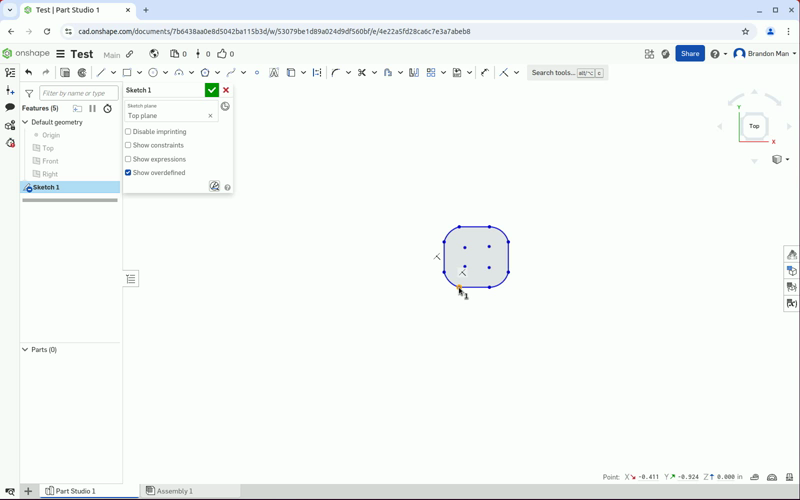
scroll(-6)
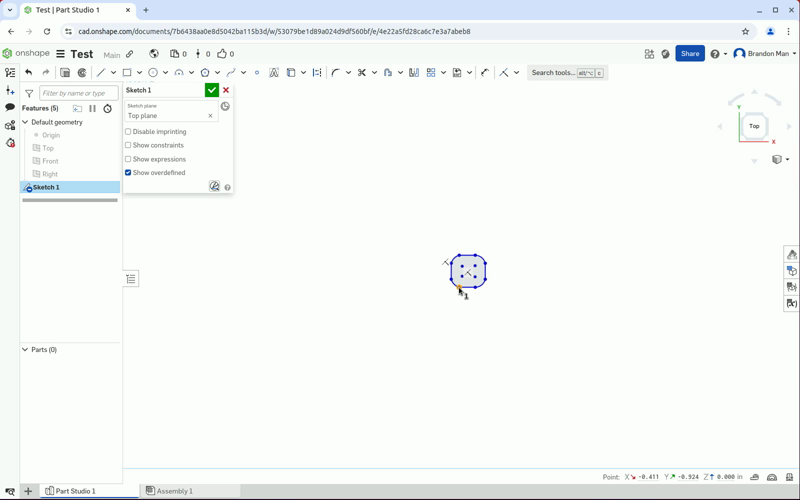
scroll(-6)
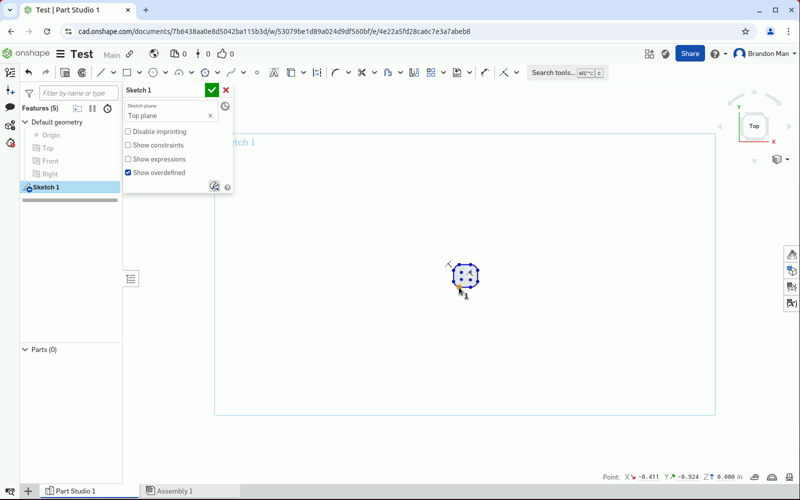
scroll(-6)
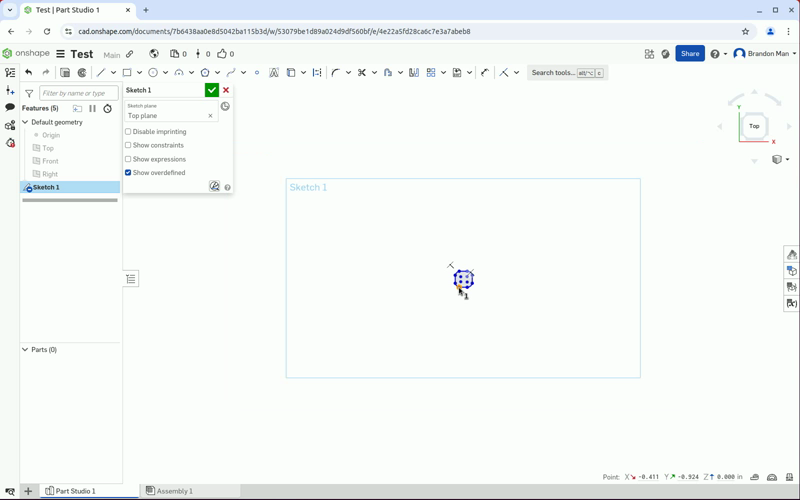
scroll(-6)
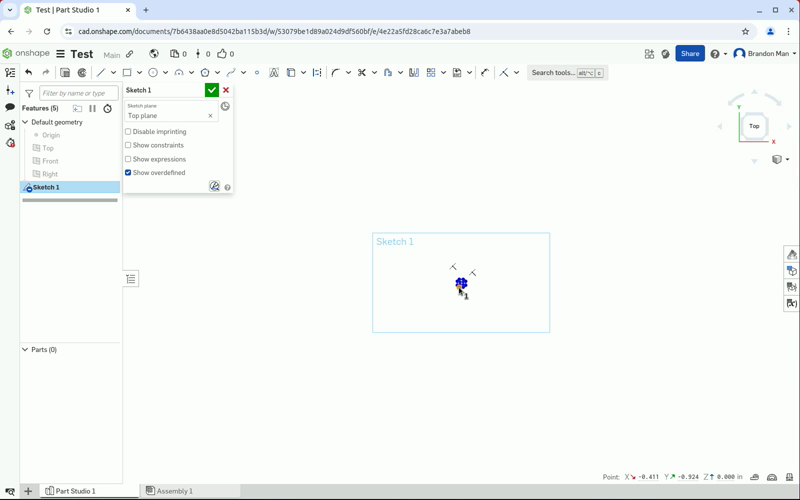
mouse_move(73, 352)
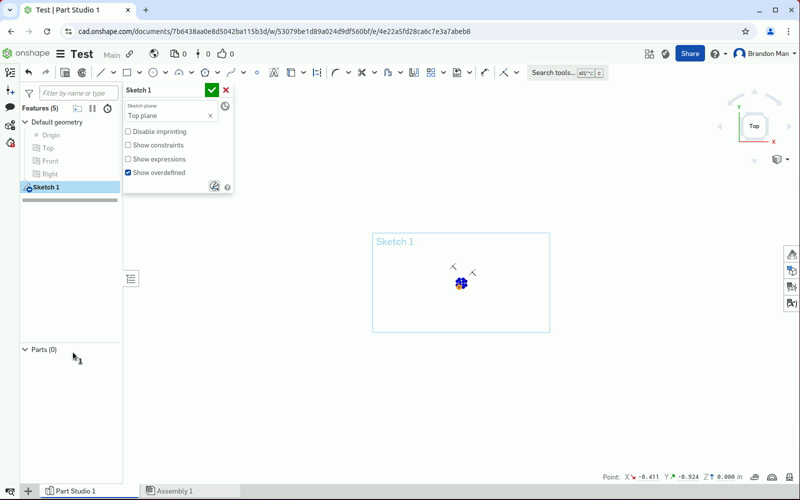
key(shift+y)
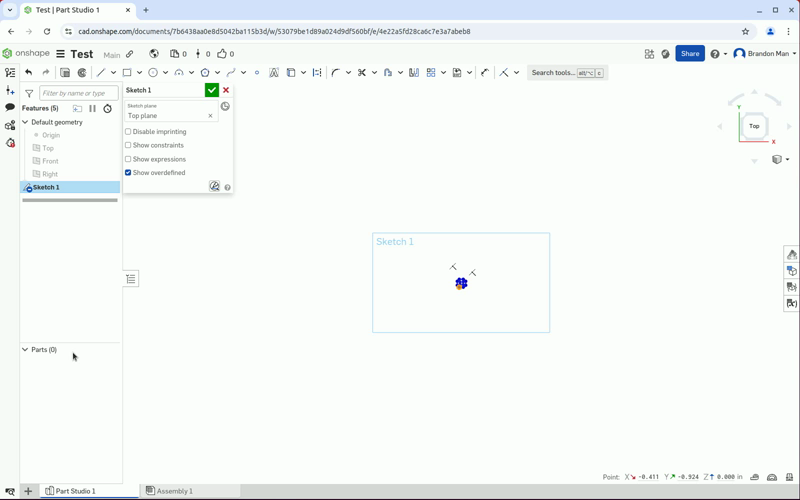
key(shift+e)
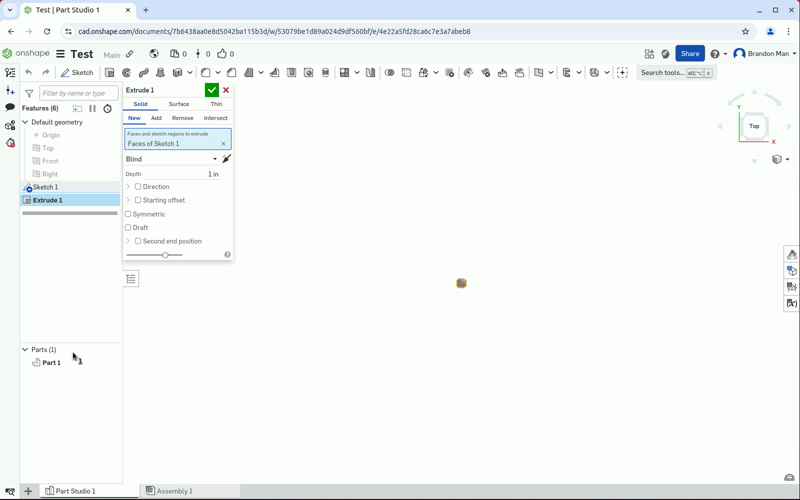
mouse_move(143, 106)
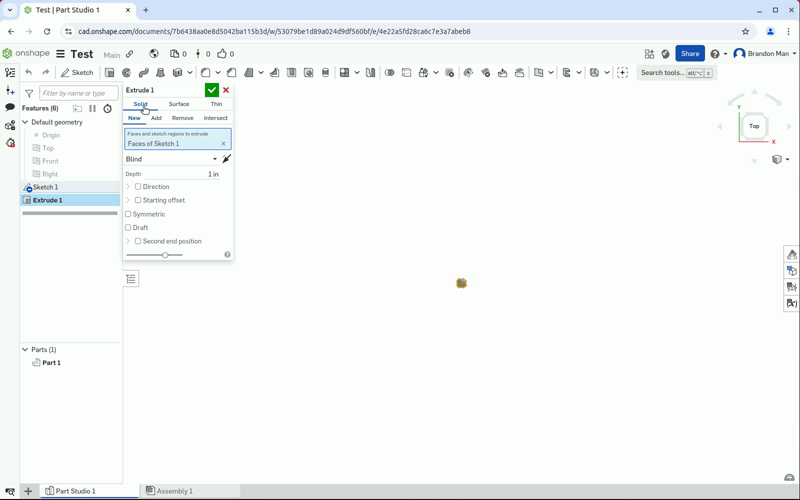
click(143, 106)
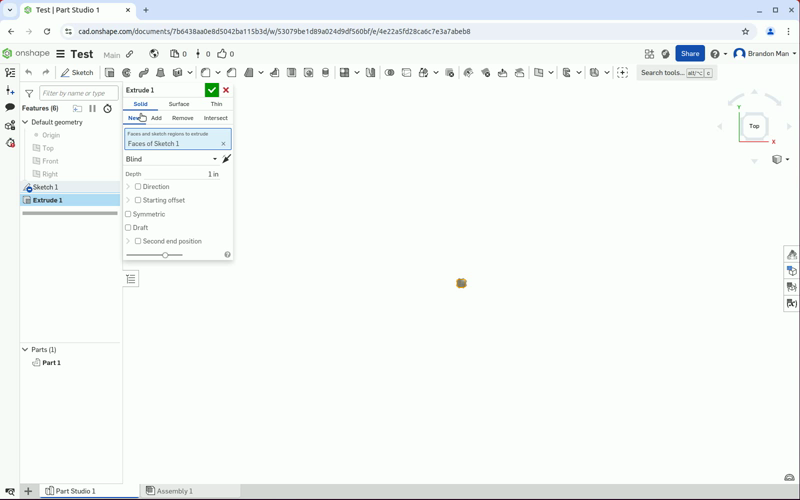
mouse_move(137, 120)
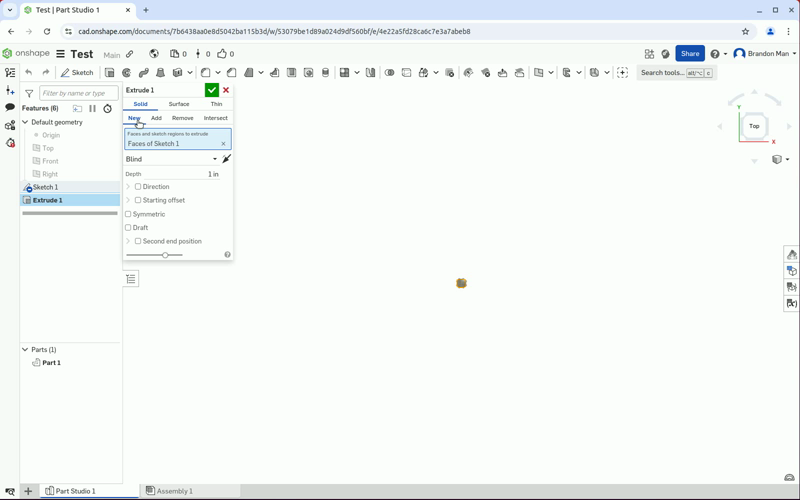
click(137, 120)
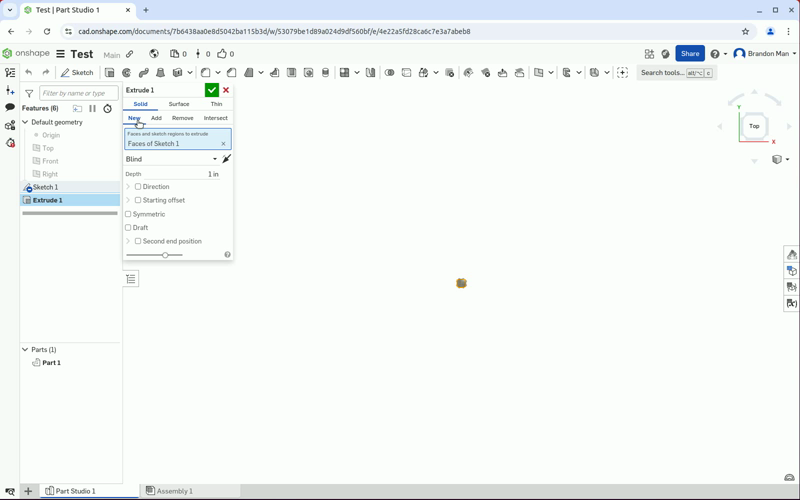
key(tab, 4)
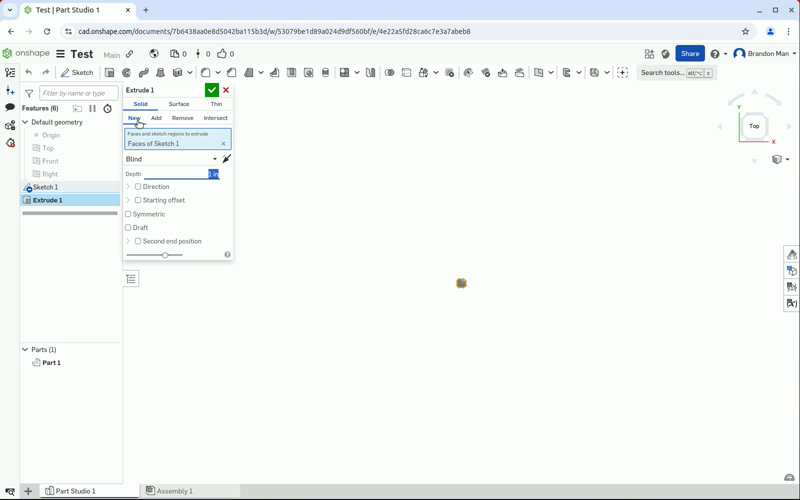
text(23.108)
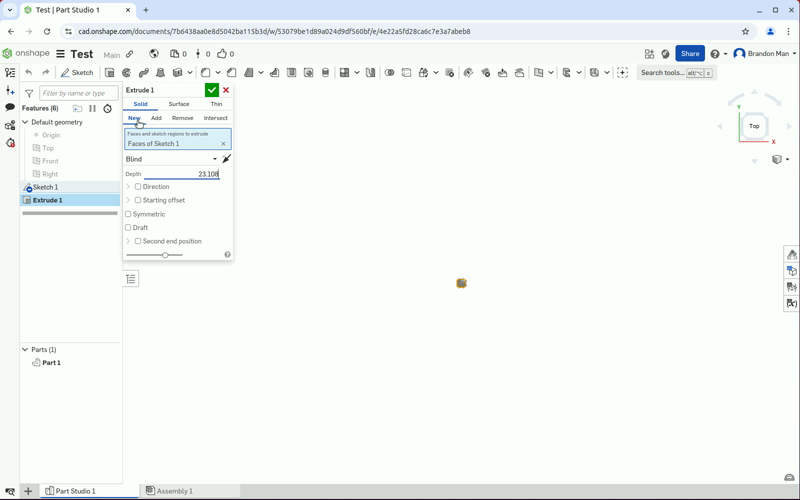
key(enter)
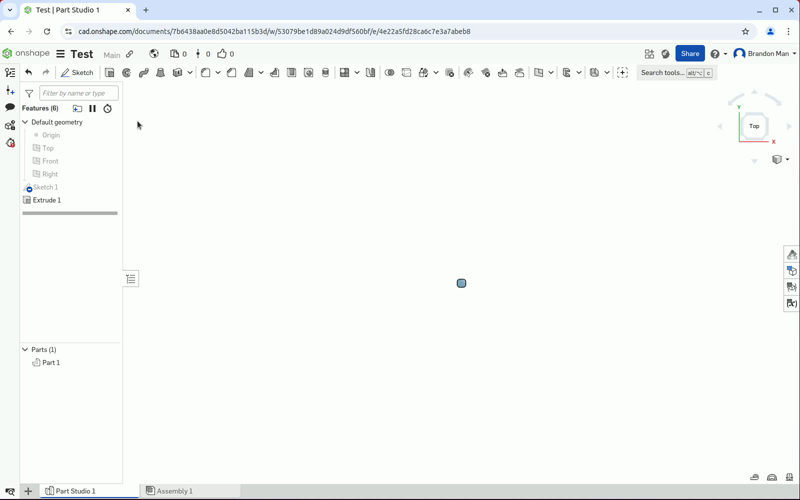
key(shift+h)
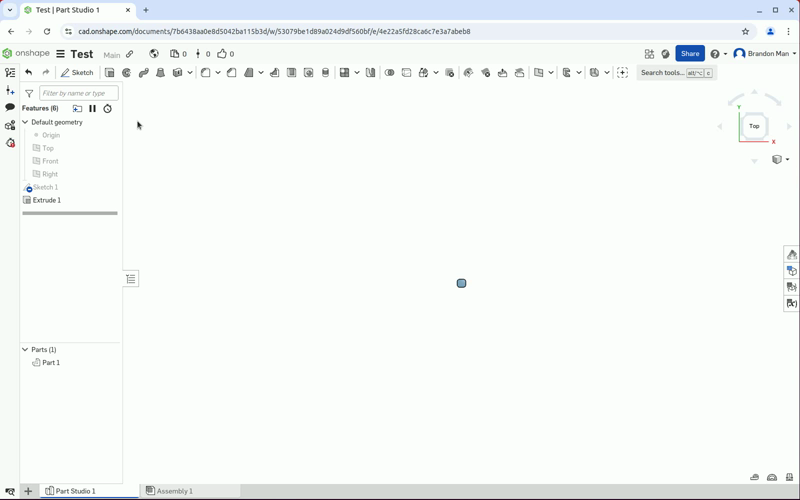
key(shift+h)
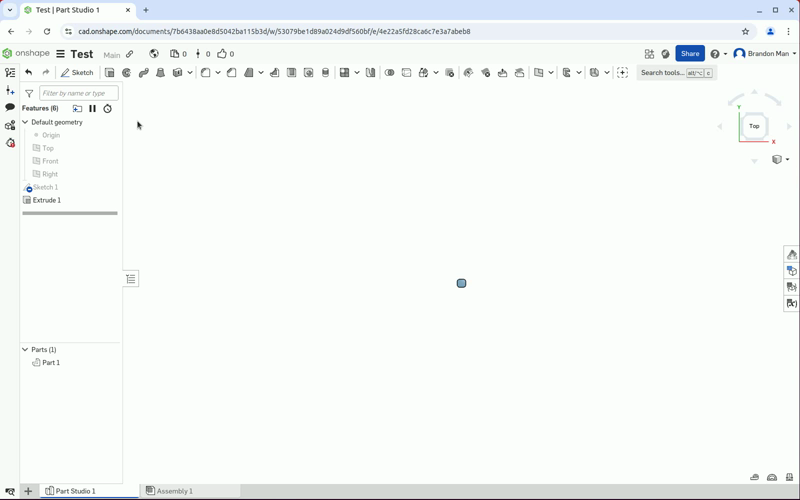
mouse_move(73, 189)
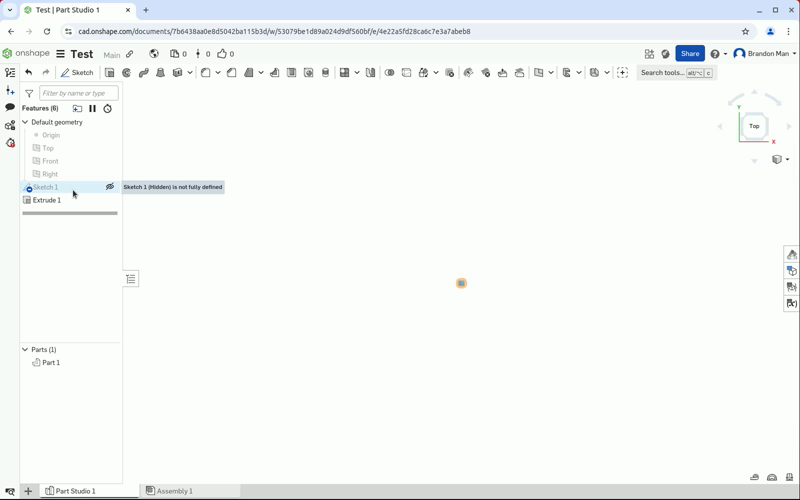
click(73, 189)
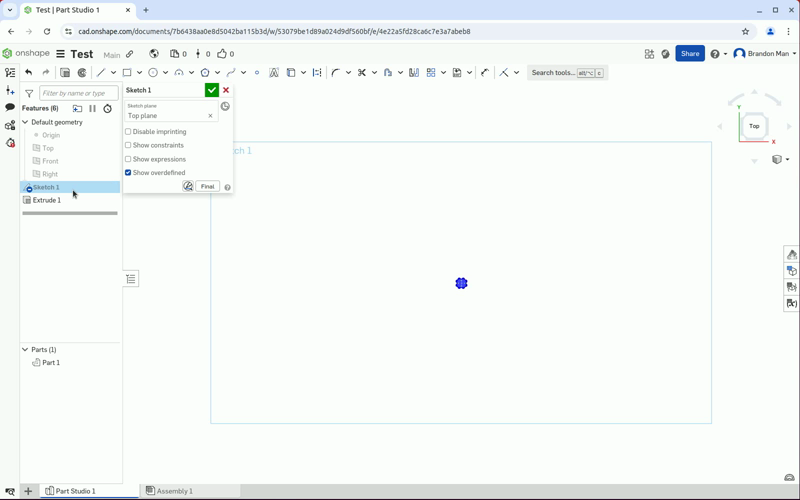
mouse_move(229, 92)
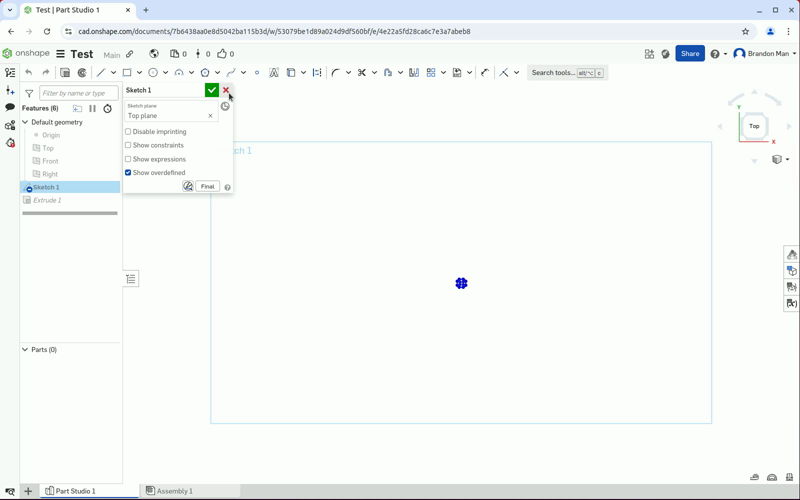
click(229, 92)
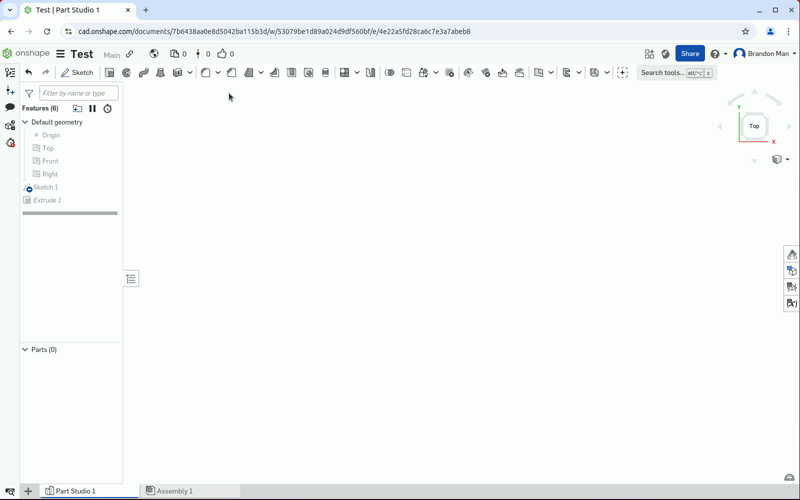
mouse_move(73, 352)
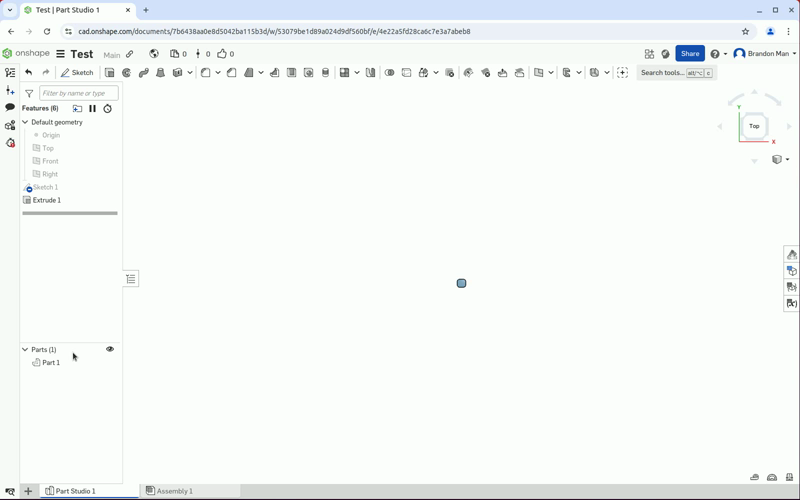
key(y)
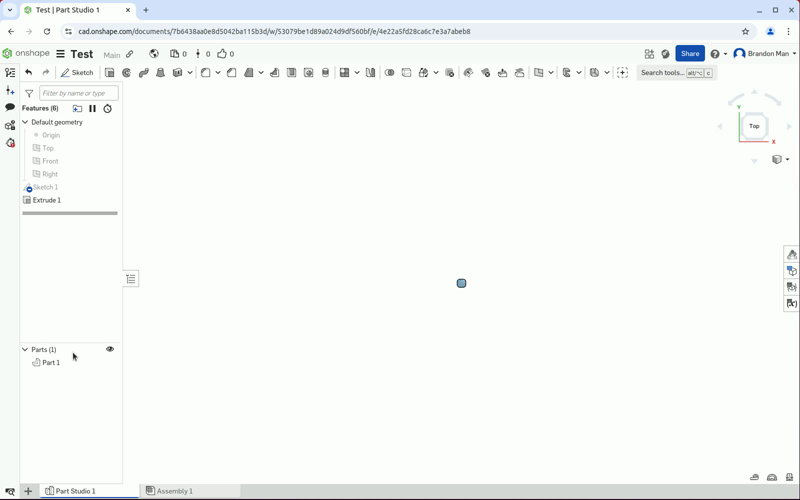
key(shift+p)
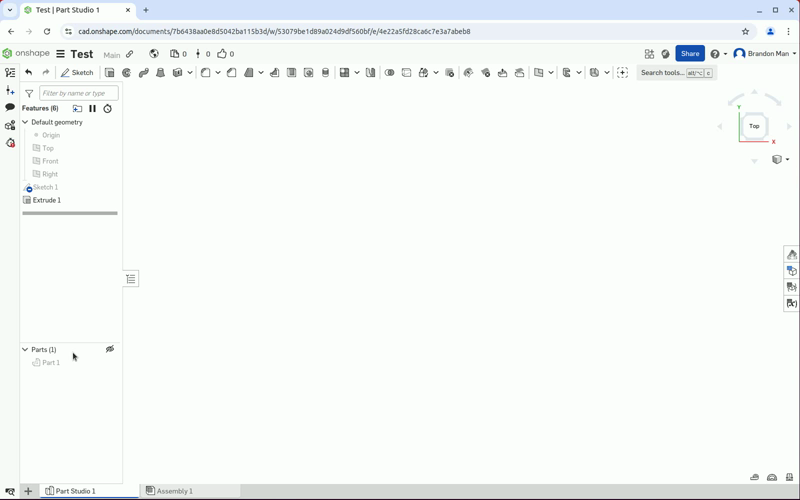
key(space)
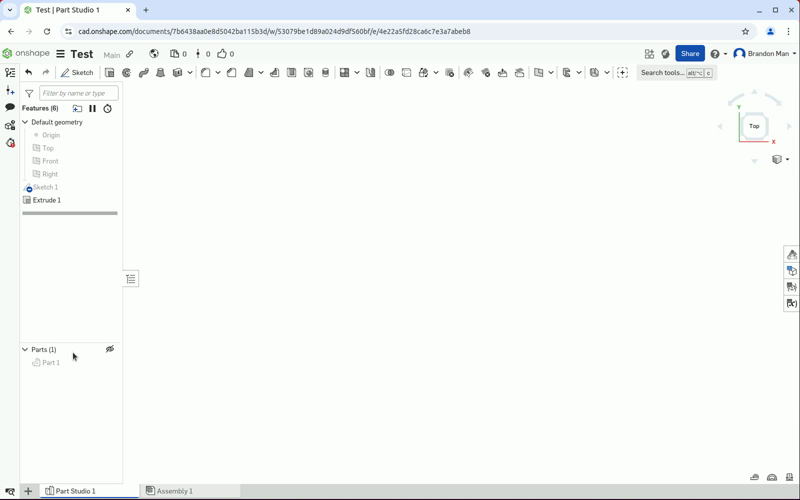
key_down(shift)
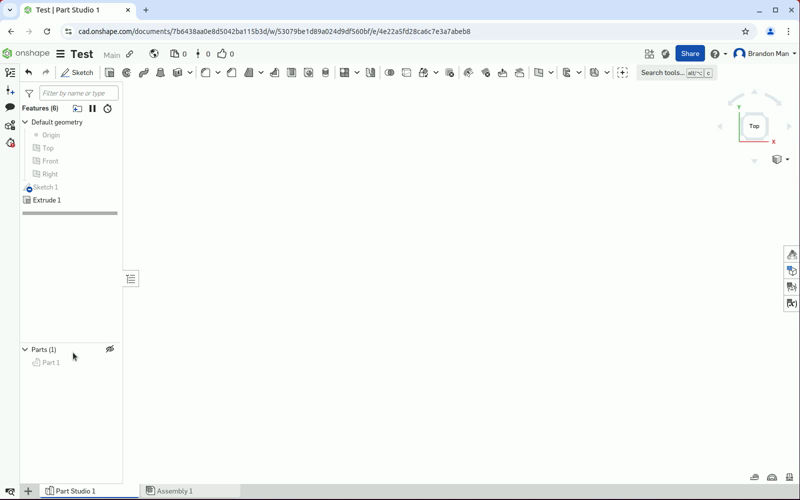
key(up)
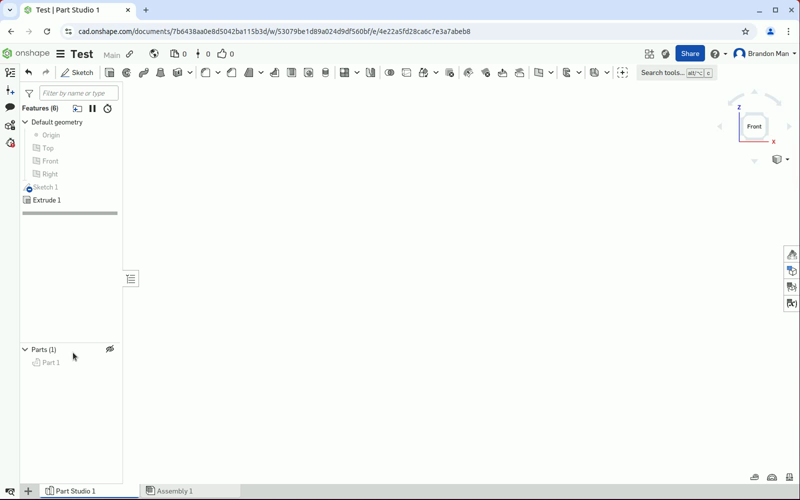
key_up(shift)
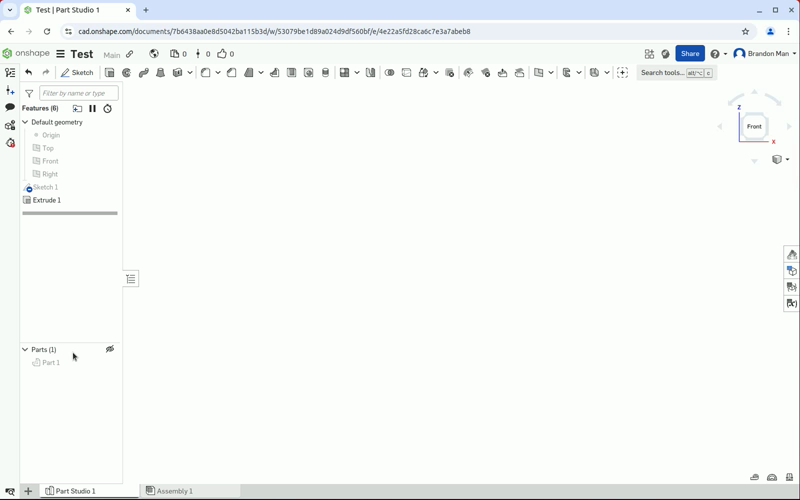
key(space)
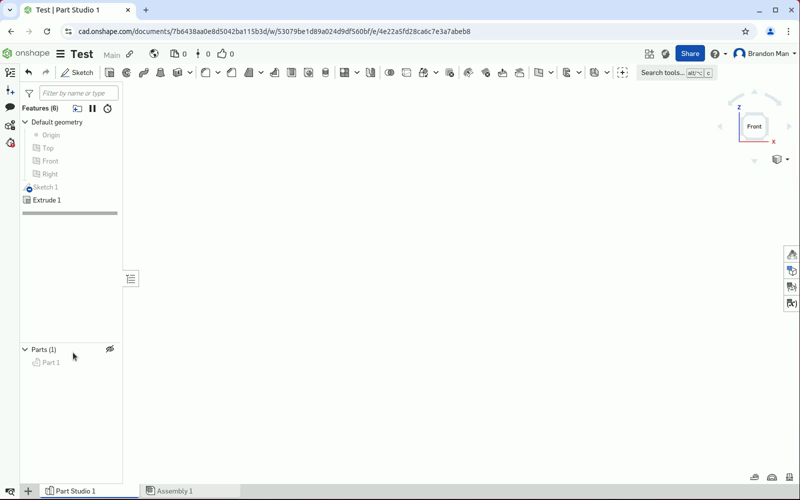
key_down(shift)
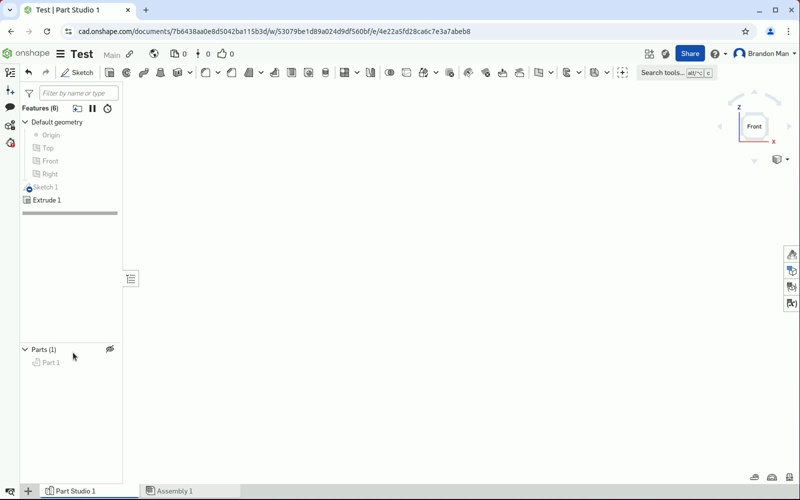
key(left)
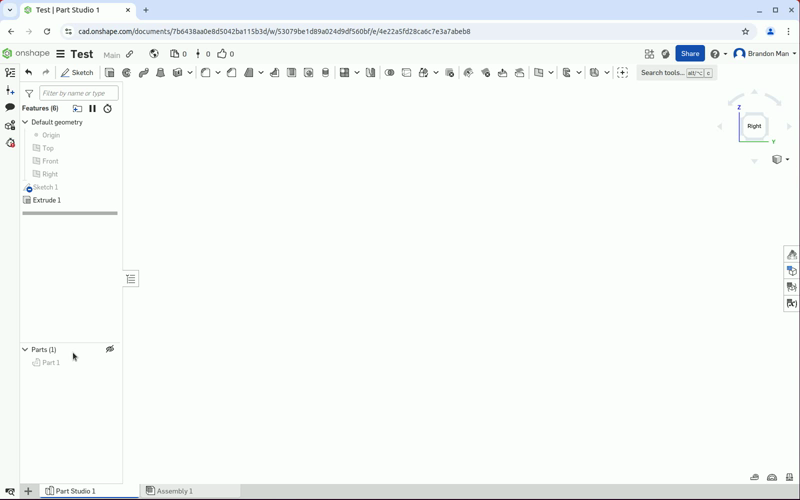
key_up(shift)
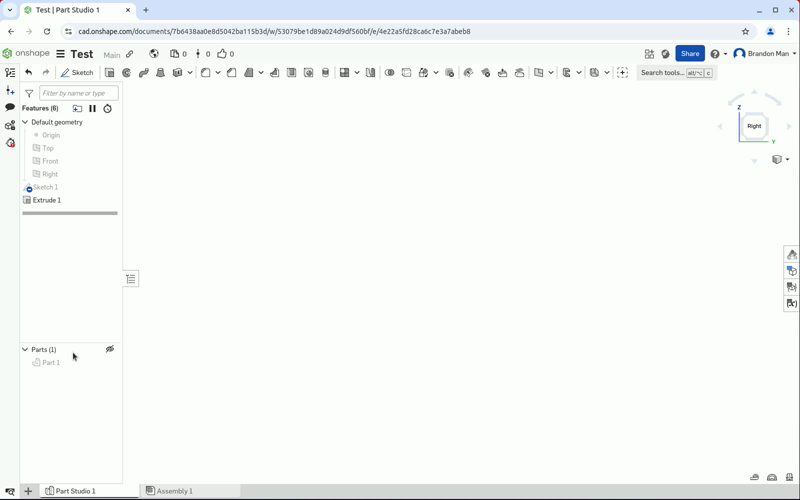
mouse_move(73, 352)
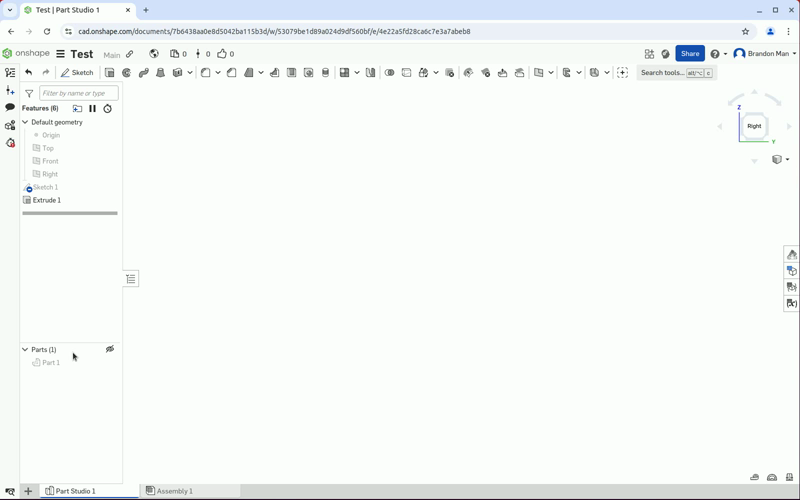
key(shift+y)
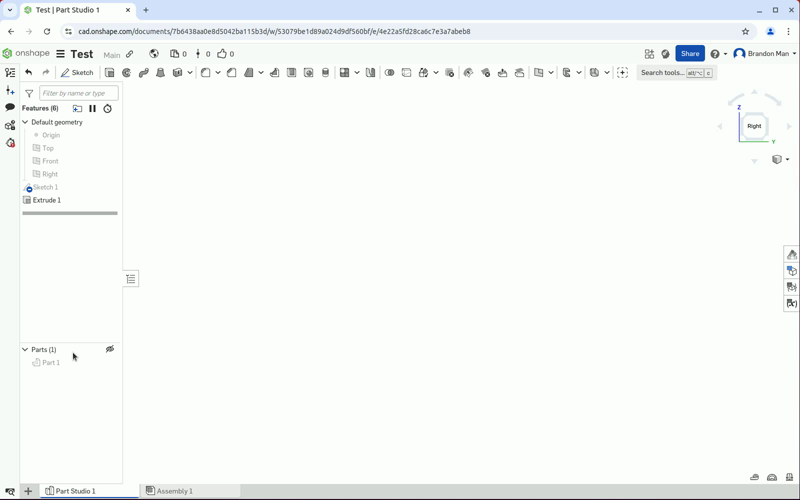
key(shift+s)
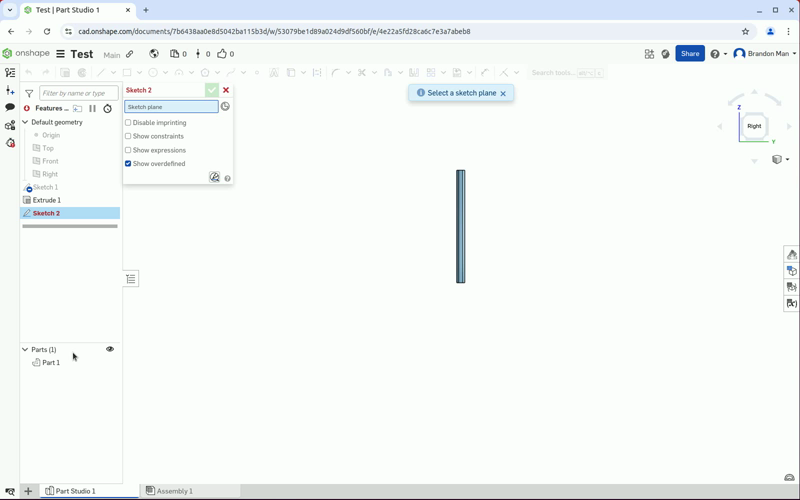
mouse_move(73, 176)
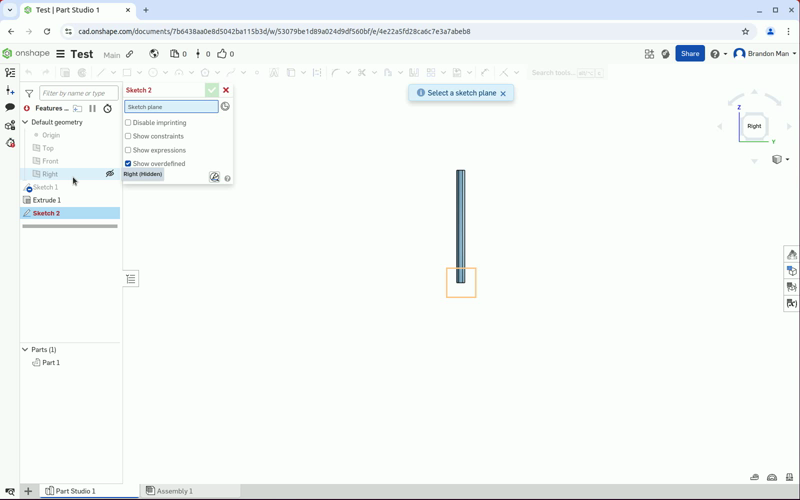
click(73, 176)
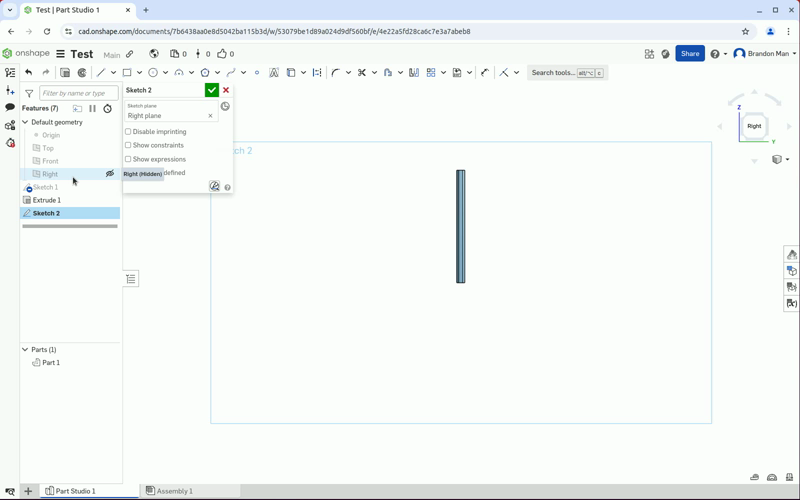
mouse_move(73, 352)
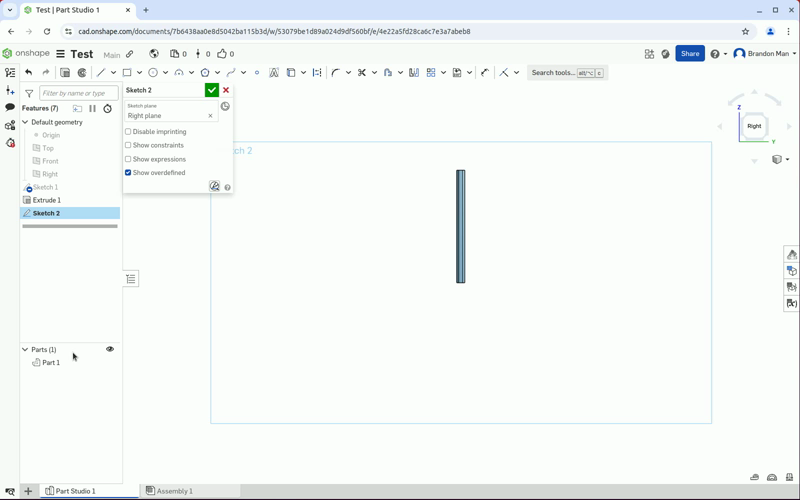
key(y)
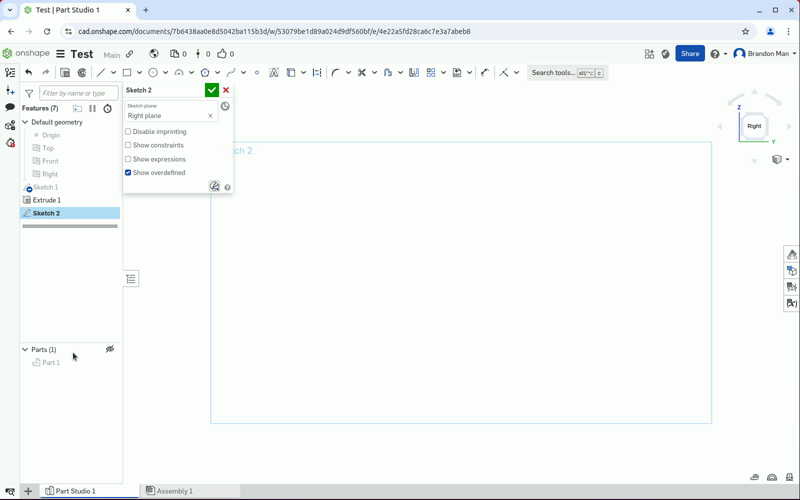
key(l)
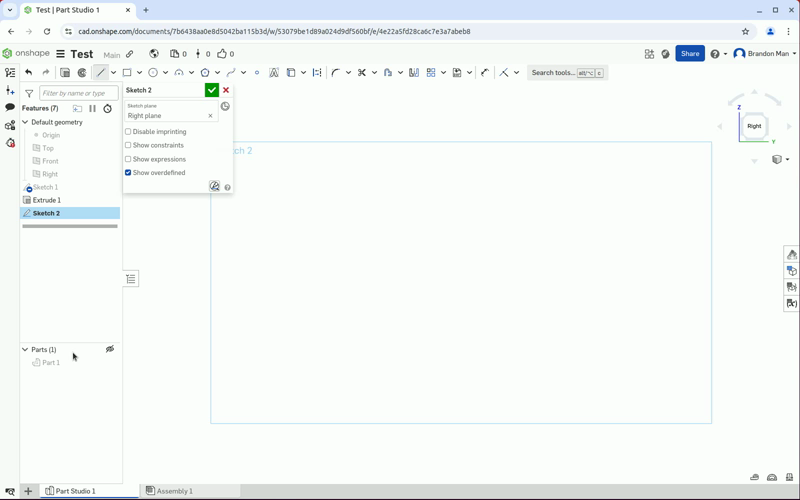
key_down(shift)
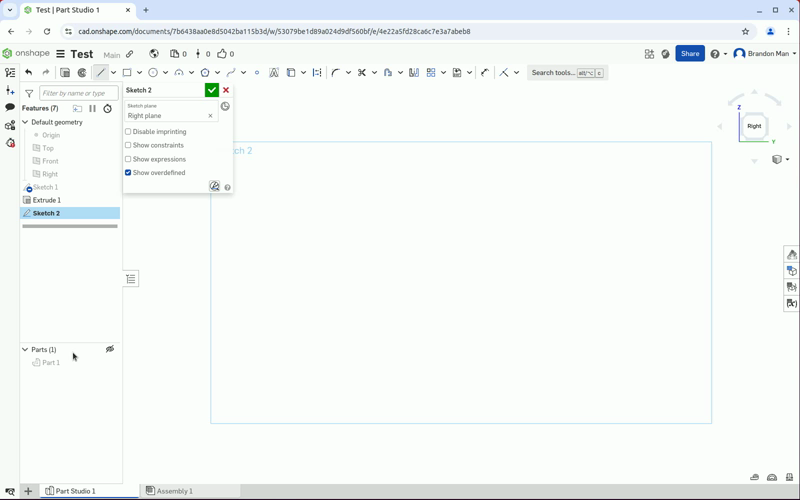
mouse_move(411, 320)
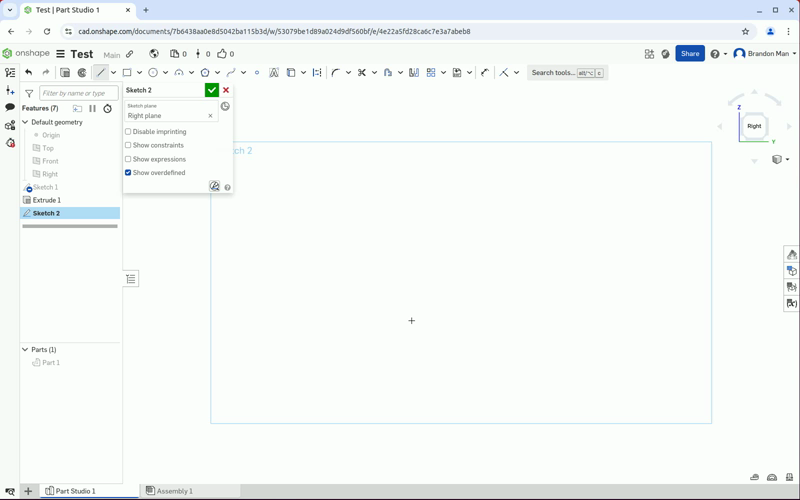
click(411, 320)
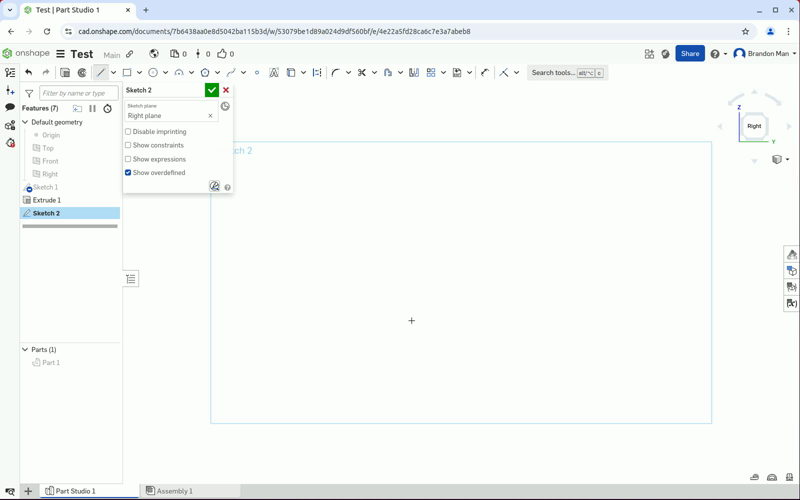
key_up(shift)
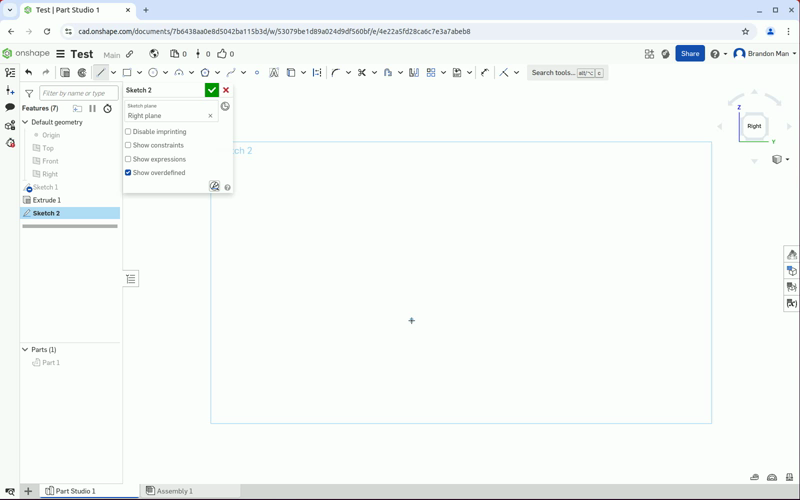
key_down(shift)
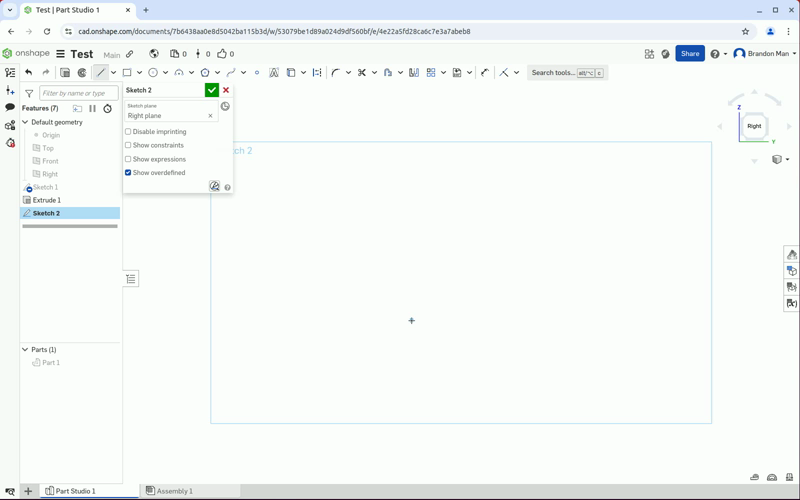
mouse_move(441, 320)
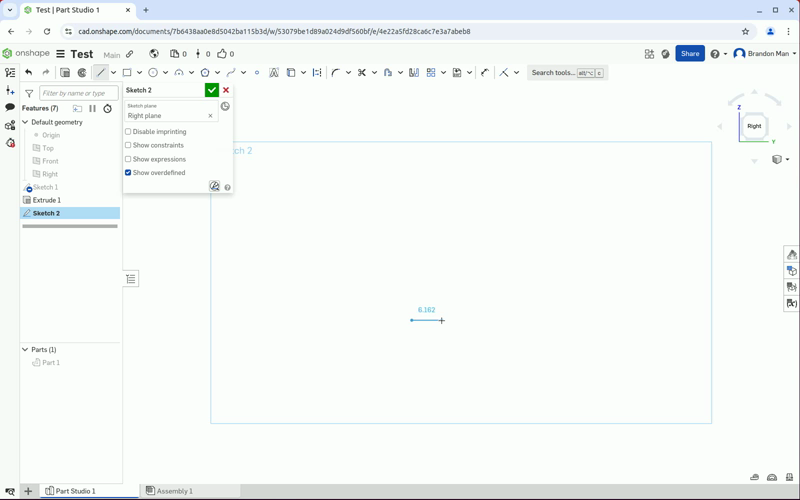
mouse_move(413, 320)
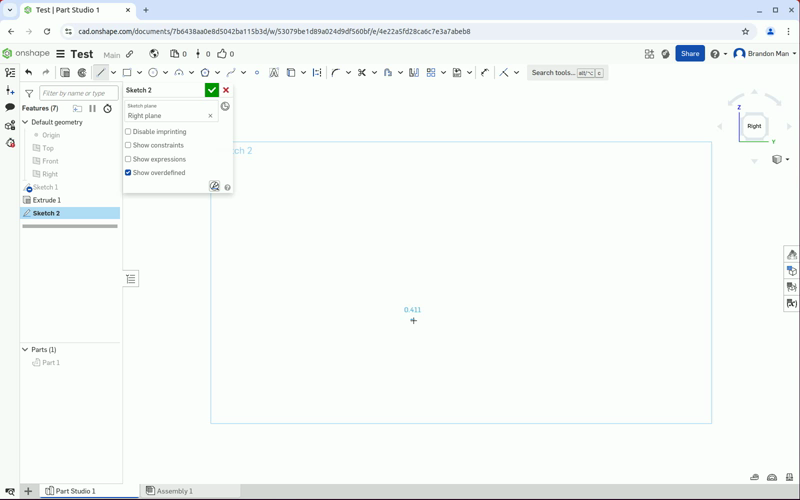
scroll(6)
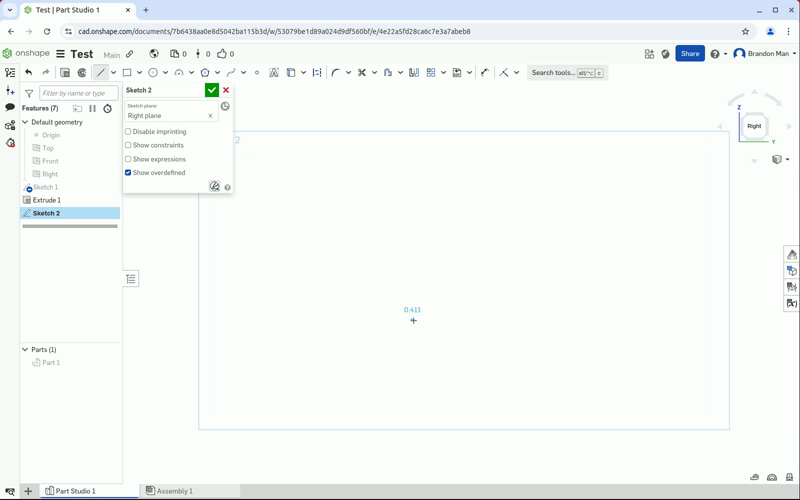
scroll(6)
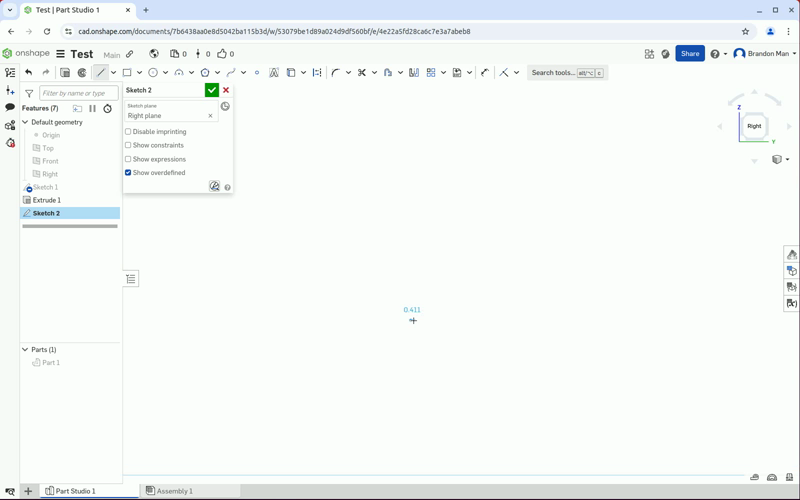
scroll(6)
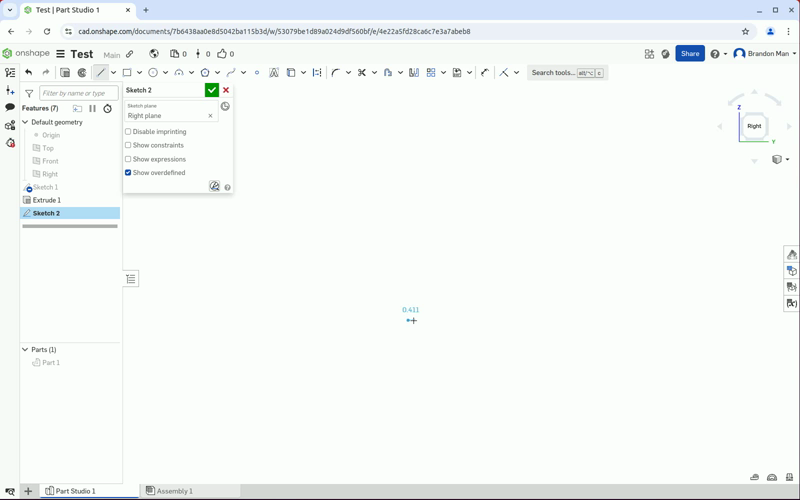
scroll(6)
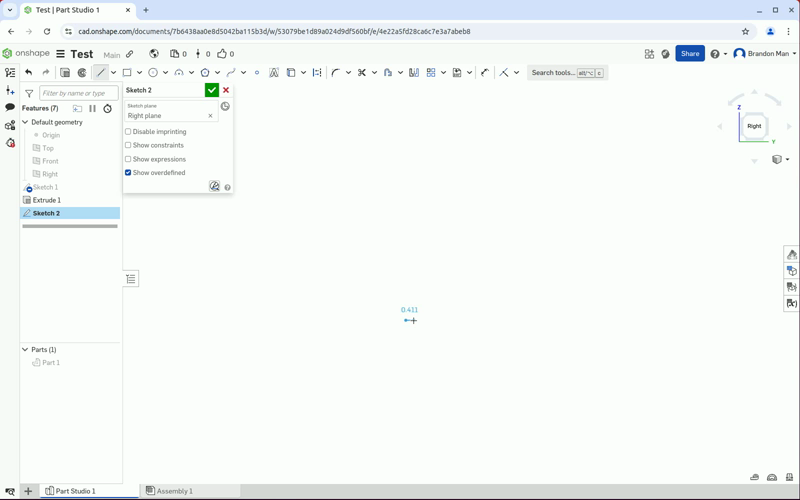
scroll(6)
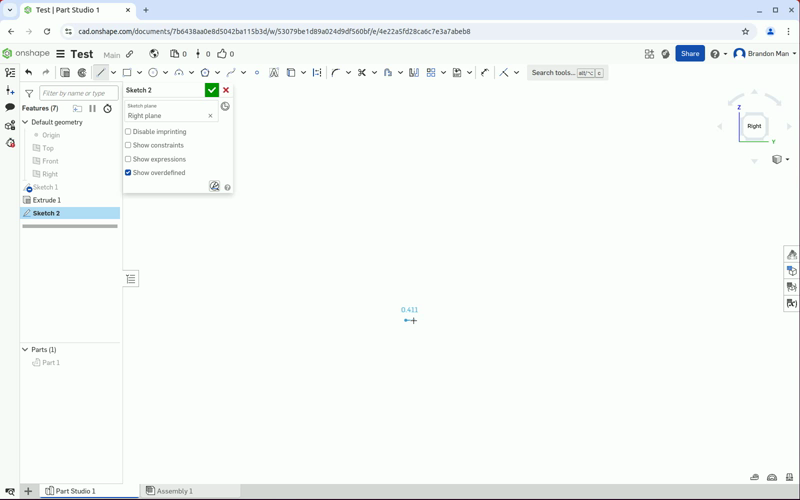
scroll(6)
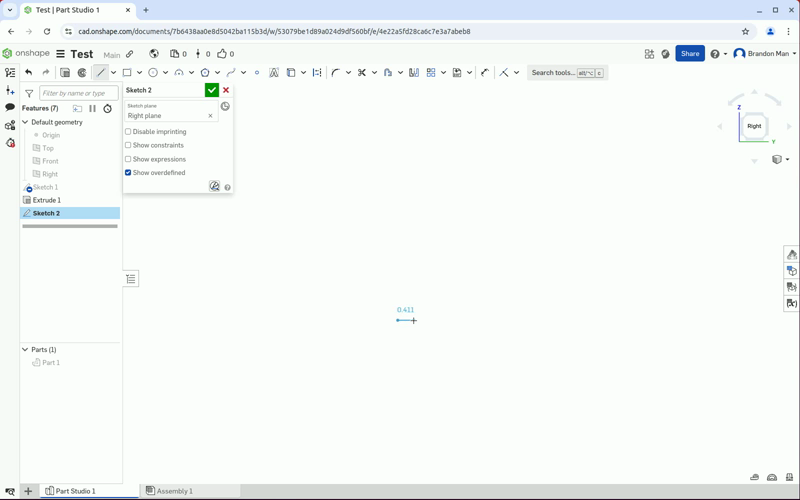
scroll(6)
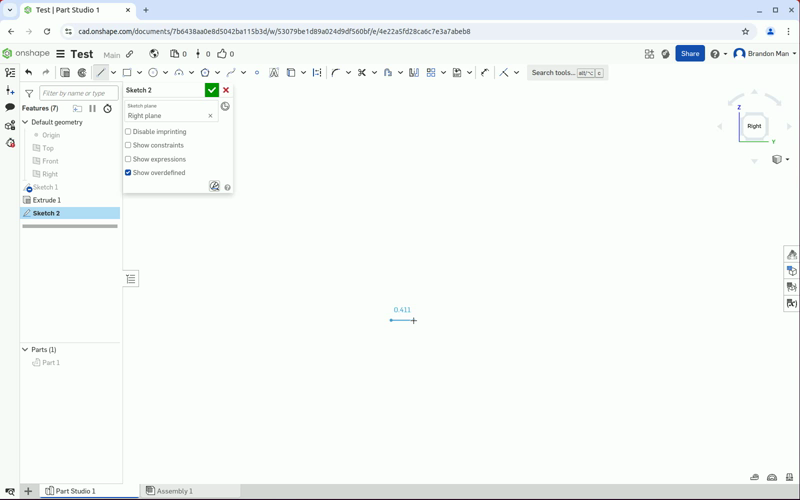
click(413, 320)
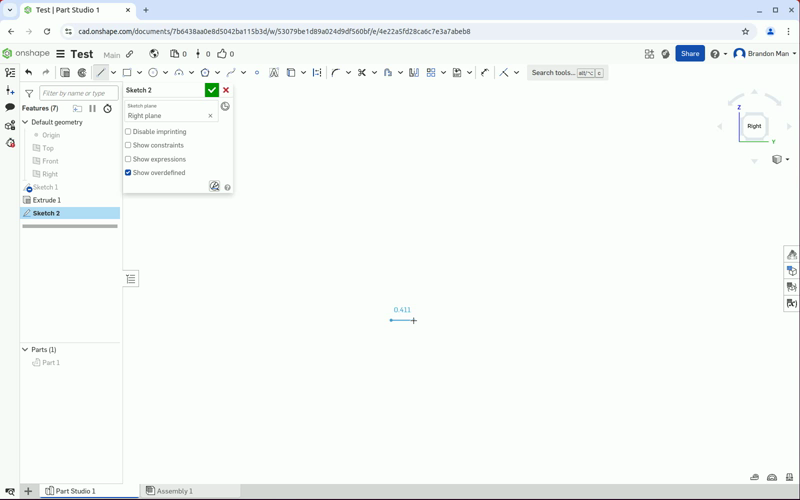
scroll(-6)
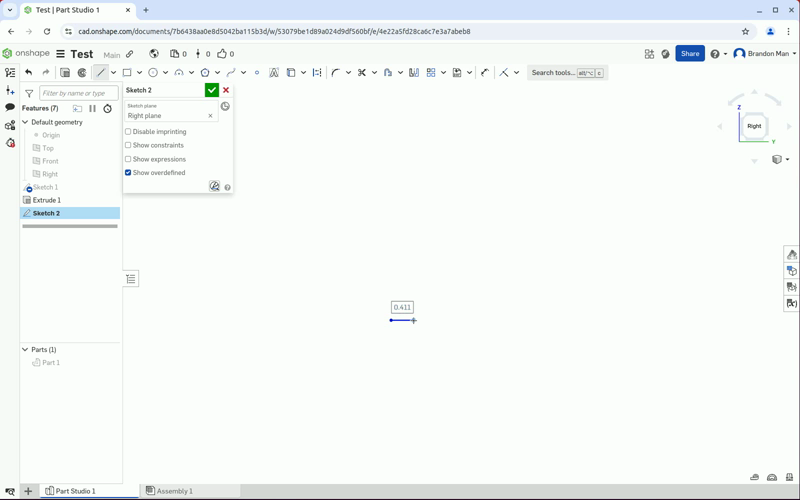
scroll(-6)
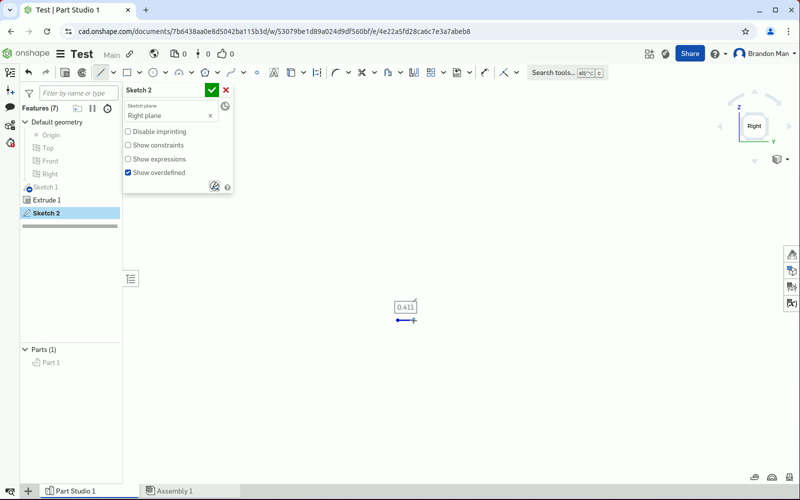
scroll(-6)
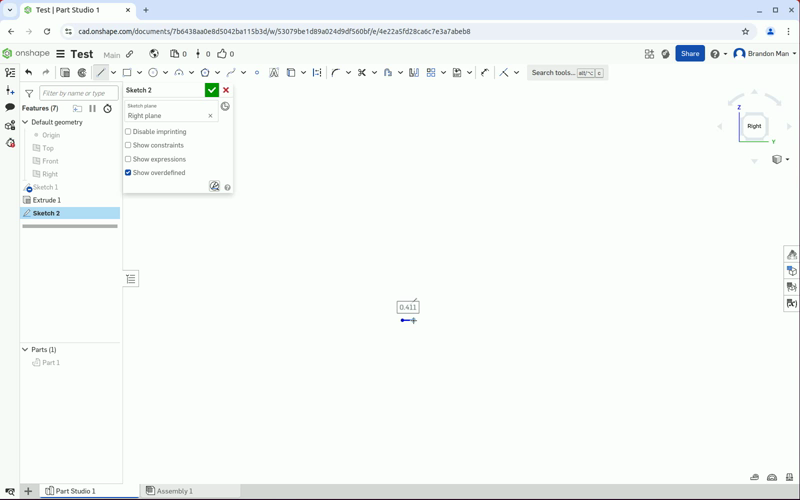
scroll(-6)
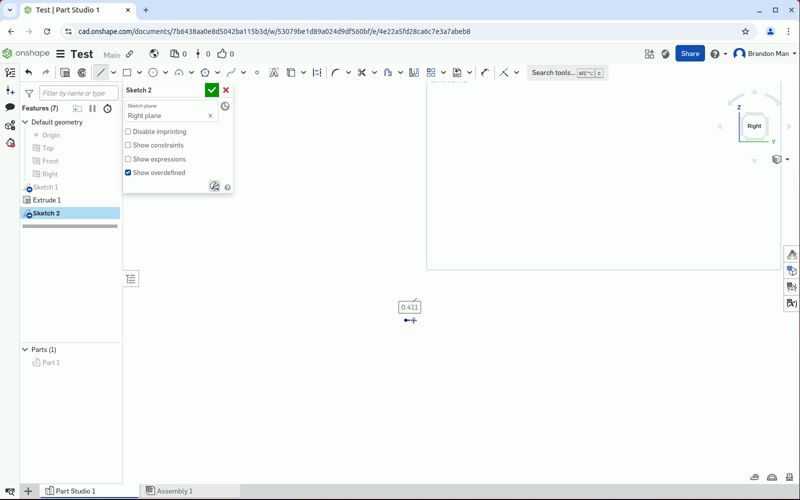
scroll(-6)
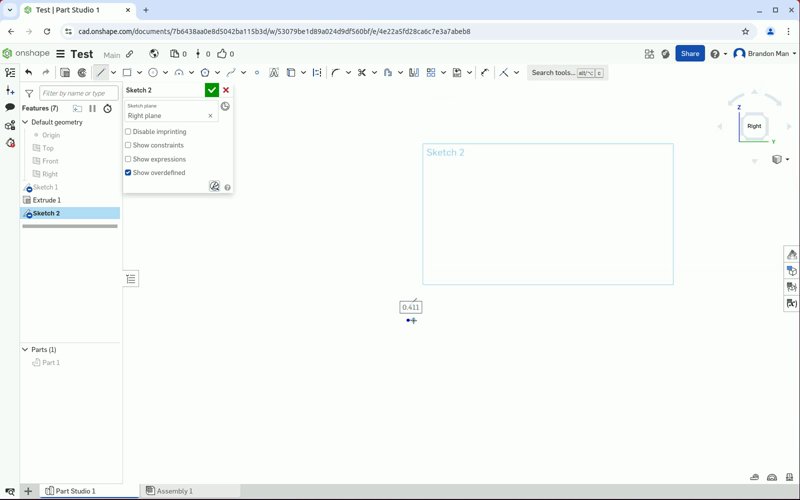
scroll(-6)
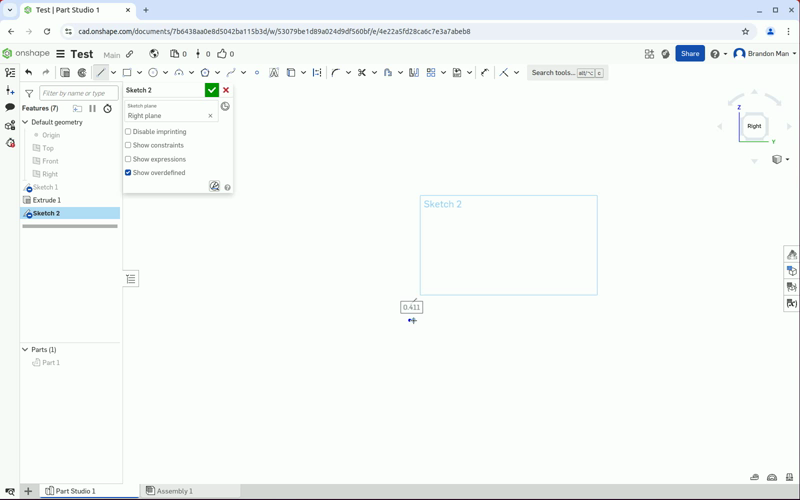
scroll(-6)
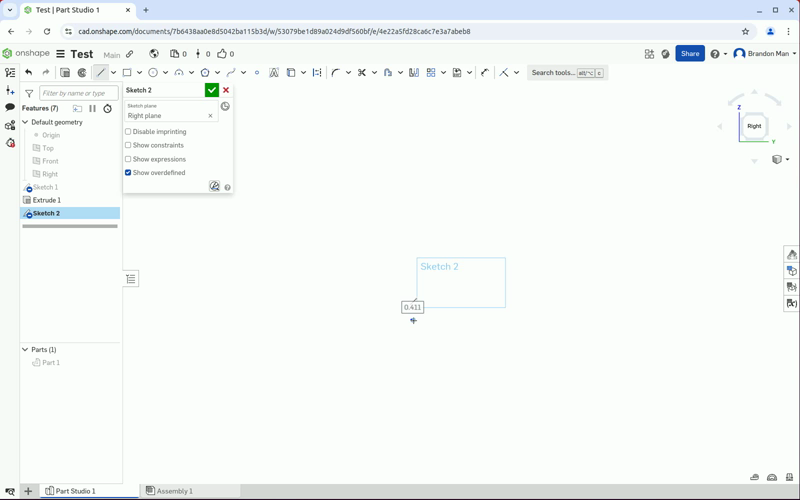
key_up(shift)
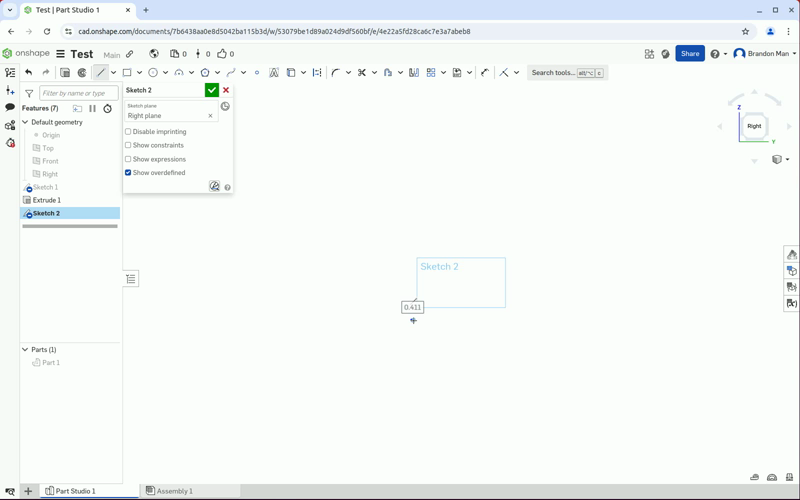
key_down(shift)
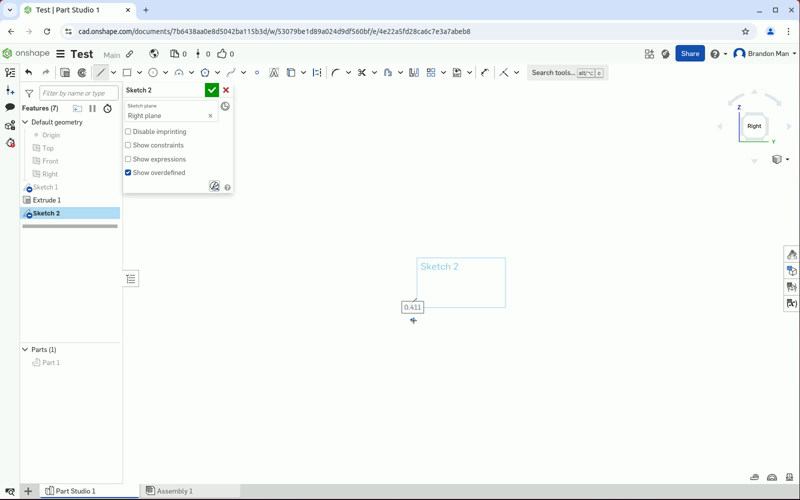
mouse_move(413, 207)
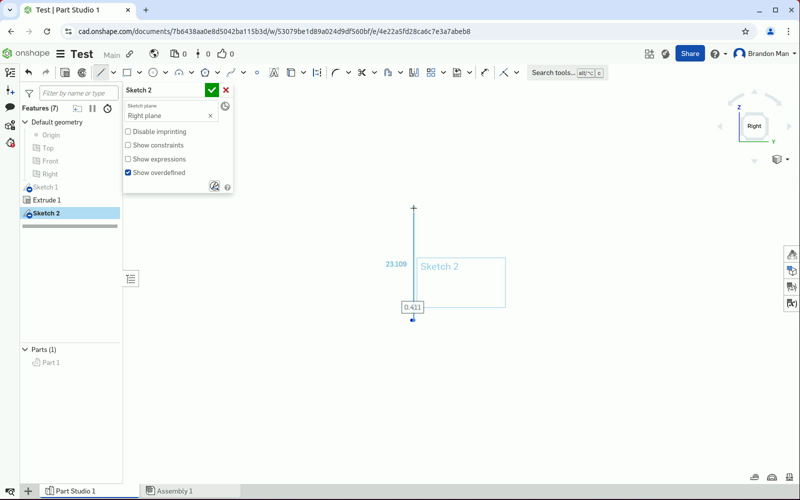
click(413, 207)
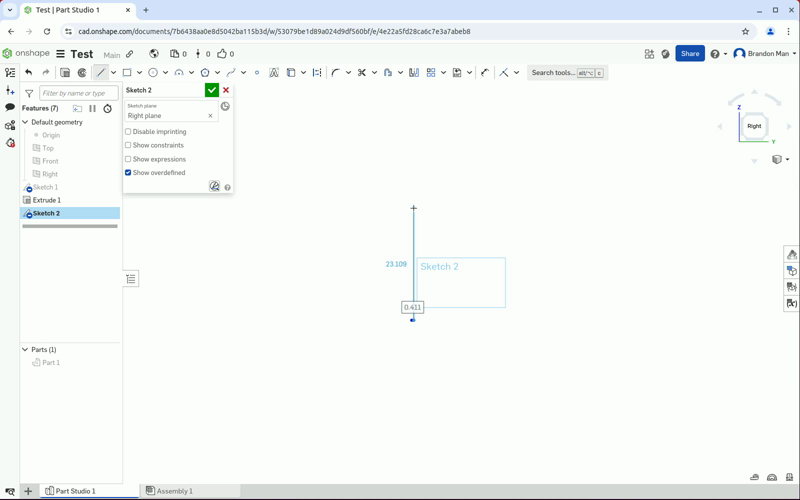
key_up(shift)
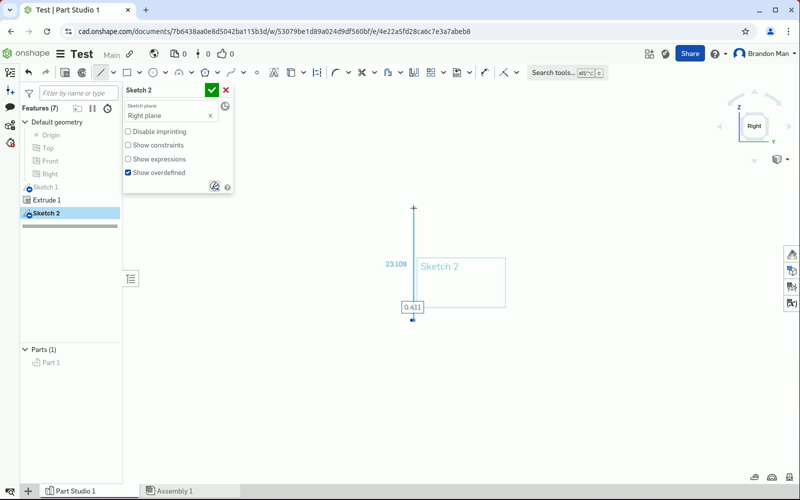
key_down(shift)
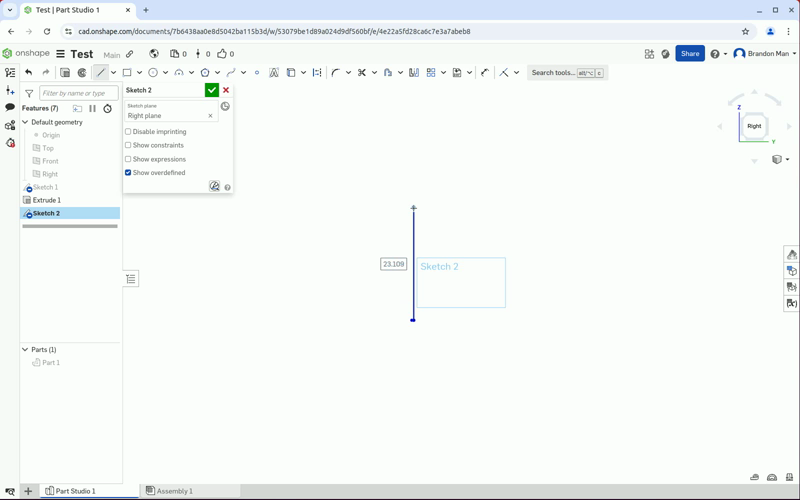
mouse_move(444, 207)
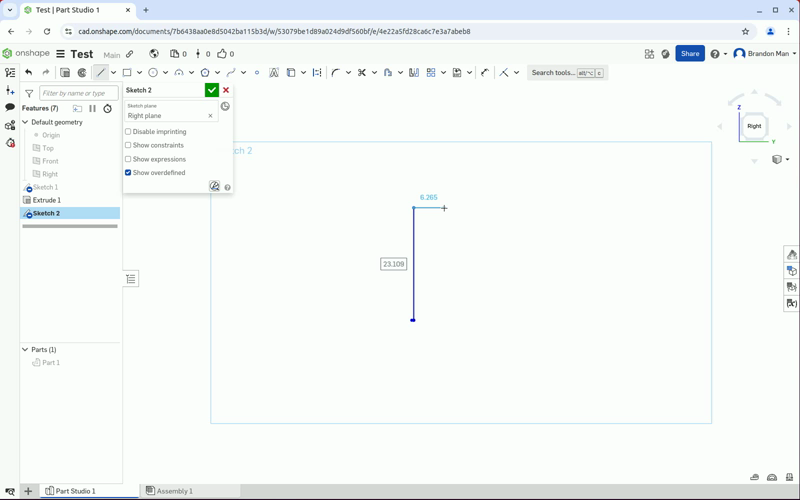
mouse_move(411, 207)
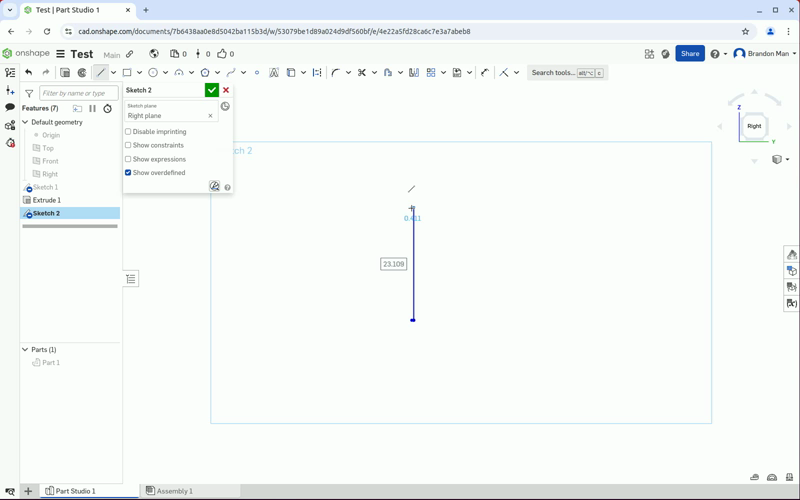
scroll(6)
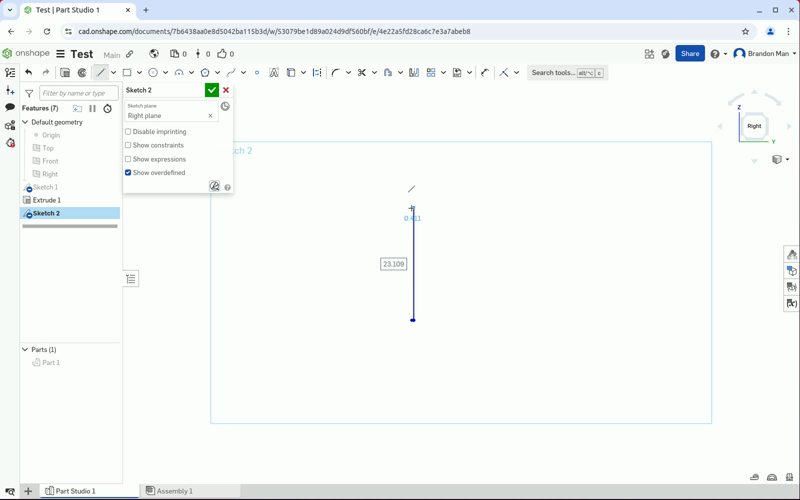
scroll(6)
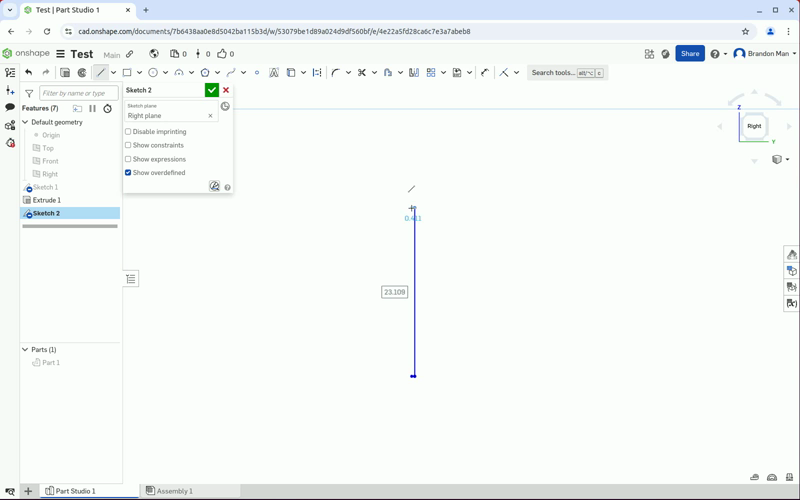
scroll(6)
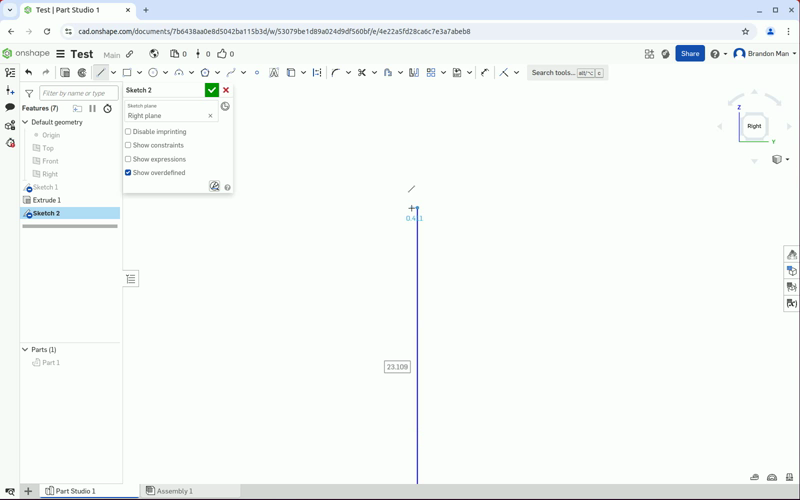
scroll(6)
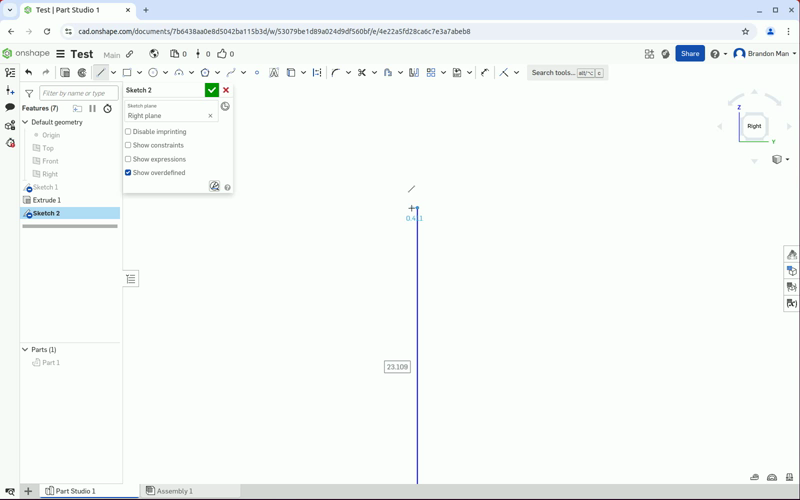
scroll(6)
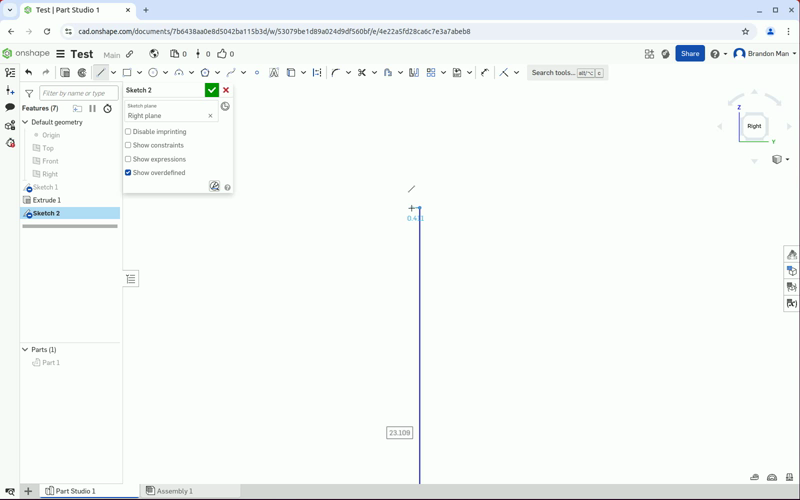
scroll(6)
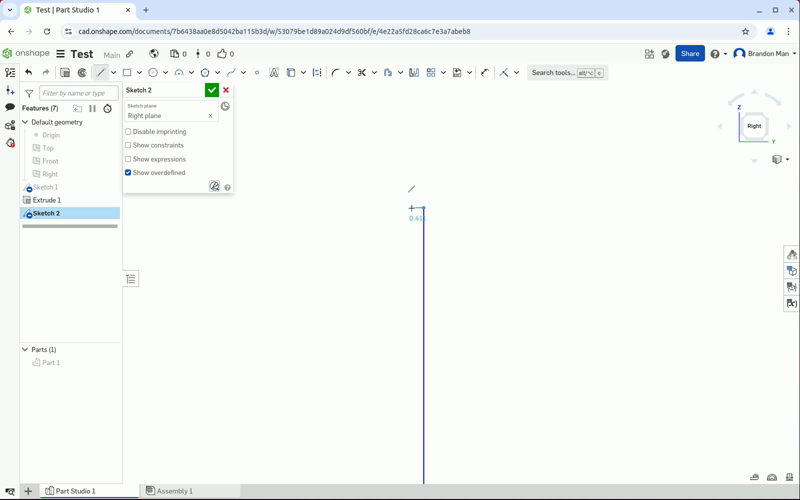
scroll(6)
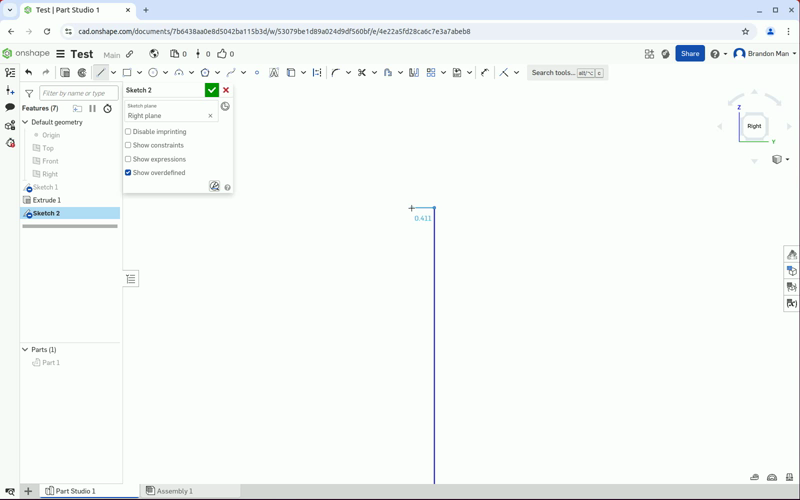
click(411, 207)
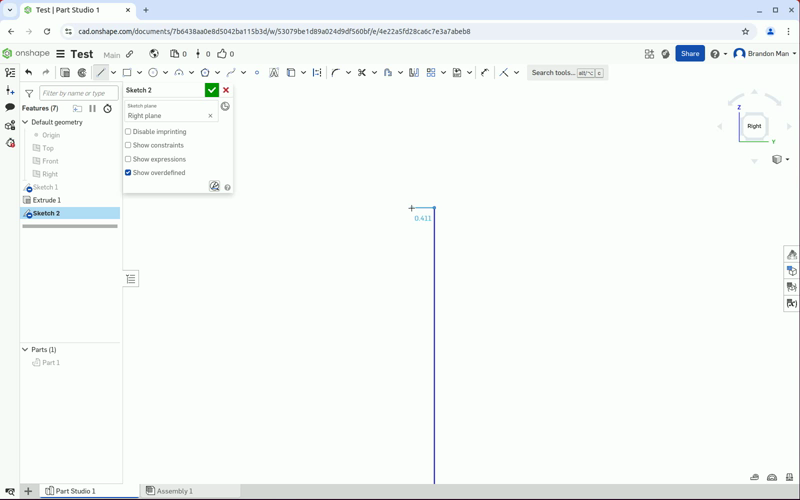
scroll(-6)
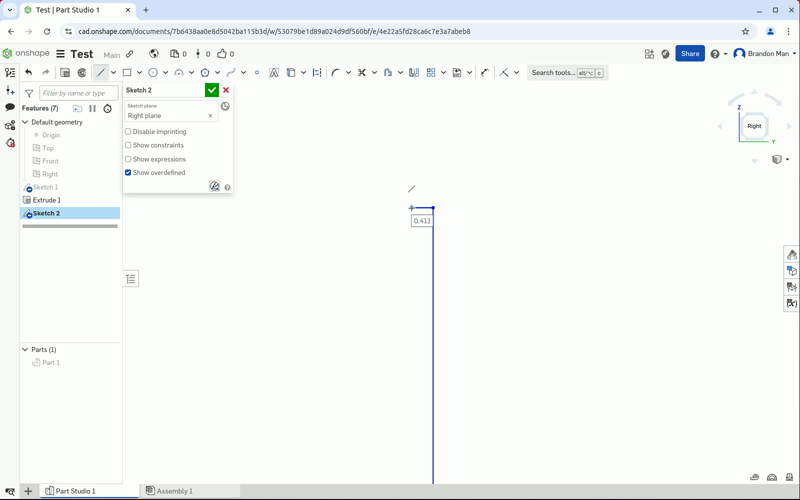
scroll(-6)
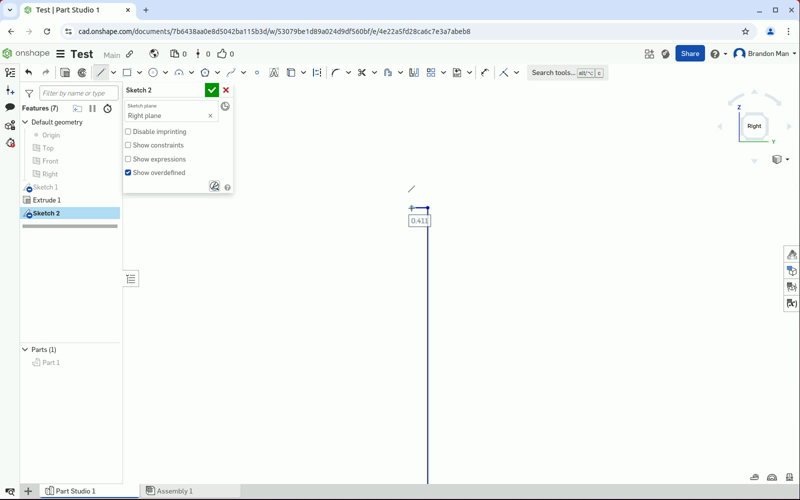
scroll(-6)
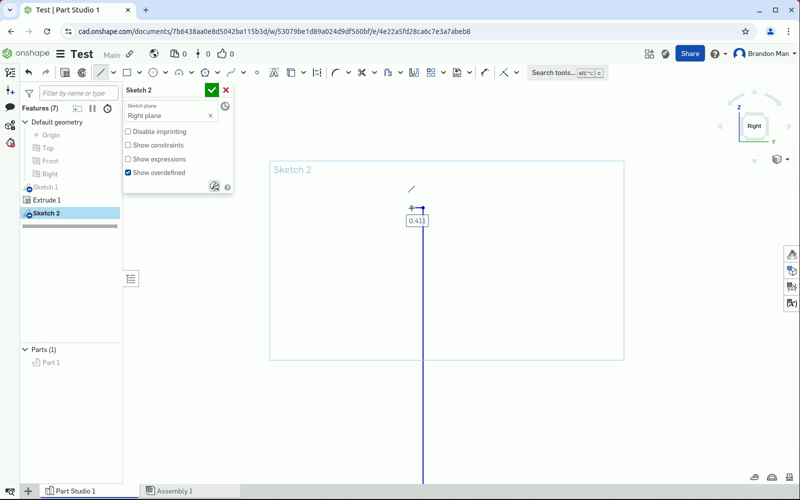
scroll(-6)
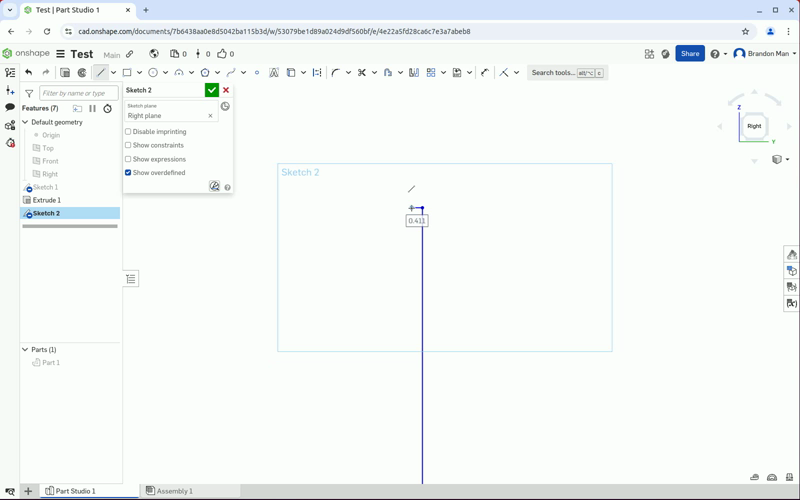
scroll(-6)
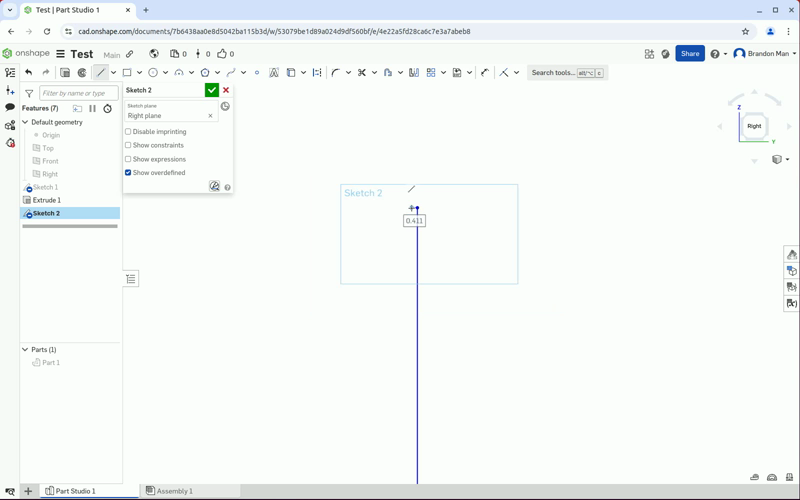
scroll(-6)
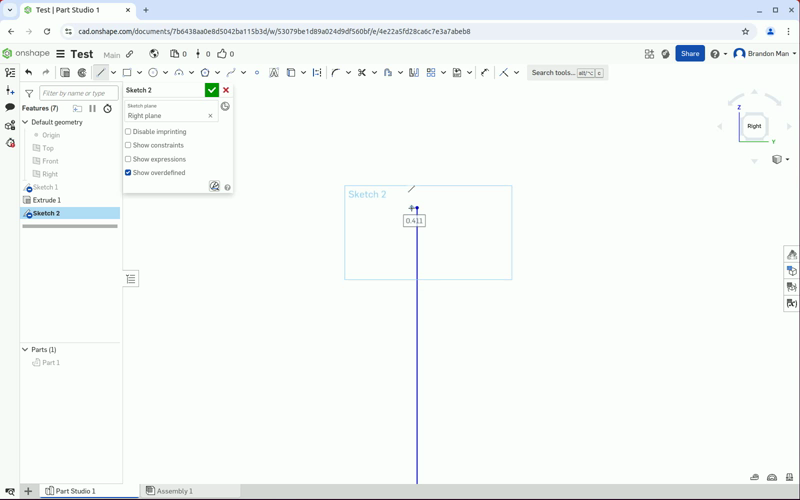
scroll(-6)
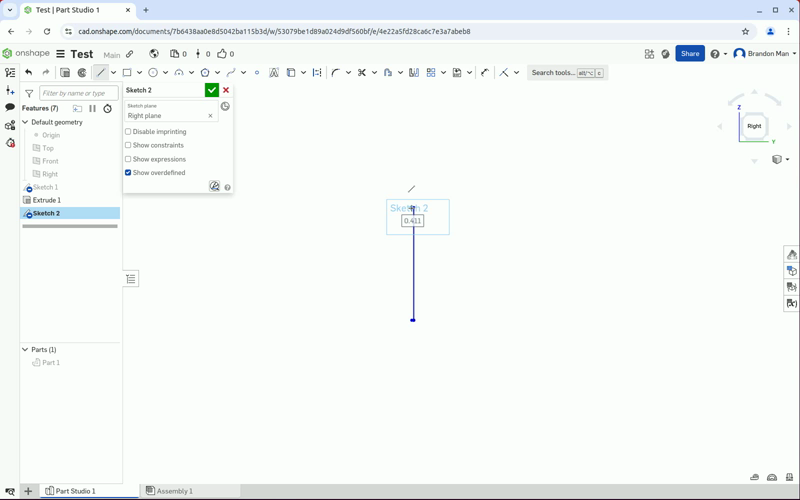
key_up(shift)
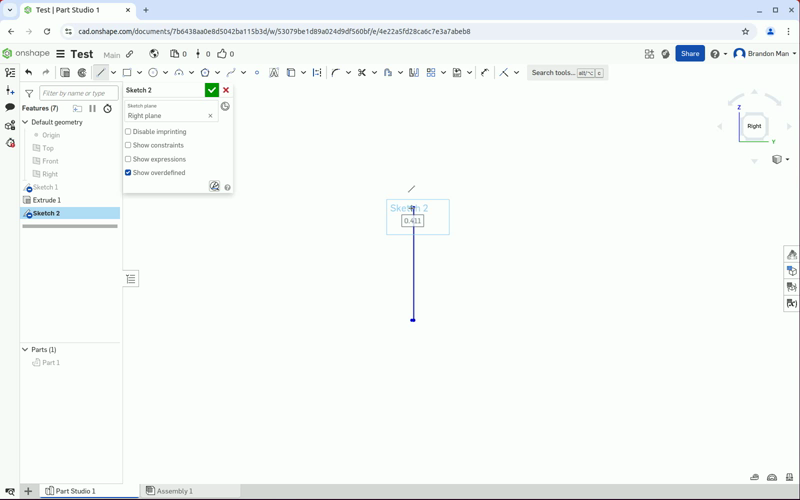
key_down(shift)
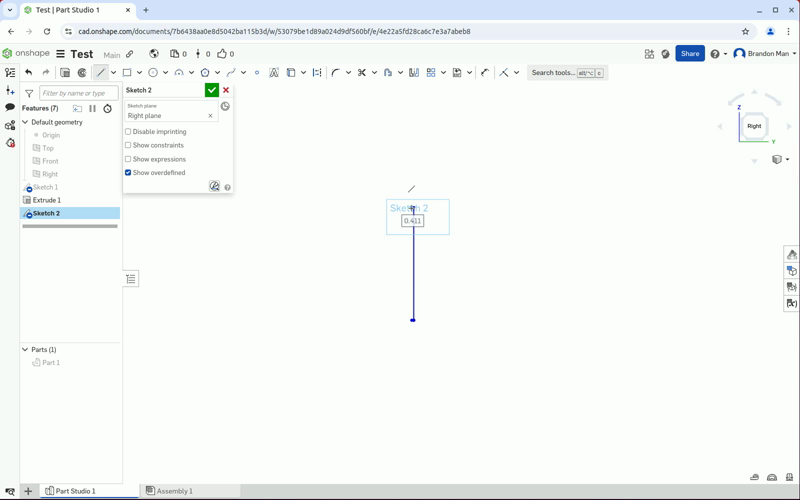
mouse_move(411, 320)
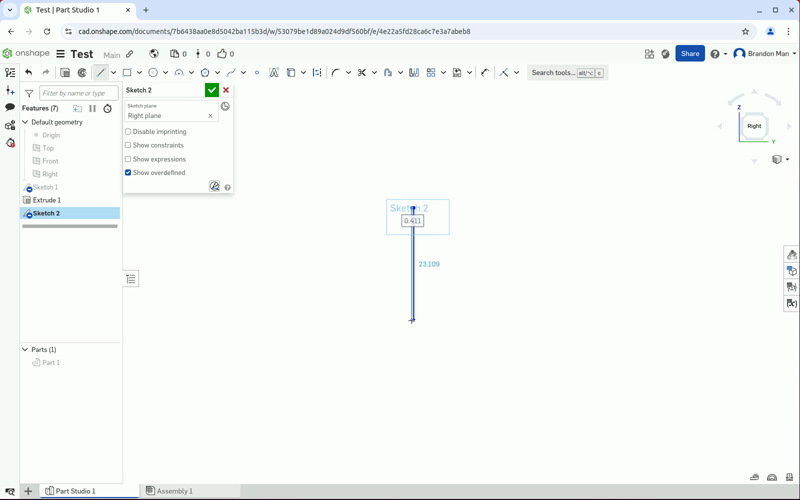
scroll(6)
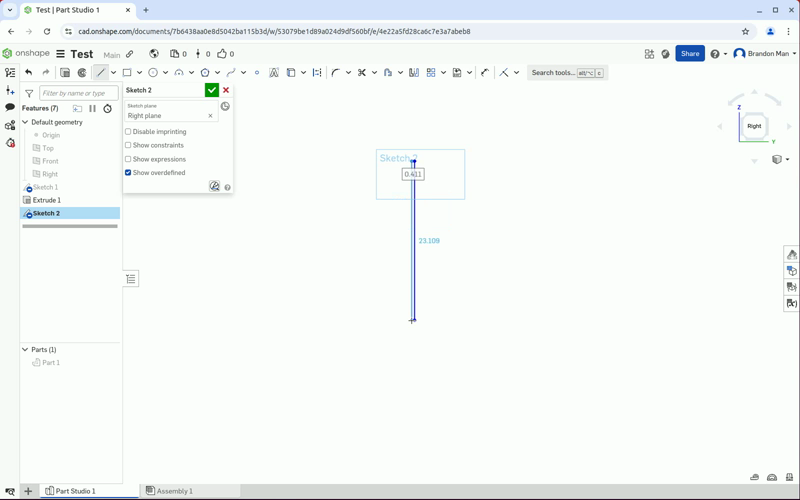
scroll(6)
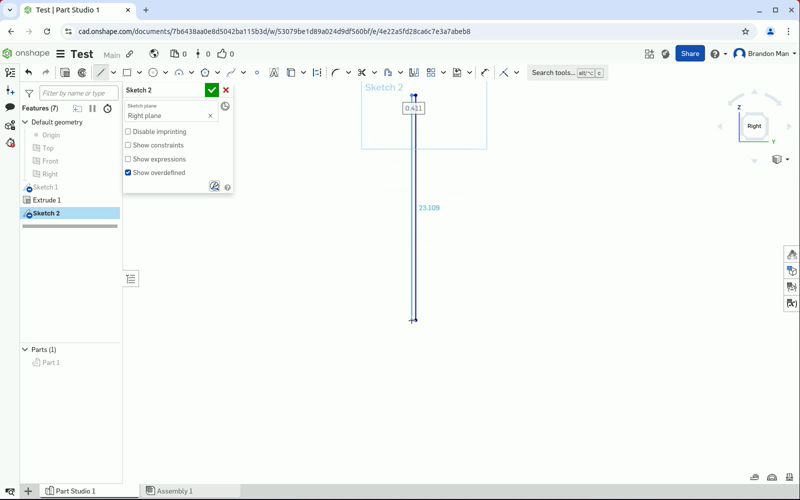
scroll(6)
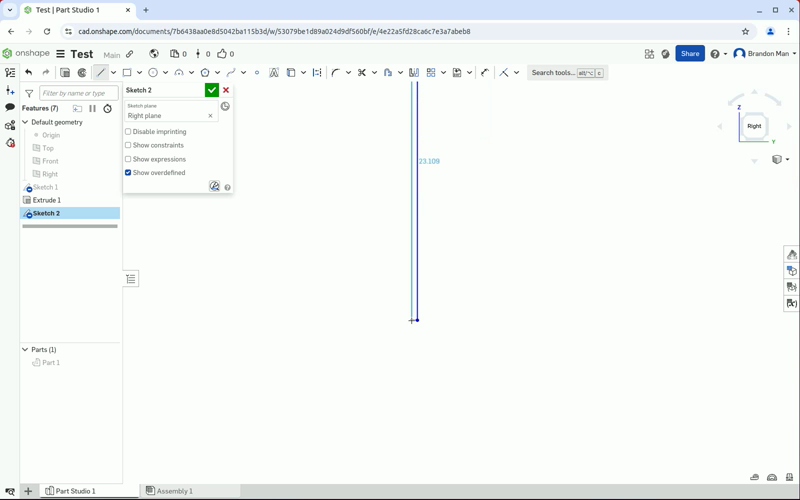
scroll(6)
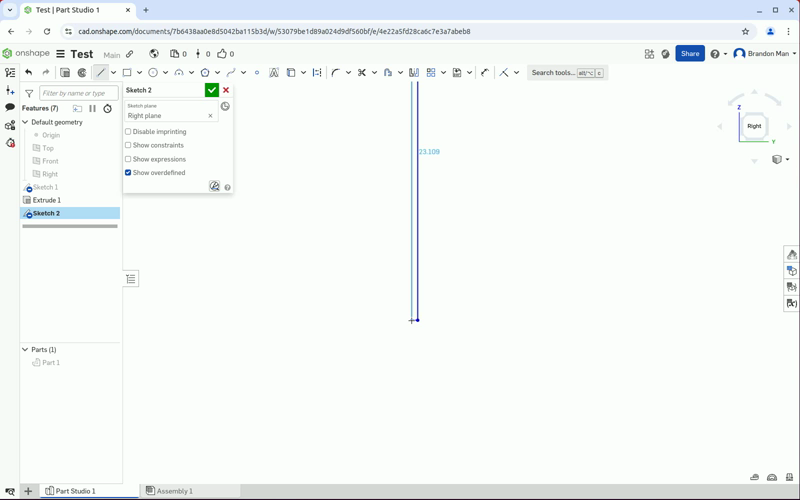
scroll(6)
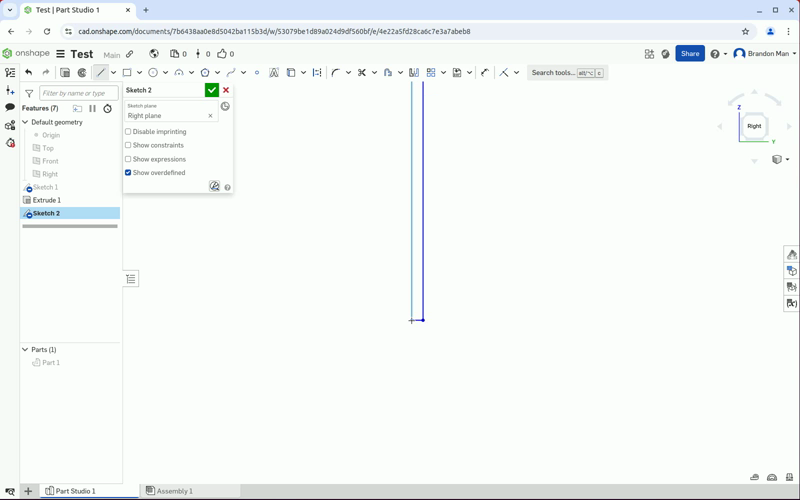
scroll(6)
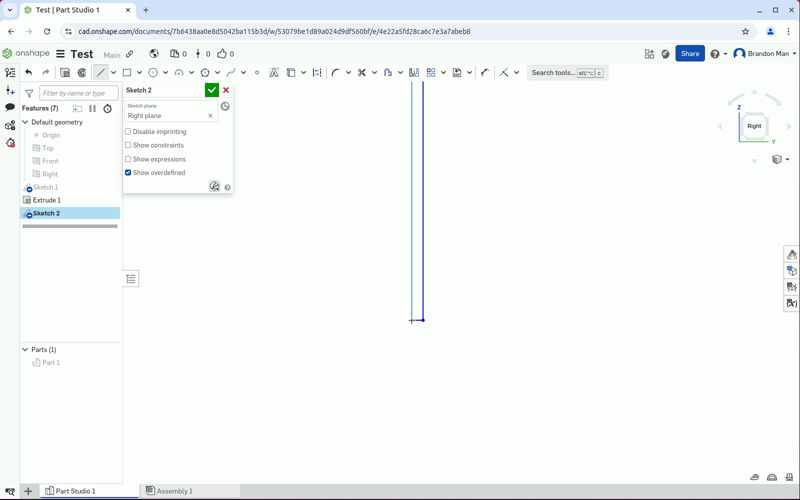
scroll(6)
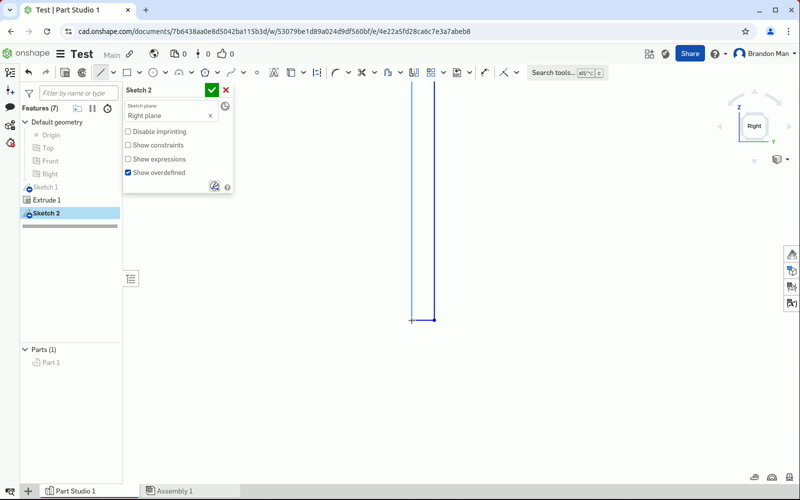
key_up(shift)
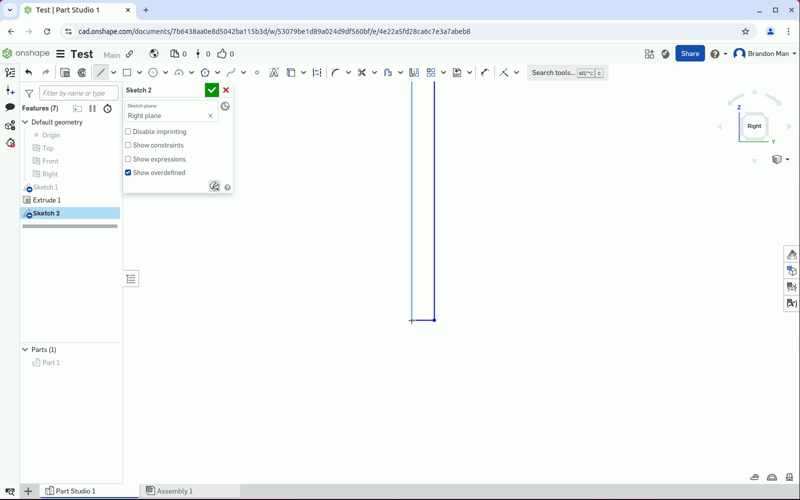
click(411, 320)
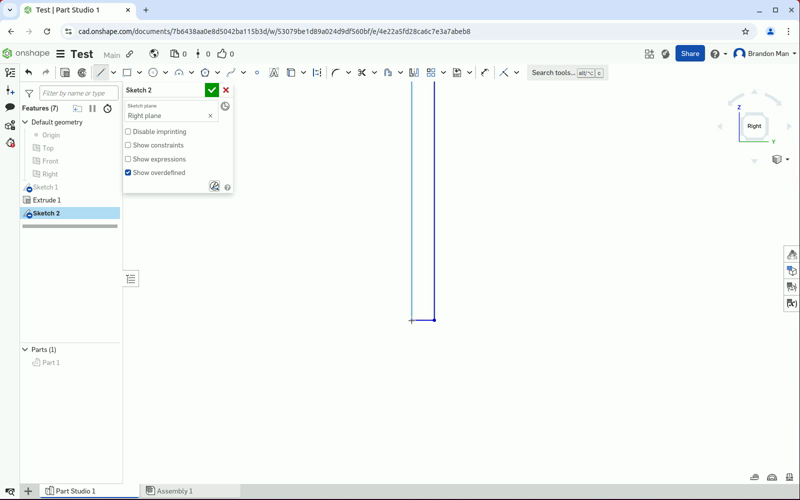
scroll(-6)
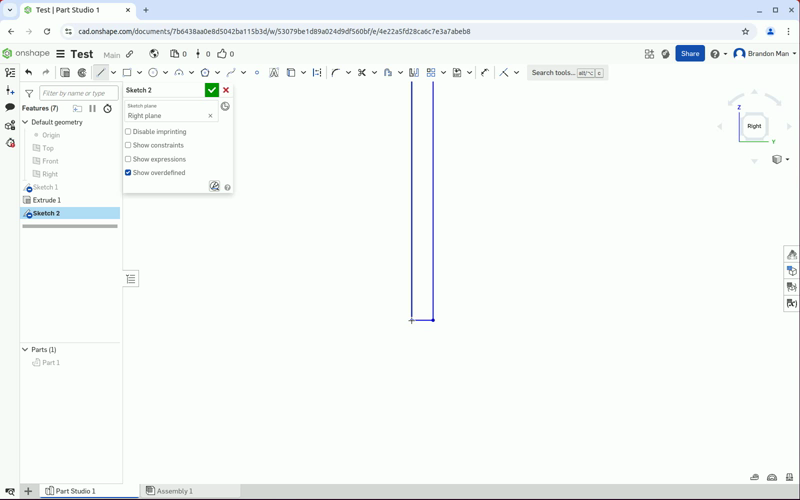
scroll(-6)
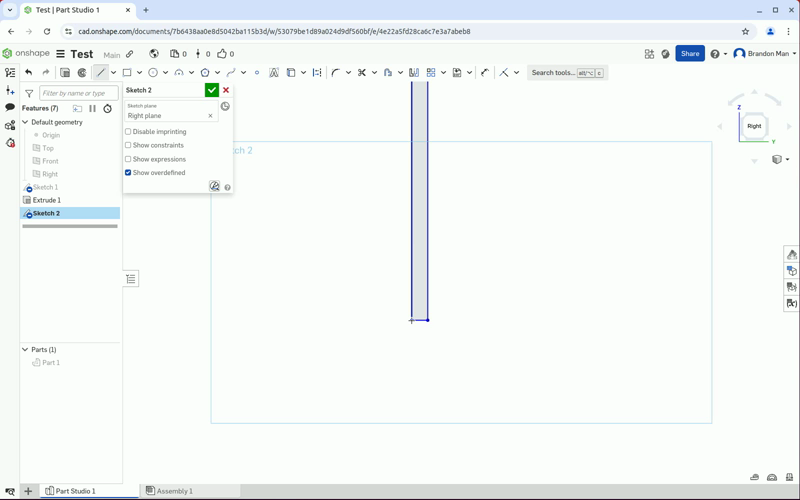
scroll(-6)
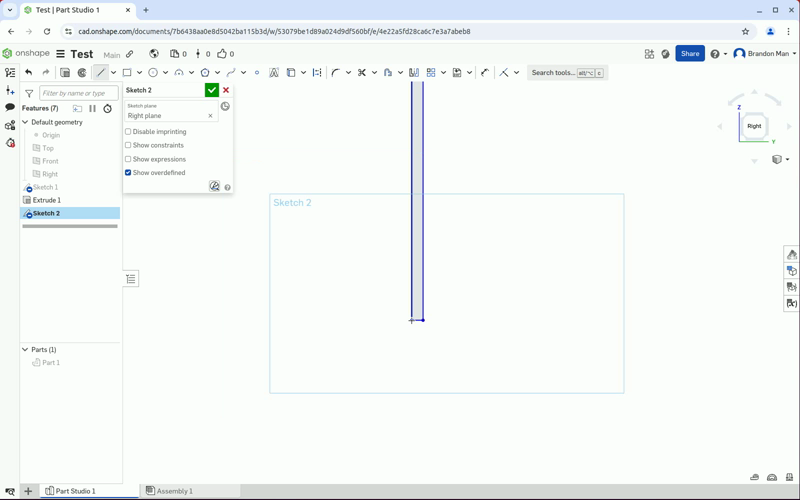
scroll(-6)
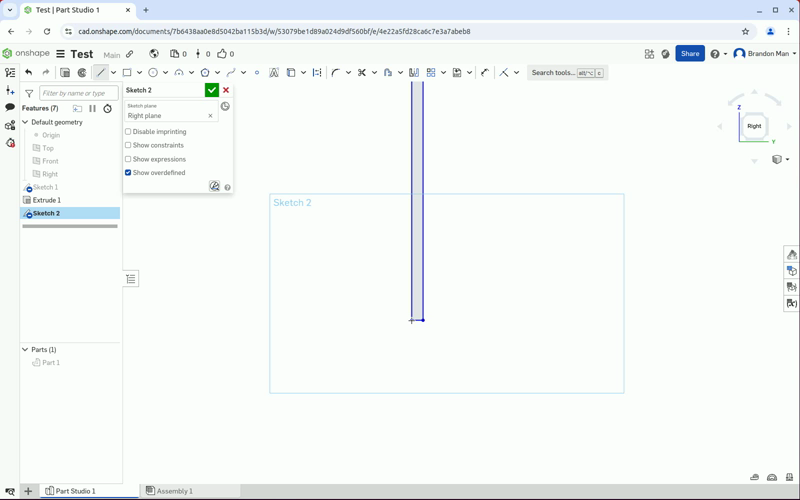
scroll(-6)
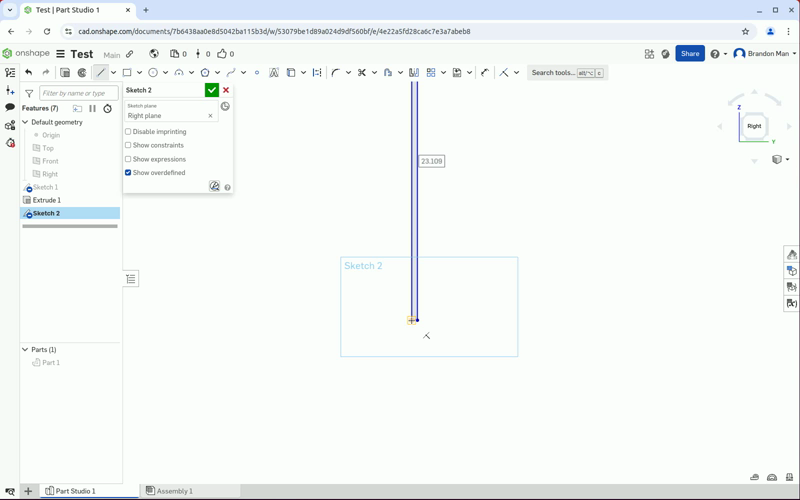
scroll(-6)
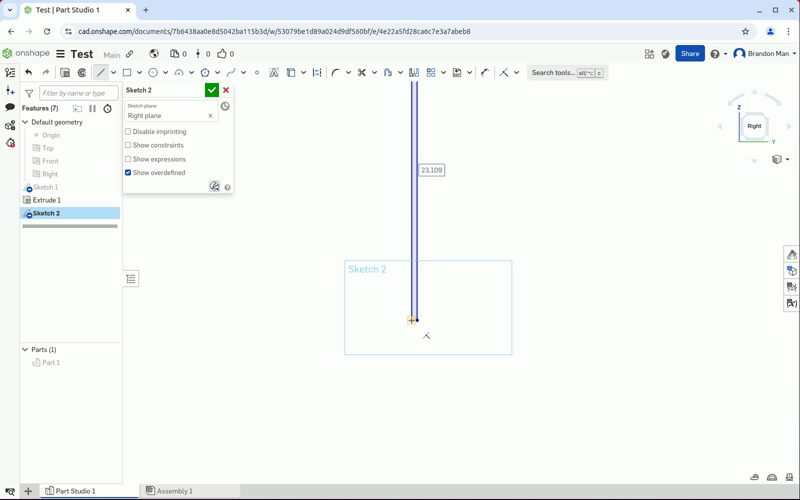
scroll(-6)
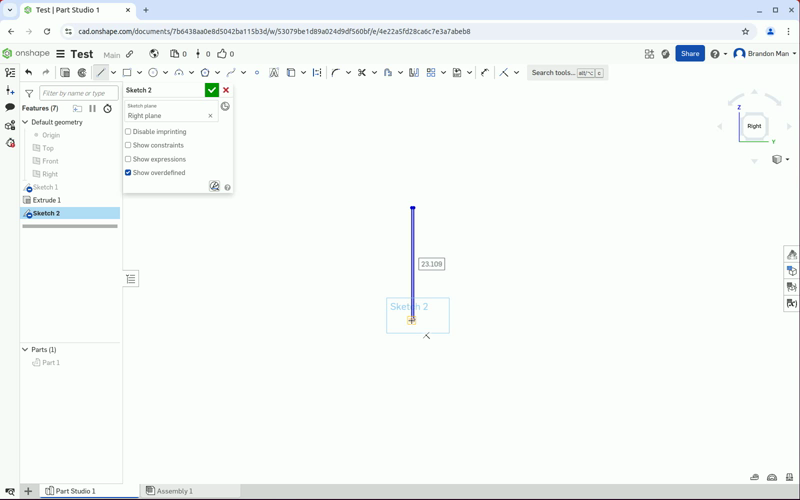
key(esc)
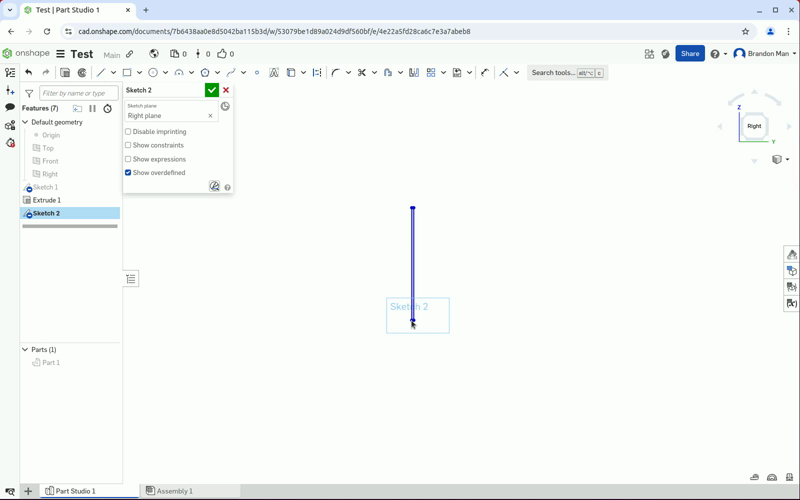
mouse_move(411, 286)
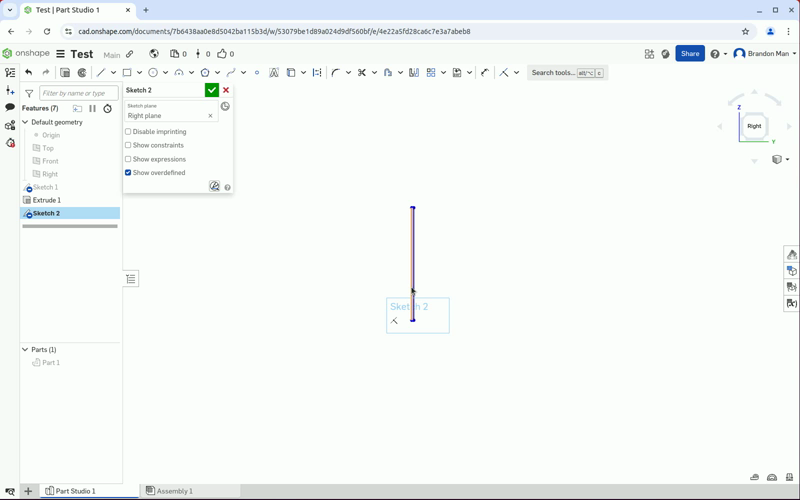
scroll(6)
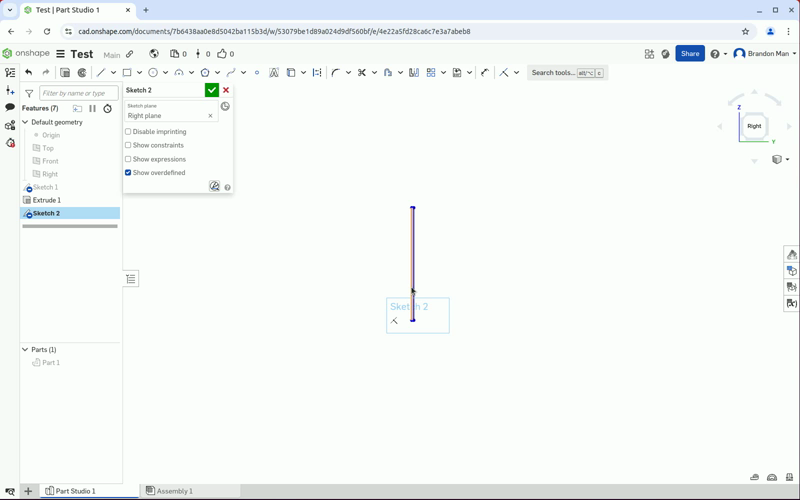
scroll(6)
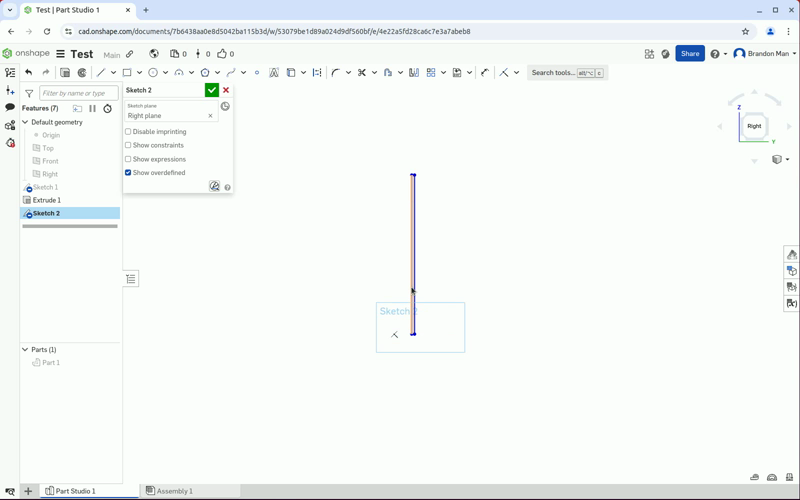
scroll(6)
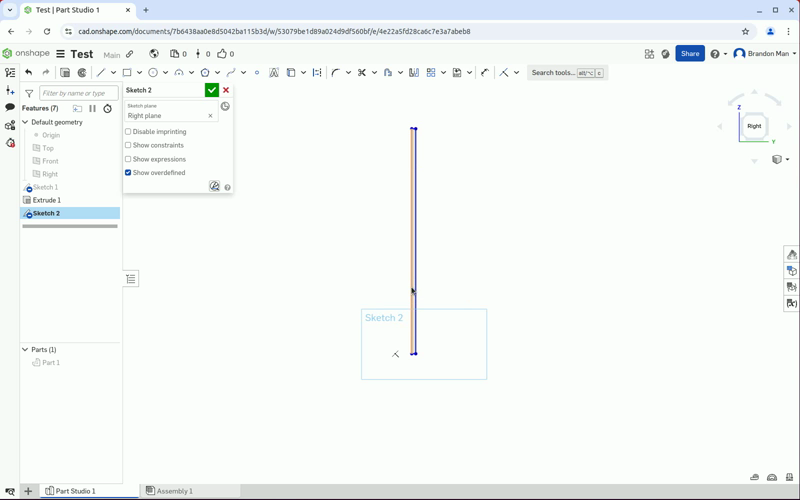
scroll(6)
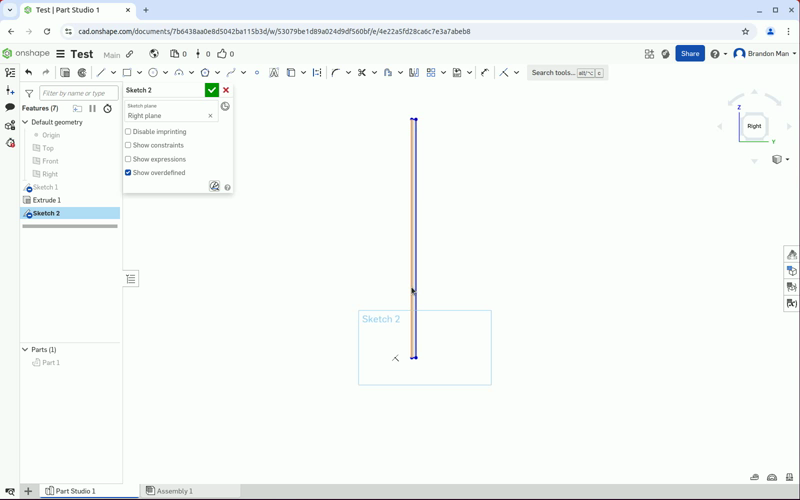
scroll(6)
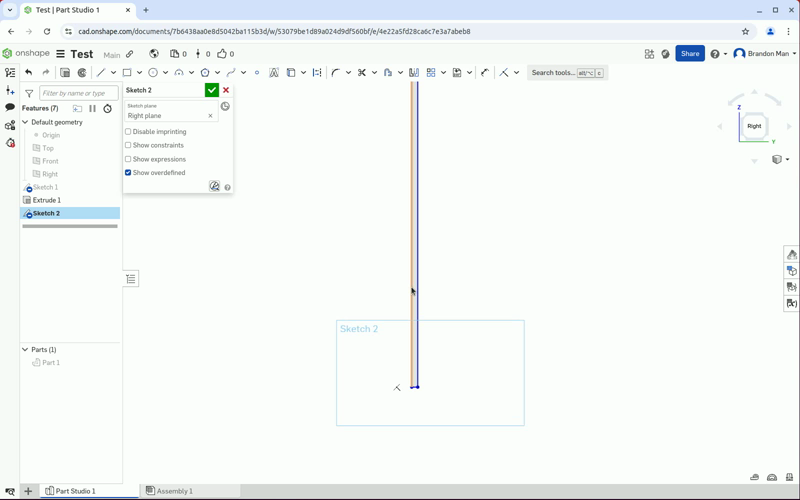
scroll(6)
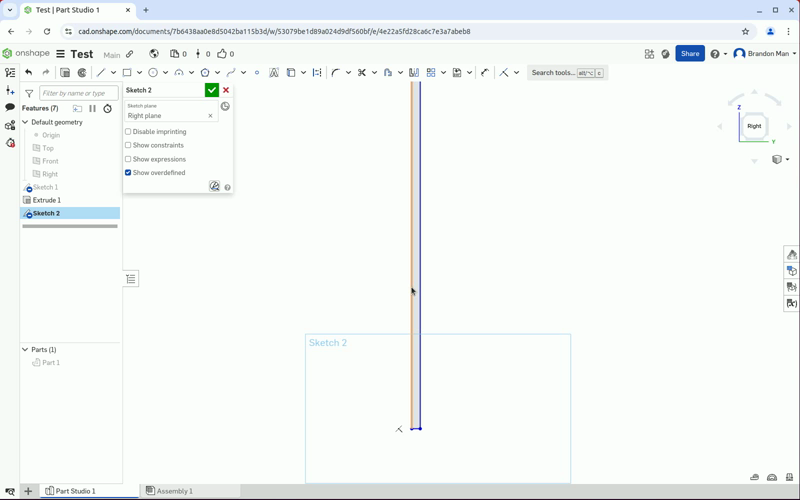
scroll(6)
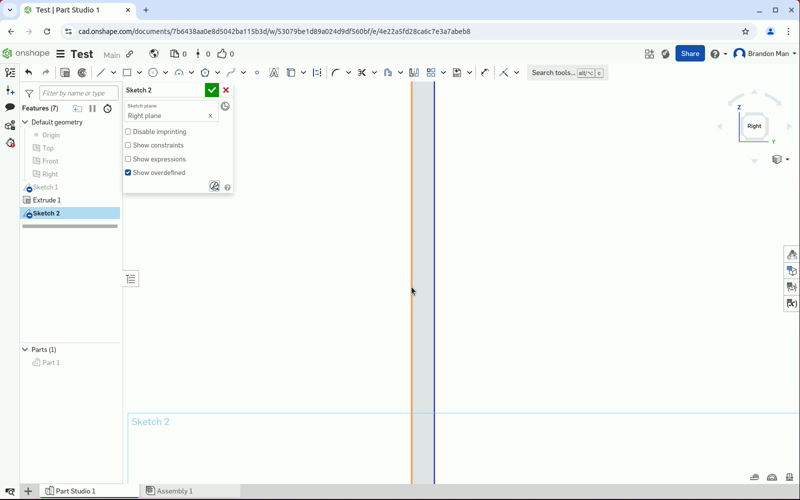
click(411, 286)
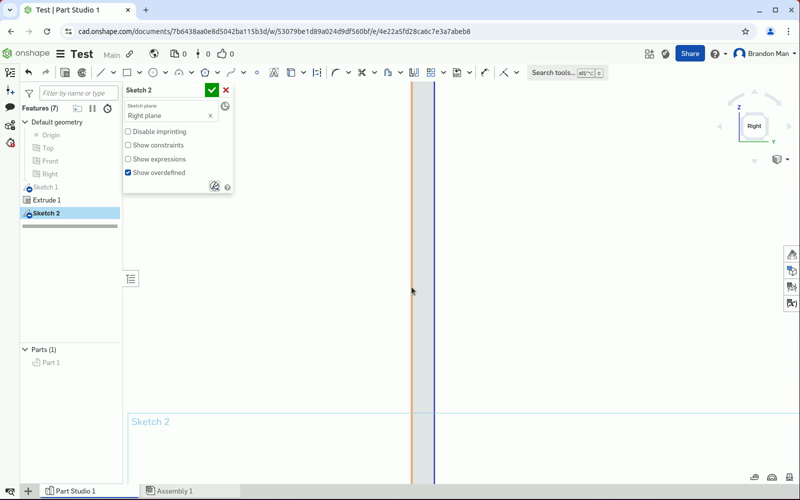
scroll(-6)
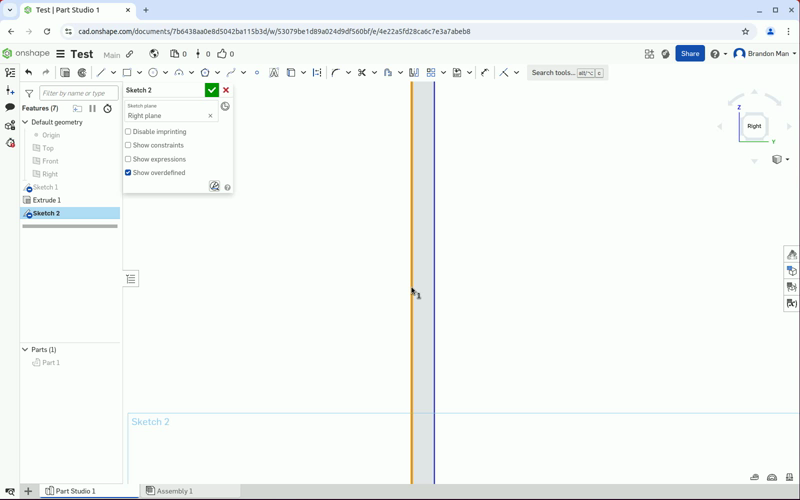
scroll(-6)
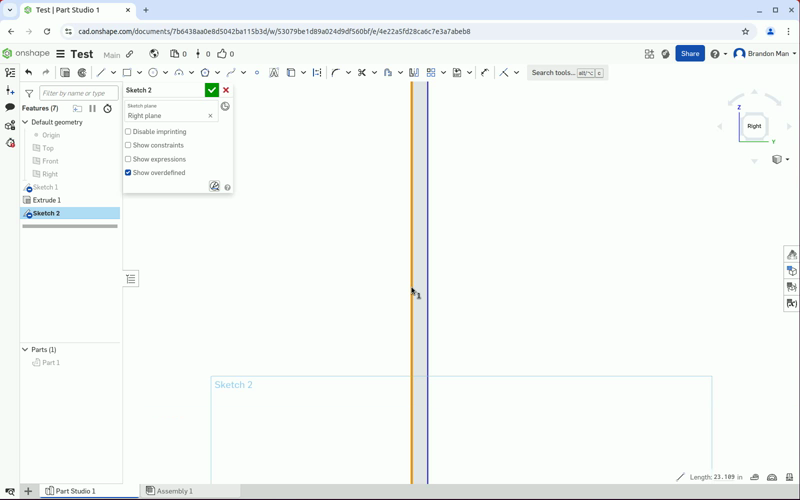
scroll(-6)
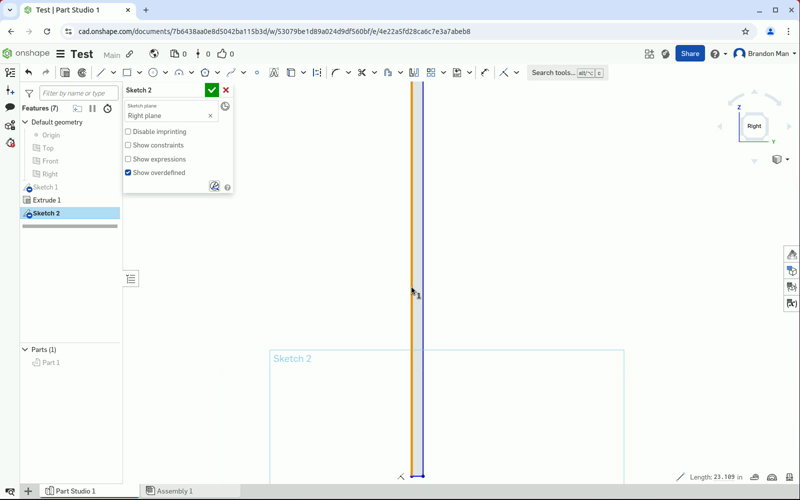
scroll(-6)
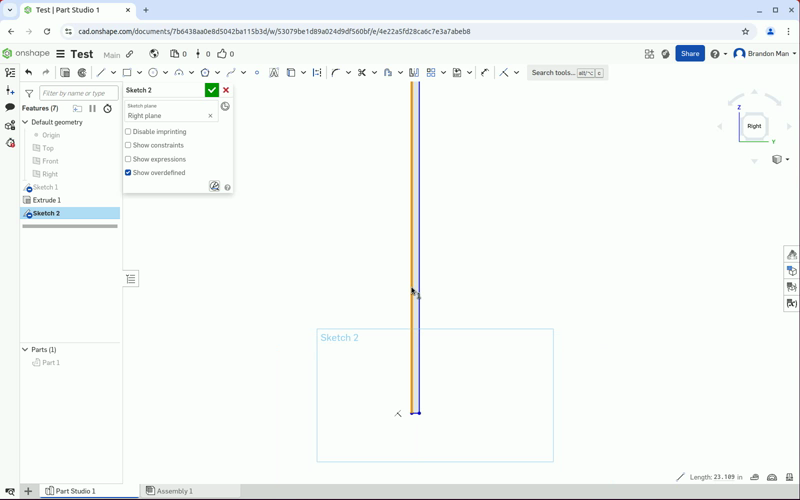
scroll(-6)
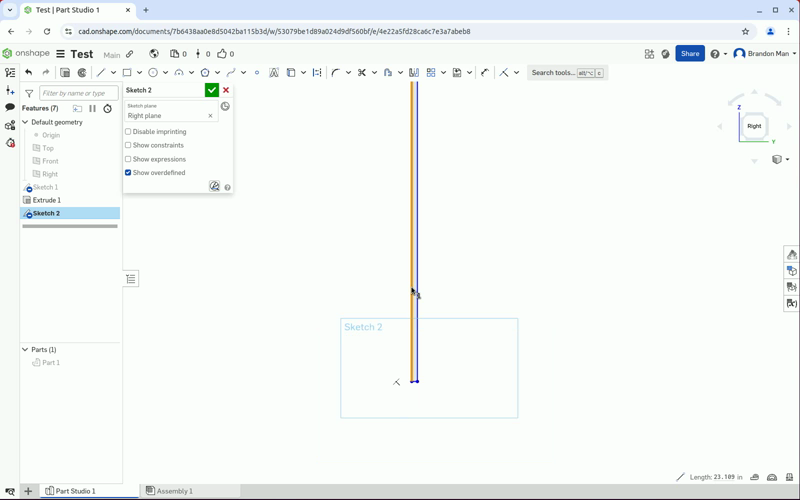
scroll(-6)
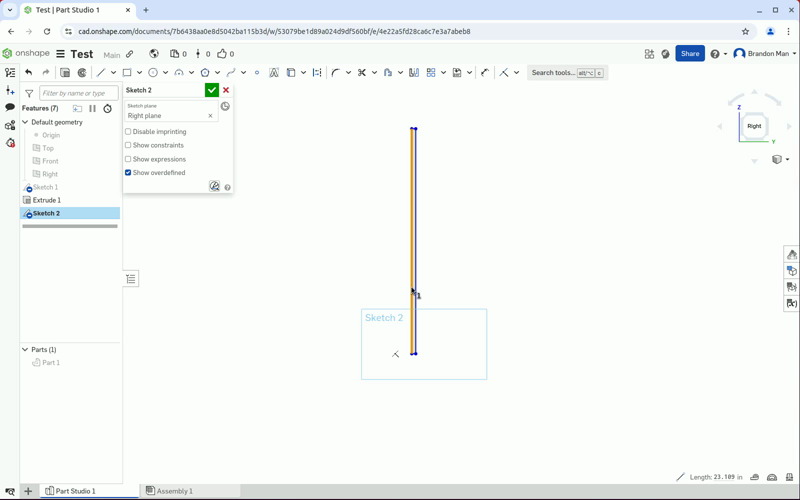
scroll(-6)
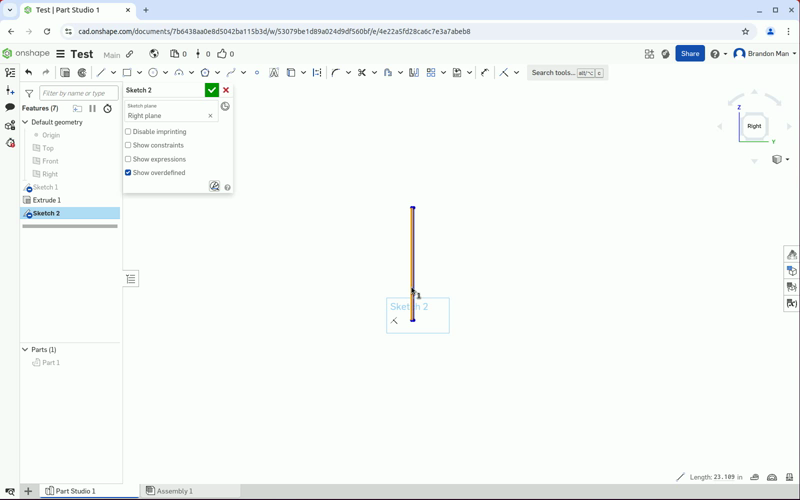
mouse_move(73, 352)
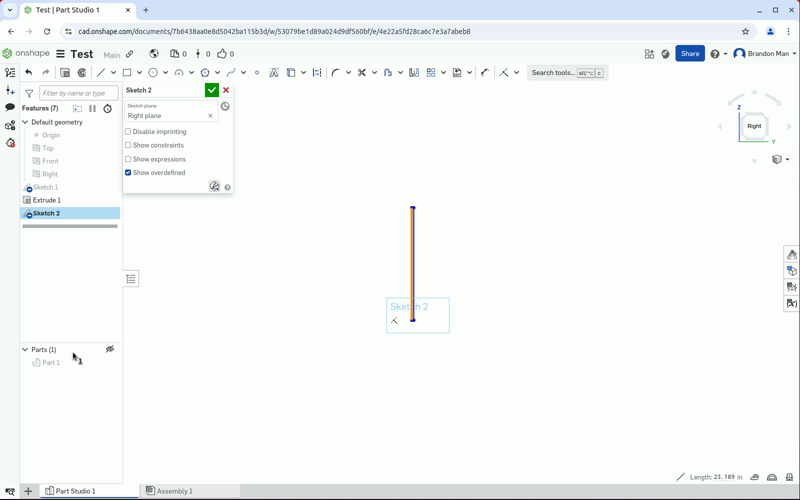
key(shift+y)
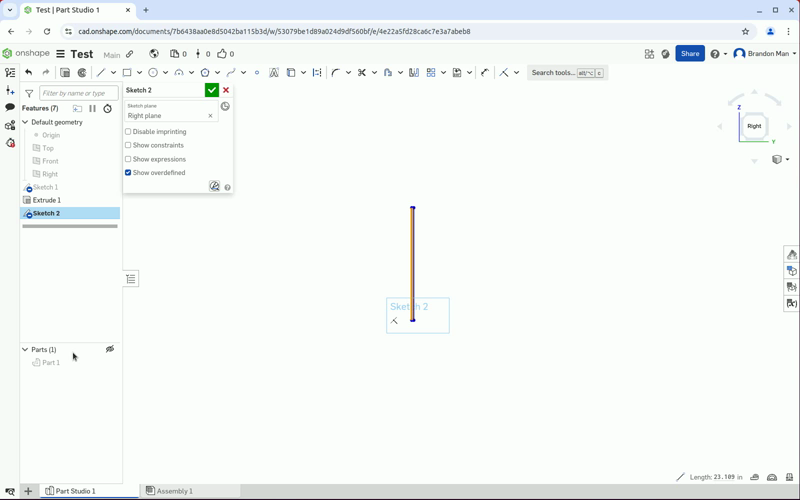
key(shift+e)
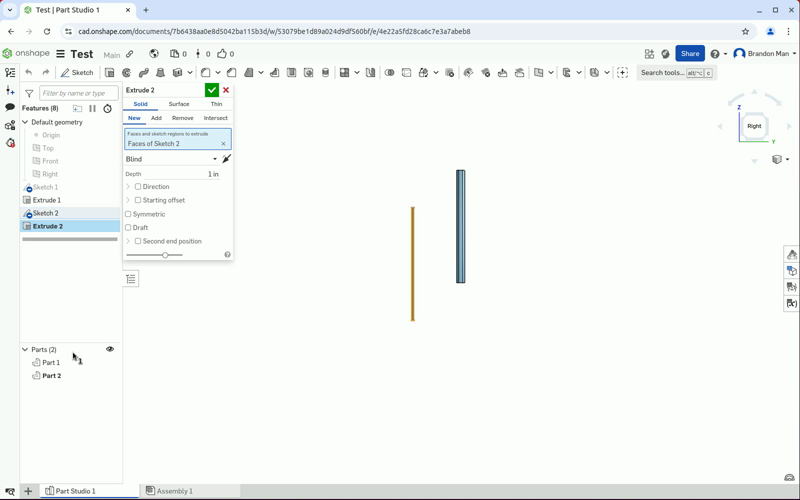
mouse_move(143, 106)
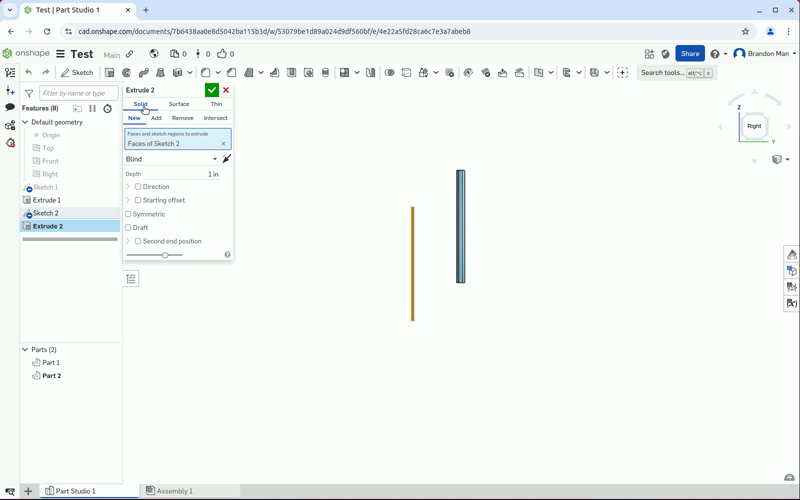
click(143, 106)
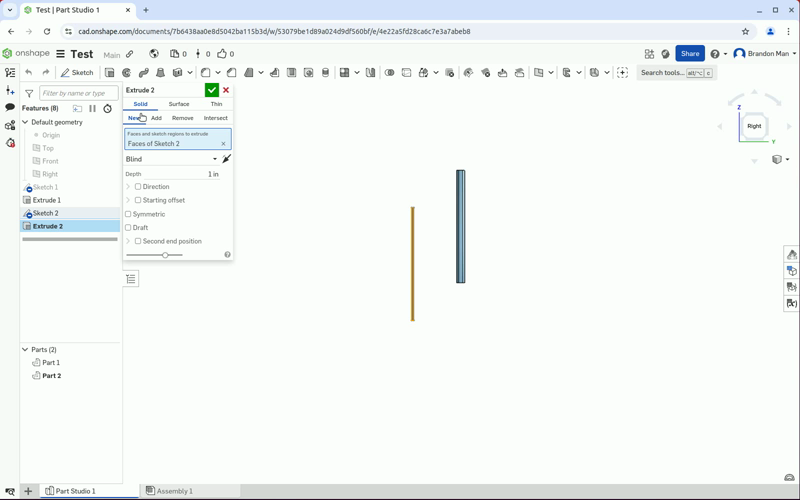
mouse_move(137, 120)
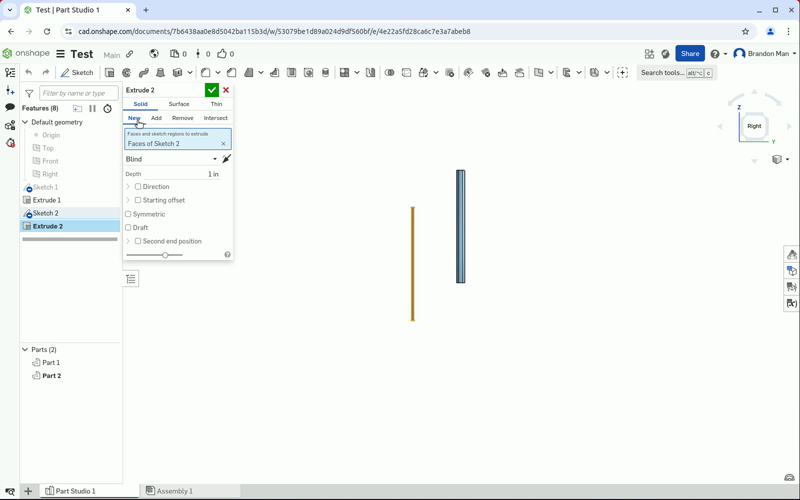
click(137, 120)
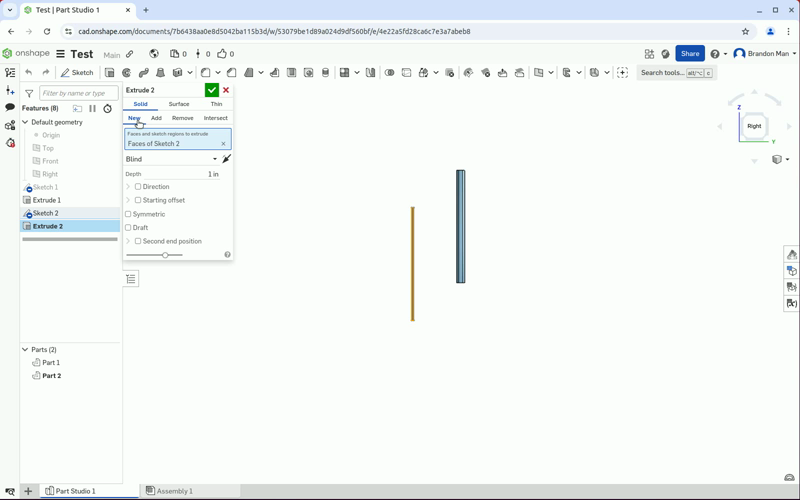
key(tab, 4)
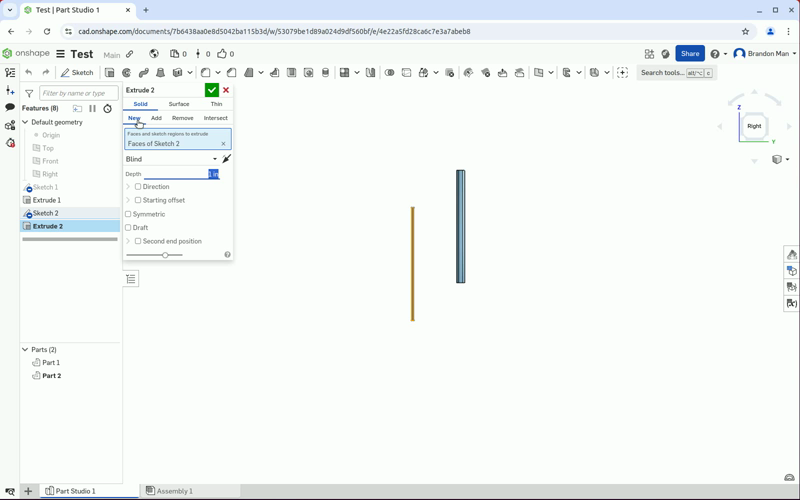
text(-0.241)
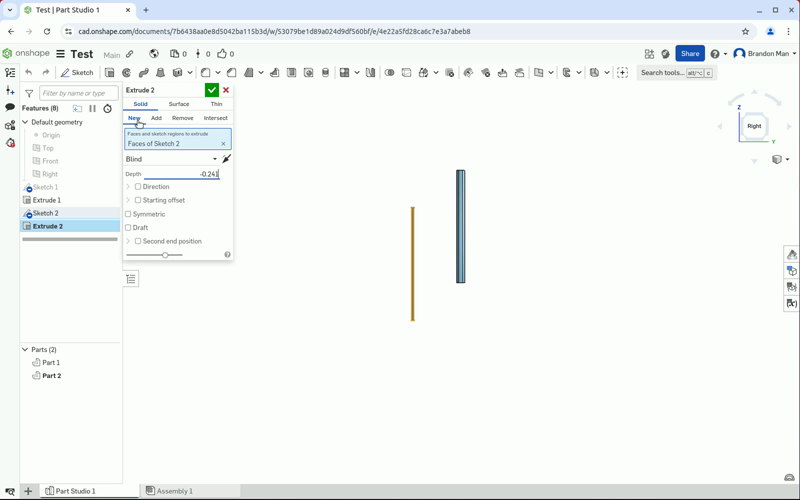
key(enter)
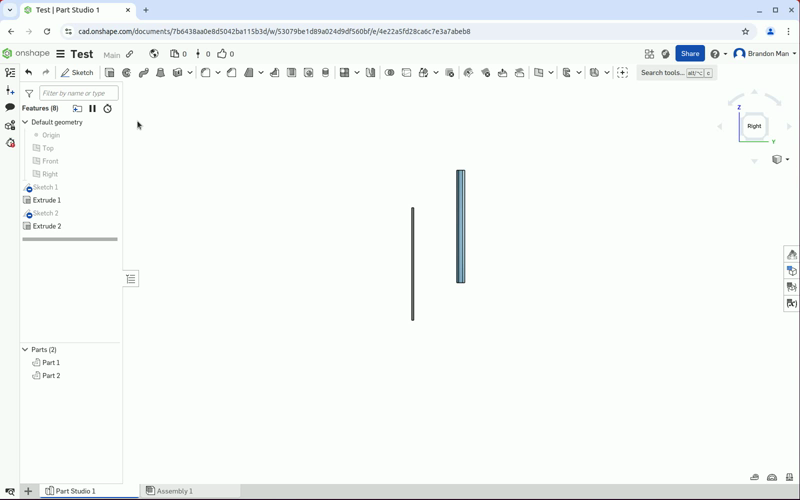
key(shift+h)
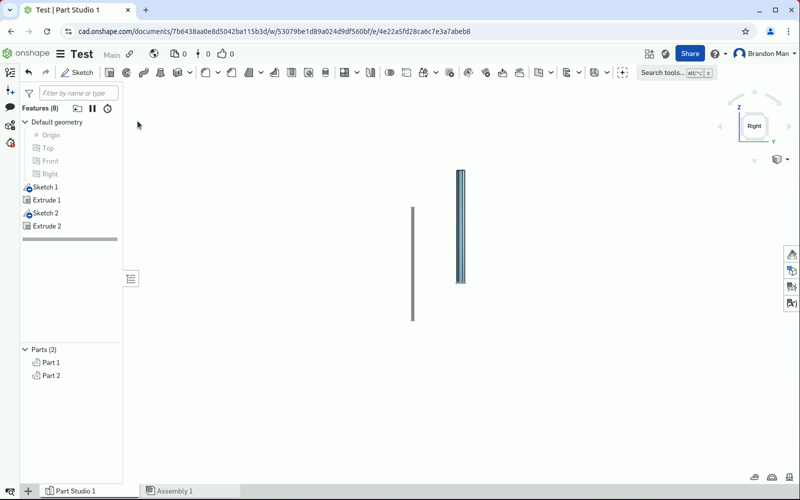
key(shift+h)
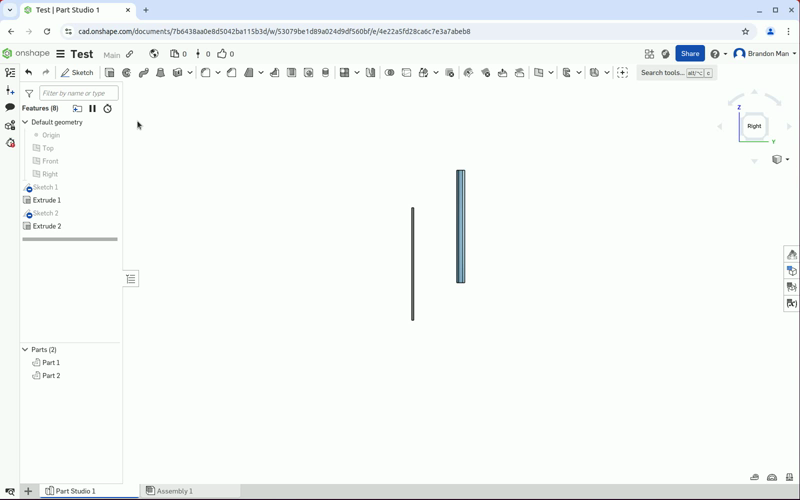
mouse_move(73, 189)
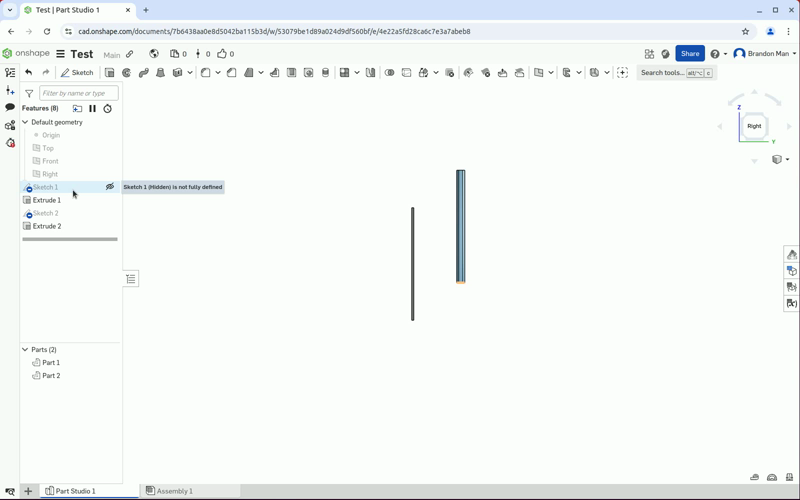
click(73, 189)
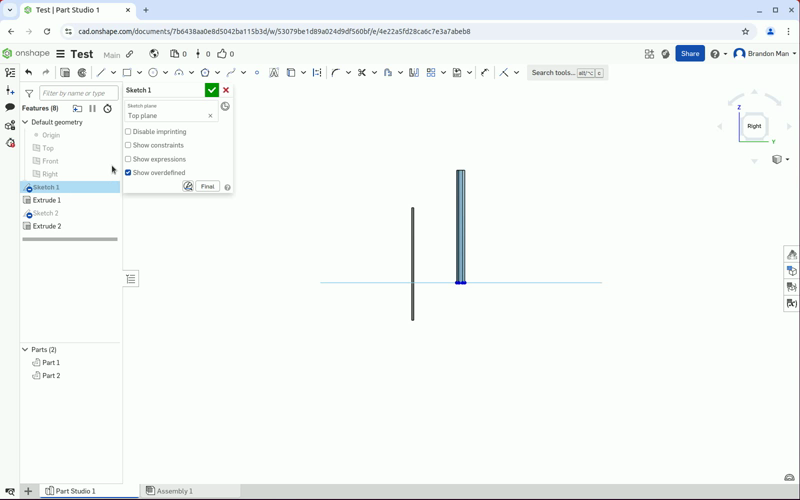
mouse_move(229, 92)
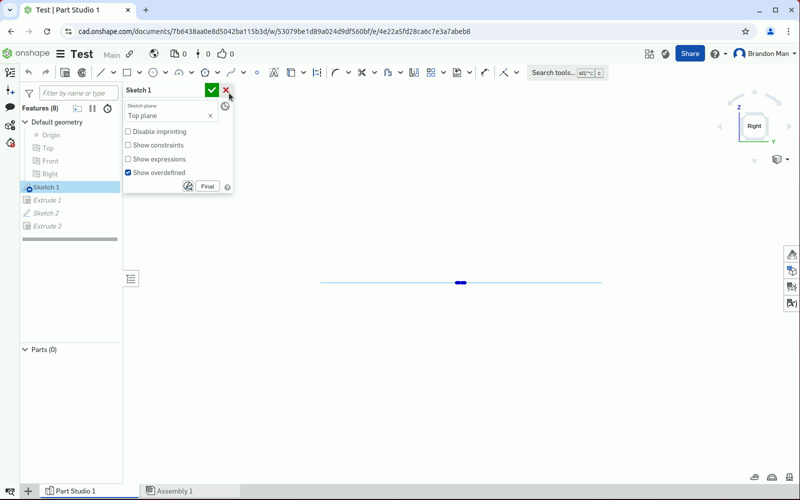
click(229, 92)
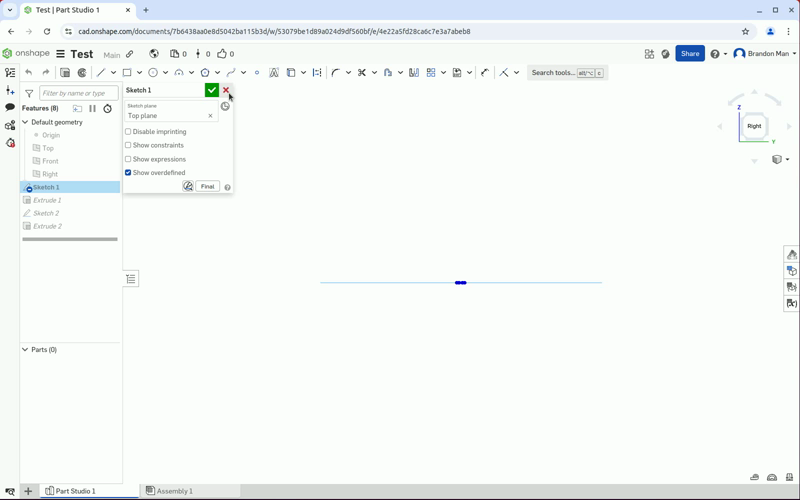
key(shift+s)
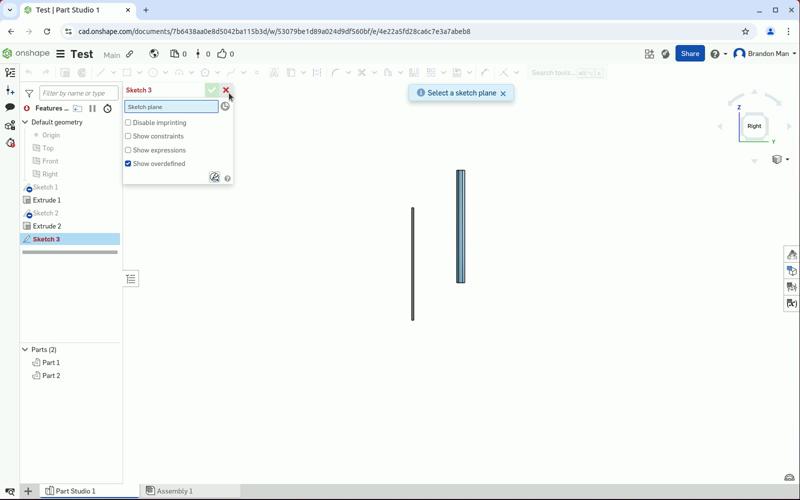
mouse_move(73, 176)
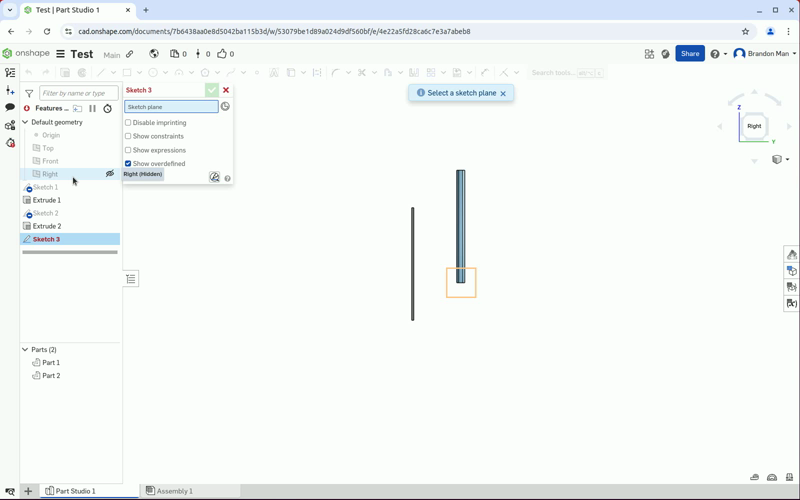
click(73, 176)
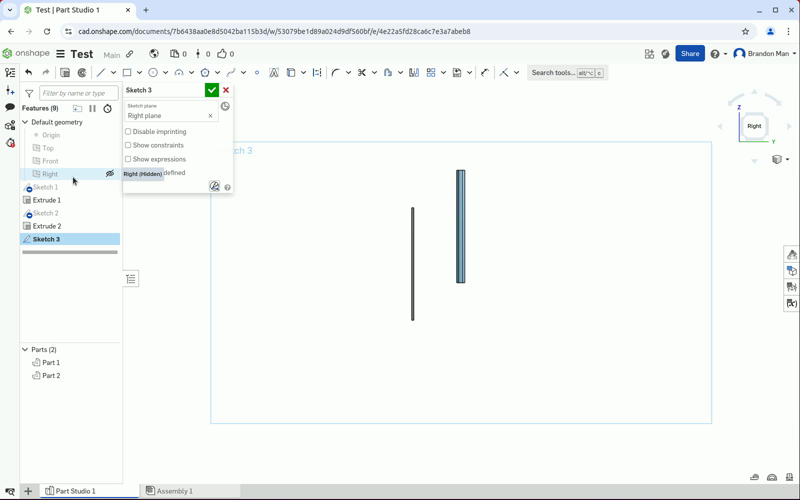
mouse_move(73, 352)
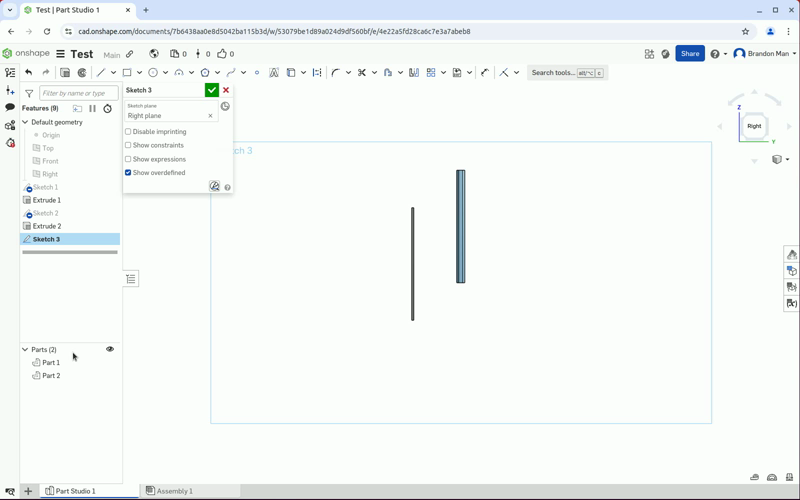
key(y)
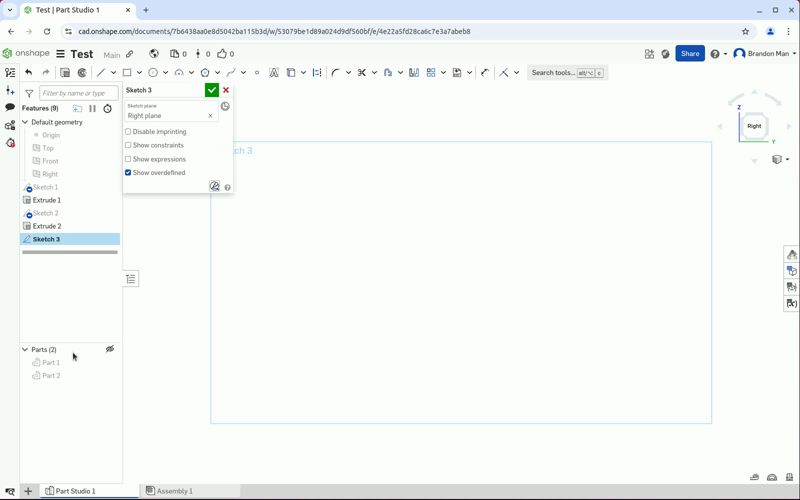
key(l)
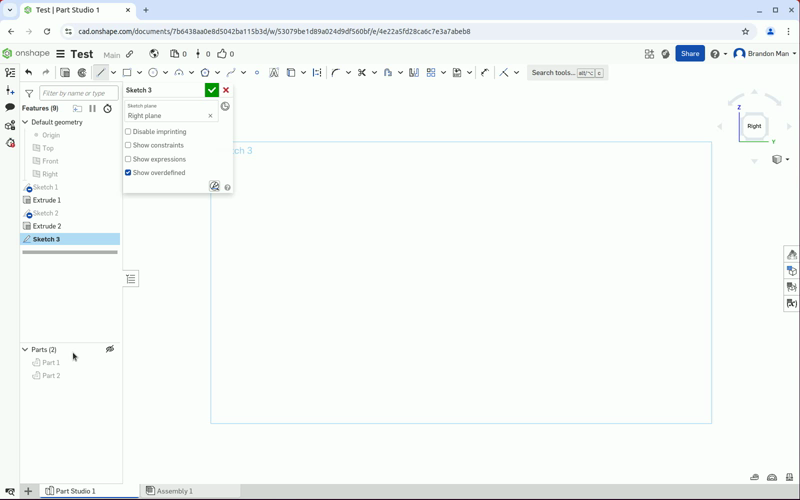
key_down(shift)
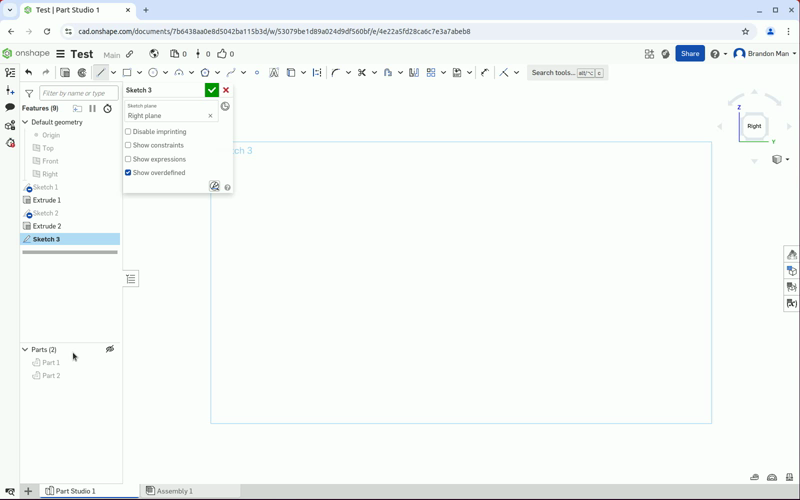
mouse_move(498, 324)
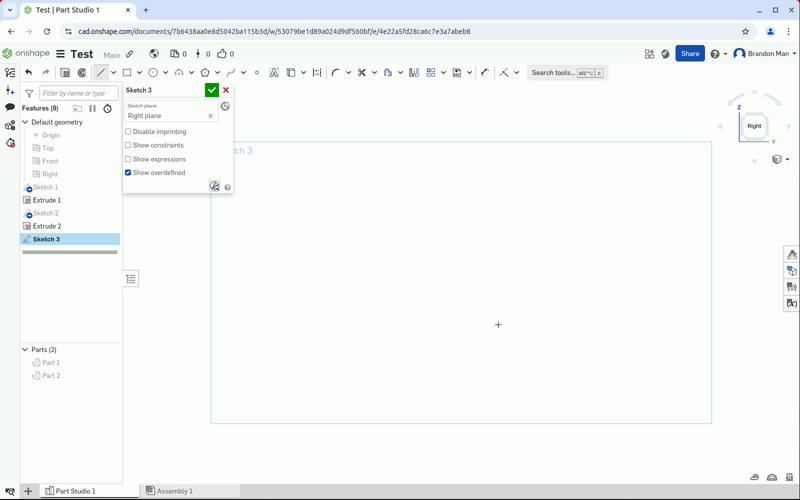
click(498, 324)
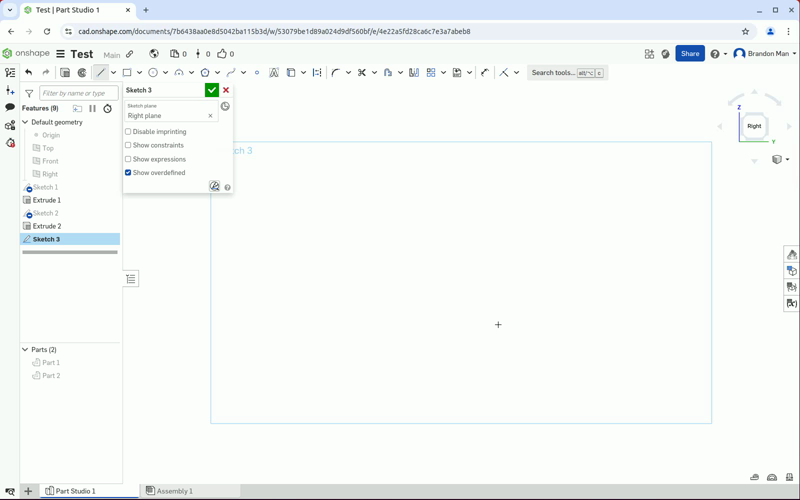
key_up(shift)
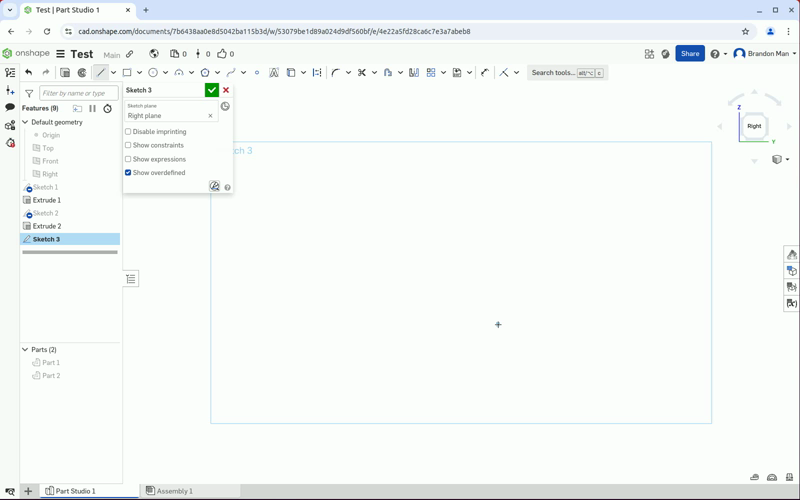
key_down(shift)
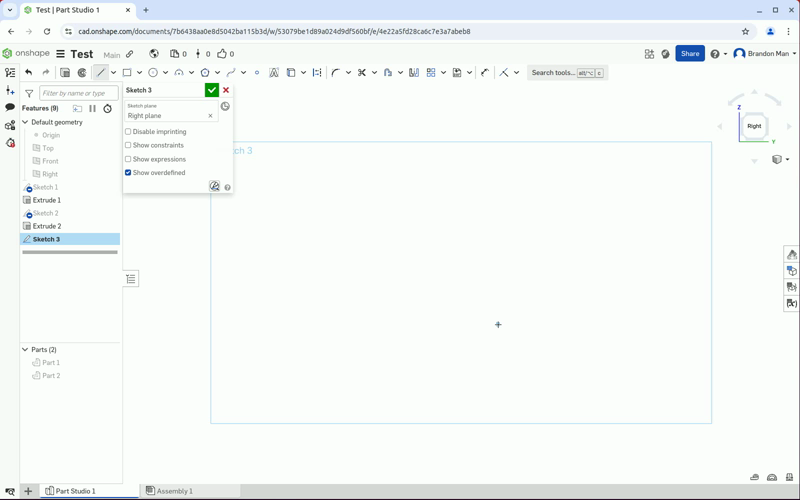
mouse_move(528, 324)
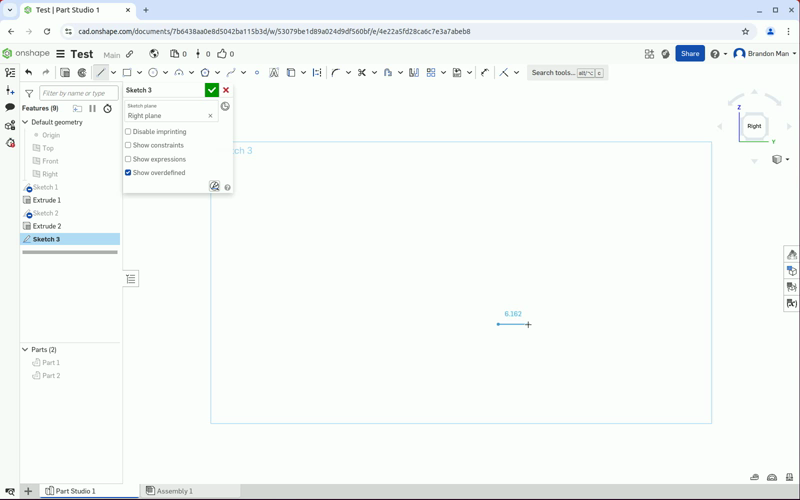
mouse_move(500, 324)
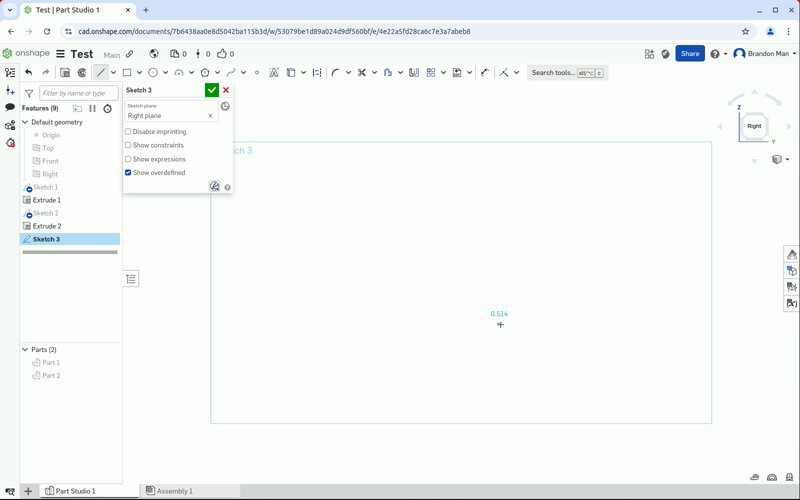
scroll(6)
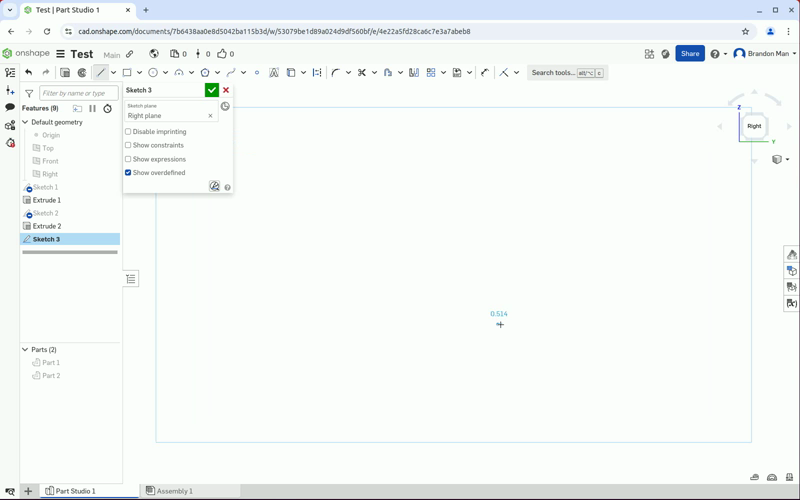
scroll(6)
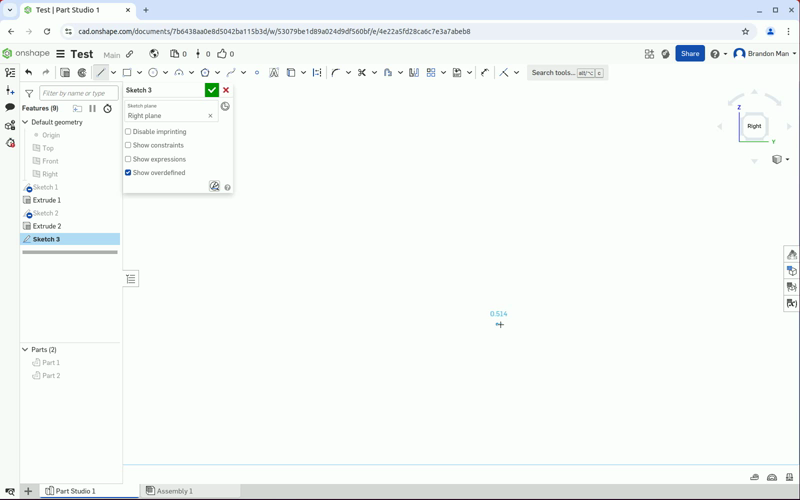
scroll(6)
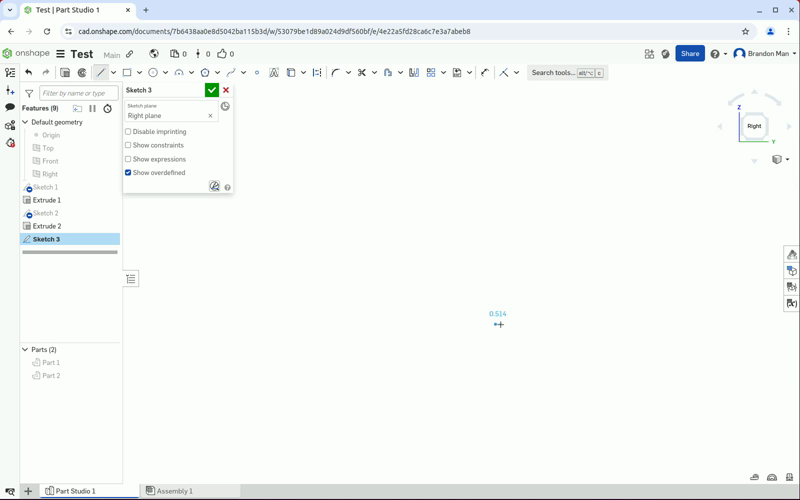
scroll(6)
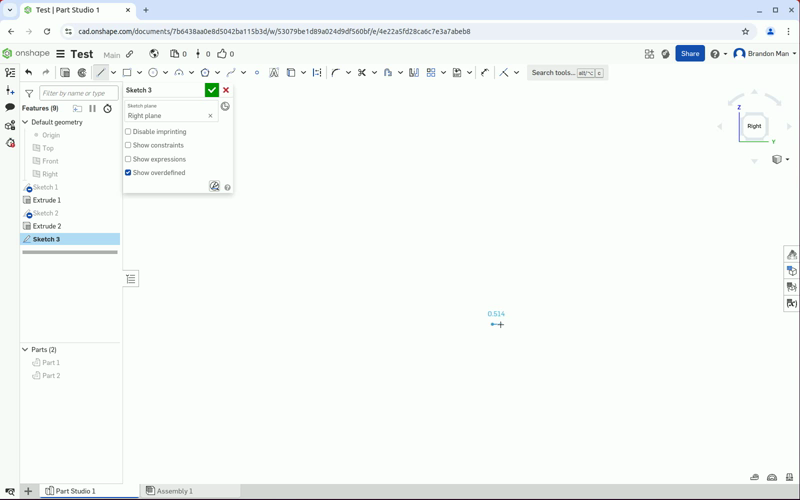
scroll(6)
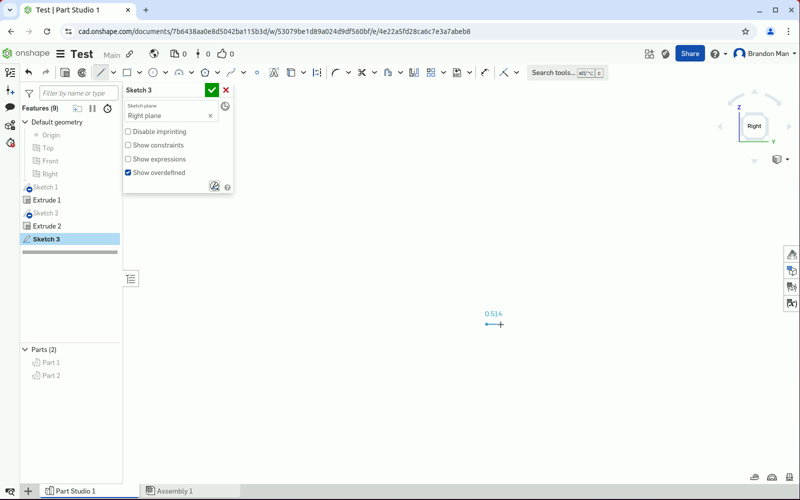
scroll(6)
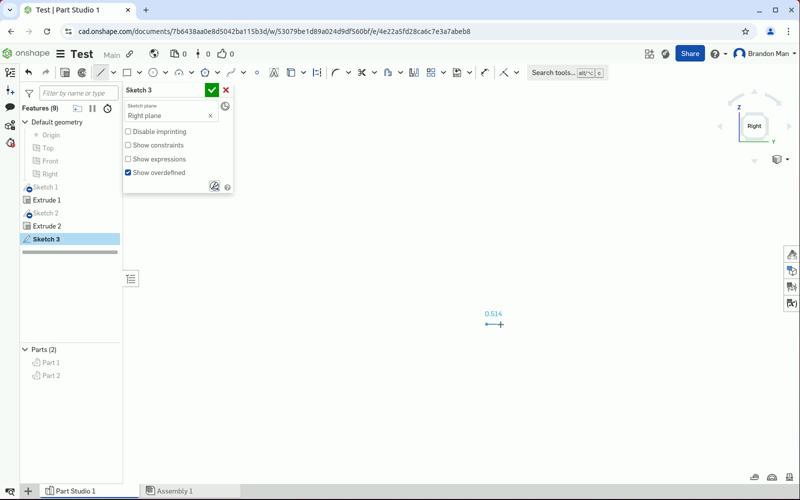
scroll(6)
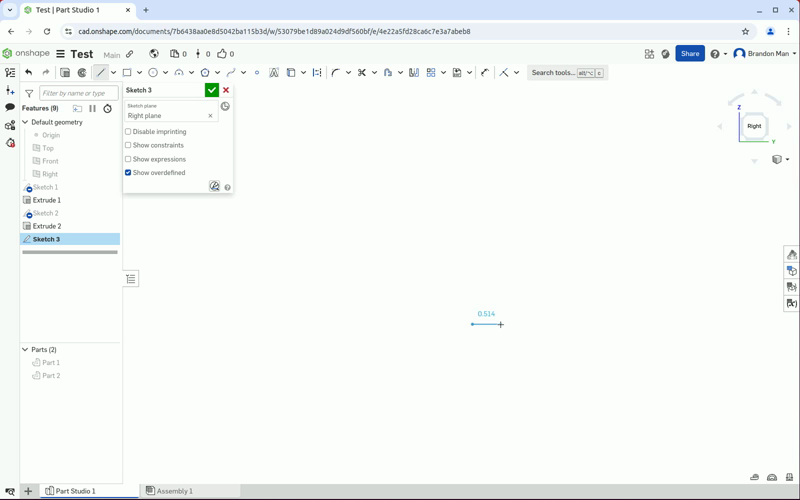
click(500, 324)
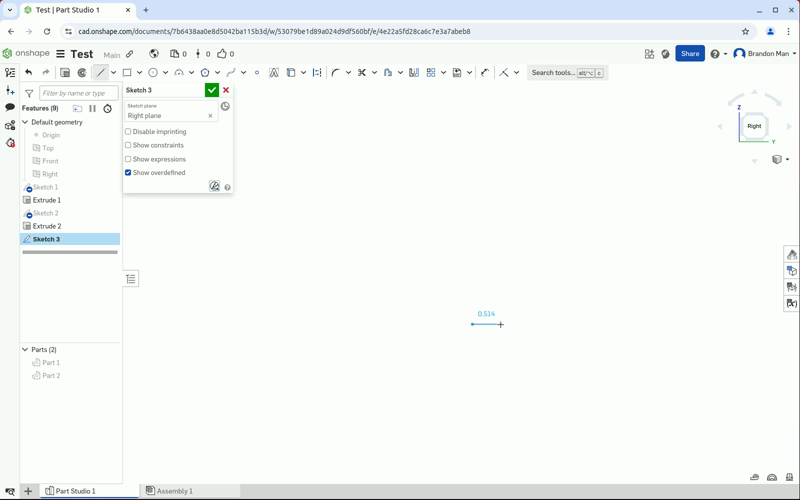
scroll(-6)
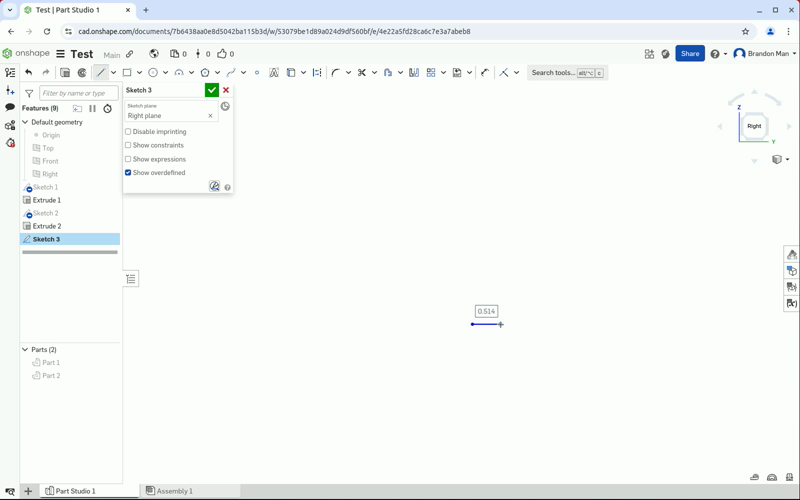
scroll(-6)
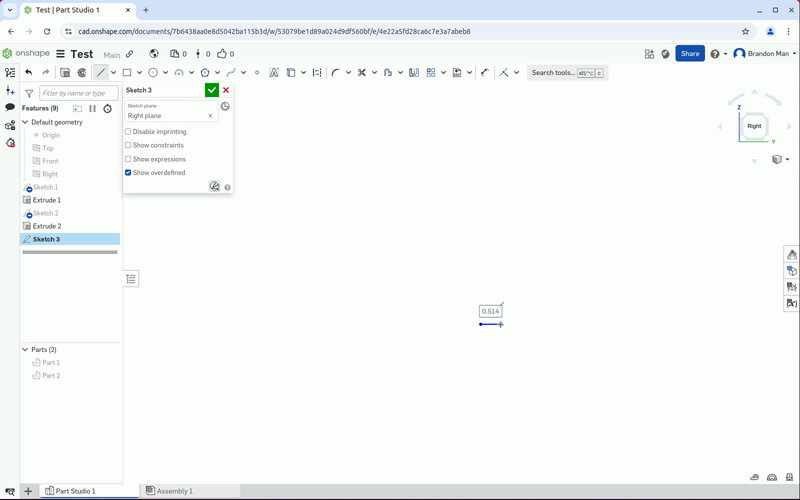
scroll(-6)
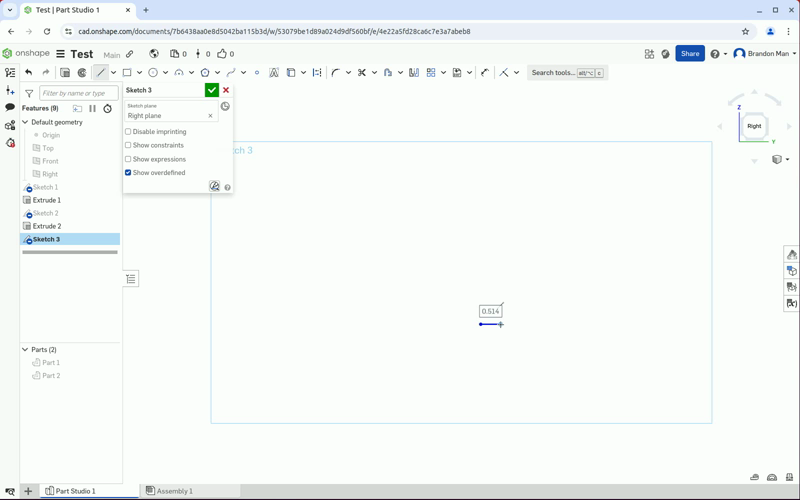
scroll(-6)
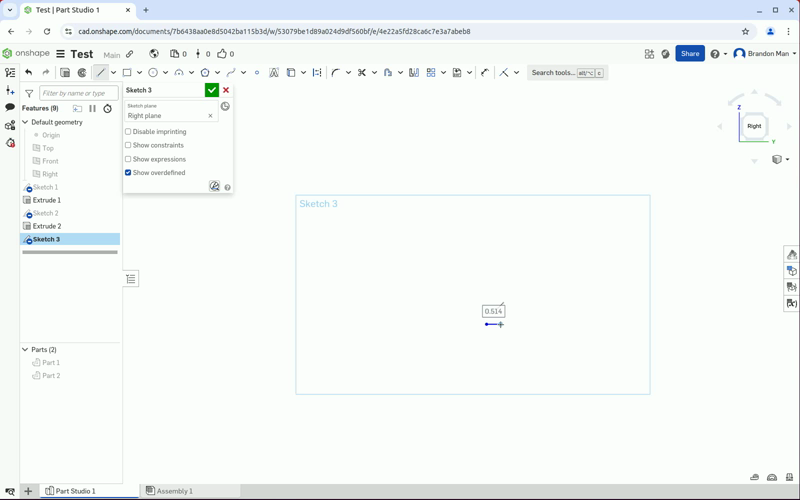
scroll(-6)
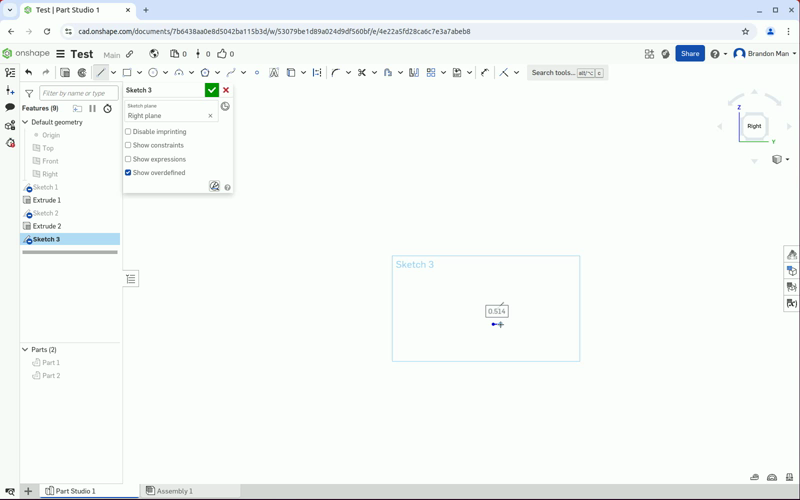
scroll(-6)
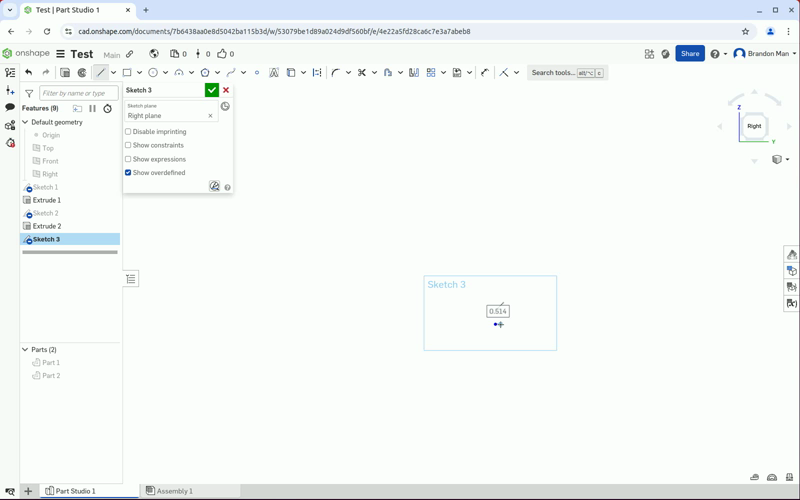
scroll(-6)
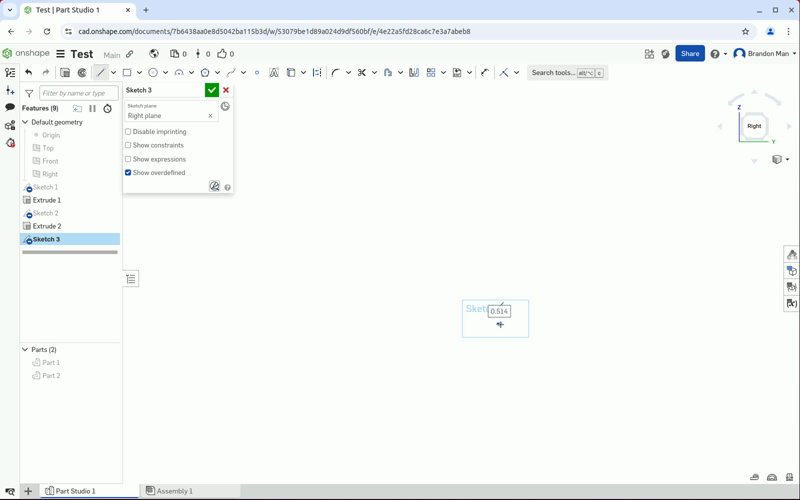
key_up(shift)
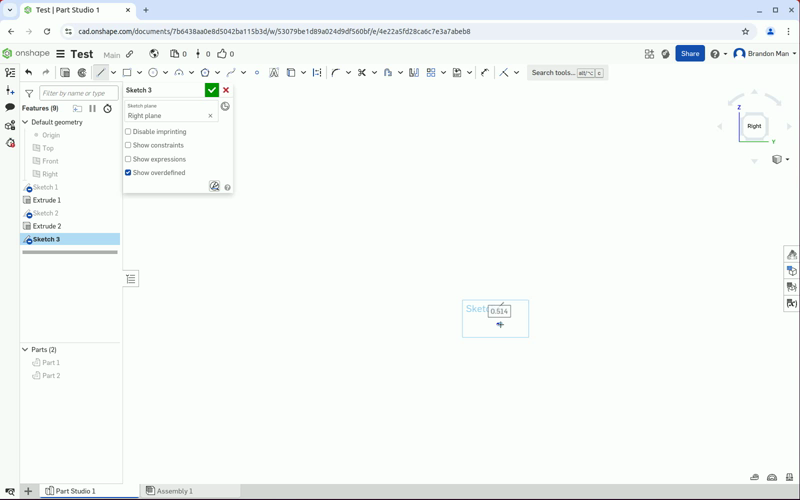
key_down(shift)
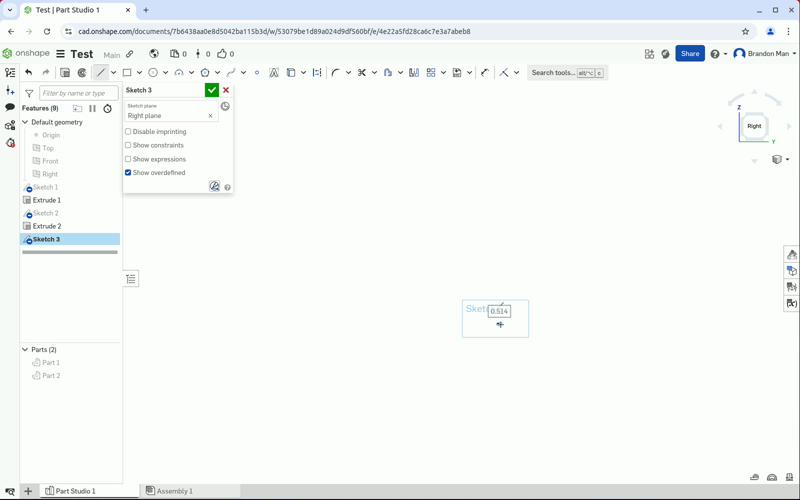
mouse_move(500, 211)
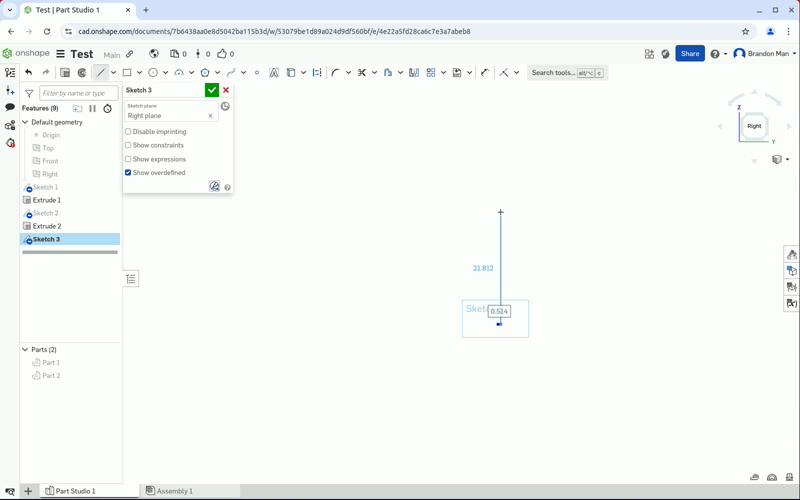
click(500, 211)
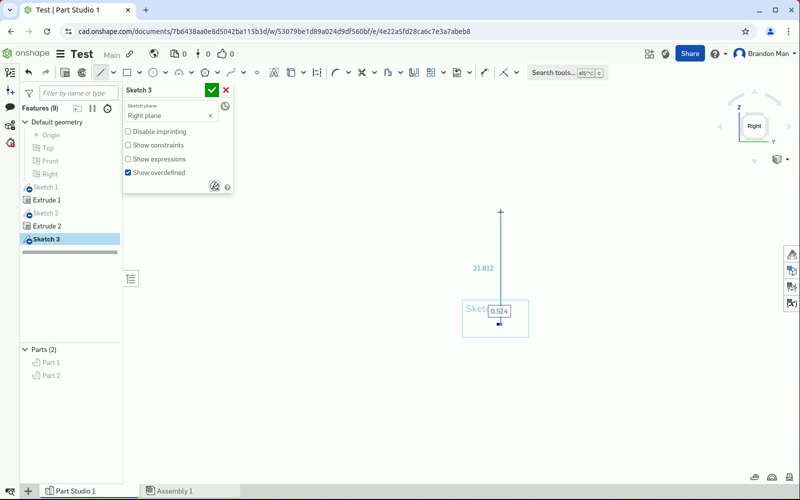
key_up(shift)
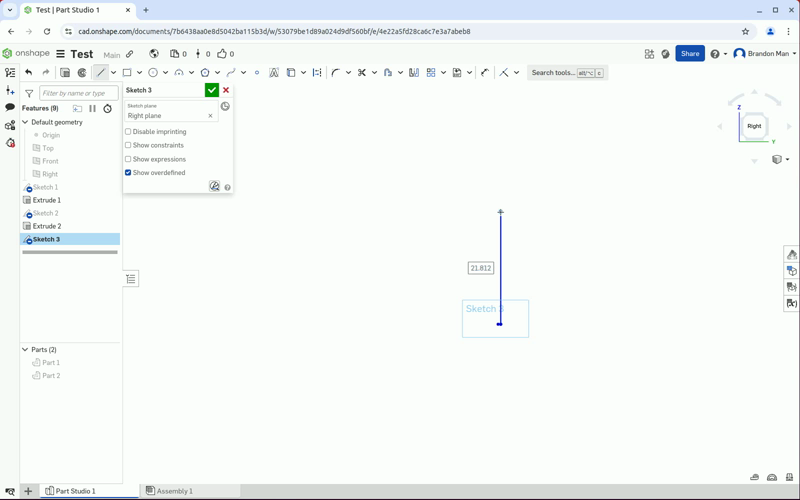
key_down(shift)
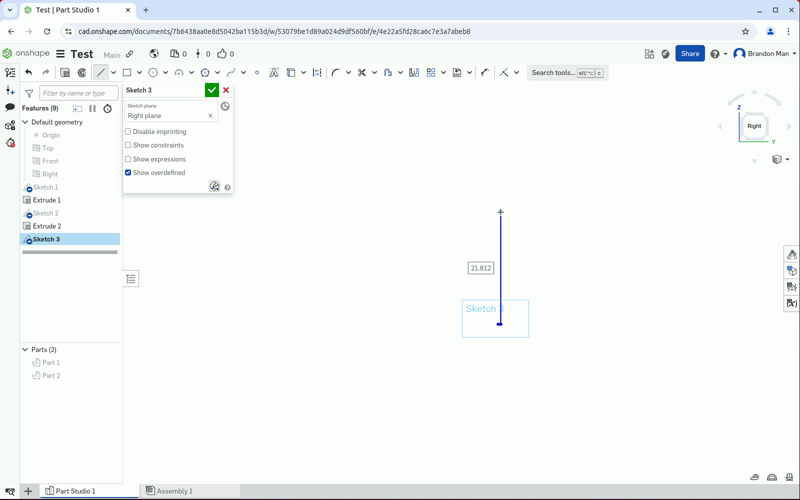
mouse_move(530, 211)
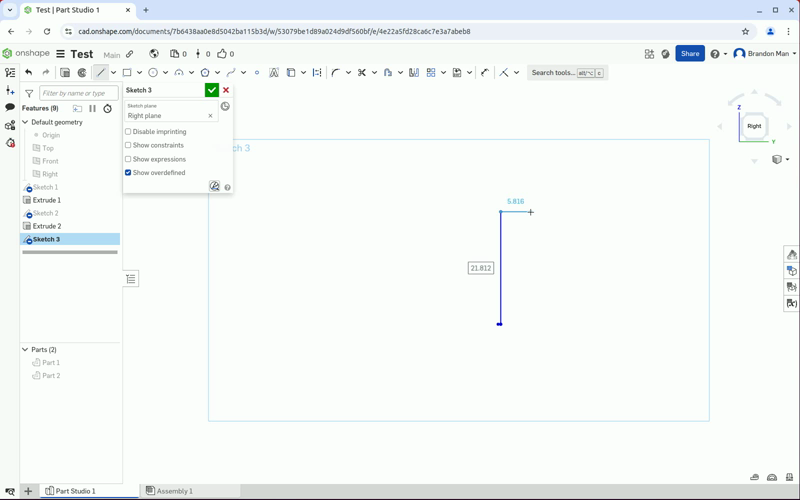
mouse_move(498, 211)
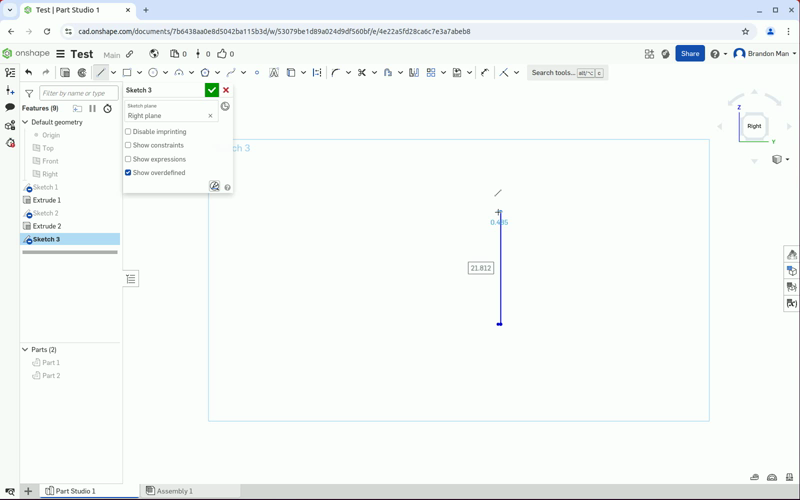
scroll(6)
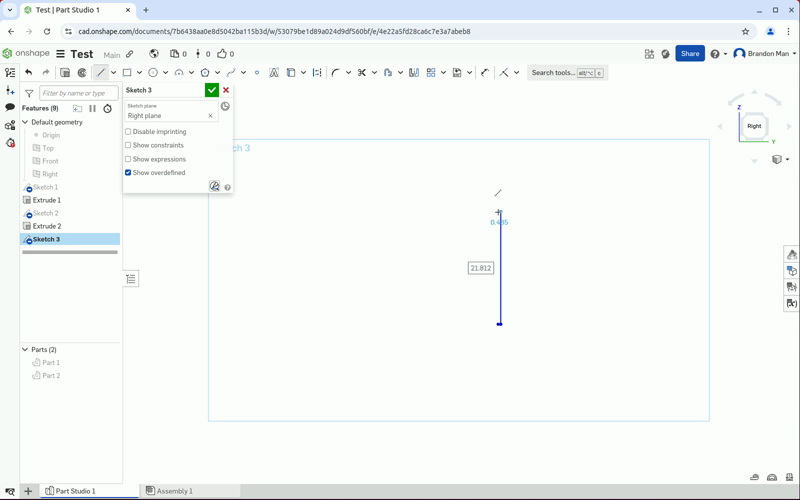
scroll(6)
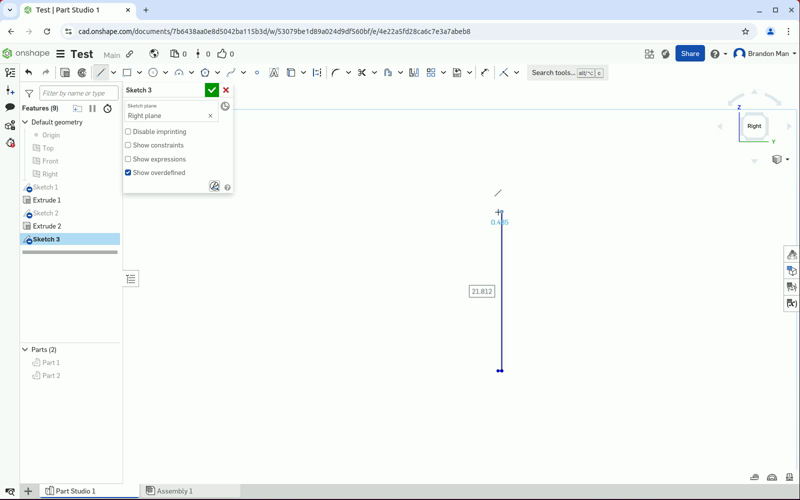
scroll(6)
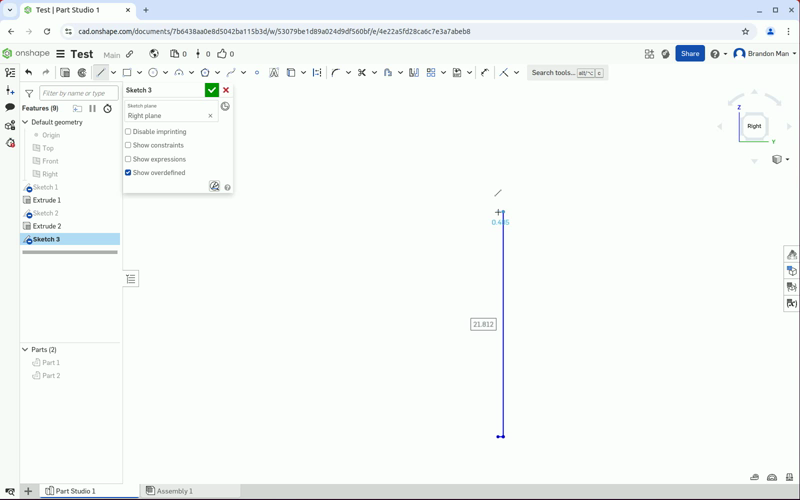
scroll(6)
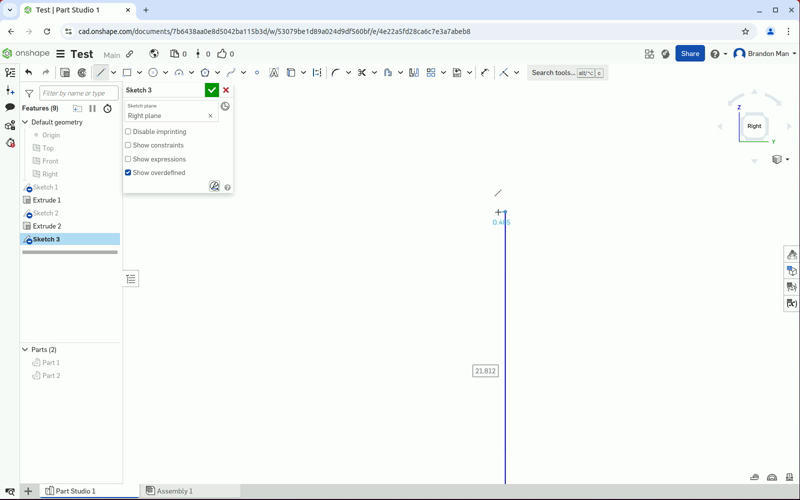
scroll(6)
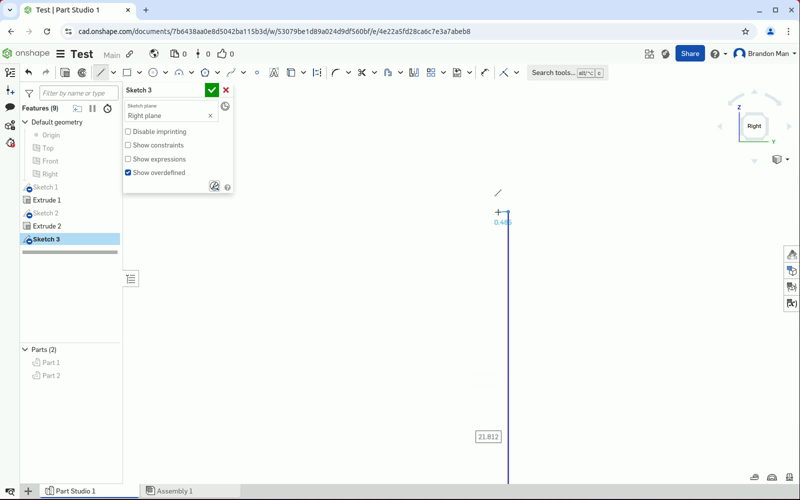
scroll(6)
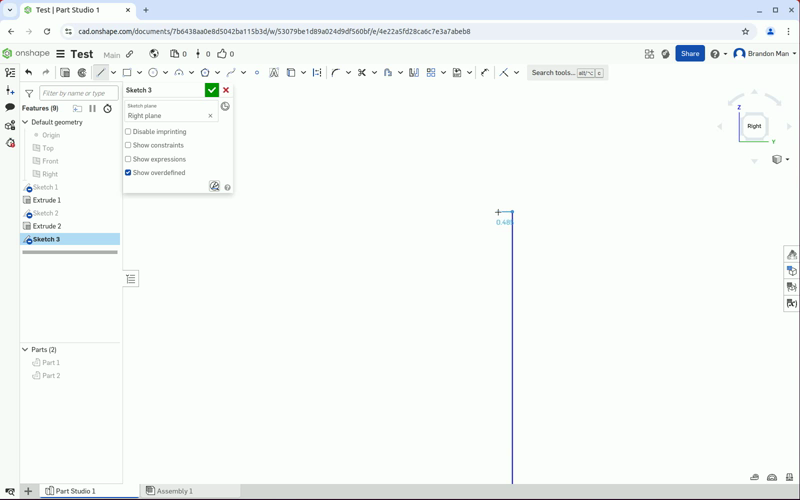
scroll(6)
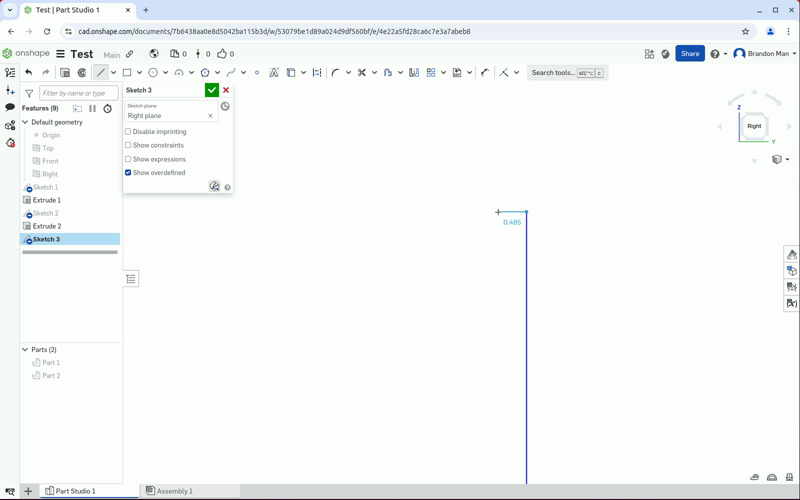
click(498, 211)
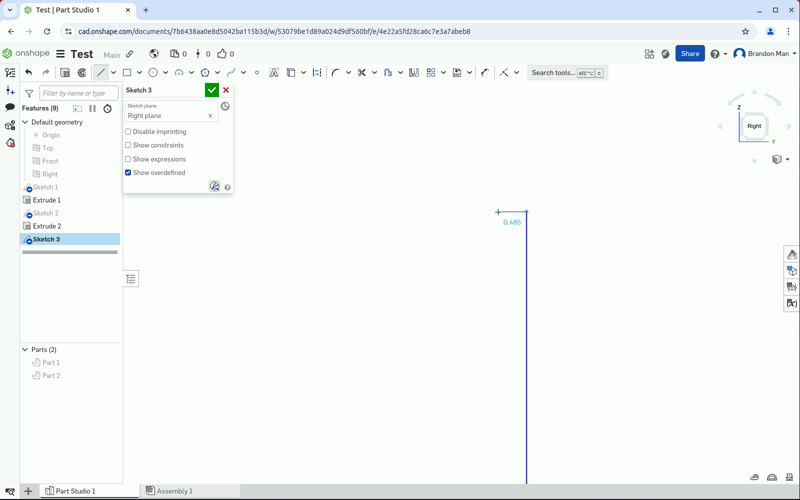
scroll(-6)
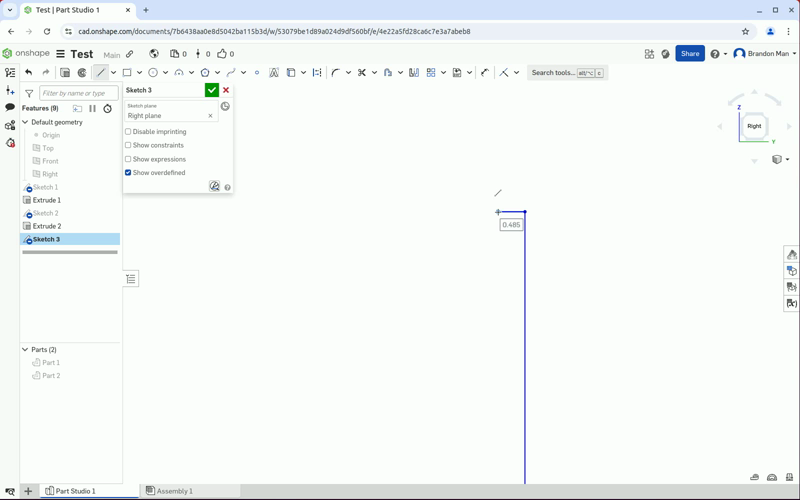
scroll(-6)
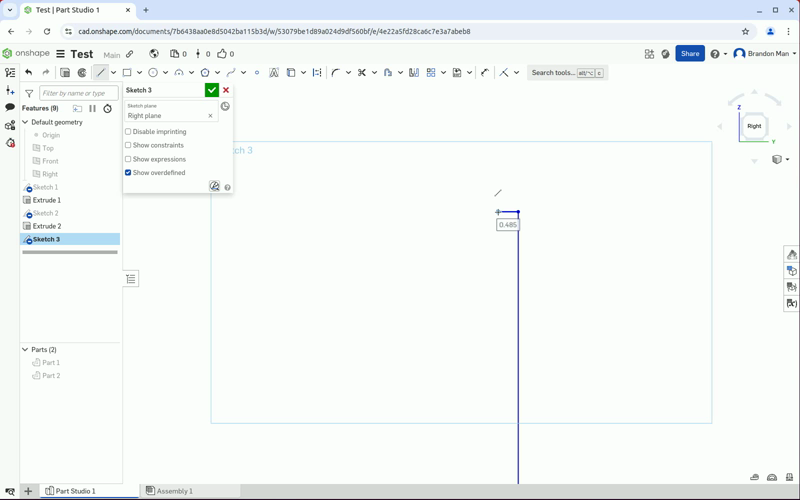
scroll(-6)
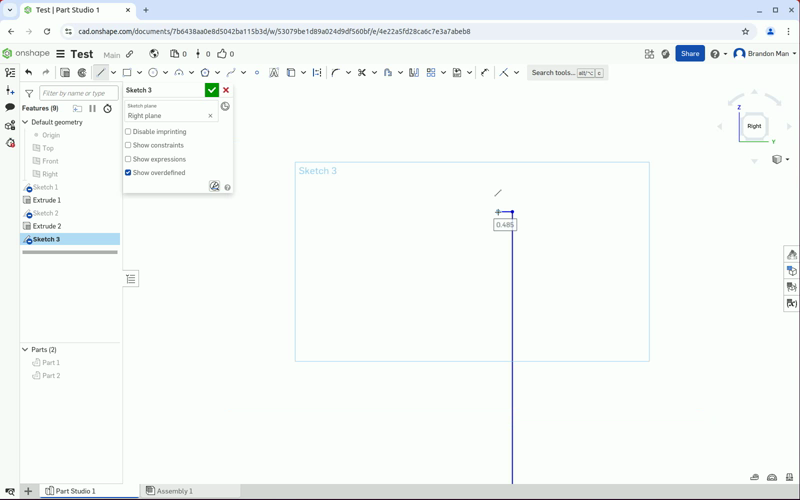
scroll(-6)
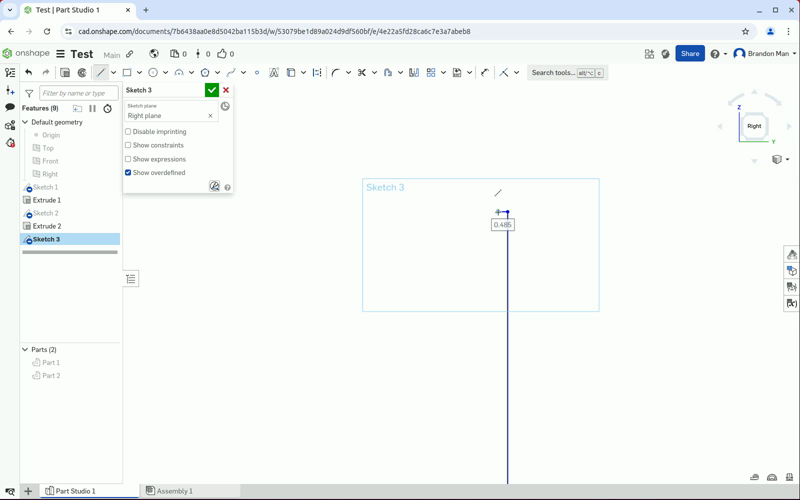
scroll(-6)
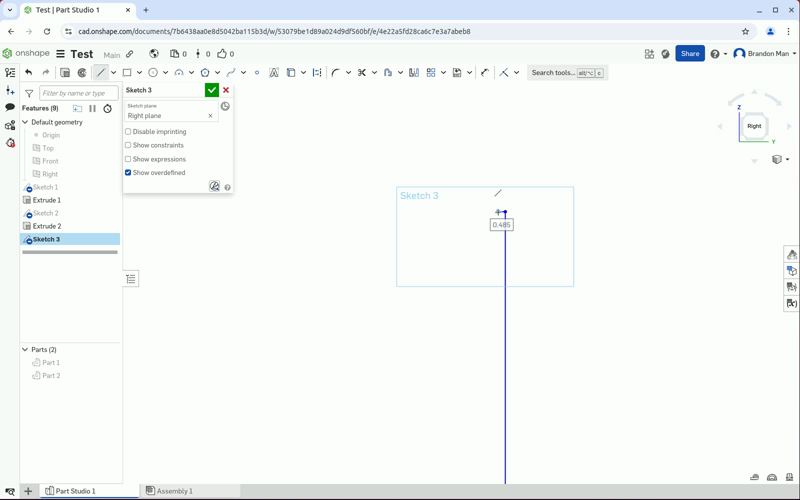
scroll(-6)
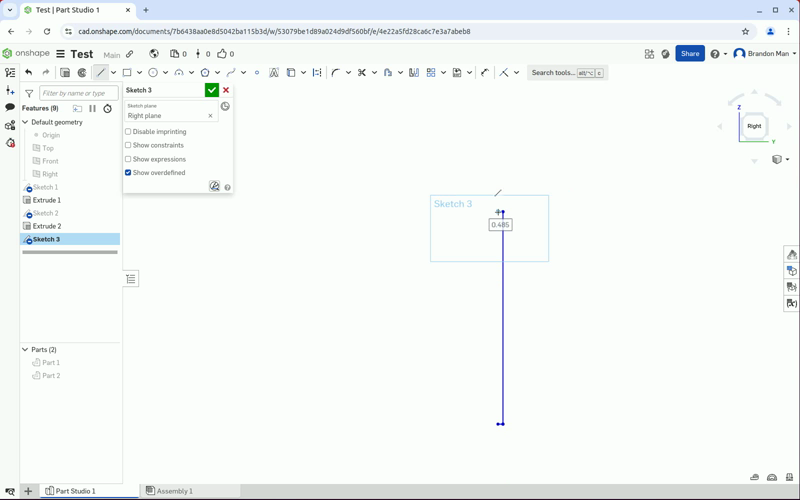
scroll(-6)
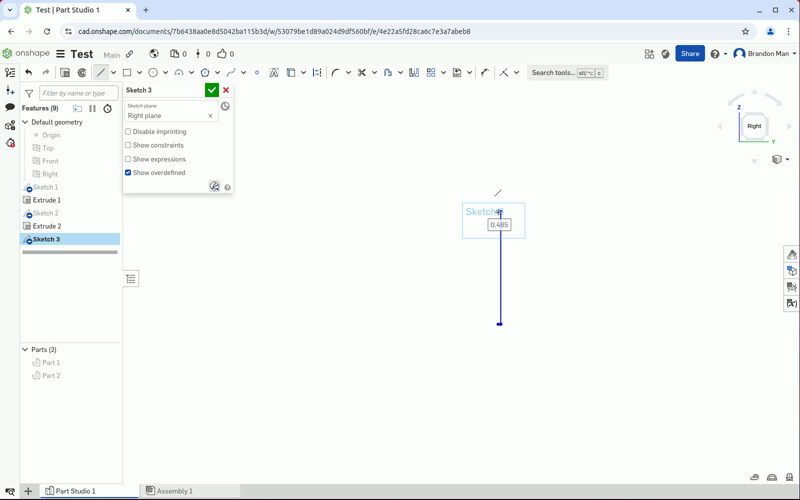
key_up(shift)
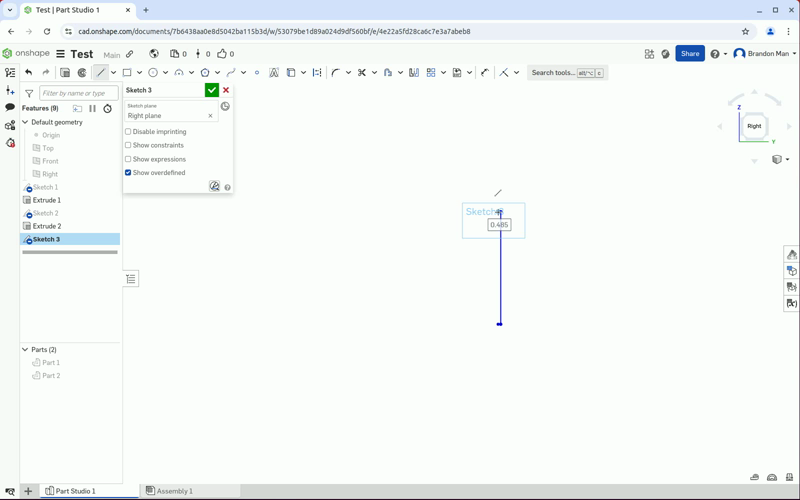
key_down(shift)
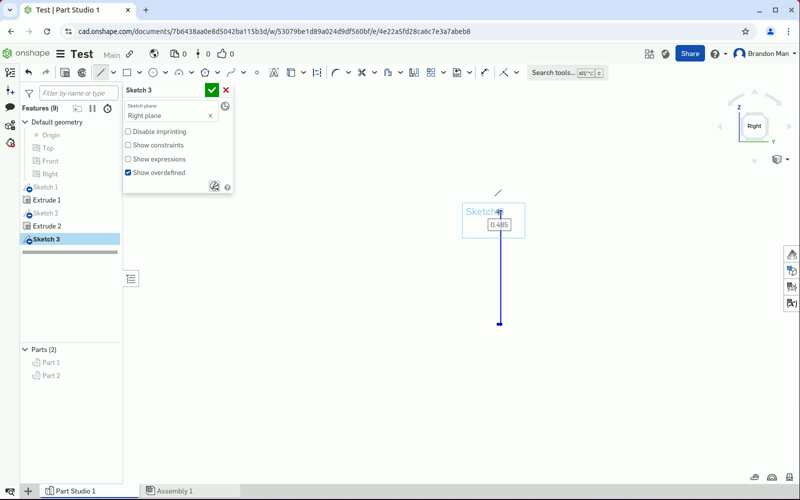
mouse_move(498, 324)
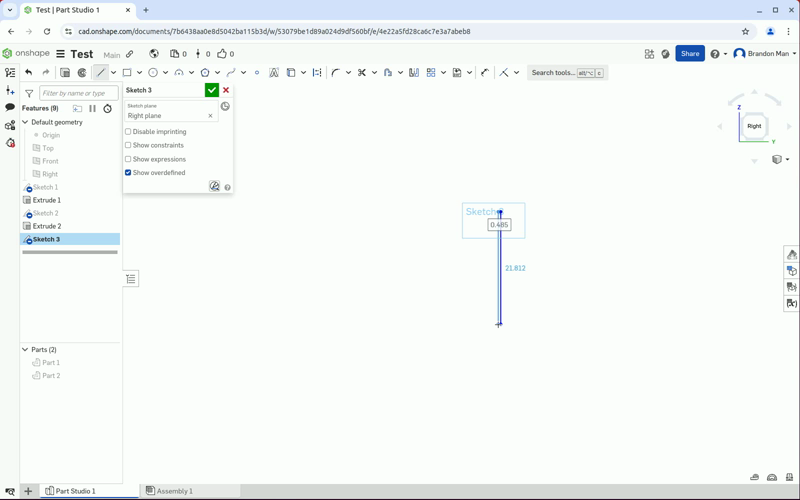
scroll(6)
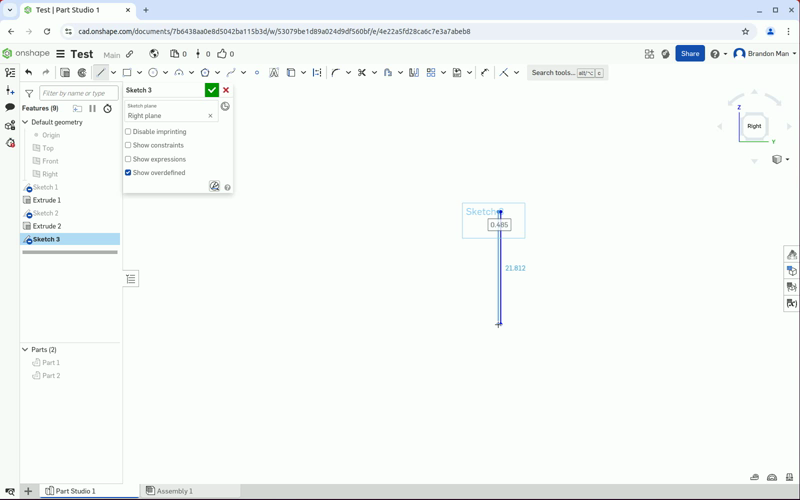
scroll(6)
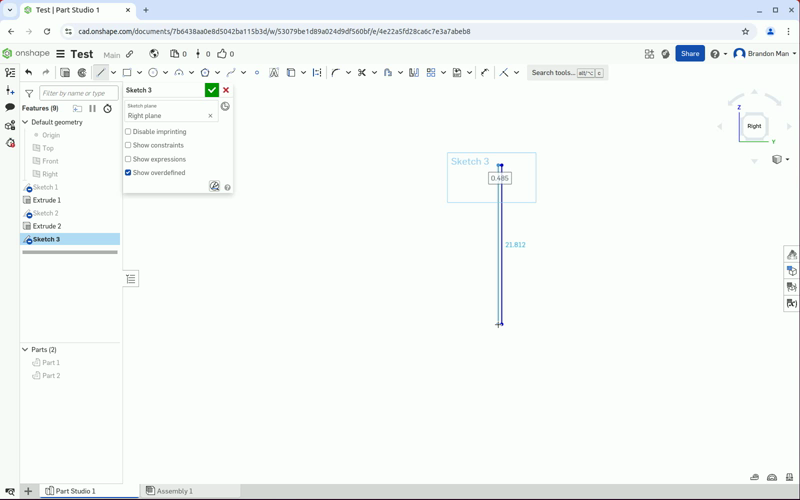
scroll(6)
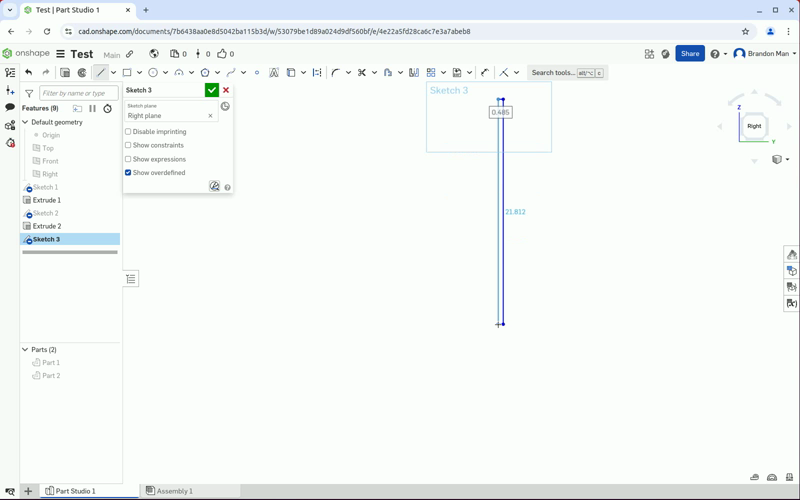
scroll(6)
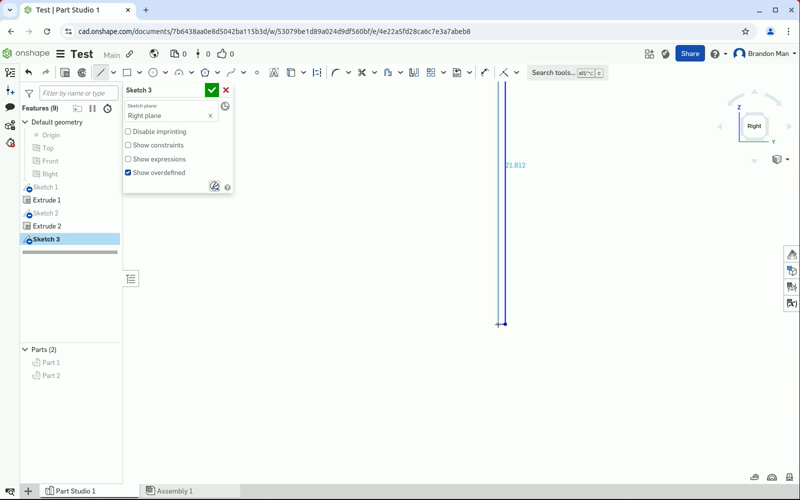
scroll(6)
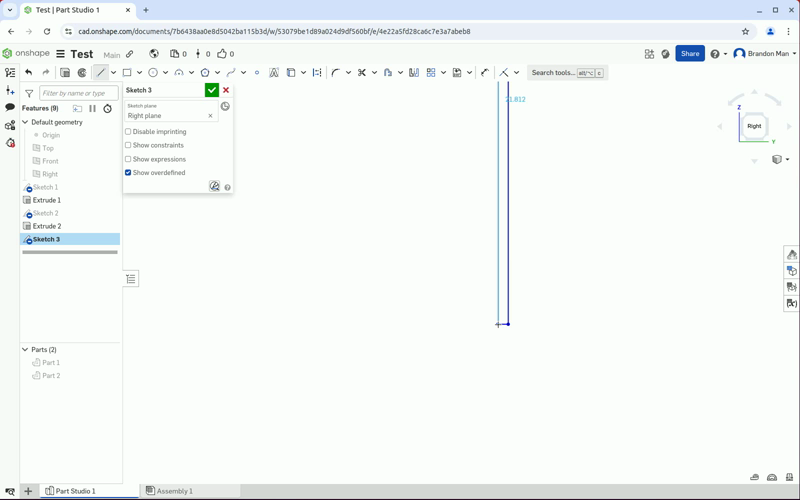
scroll(6)
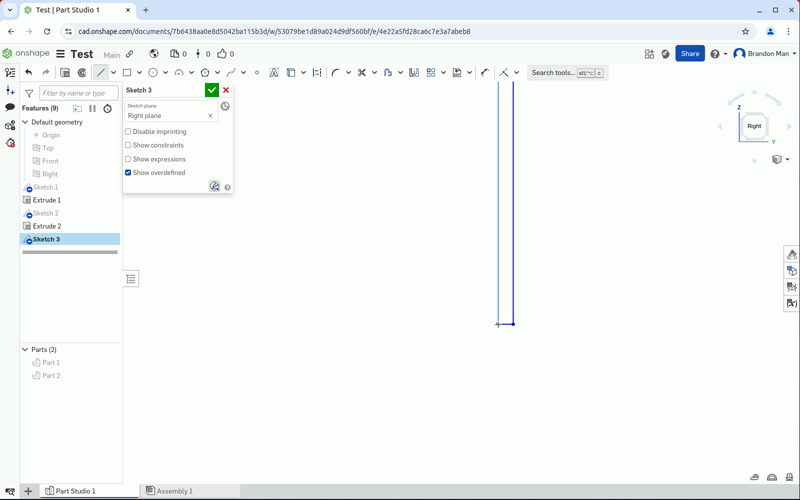
scroll(6)
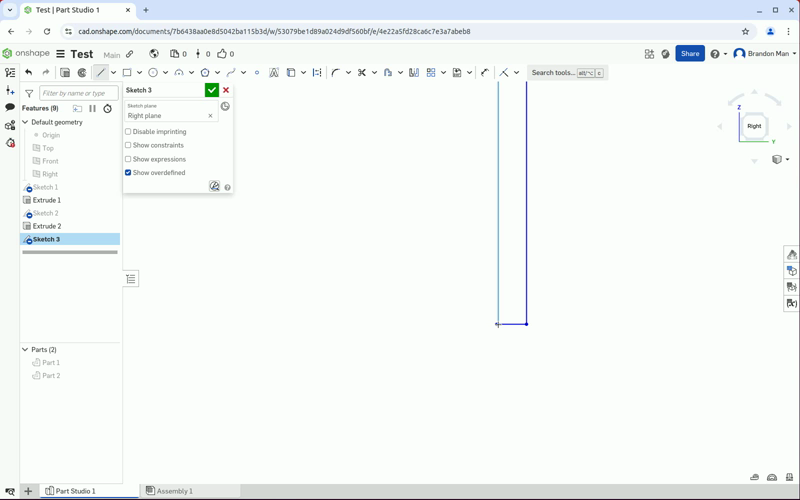
key_up(shift)
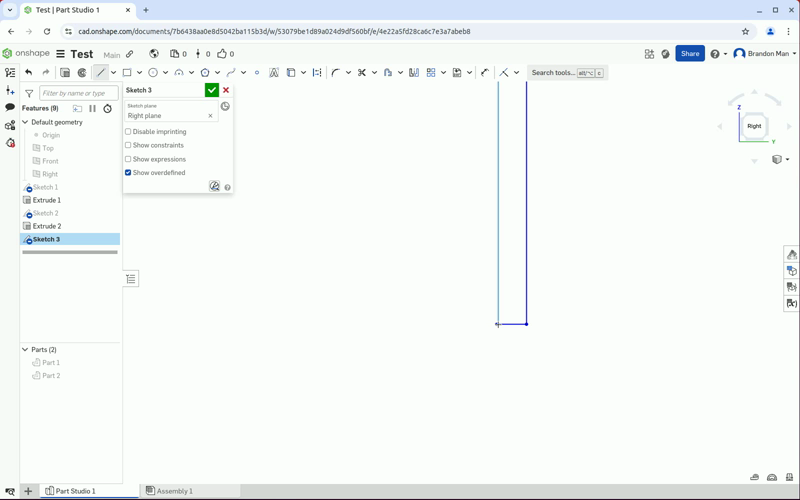
click(498, 324)
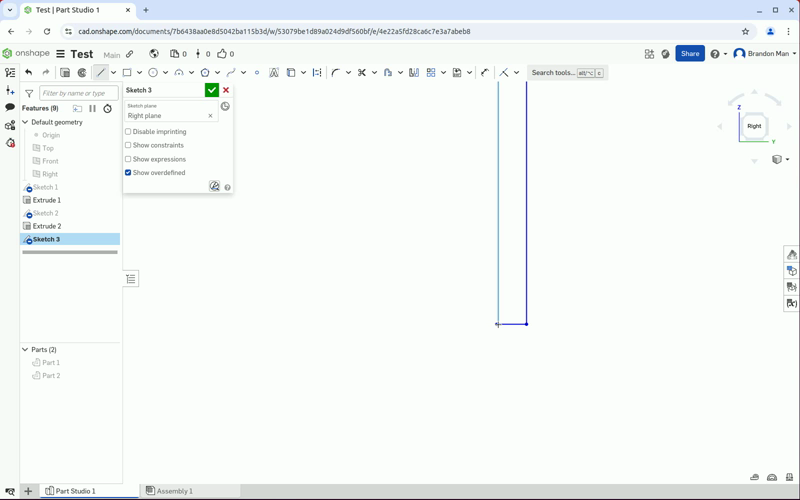
scroll(-6)
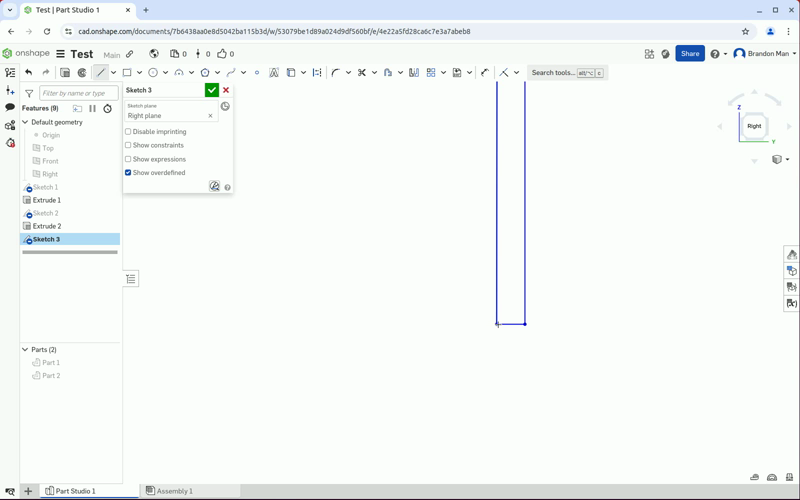
scroll(-6)
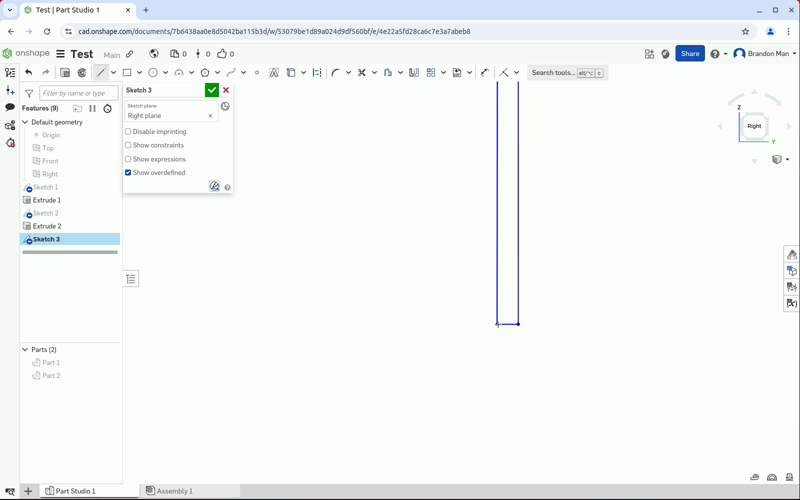
scroll(-6)
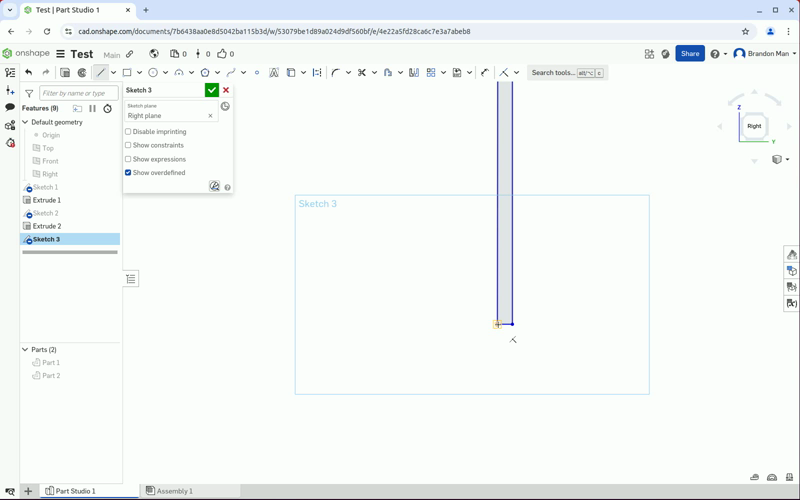
scroll(-6)
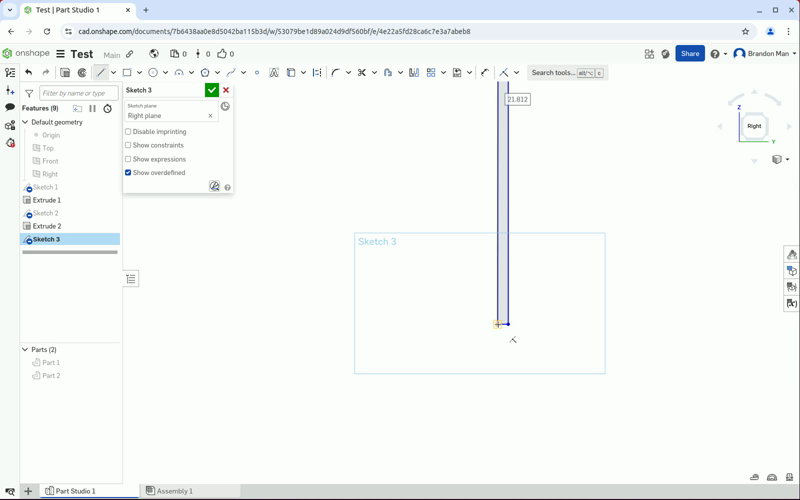
scroll(-6)
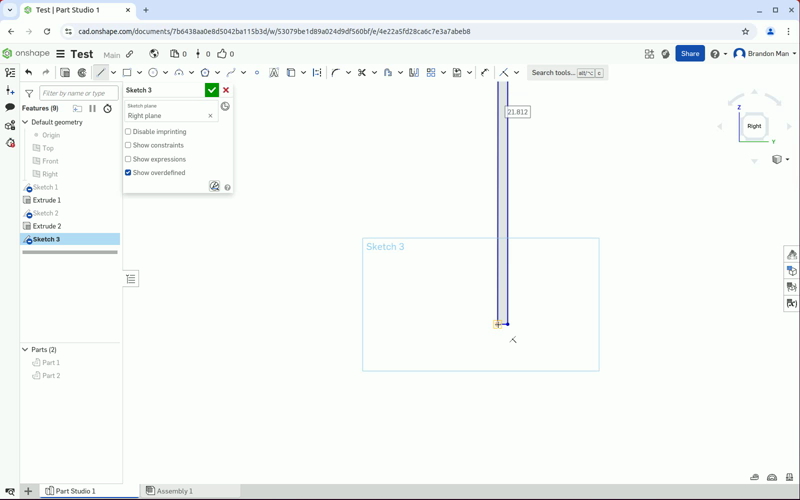
scroll(-6)
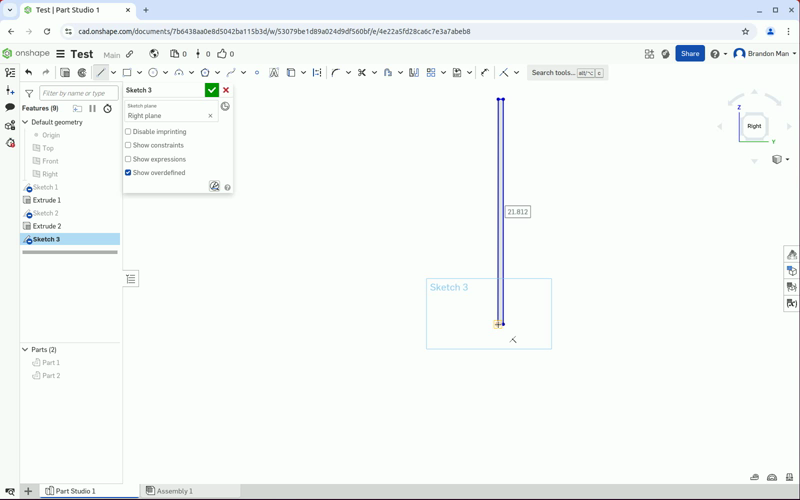
scroll(-6)
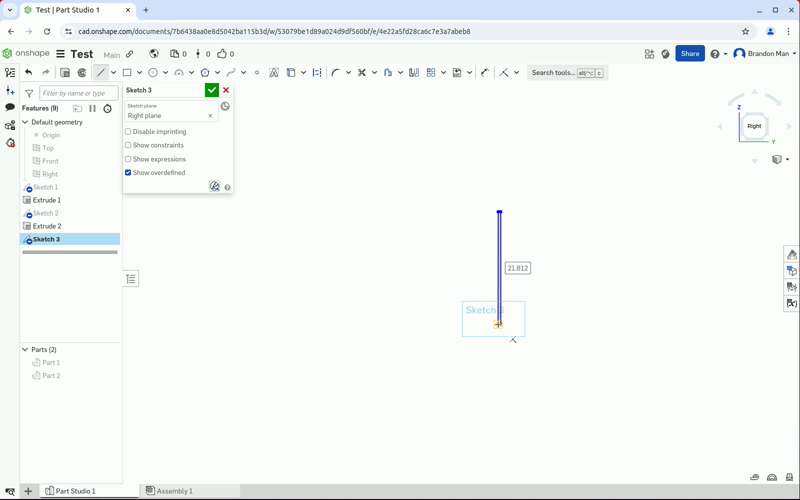
key(esc)
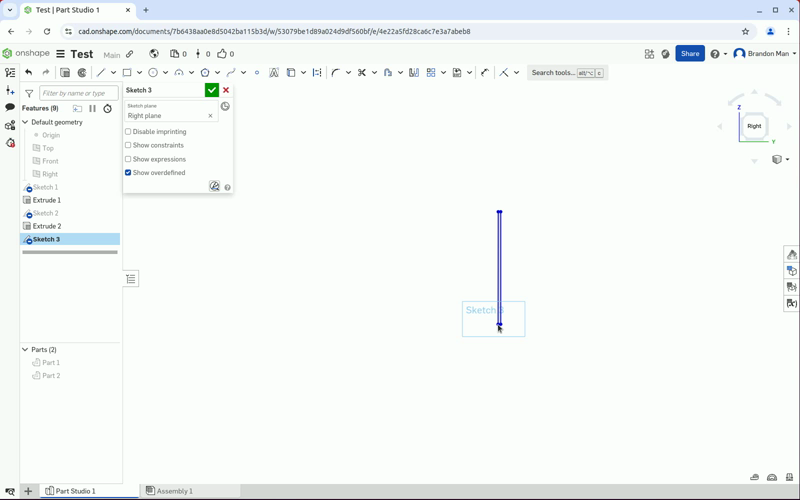
mouse_move(500, 217)
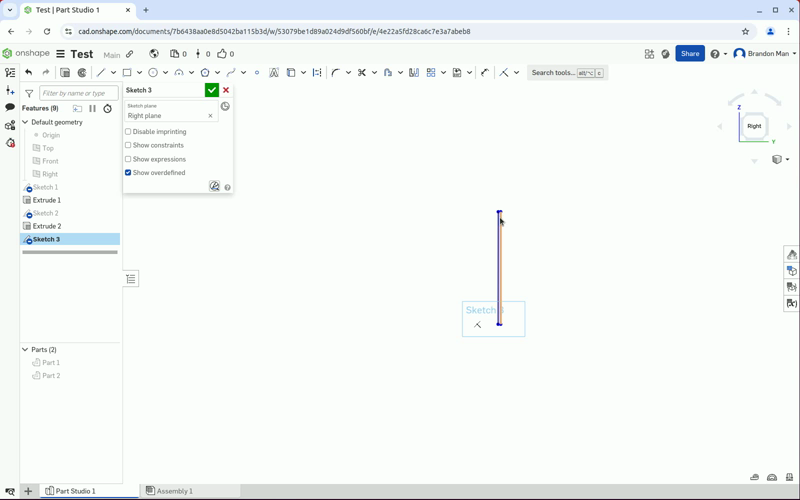
scroll(6)
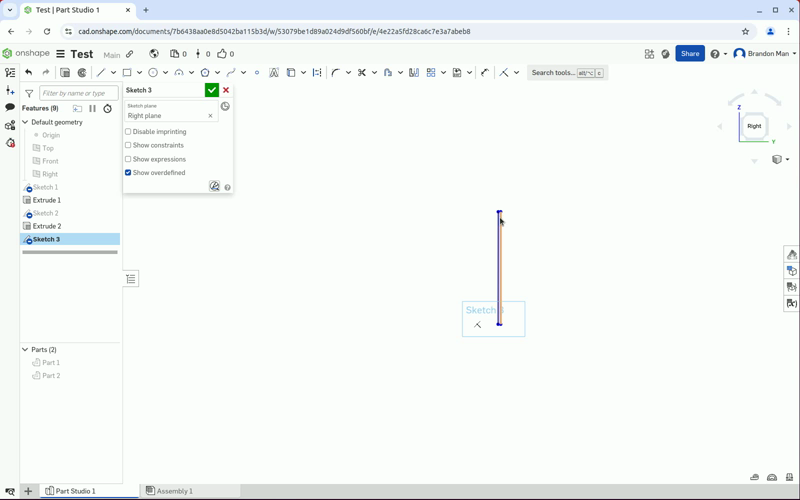
scroll(6)
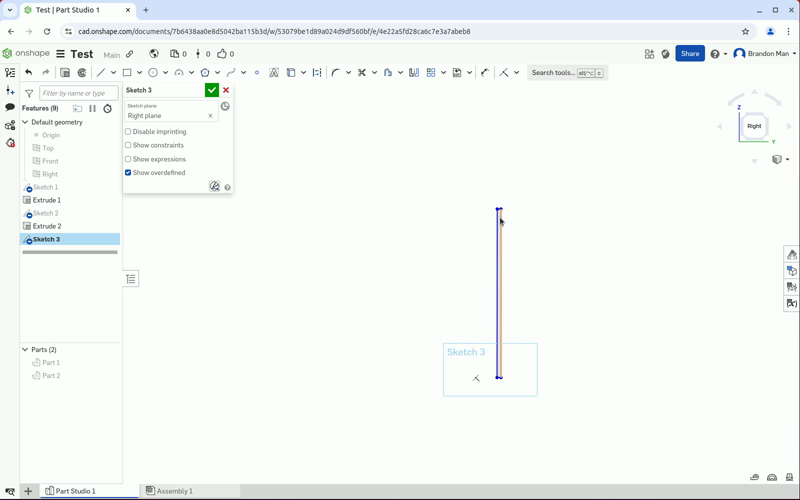
scroll(6)
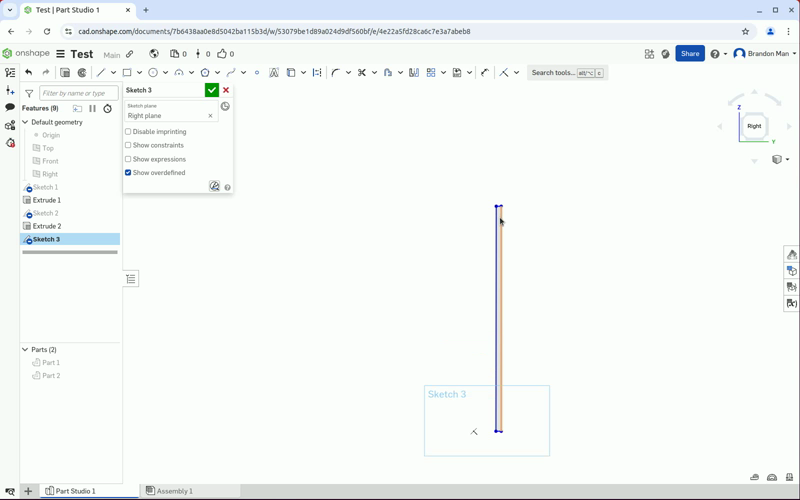
scroll(6)
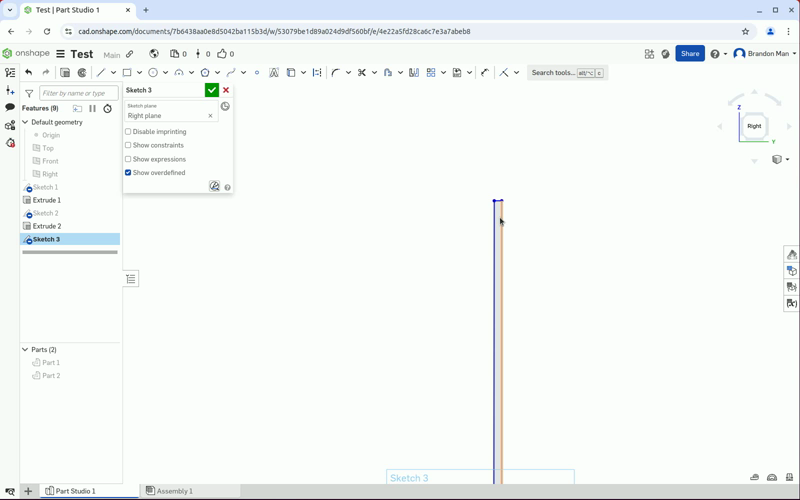
scroll(6)
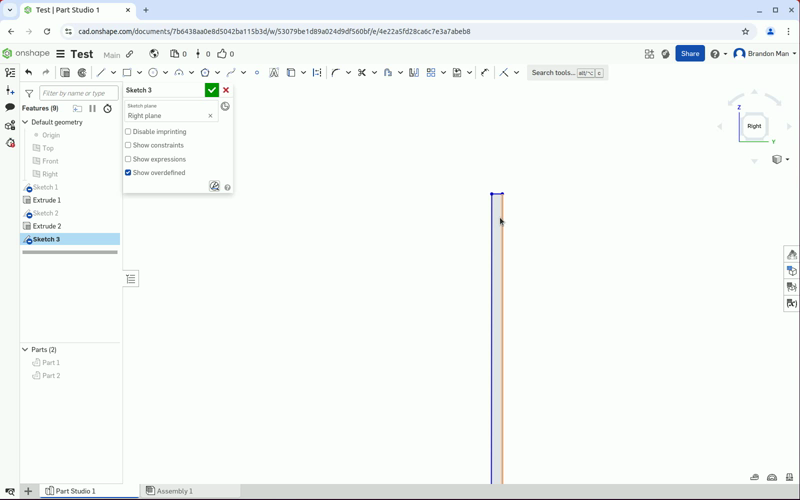
scroll(6)
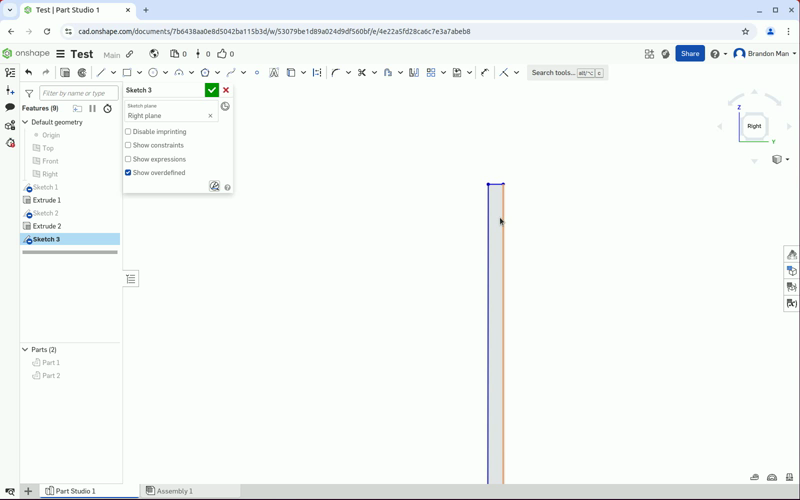
scroll(6)
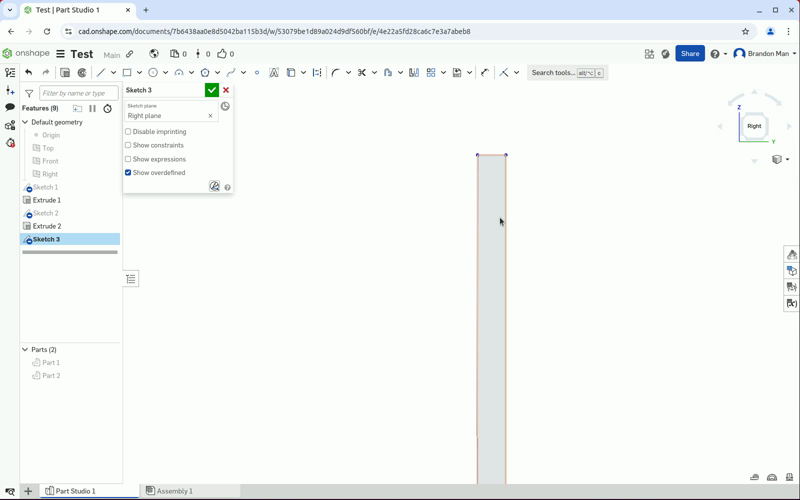
click(500, 217)
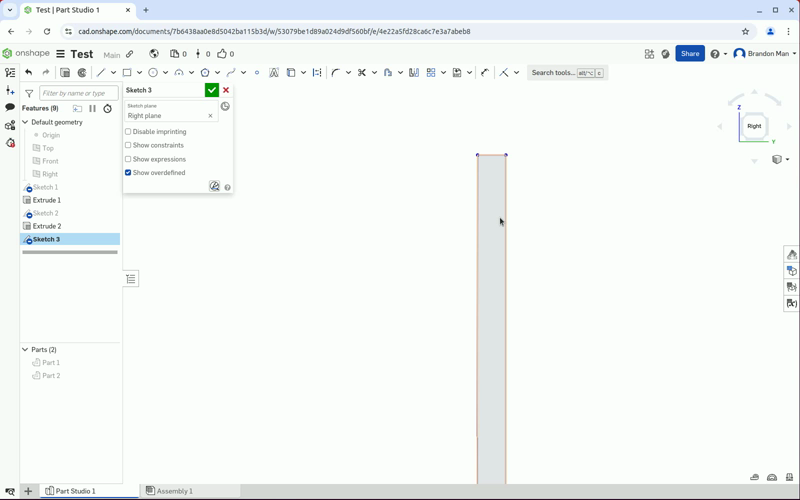
scroll(-6)
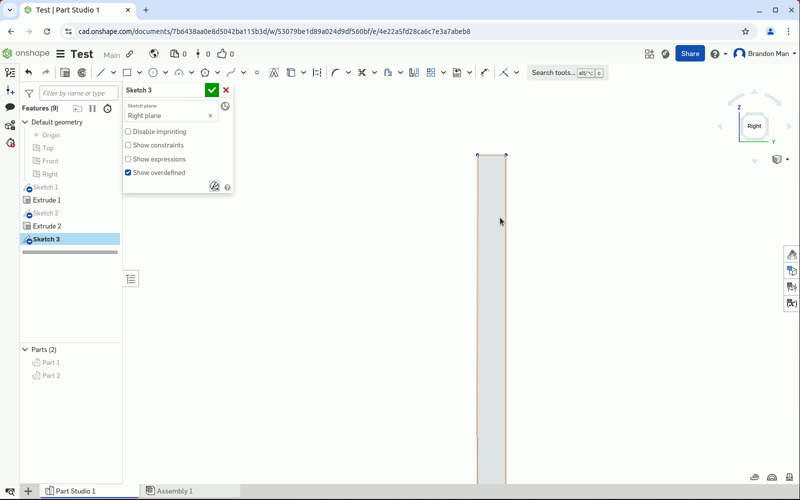
scroll(-6)
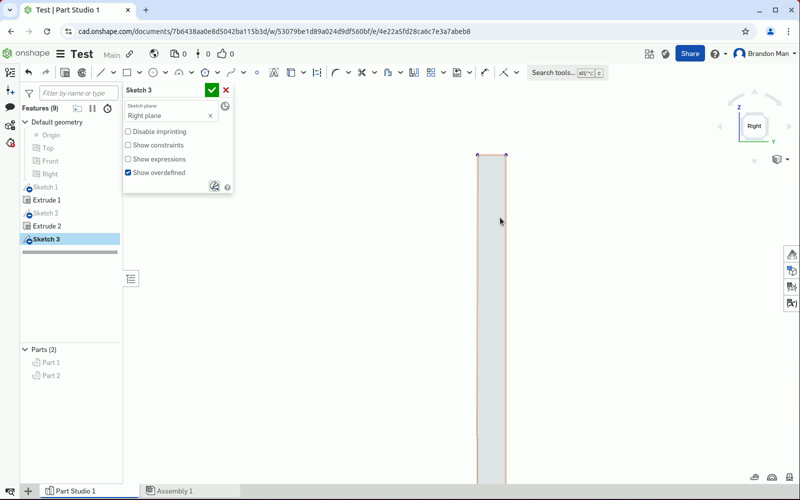
scroll(-6)
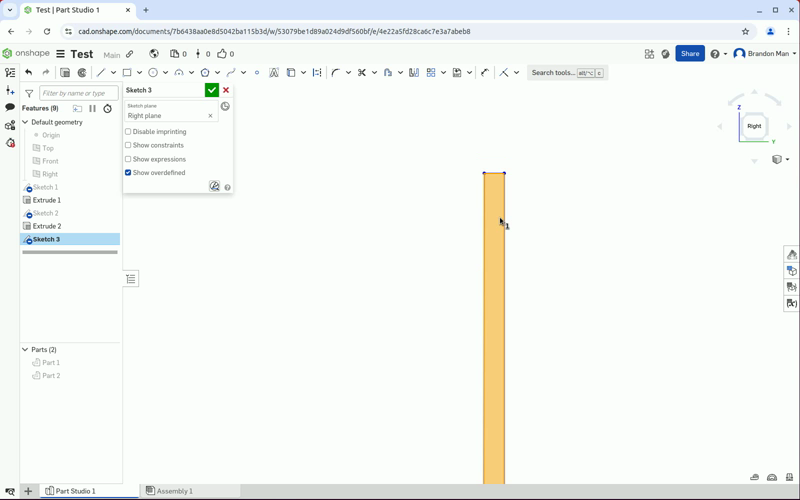
scroll(-6)
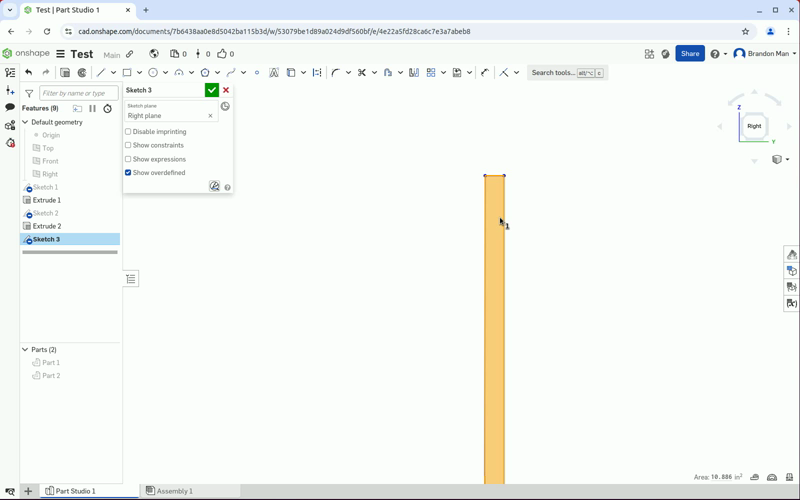
scroll(-6)
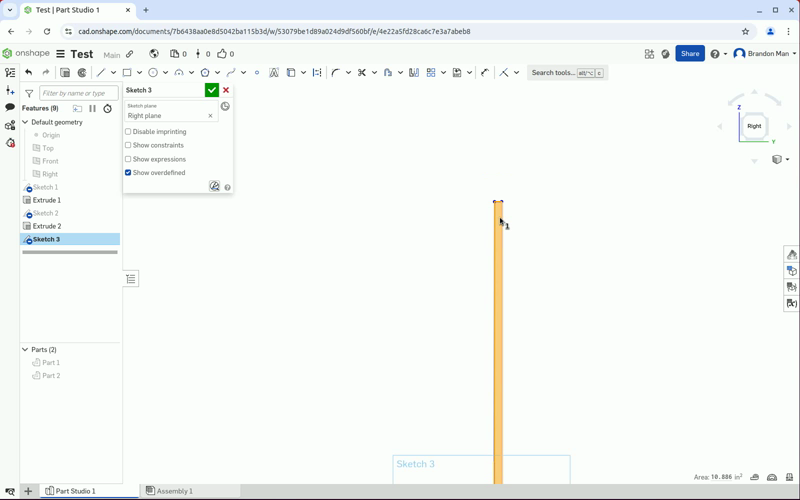
scroll(-6)
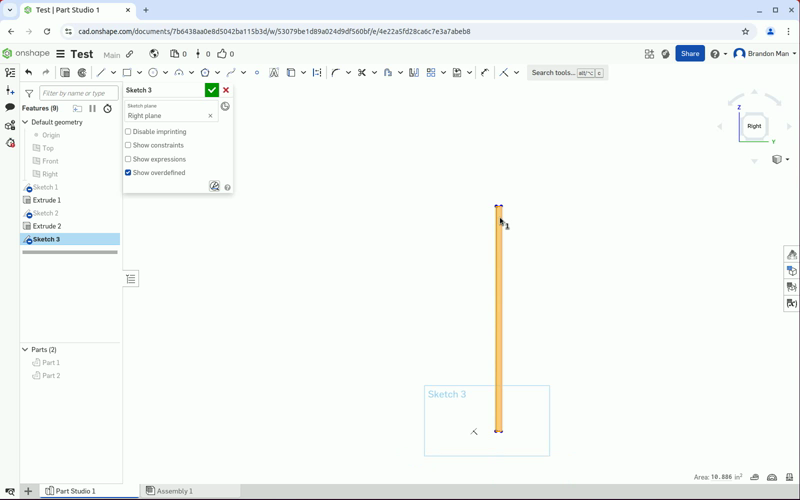
scroll(-6)
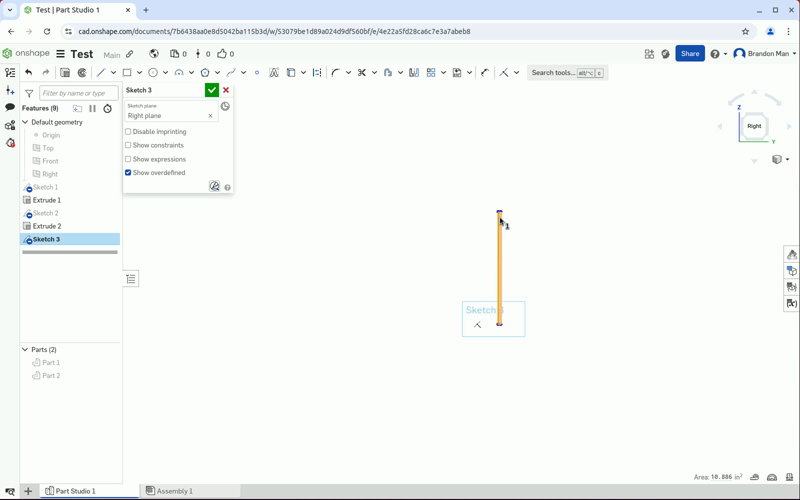
mouse_move(73, 352)
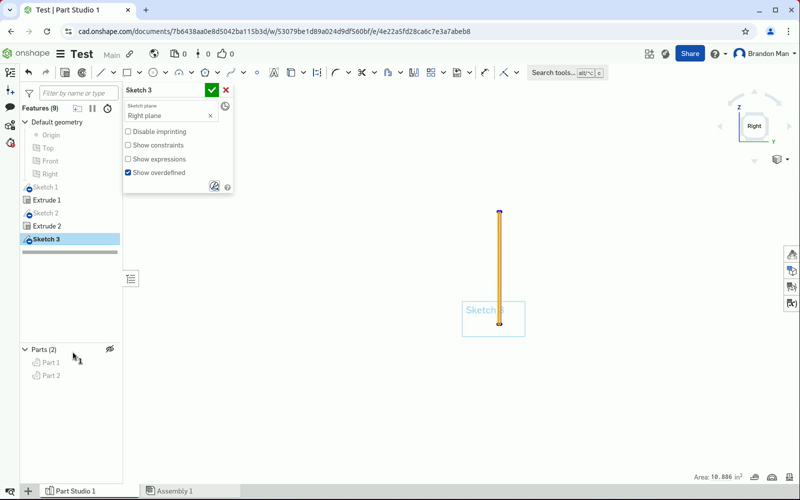
key(shift+y)
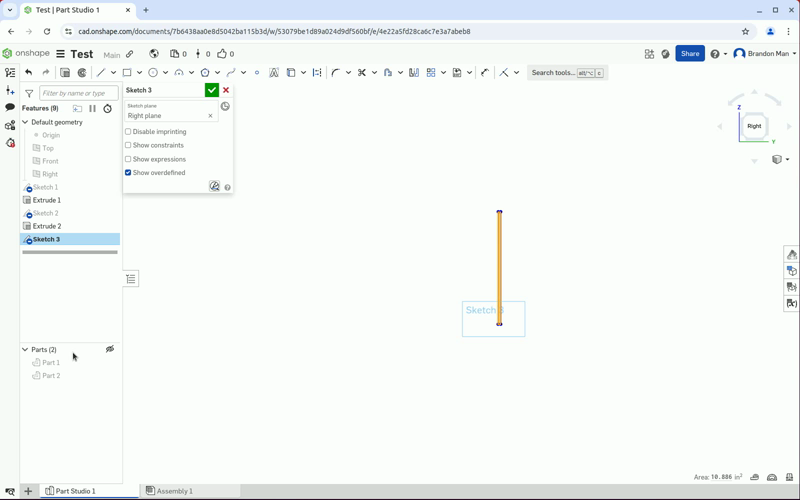
key(shift+e)
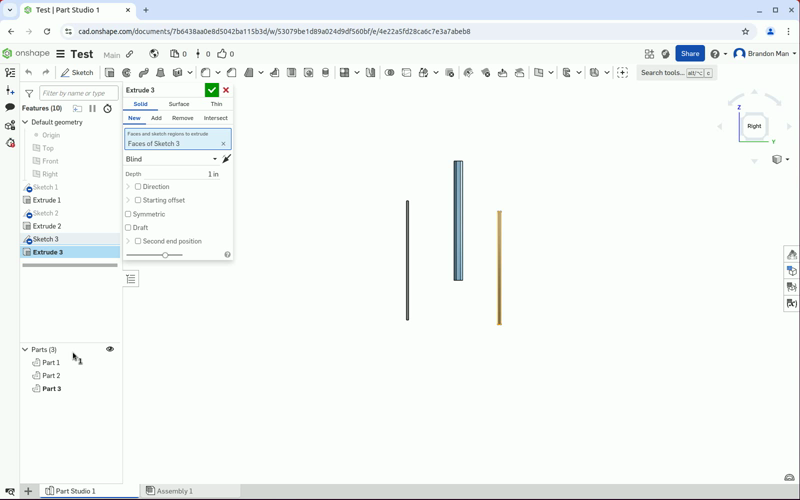
mouse_move(143, 106)
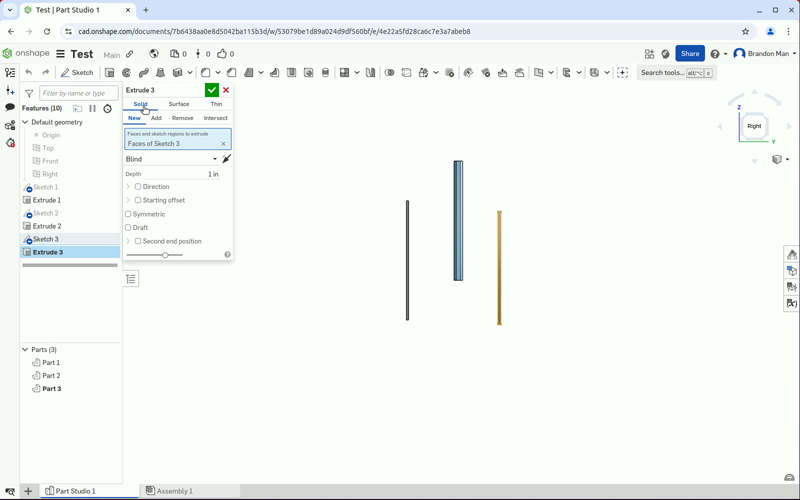
click(143, 106)
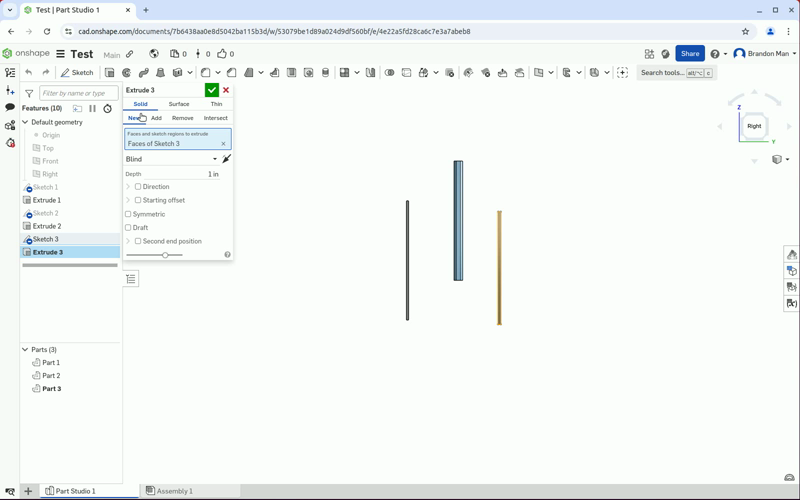
mouse_move(137, 120)
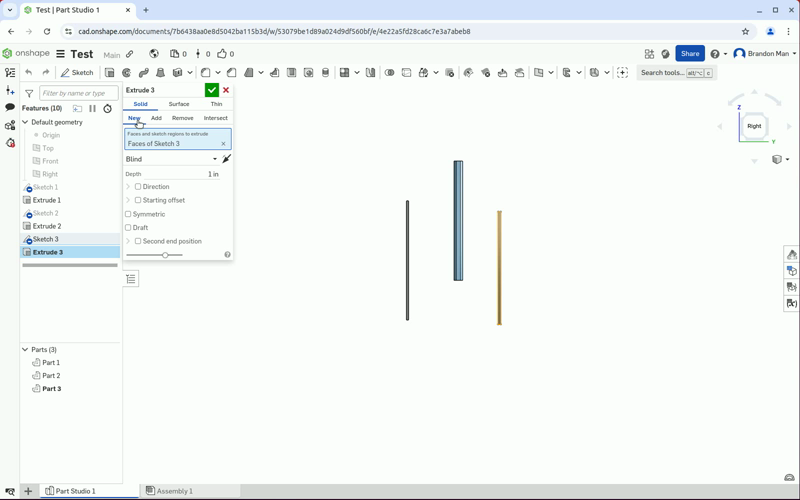
click(137, 120)
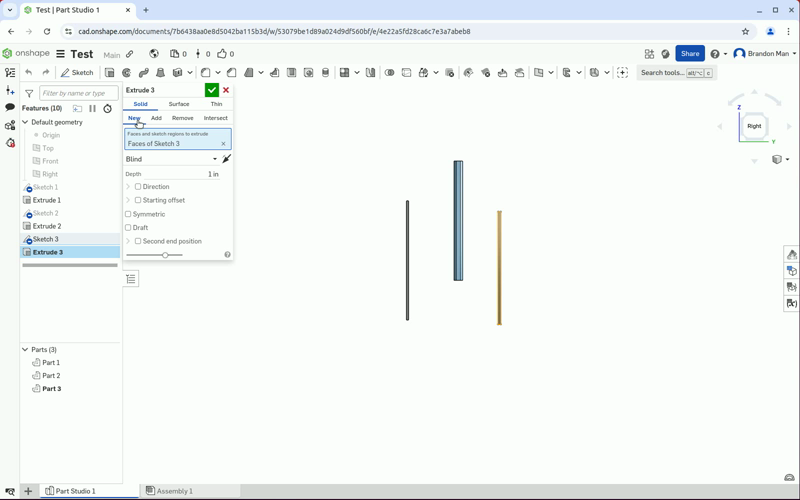
key(tab, 4)
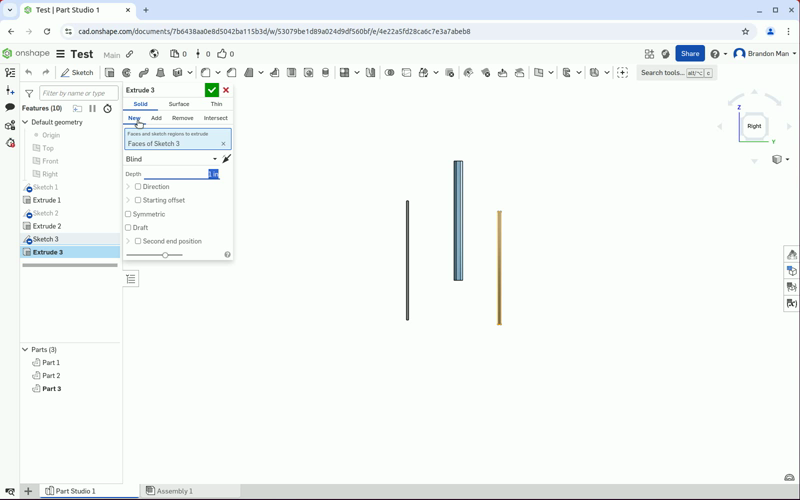
text(-0.241)
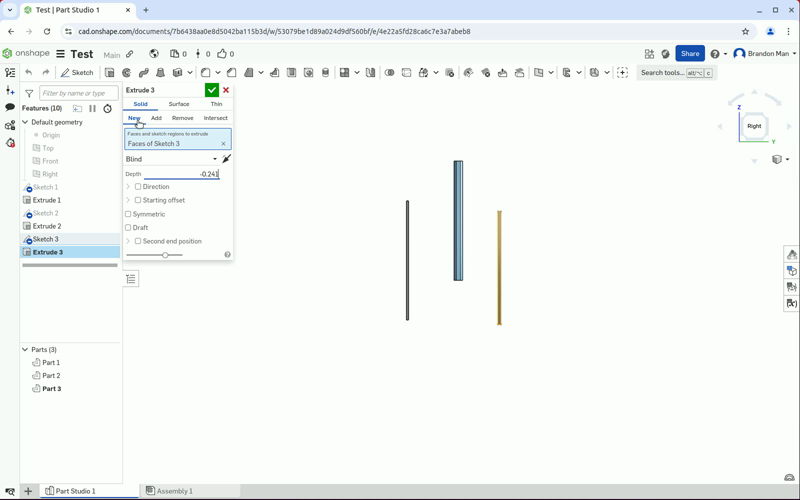
key(enter)
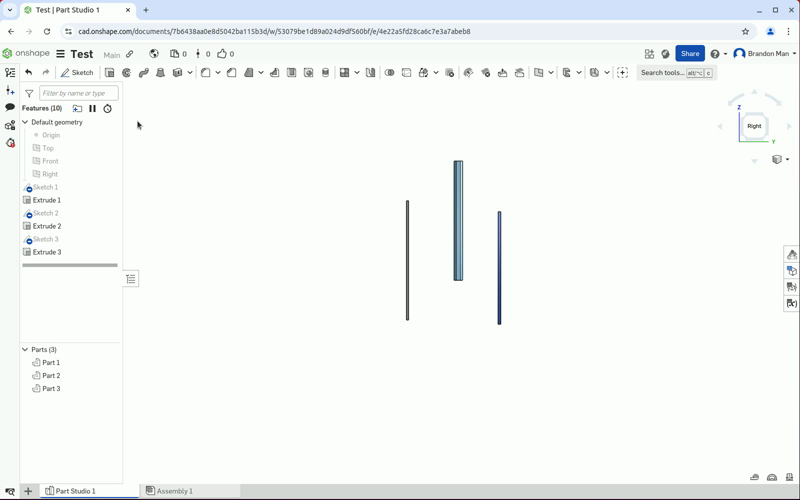
key(shift+h)
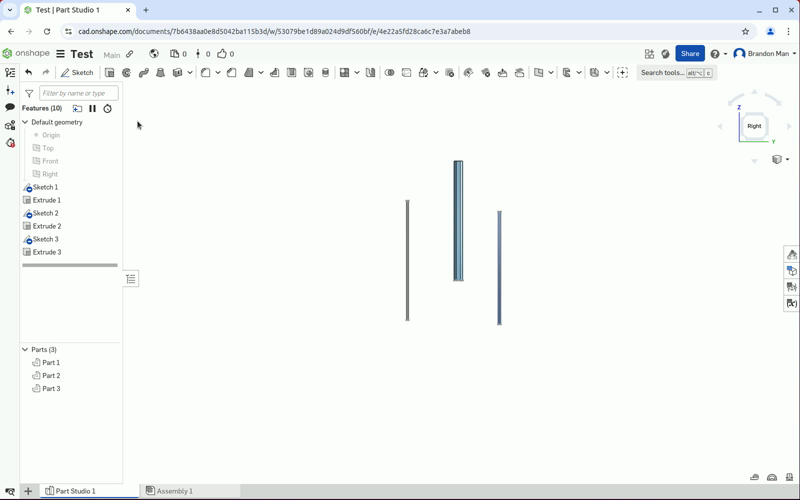
key(shift+h)
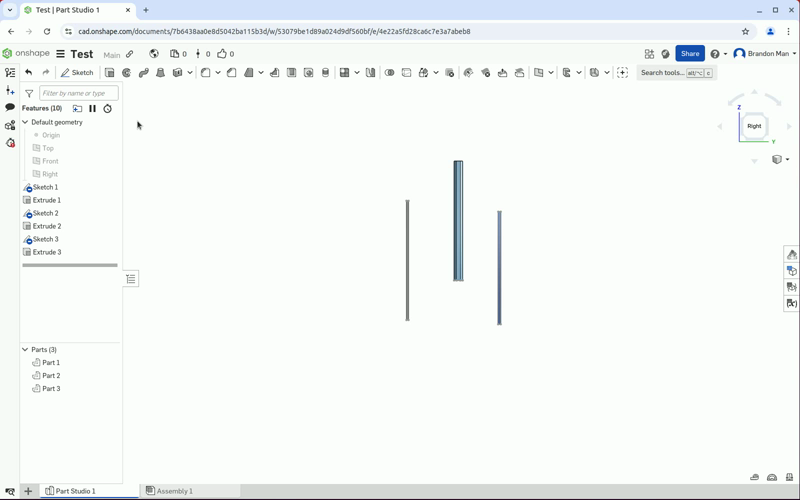
key(shift+7)
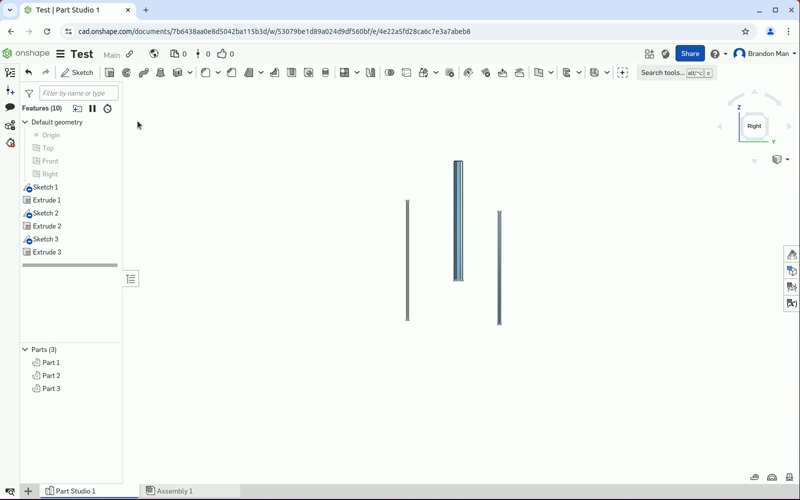
key(right, 2)
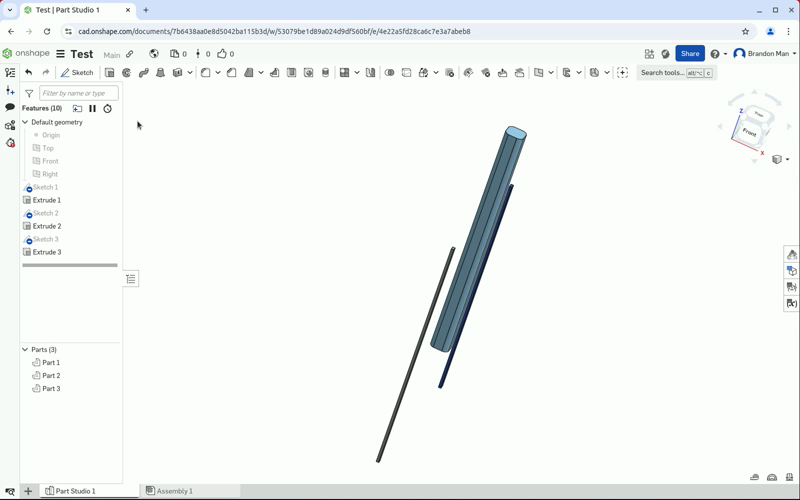
key(down, 2)
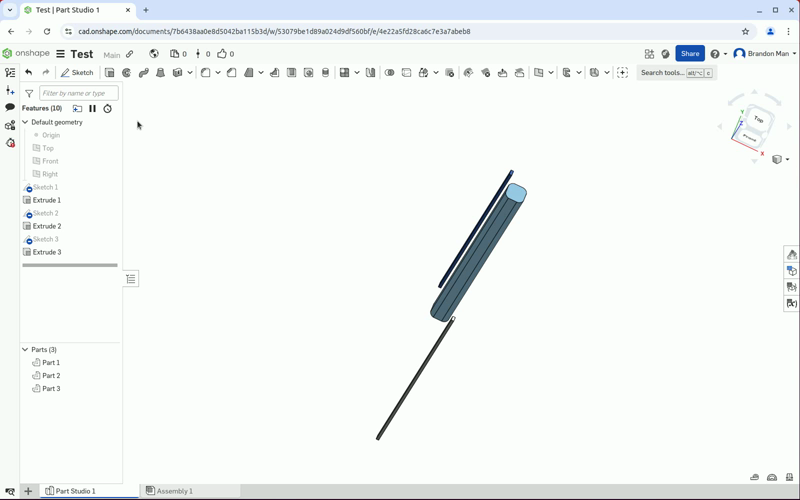
key(up, 2)
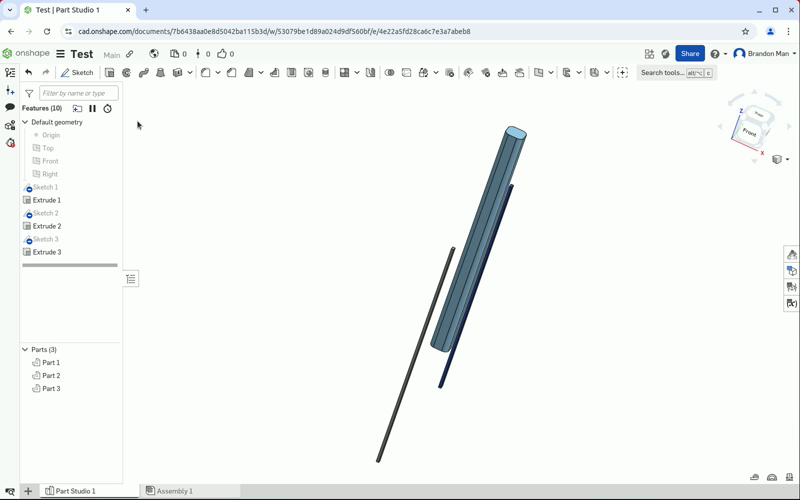
key(left, 2)
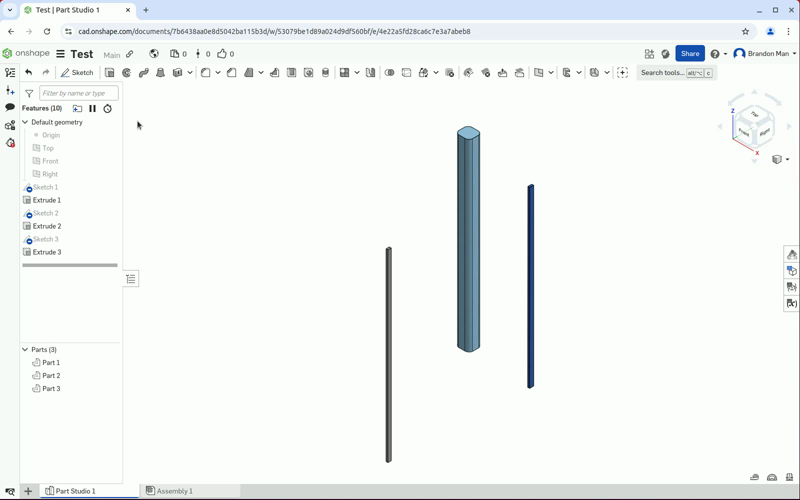
mouse_move(73, 189)
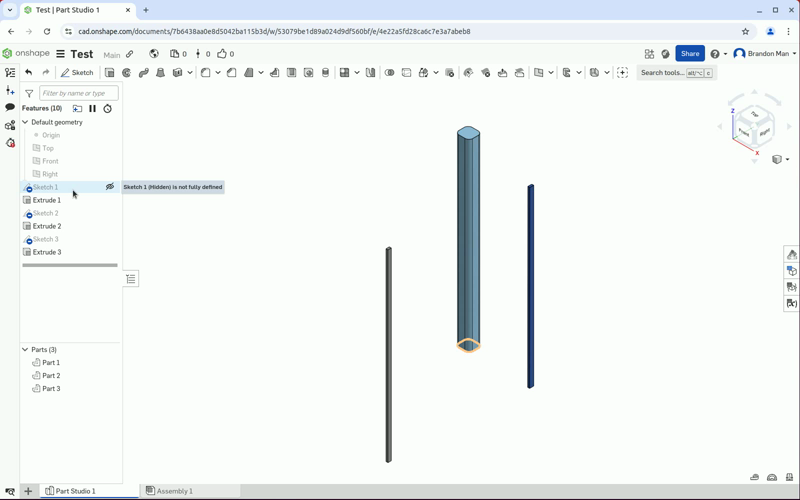
click(73, 189)